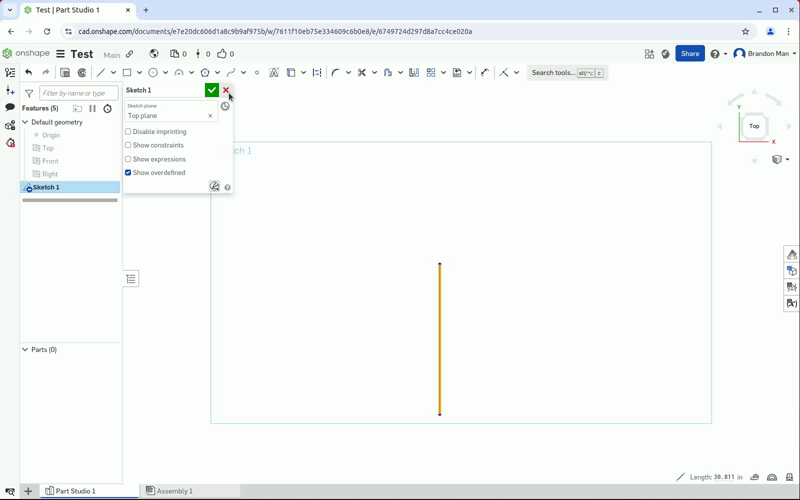
key(shift+h)
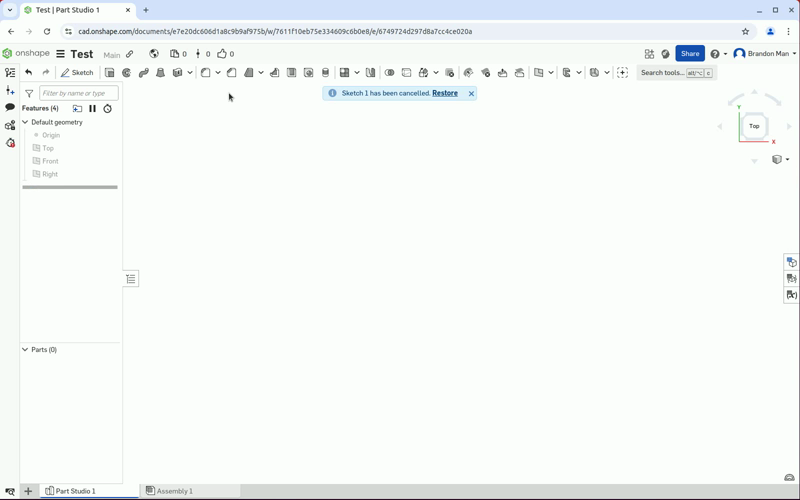
mouse_move(73, 352)
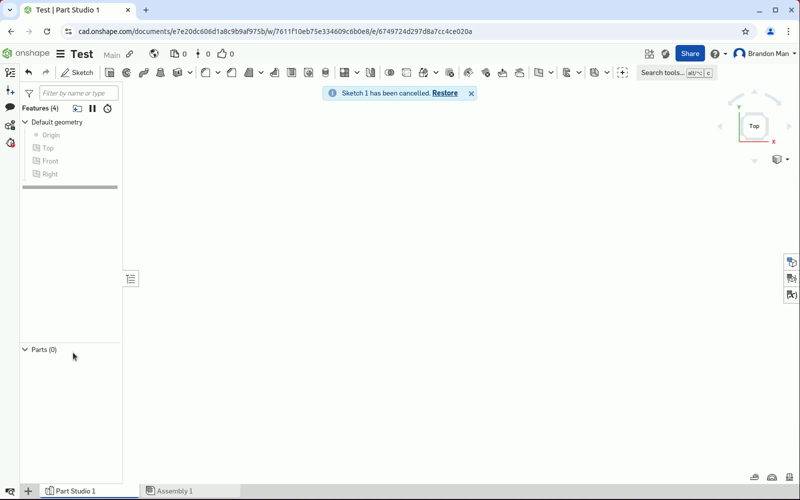
key(y)
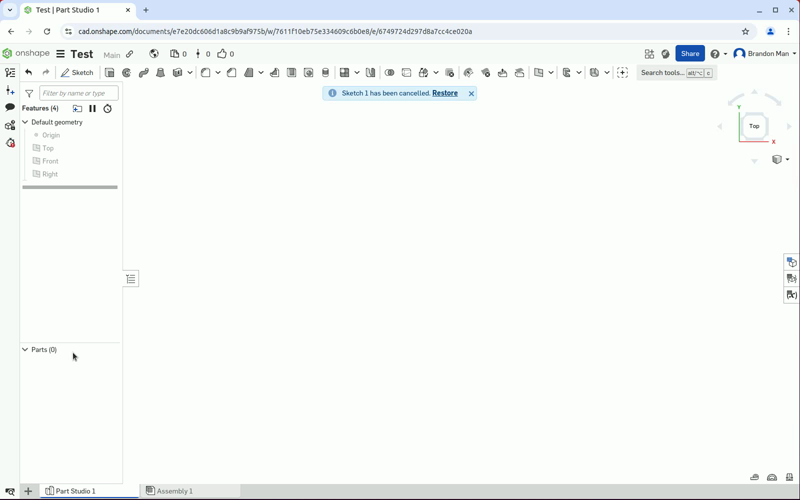
key(shift+p)
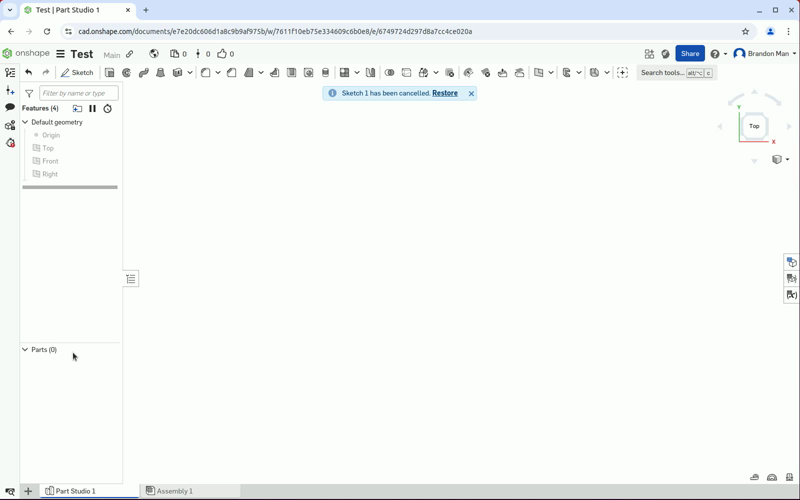
key(space)
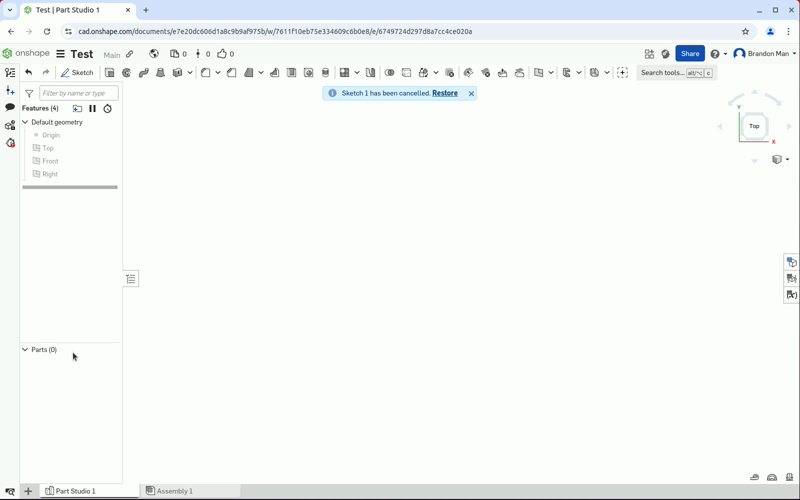
key_down(shift)
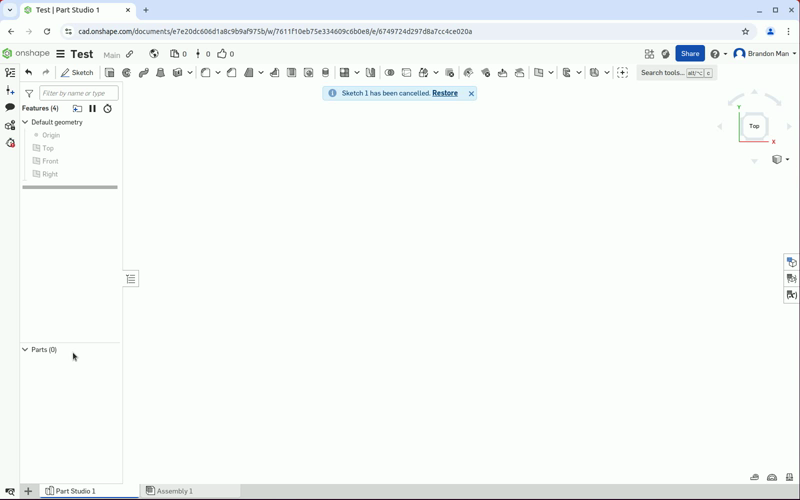
key(up)
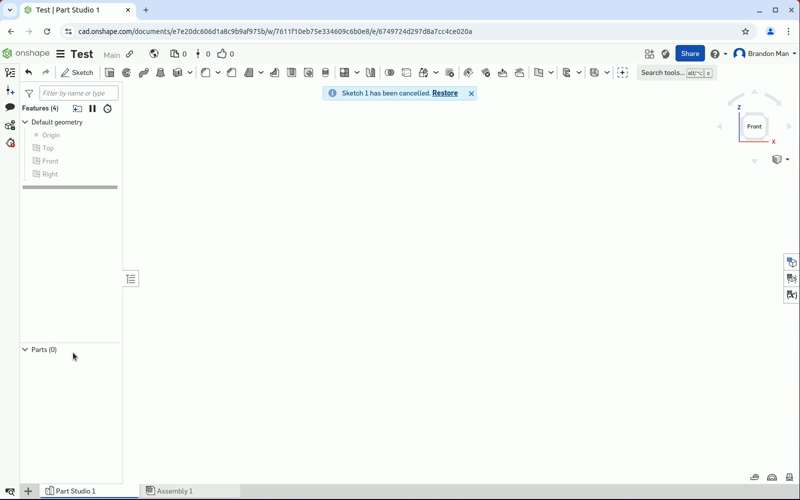
key_up(shift)
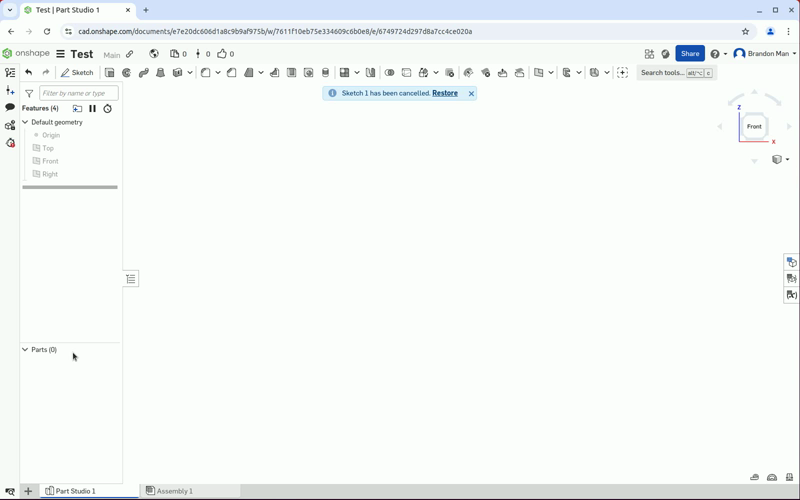
mouse_move(73, 352)
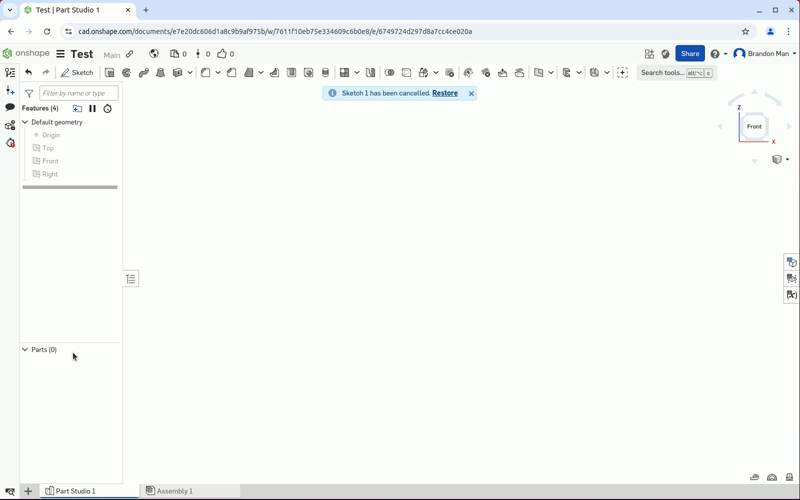
key(shift+y)
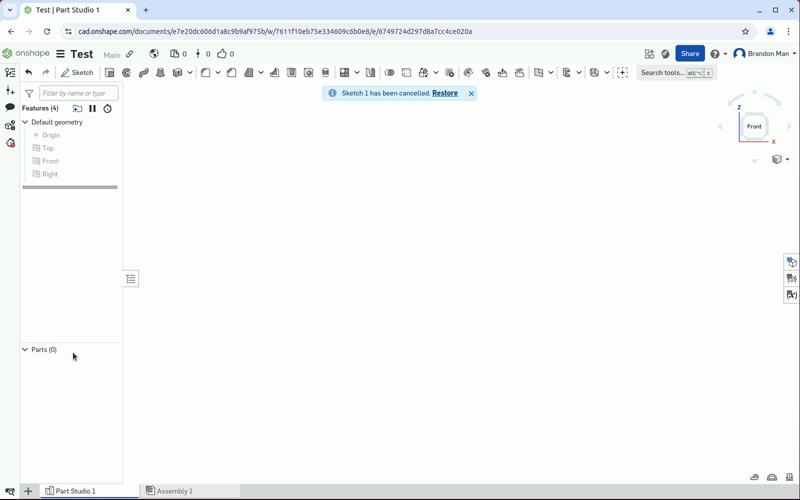
key(shift+s)
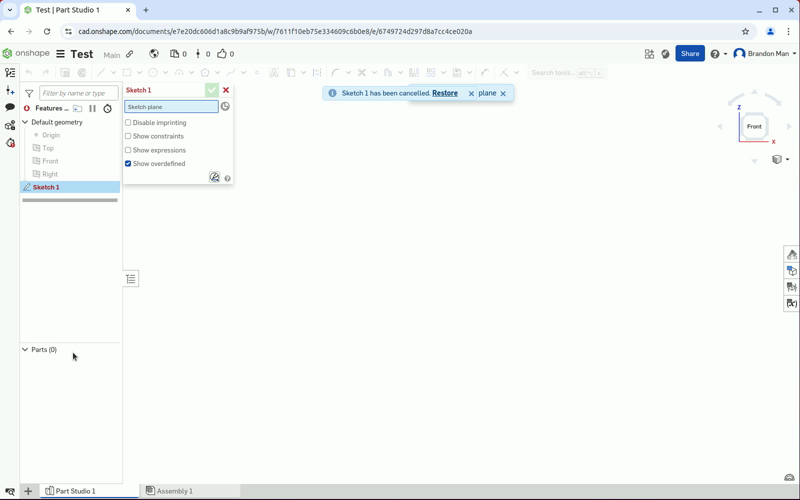
mouse_move(73, 163)
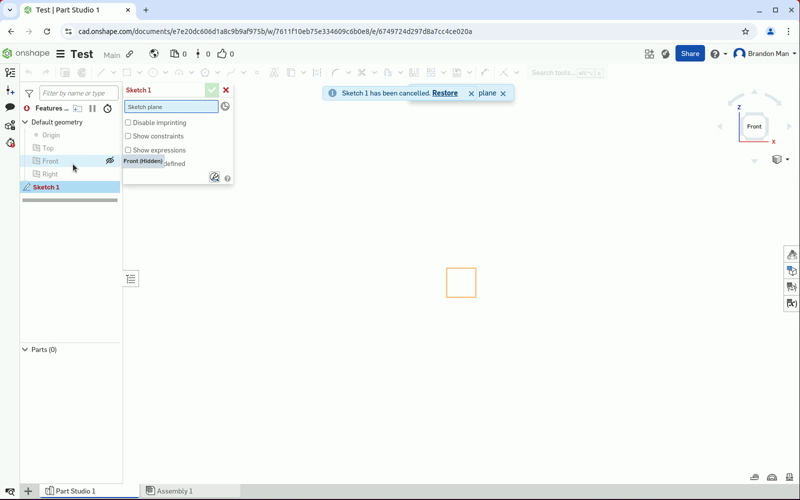
click(73, 163)
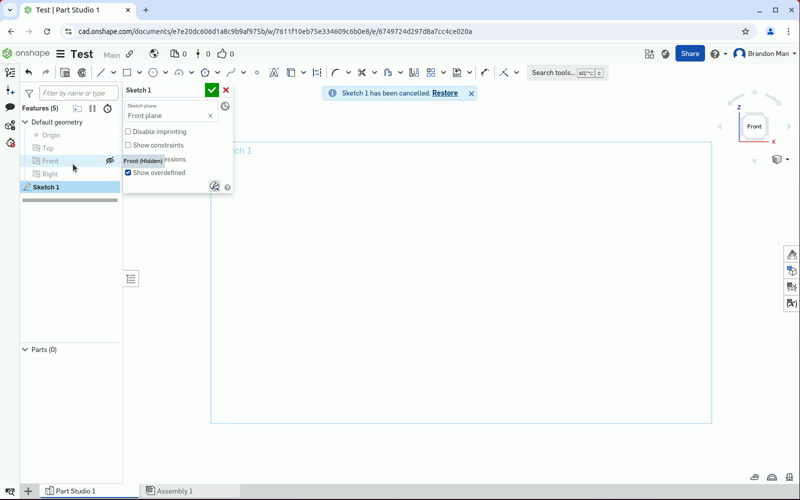
mouse_move(73, 352)
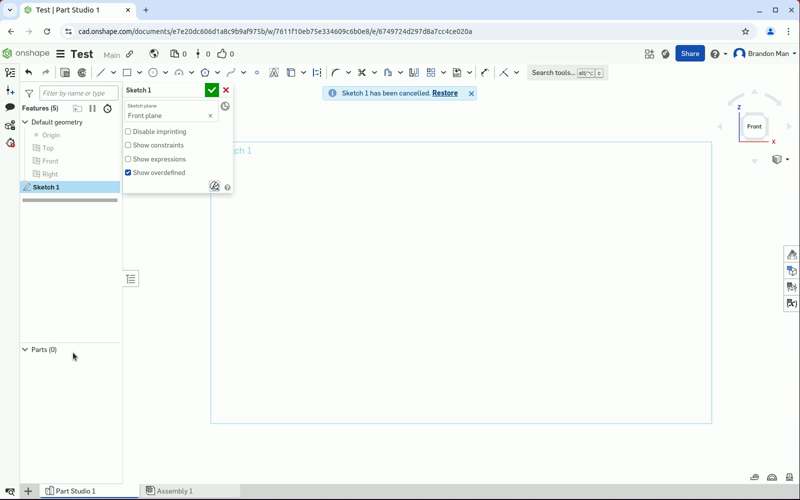
key(y)
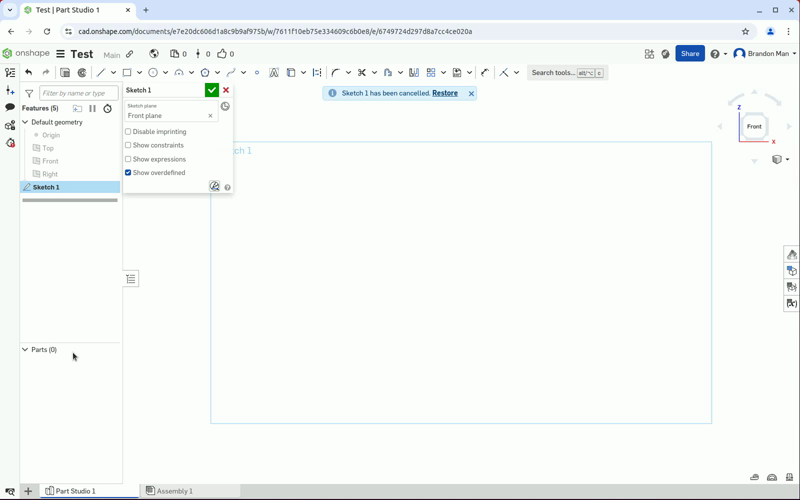
key(l)
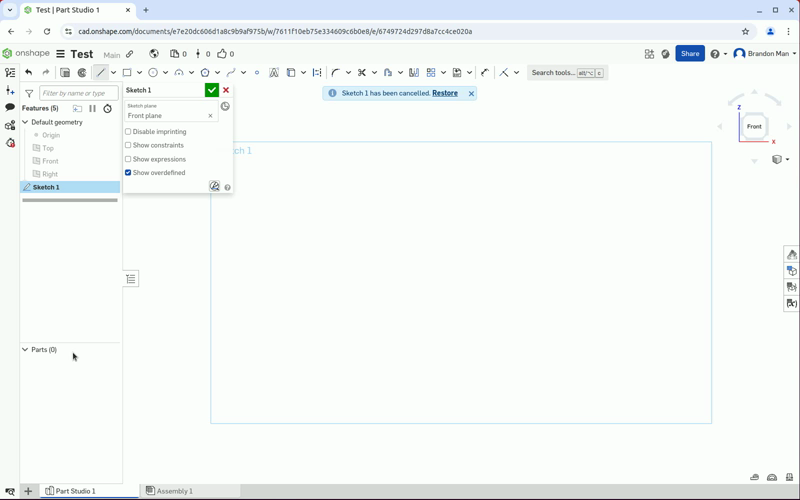
key_down(shift)
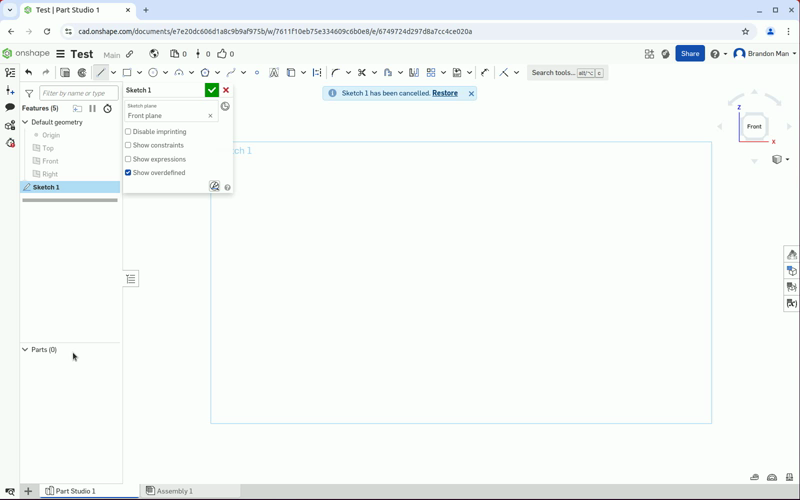
mouse_move(392, 246)
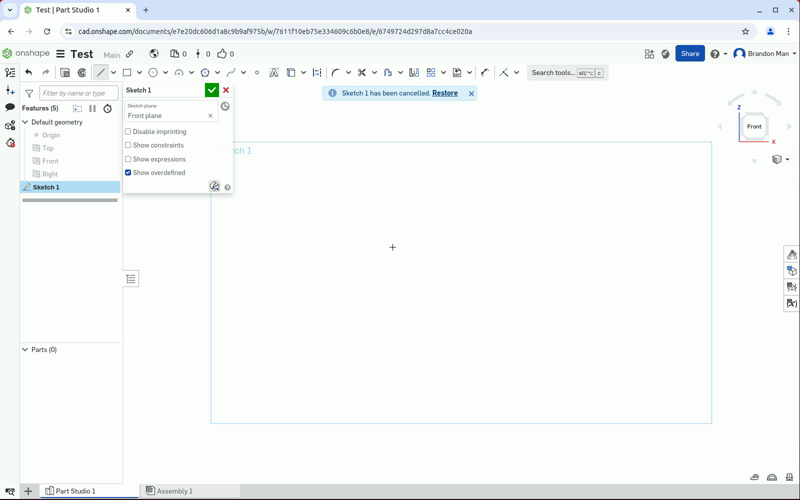
click(392, 246)
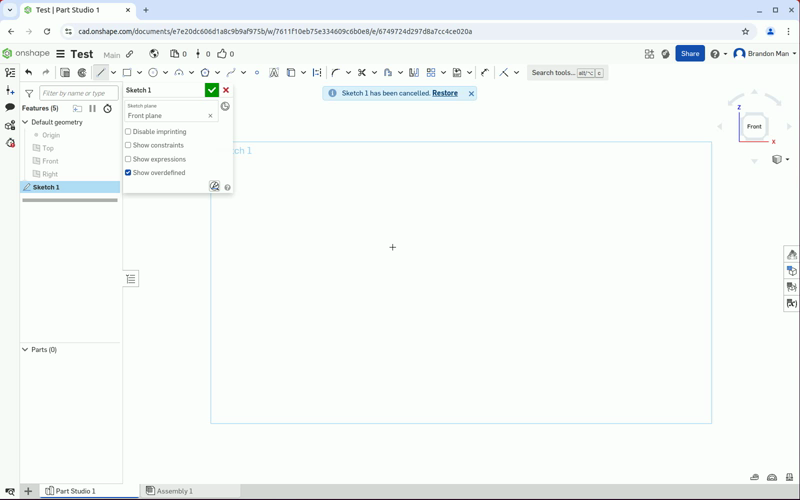
key_up(shift)
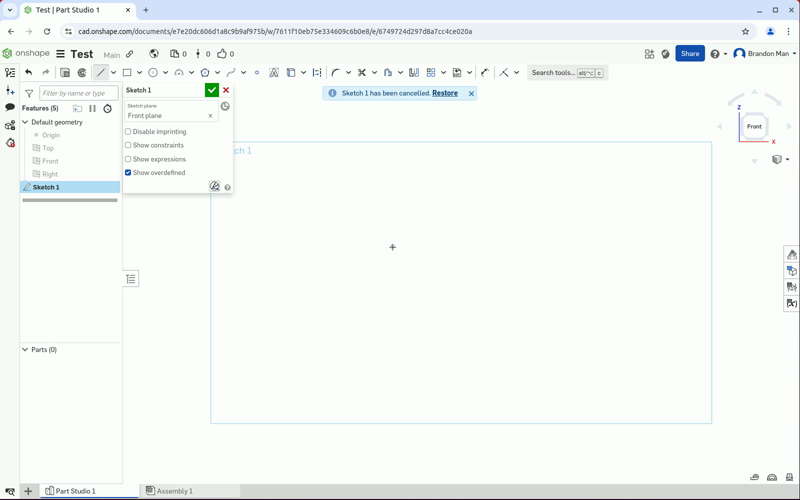
key_down(shift)
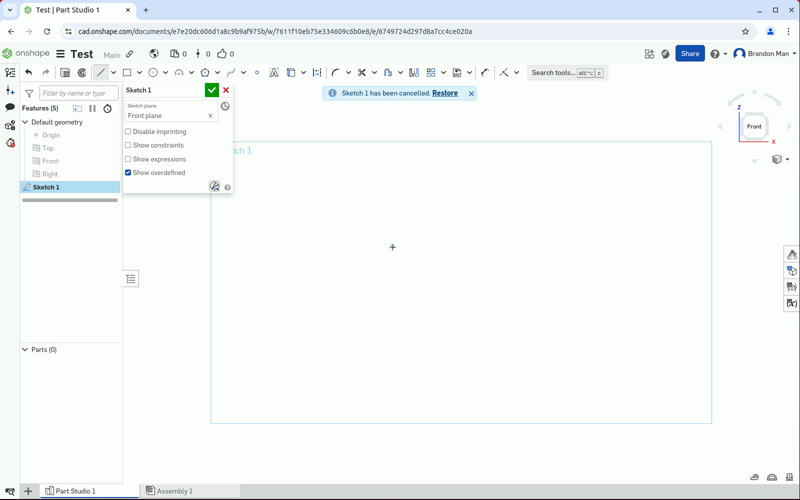
mouse_move(422, 246)
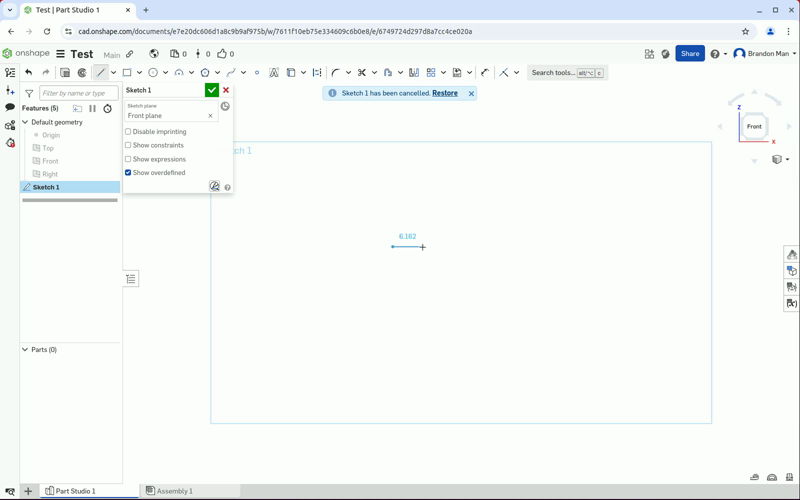
mouse_move(405, 246)
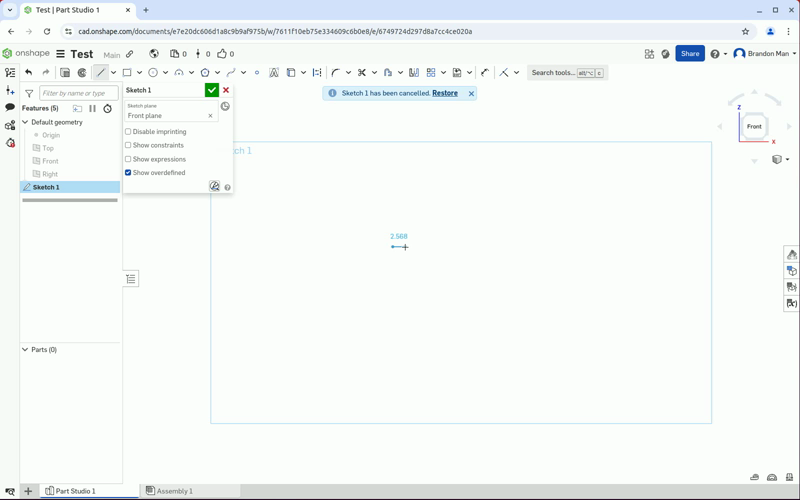
click(405, 246)
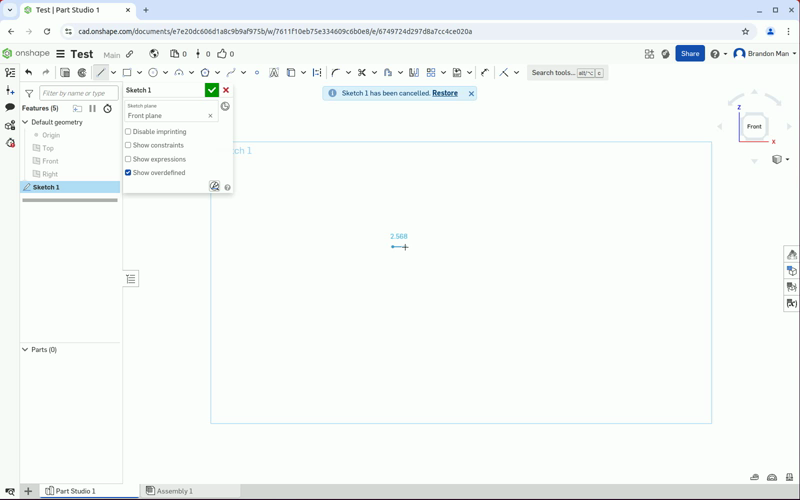
key_up(shift)
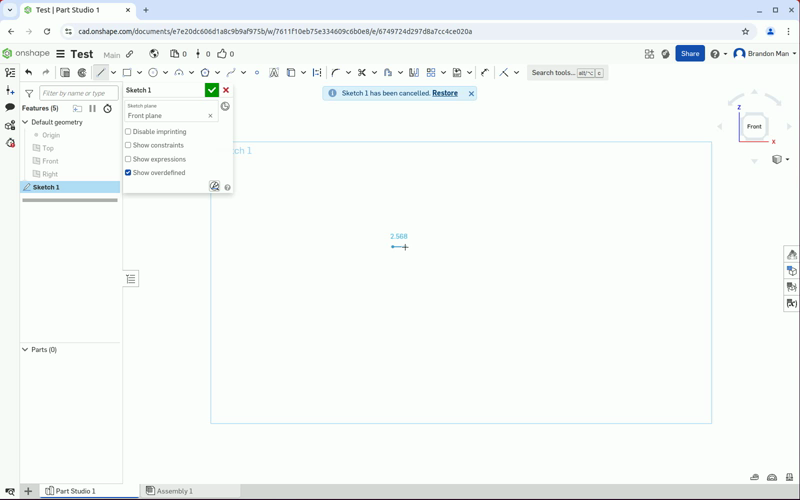
key_down(shift)
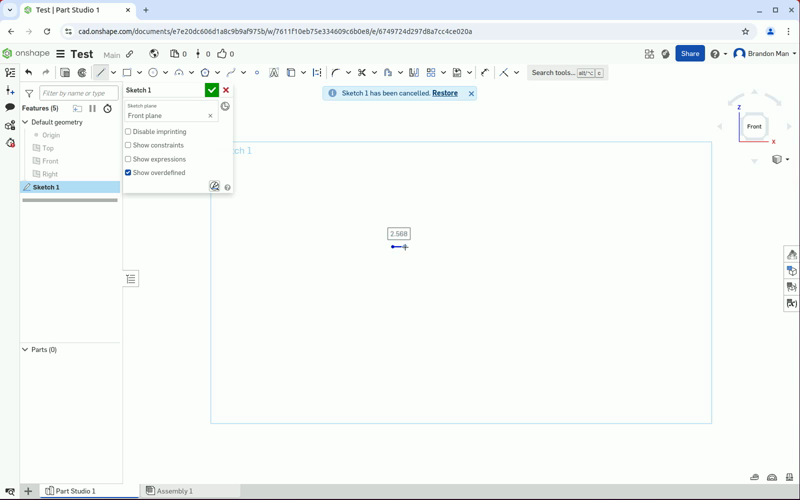
mouse_move(435, 246)
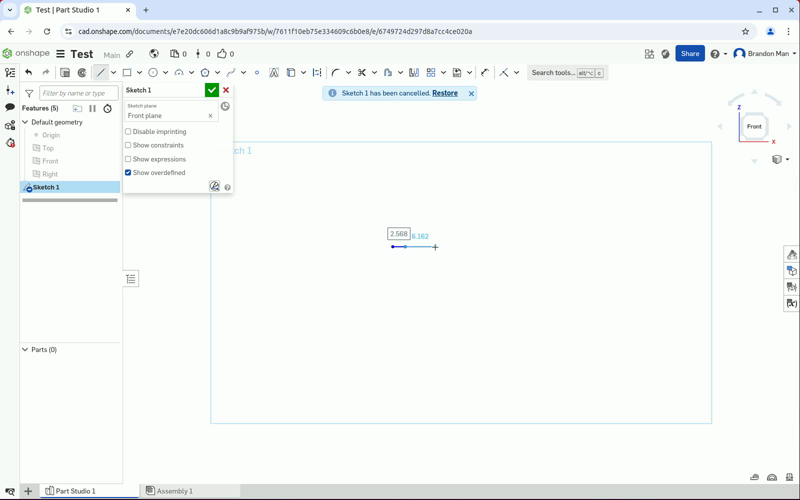
mouse_move(416, 214)
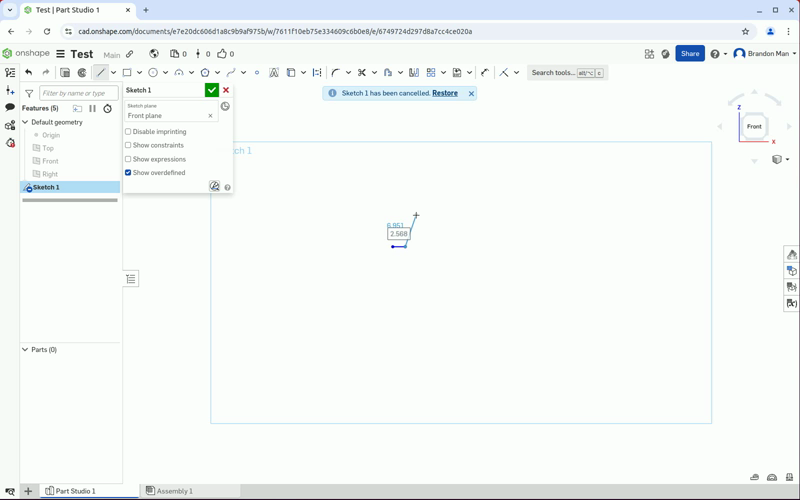
click(416, 214)
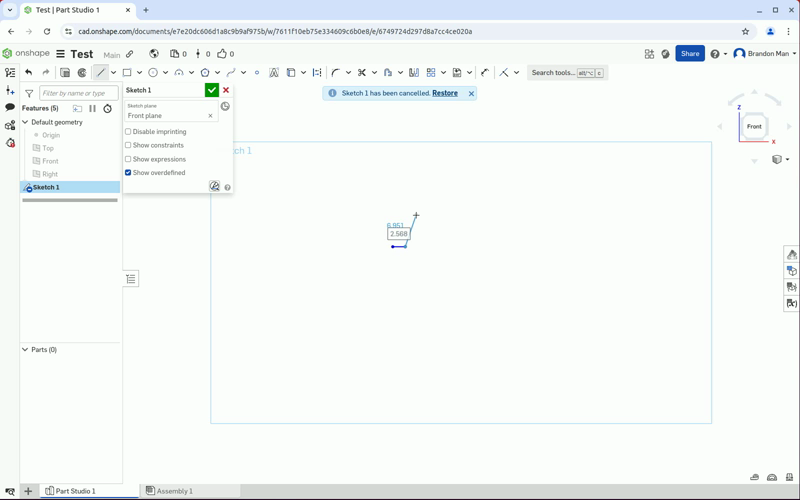
key_up(shift)
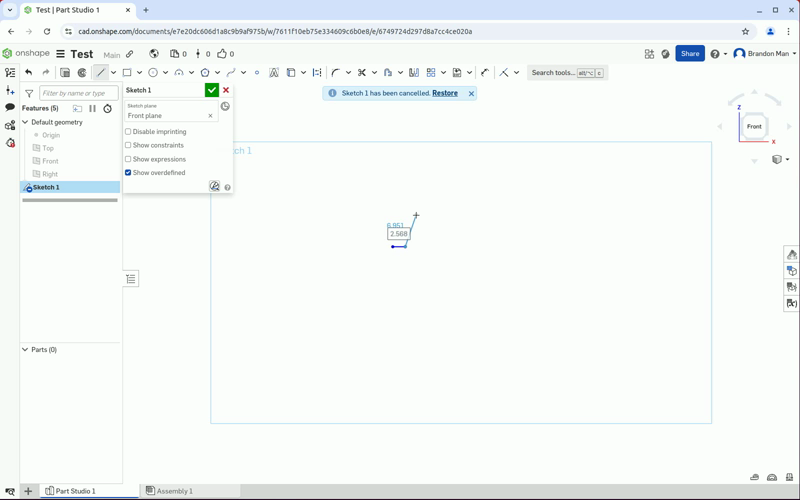
key_down(shift)
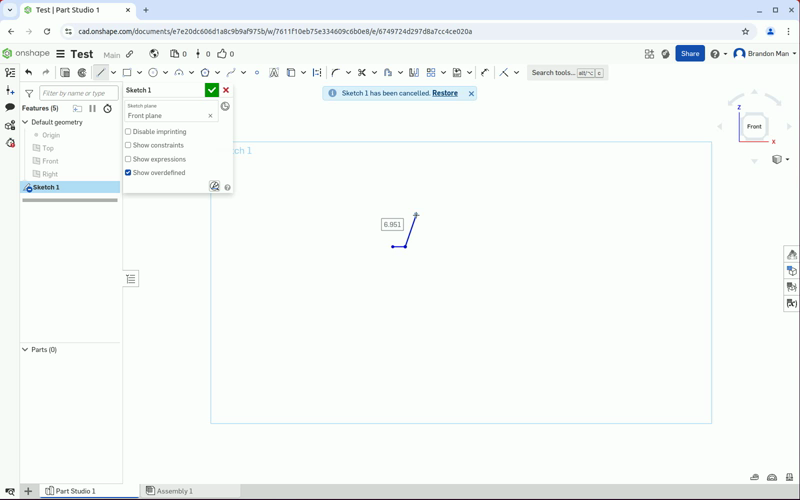
mouse_move(446, 214)
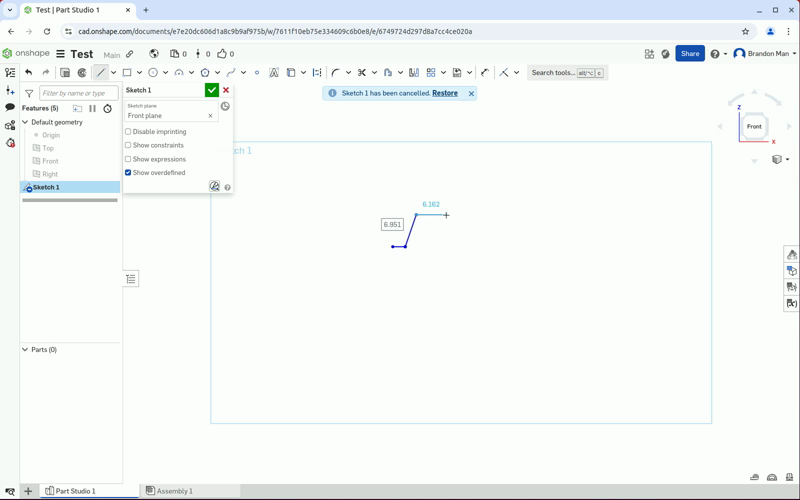
mouse_move(413, 247)
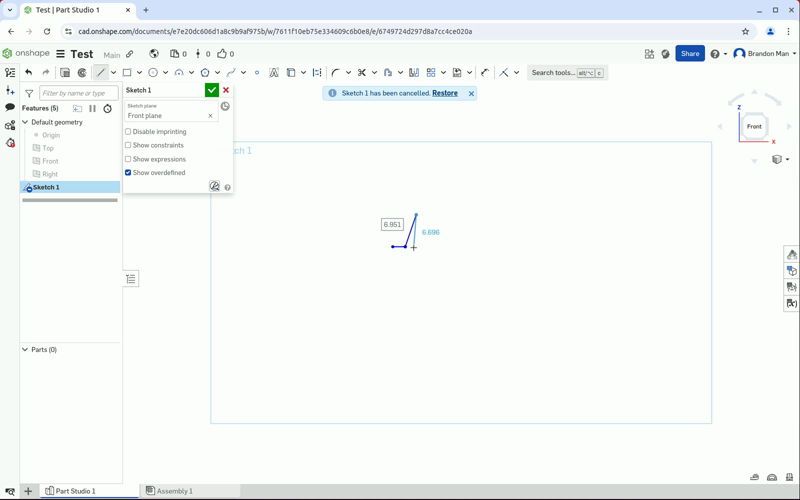
click(413, 247)
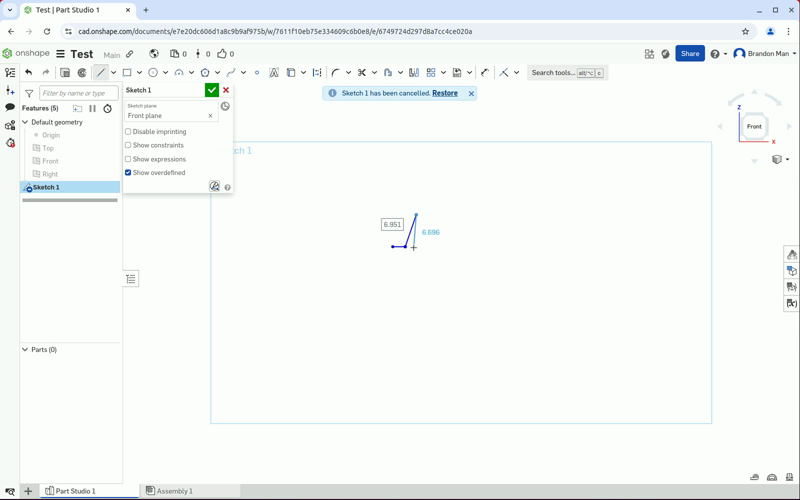
key_up(shift)
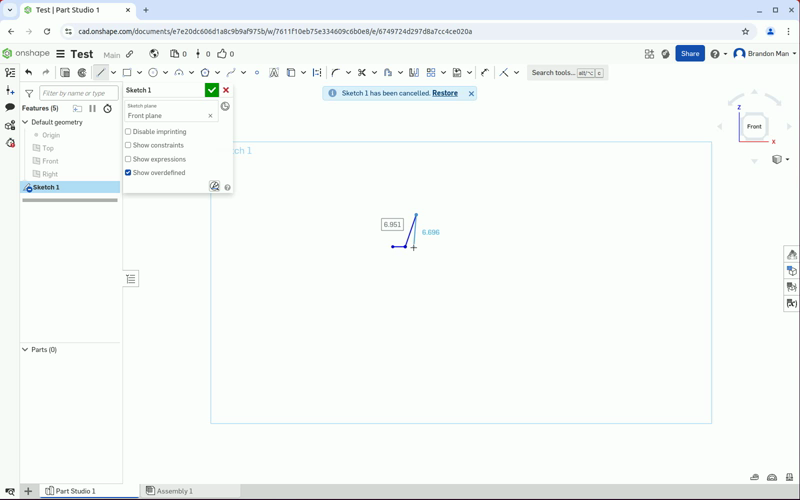
key_down(shift)
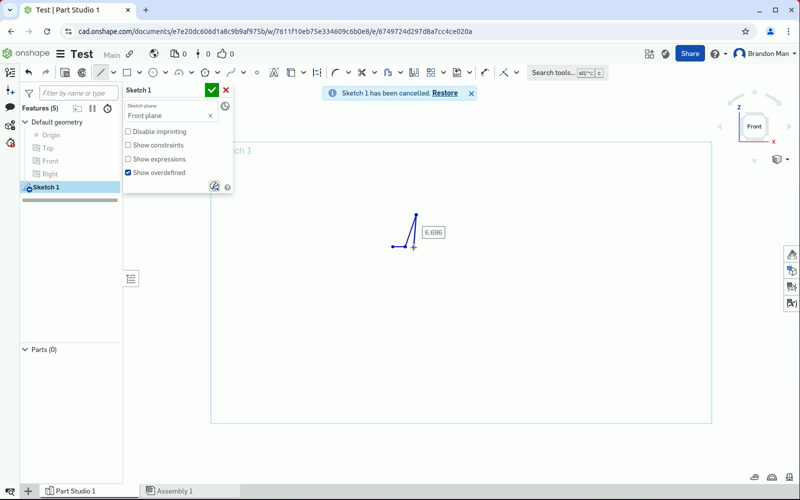
mouse_move(444, 247)
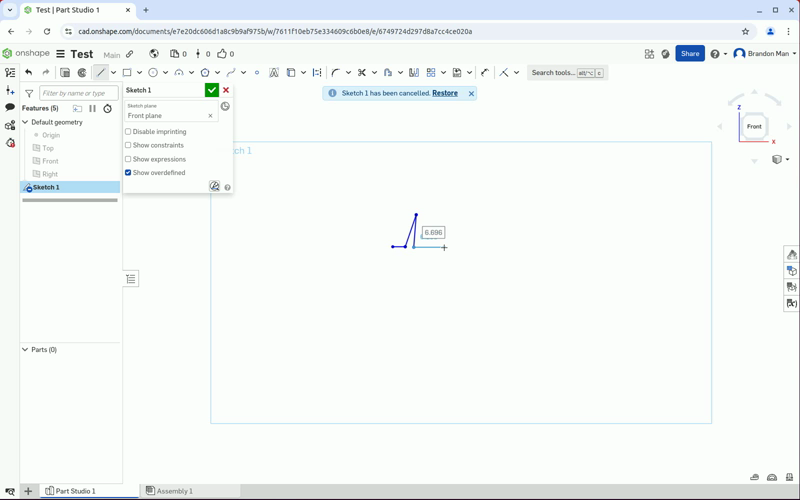
mouse_move(425, 247)
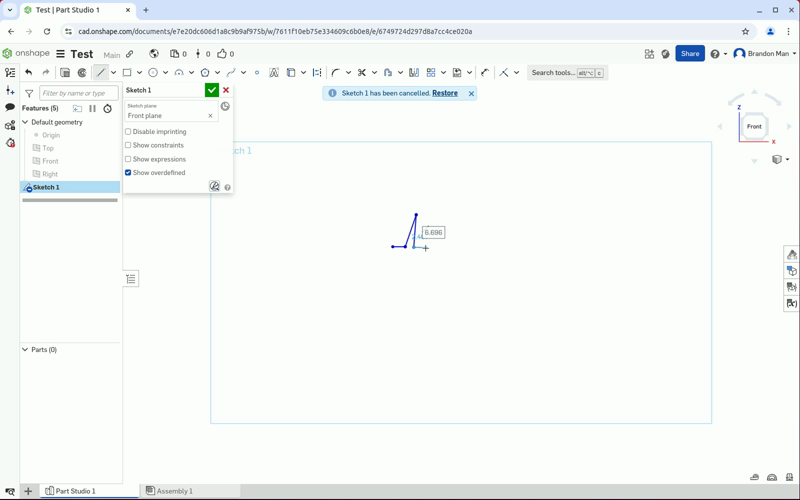
click(425, 247)
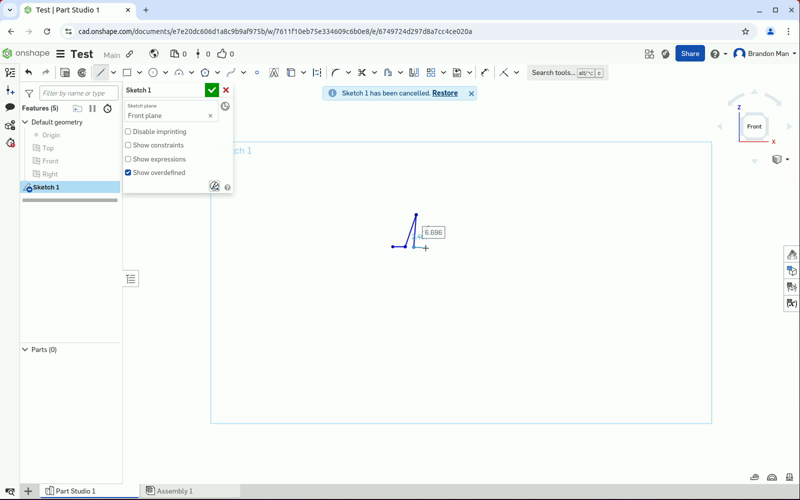
key_up(shift)
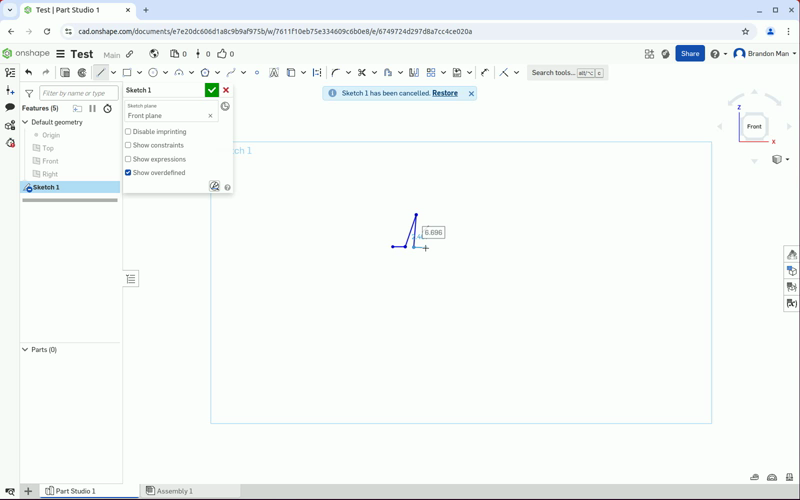
key_down(shift)
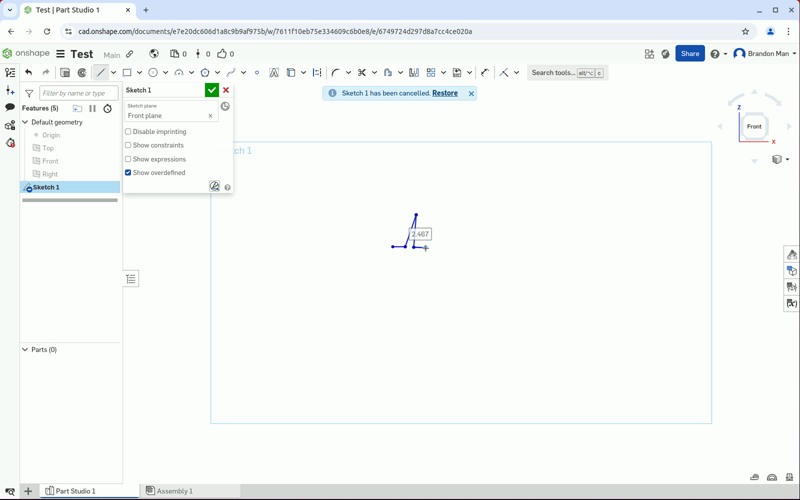
mouse_move(448, 187)
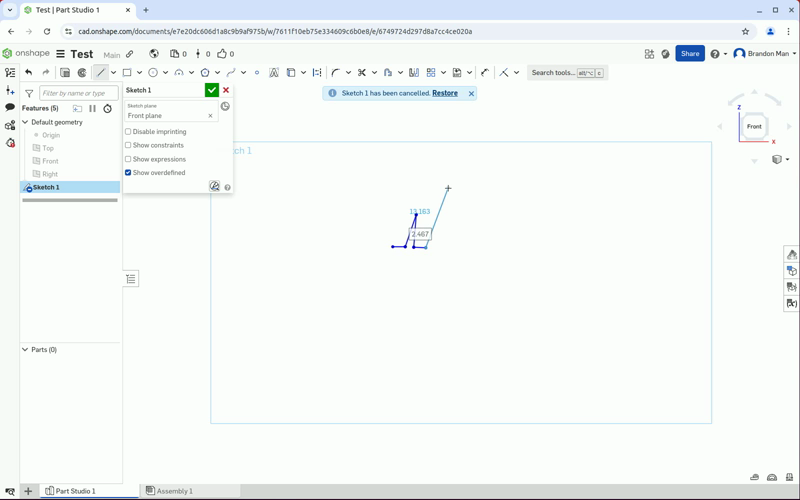
click(448, 187)
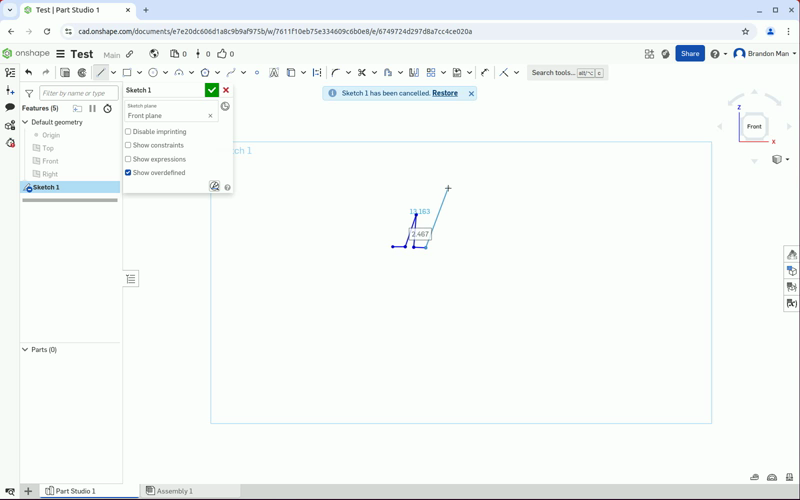
key_up(shift)
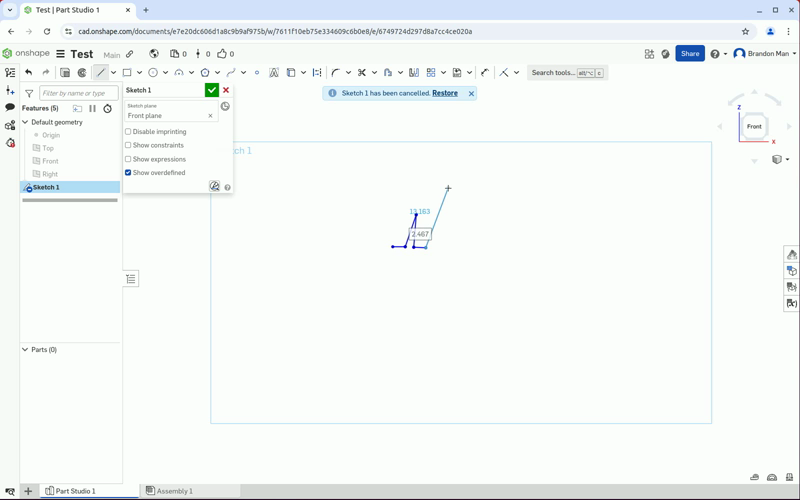
key_down(shift)
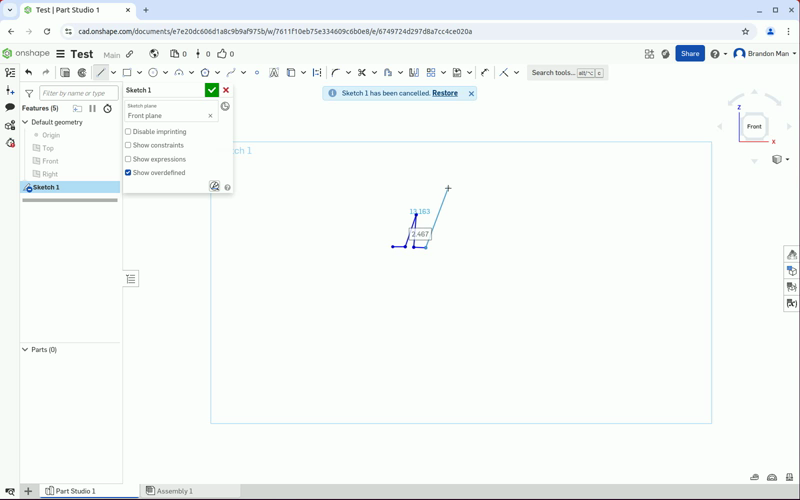
mouse_move(478, 187)
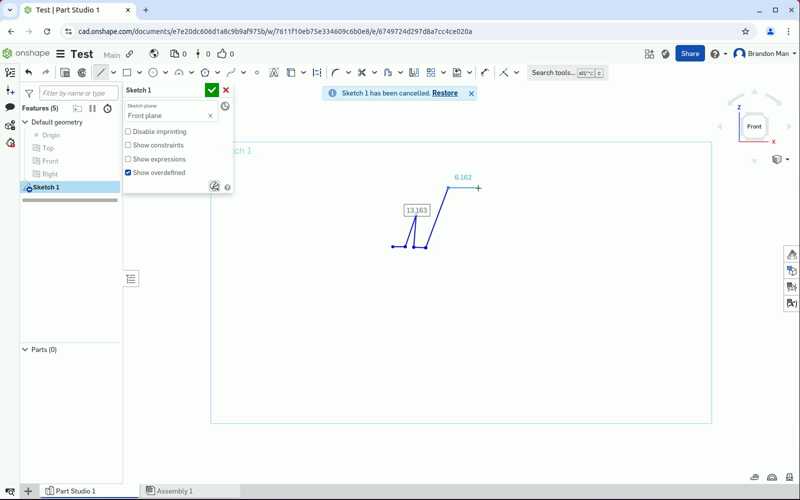
mouse_move(435, 187)
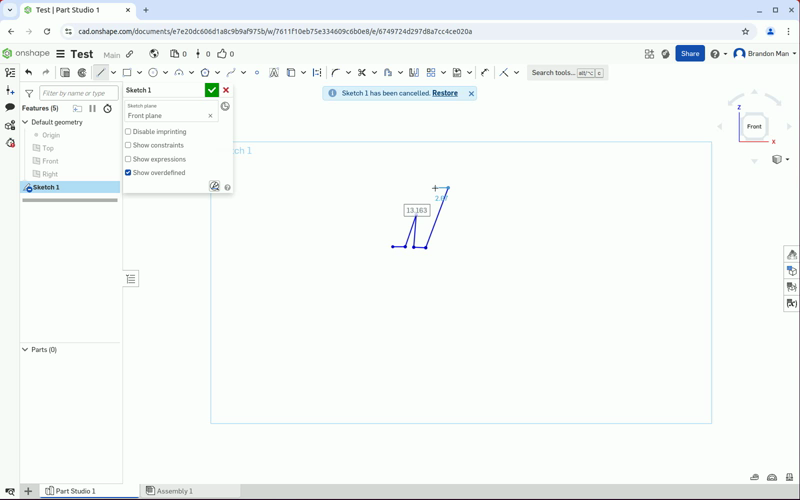
click(435, 187)
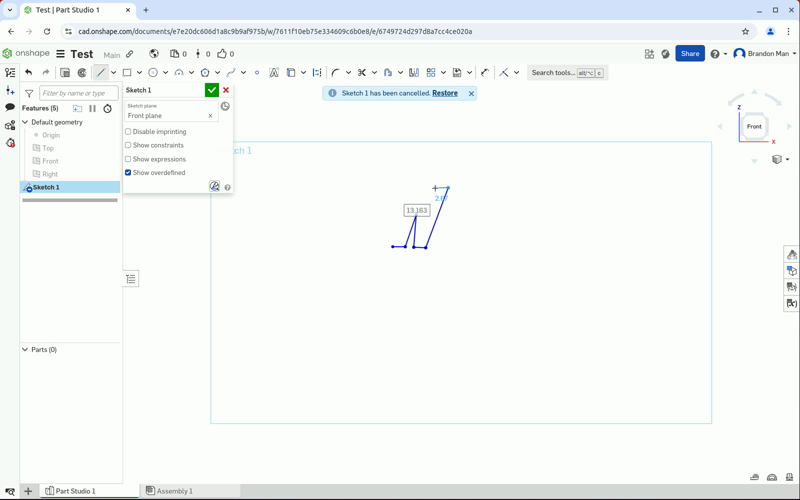
key_up(shift)
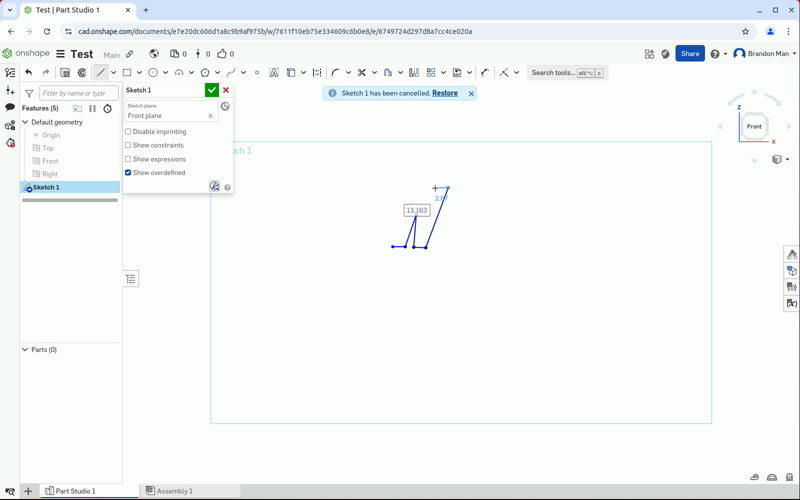
key_down(shift)
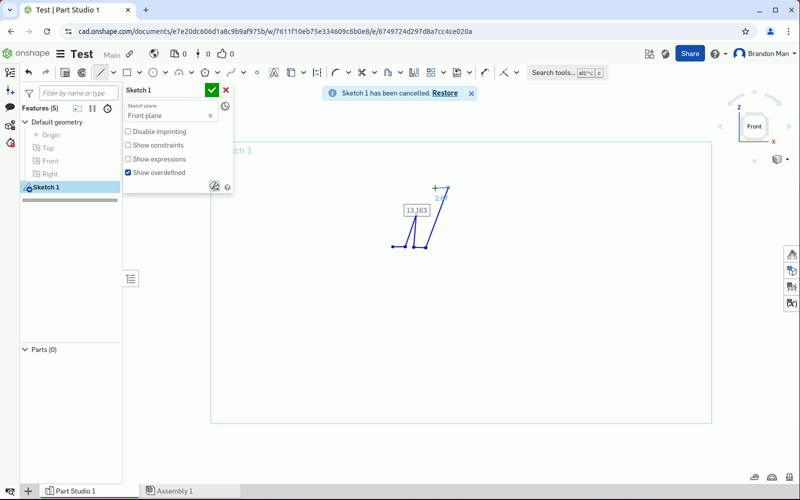
mouse_move(465, 187)
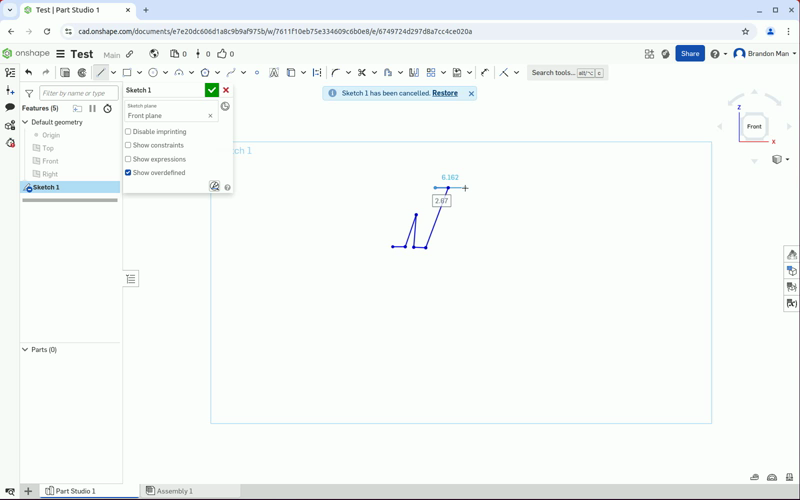
mouse_move(425, 216)
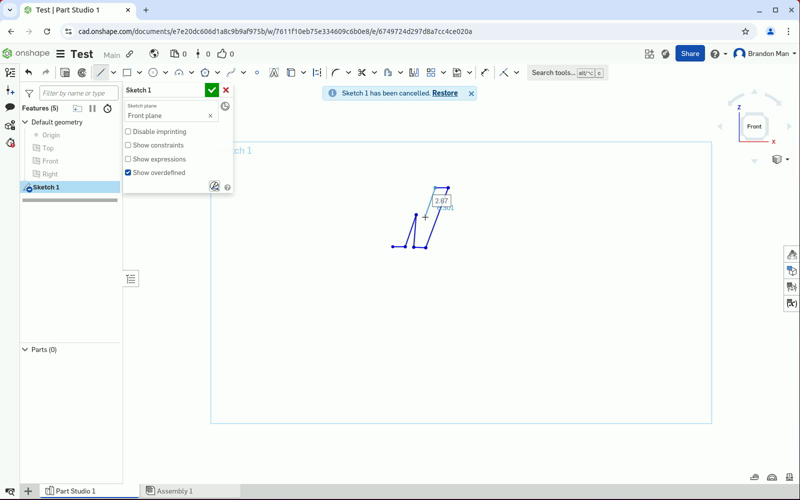
click(425, 216)
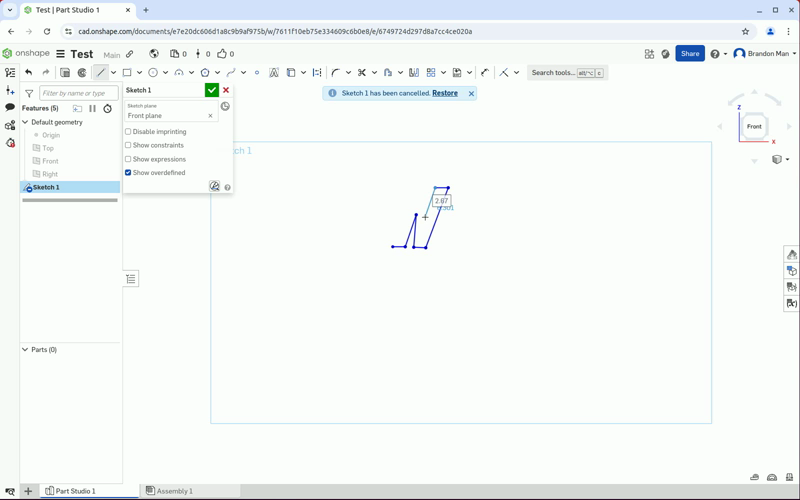
key_up(shift)
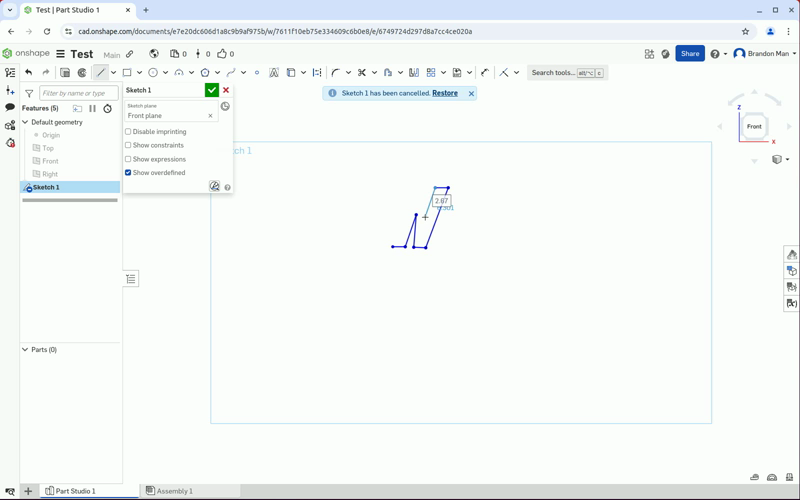
key_down(shift)
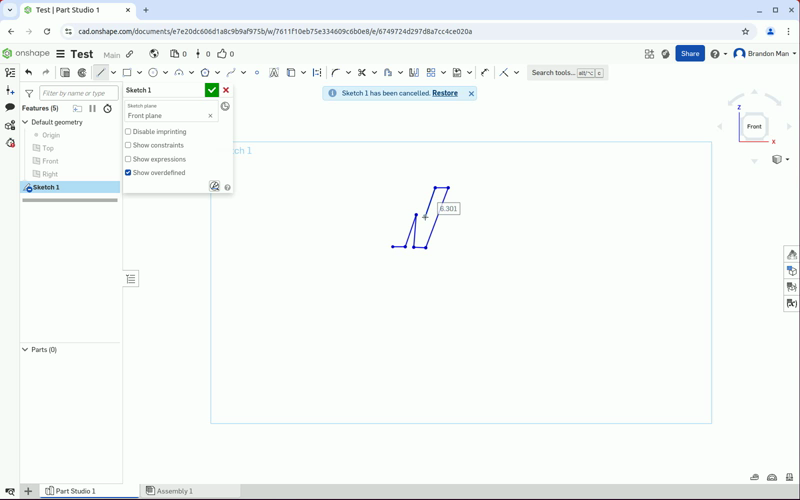
mouse_move(455, 216)
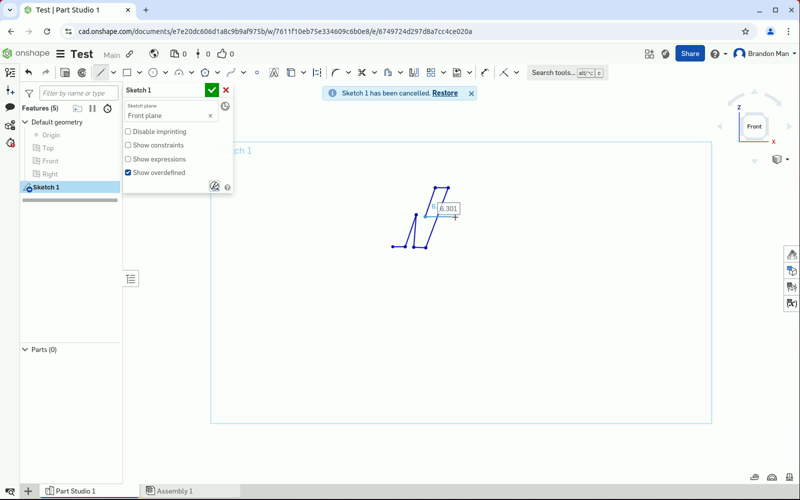
mouse_move(425, 187)
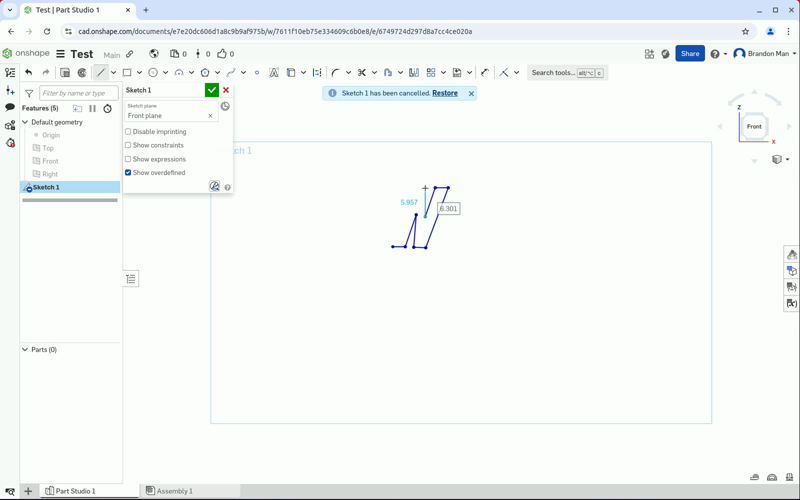
click(425, 187)
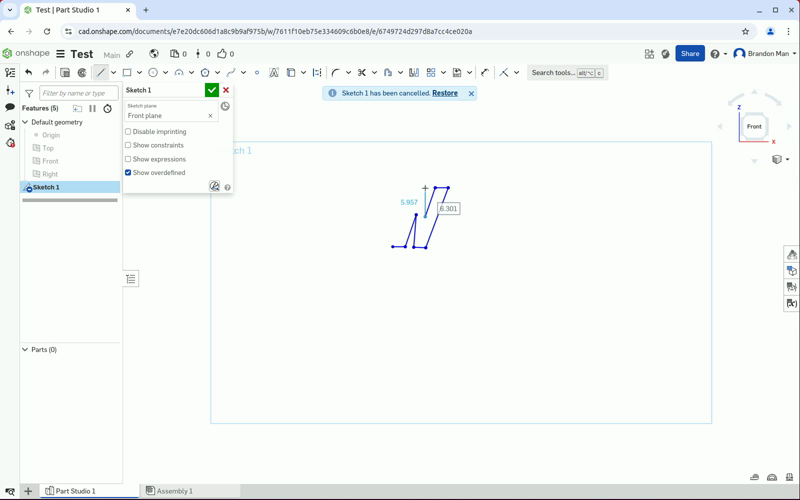
key_up(shift)
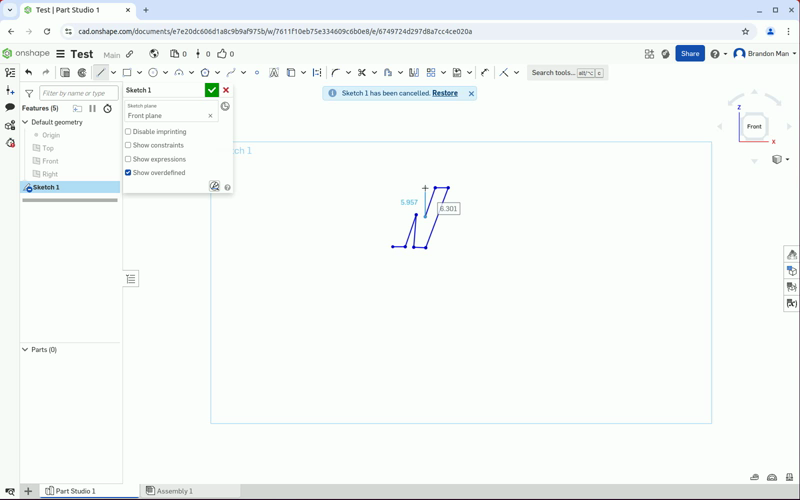
key_down(shift)
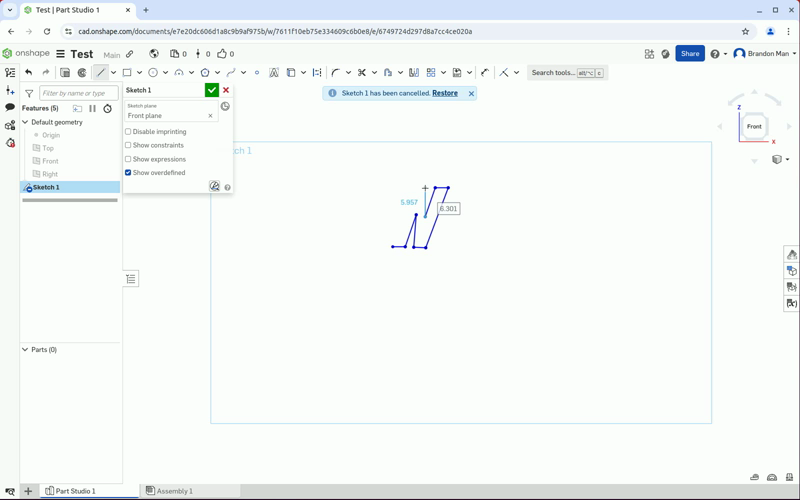
mouse_move(455, 187)
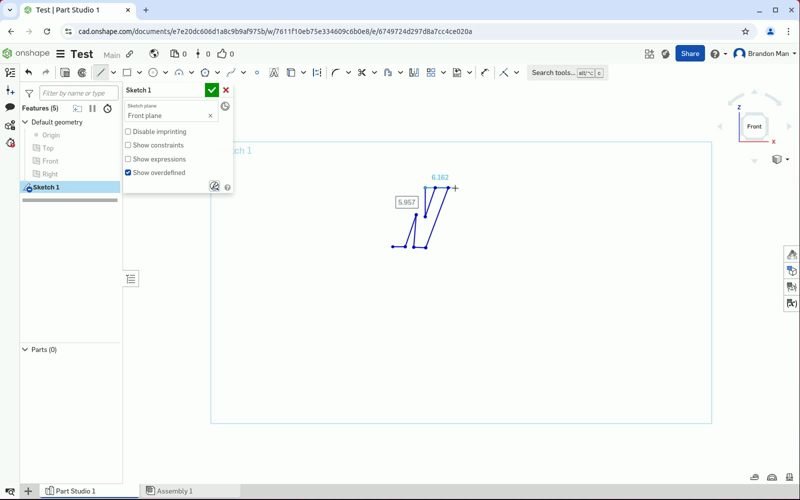
mouse_move(413, 187)
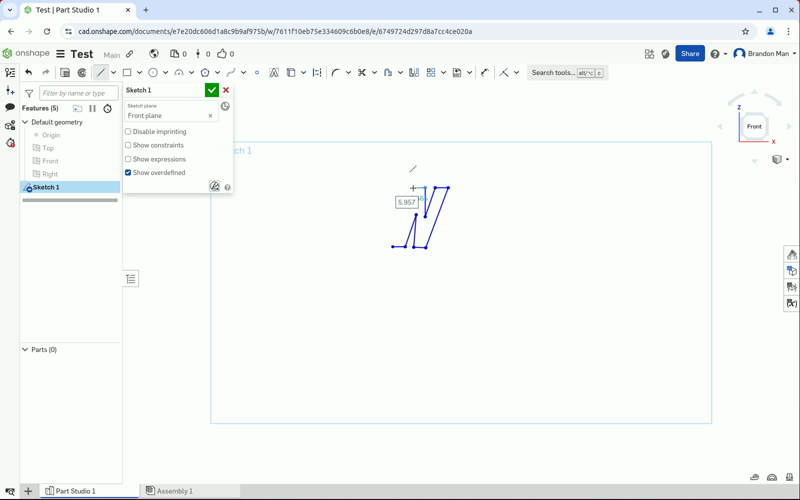
click(413, 187)
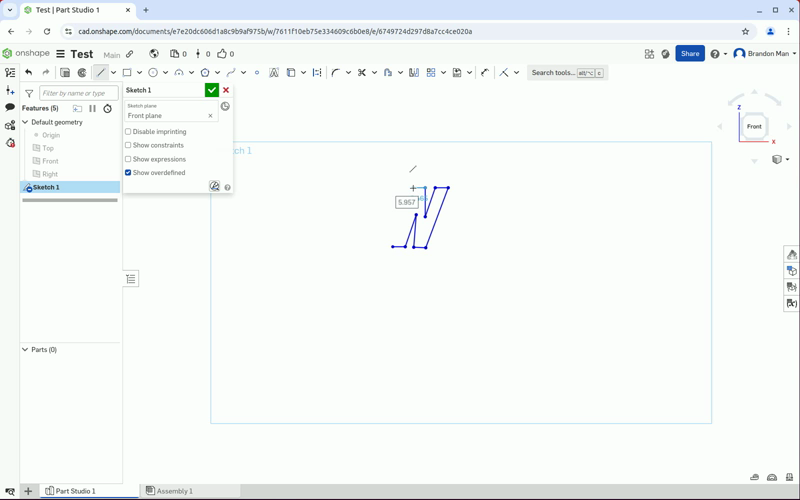
key_up(shift)
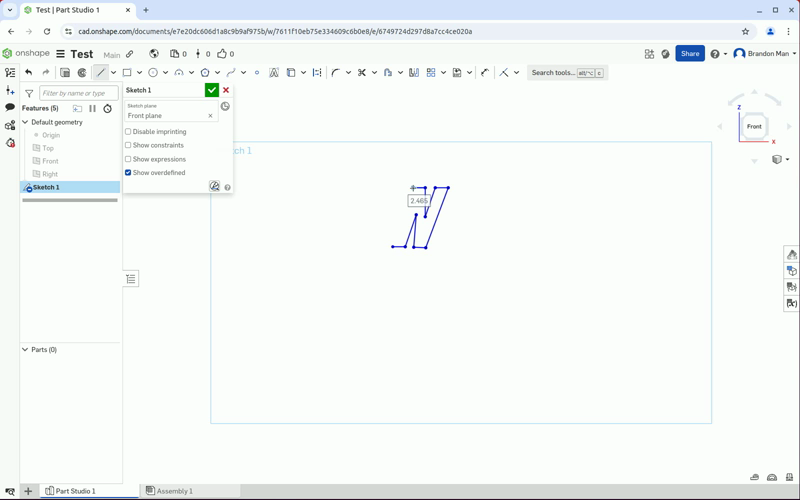
key_down(shift)
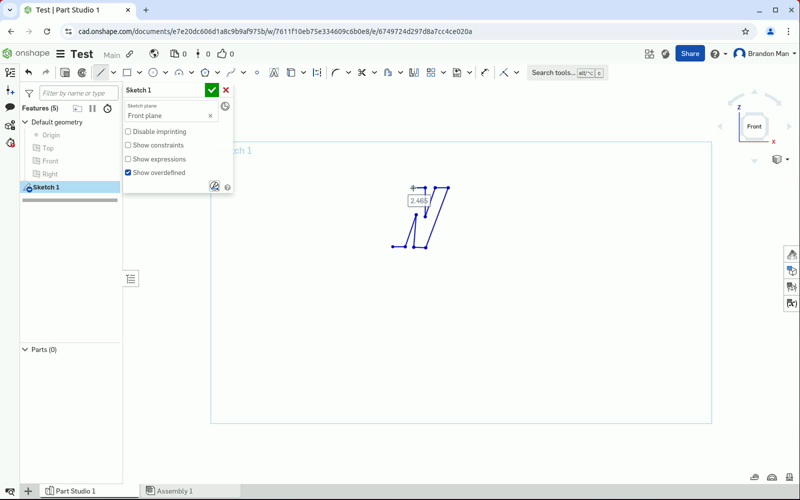
mouse_move(392, 246)
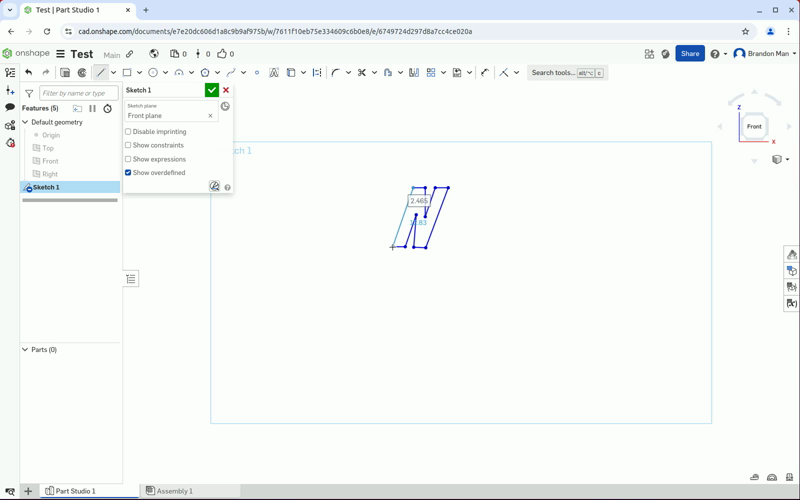
key_up(shift)
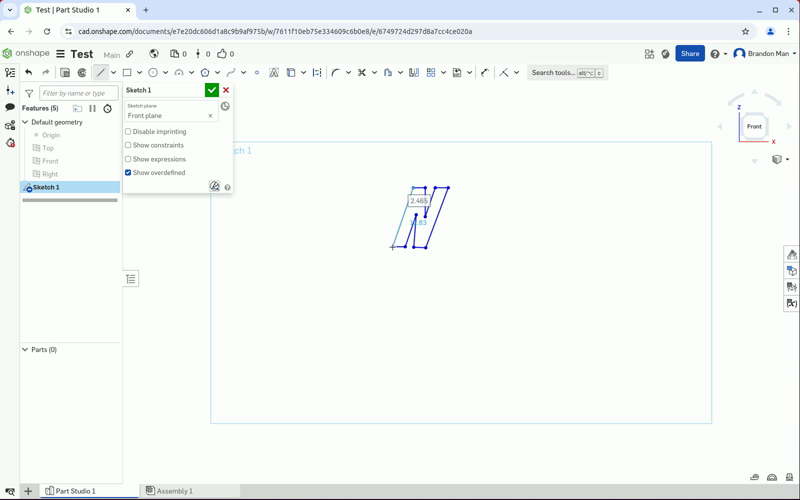
click(392, 246)
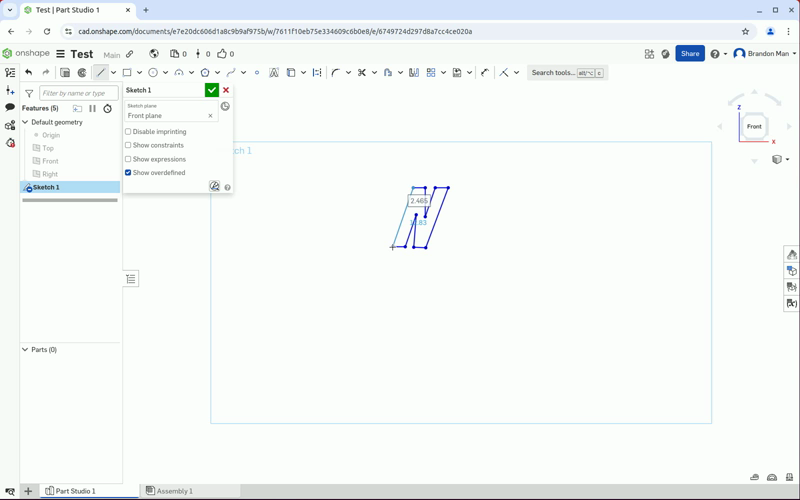
key(esc)
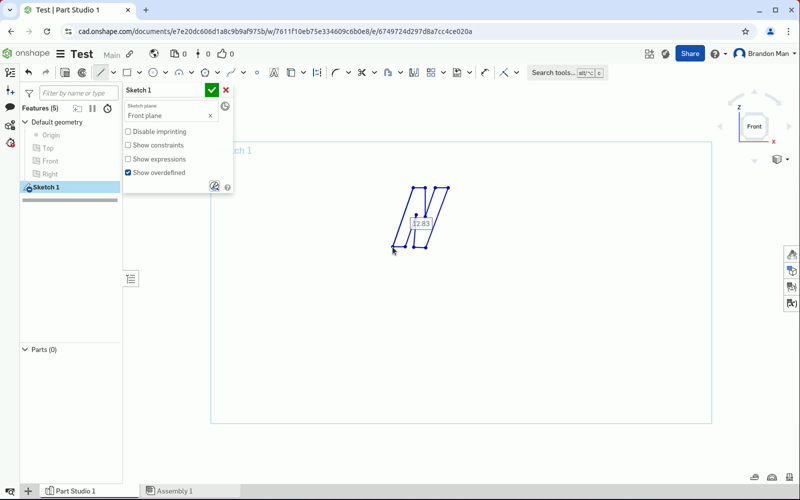
mouse_move(405, 220)
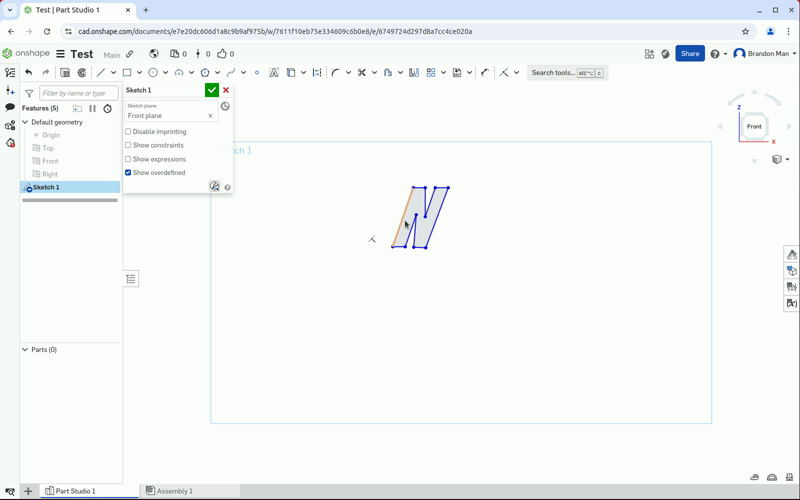
scroll(6)
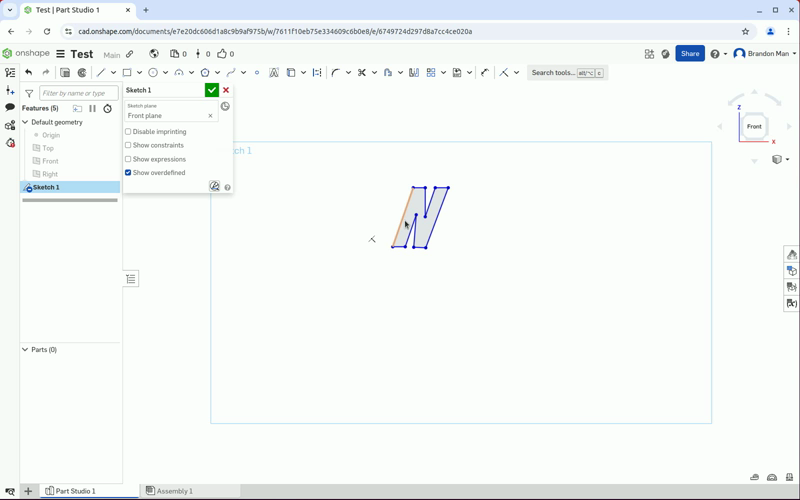
scroll(6)
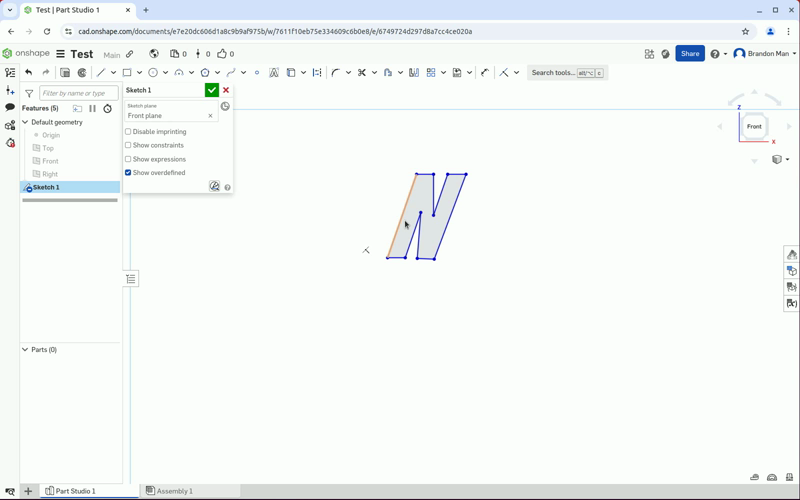
scroll(6)
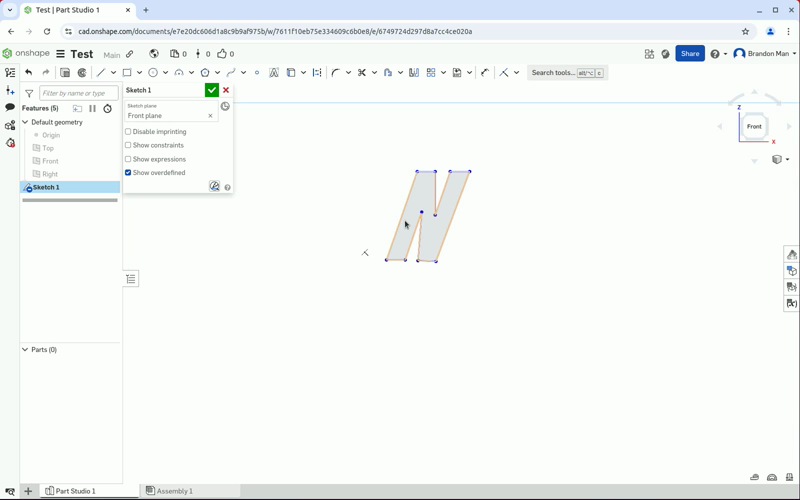
scroll(6)
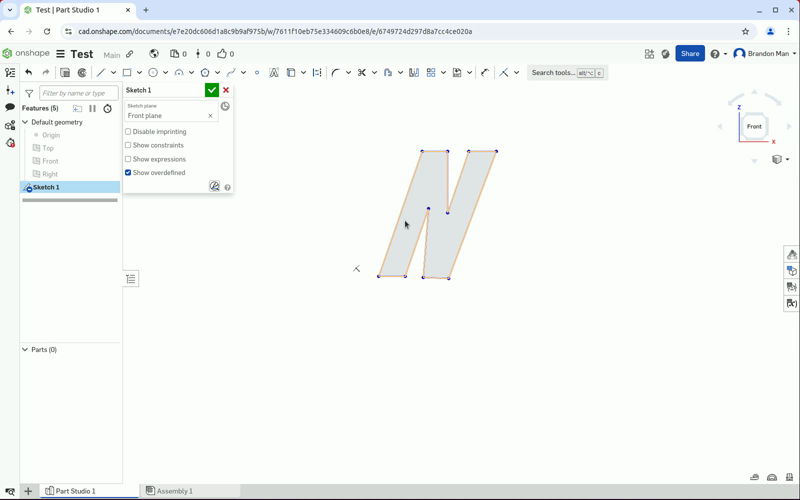
scroll(6)
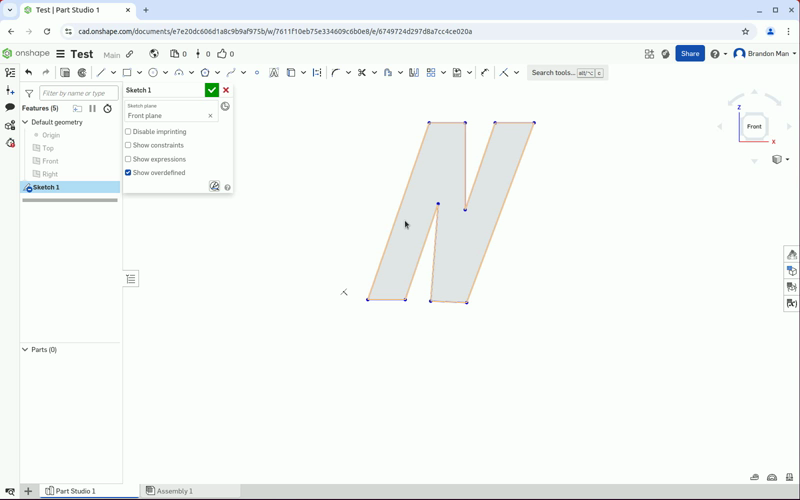
scroll(6)
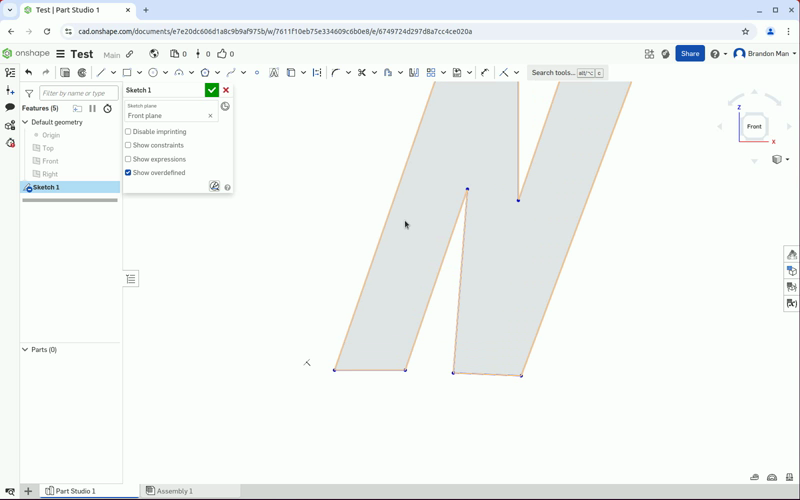
scroll(6)
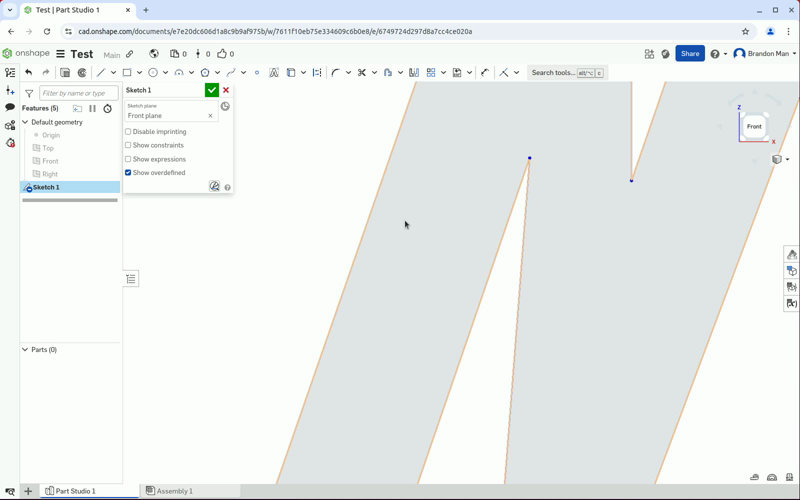
click(405, 220)
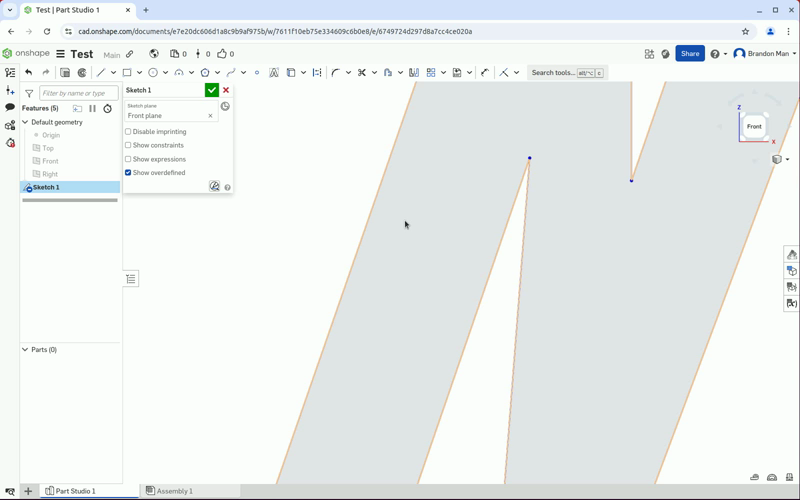
scroll(-6)
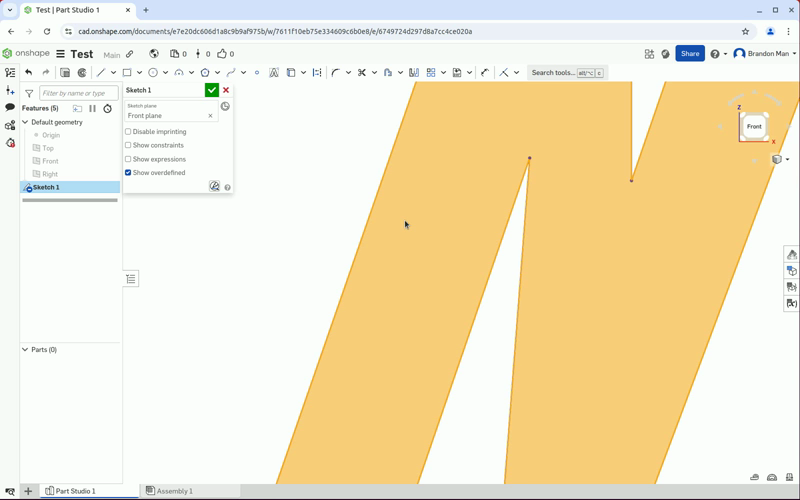
scroll(-6)
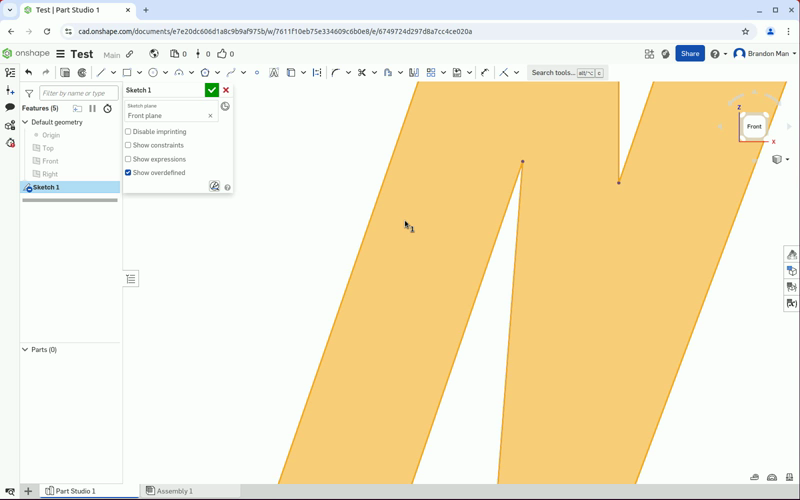
scroll(-6)
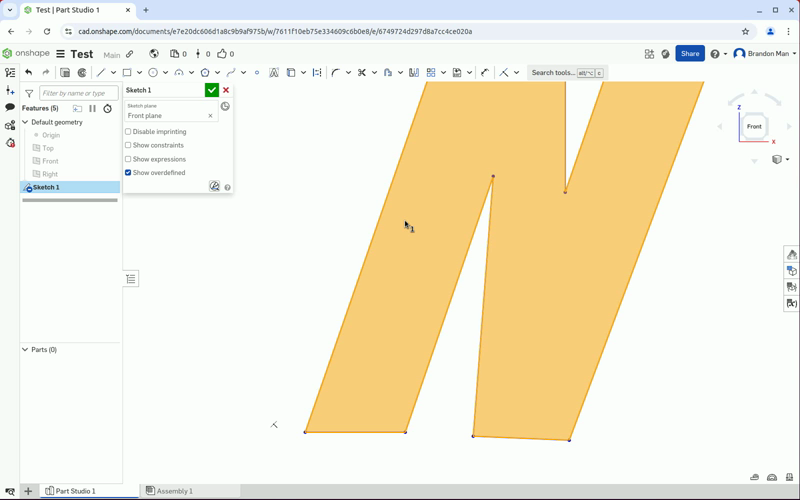
scroll(-6)
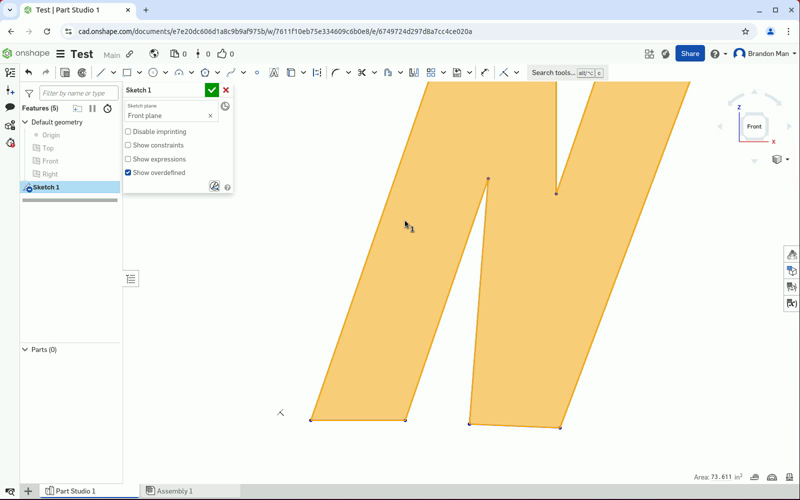
scroll(-6)
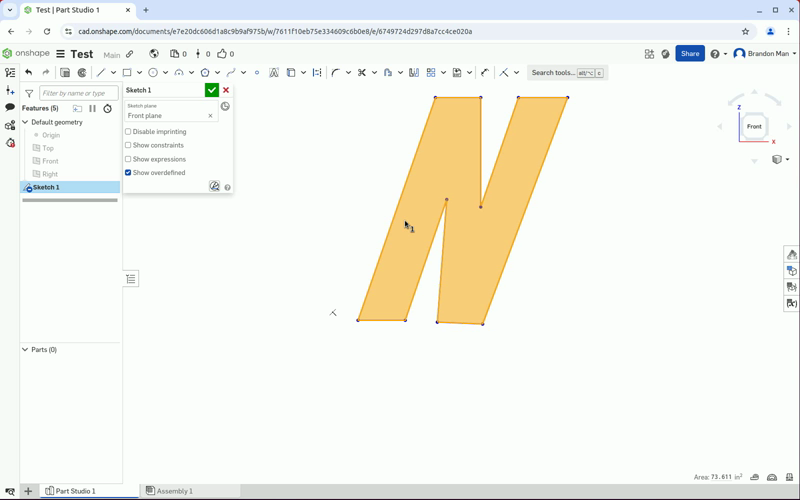
scroll(-6)
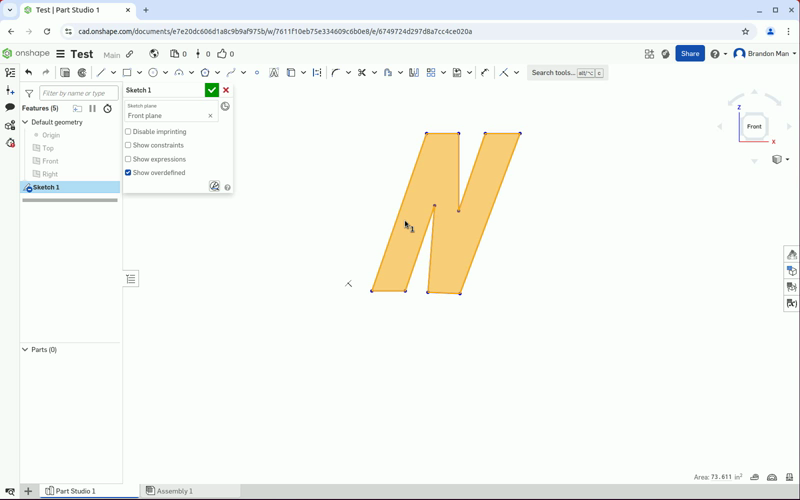
scroll(-6)
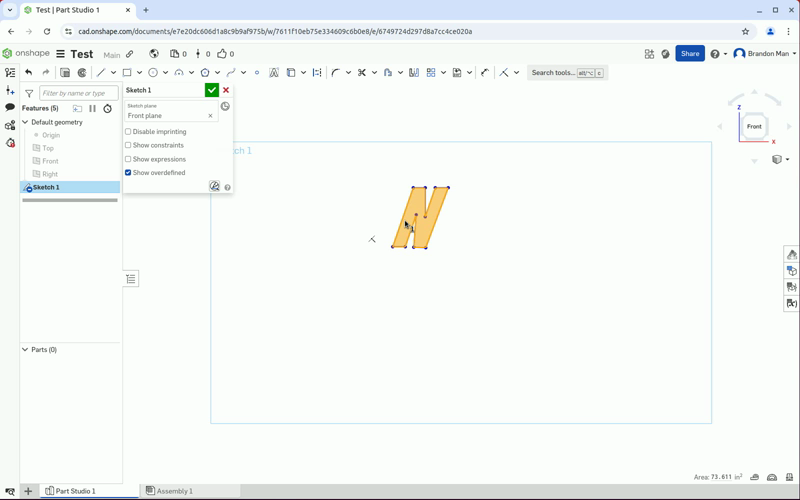
mouse_move(73, 352)
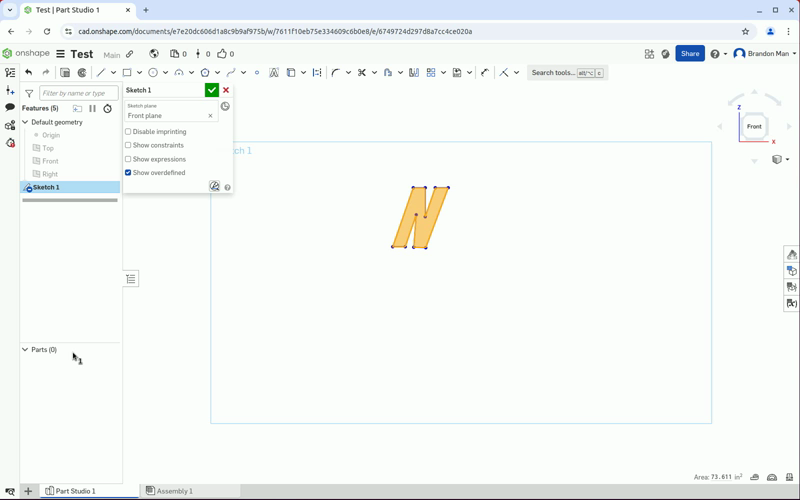
key(shift+y)
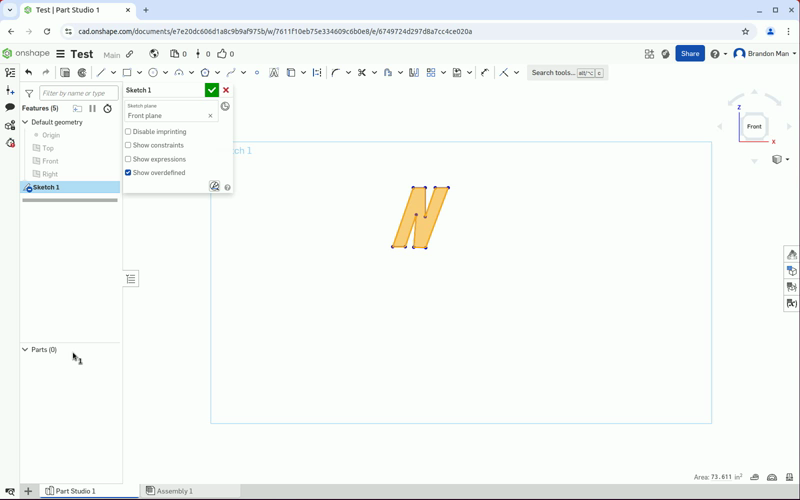
key(shift+e)
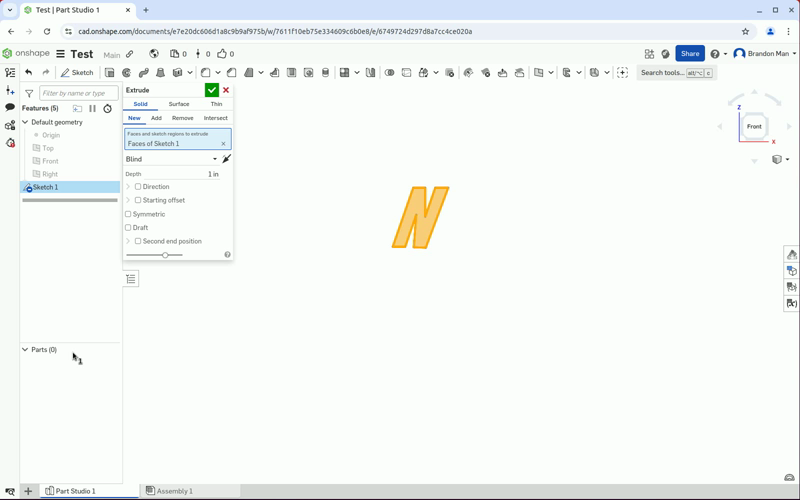
mouse_move(143, 106)
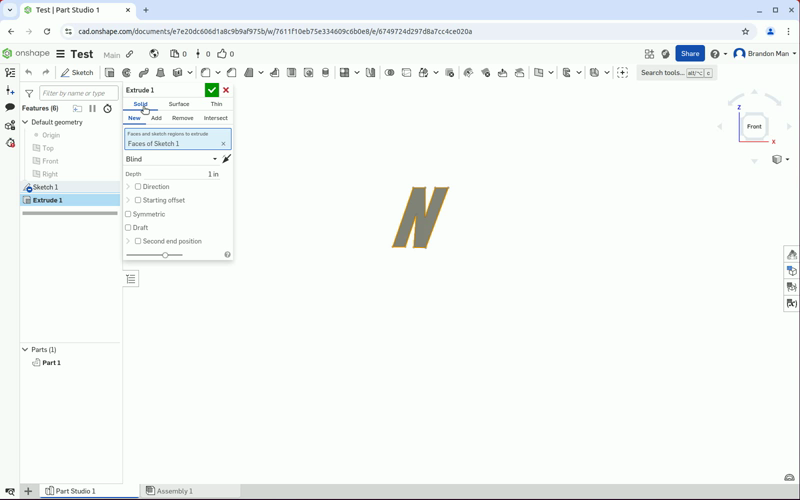
click(143, 106)
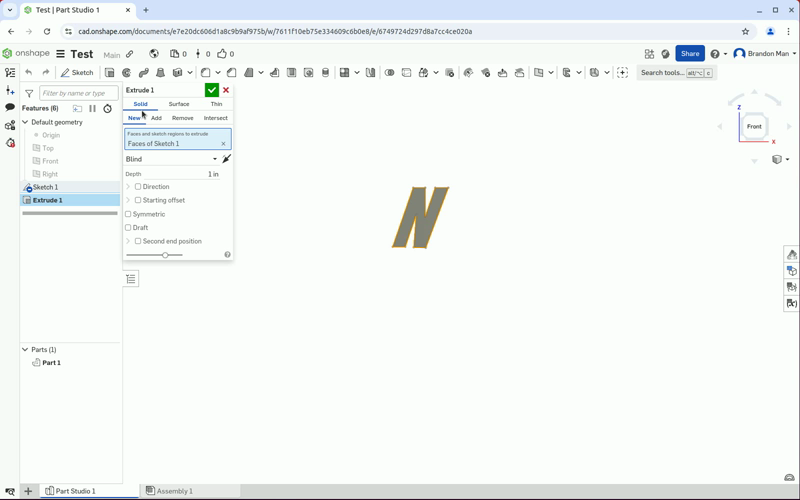
mouse_move(137, 120)
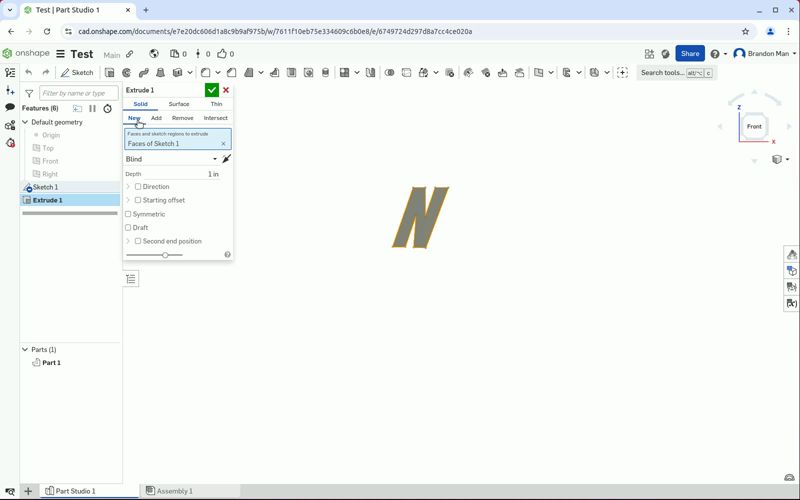
click(137, 120)
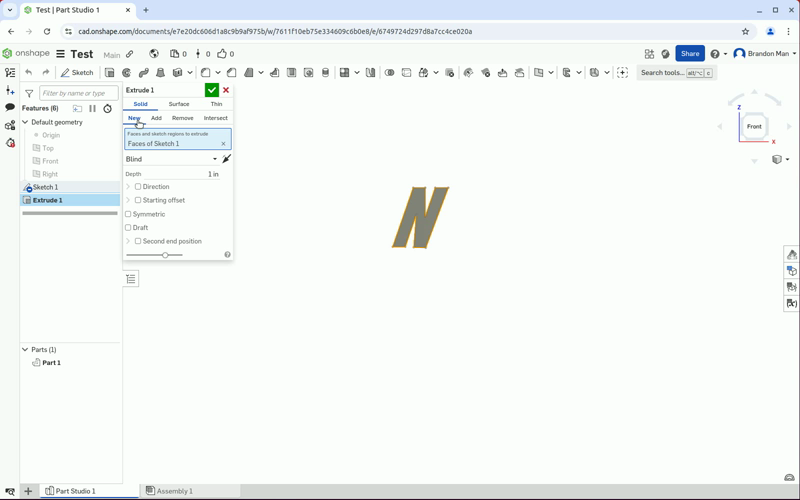
key(tab, 4)
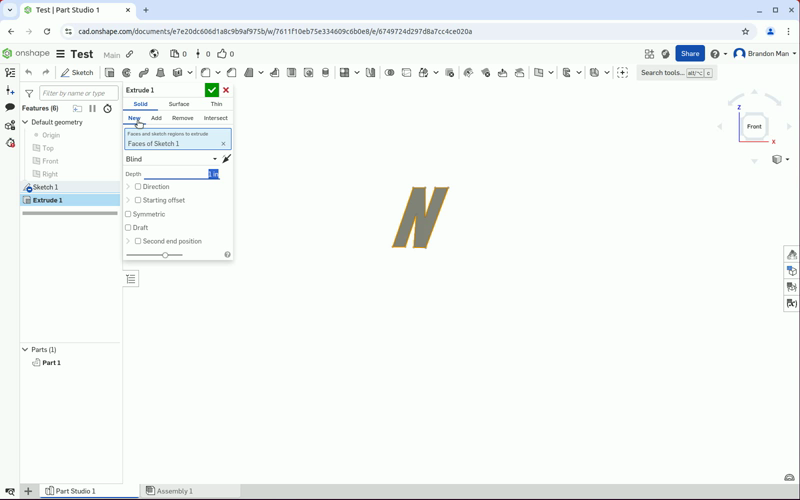
text(7.703)
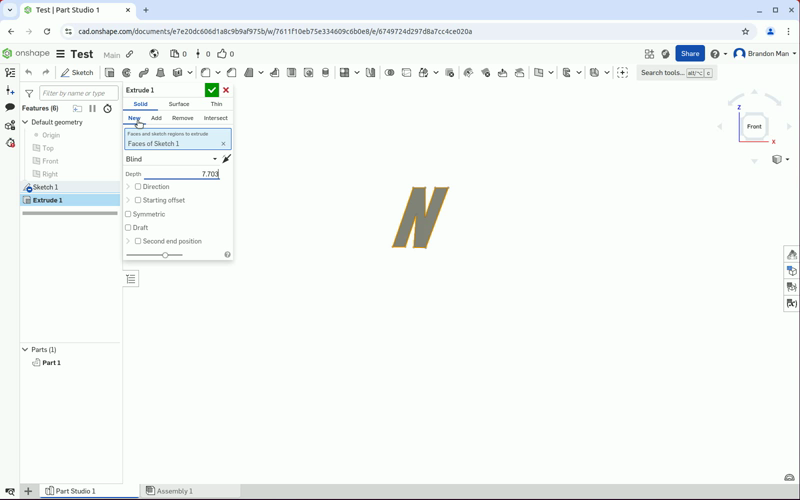
key(enter)
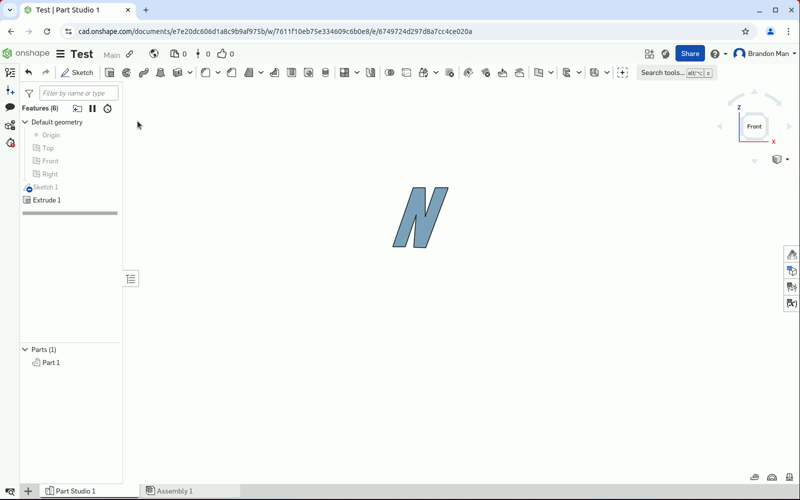
key(shift+h)
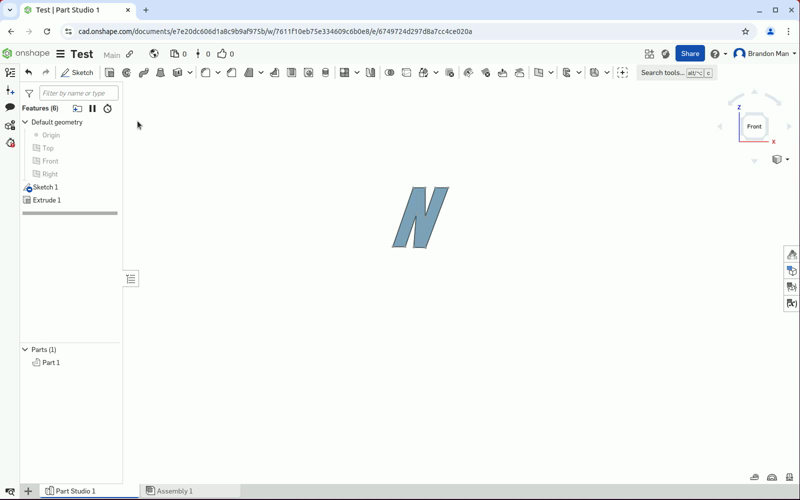
key(shift+h)
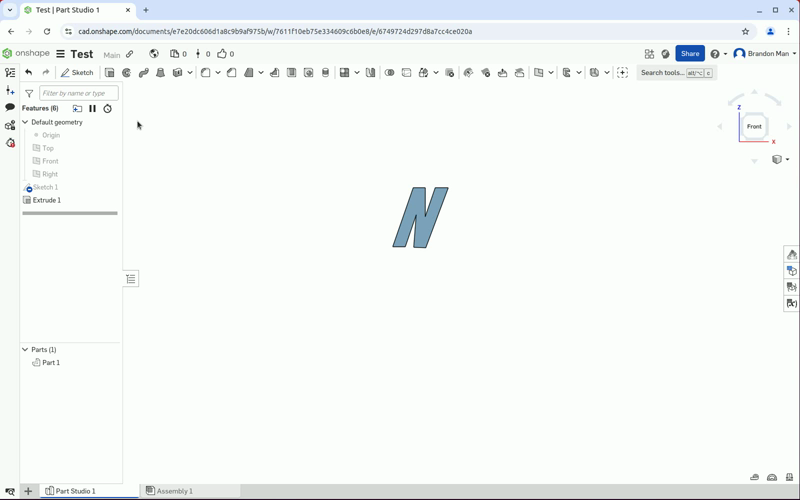
mouse_move(73, 189)
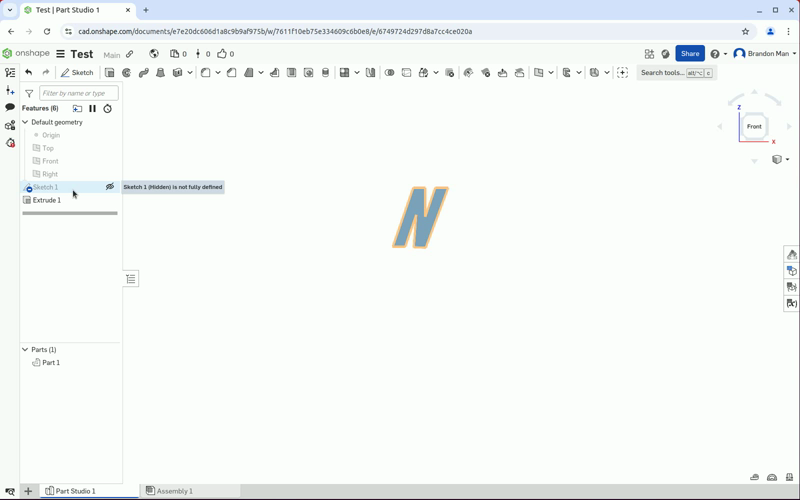
click(73, 189)
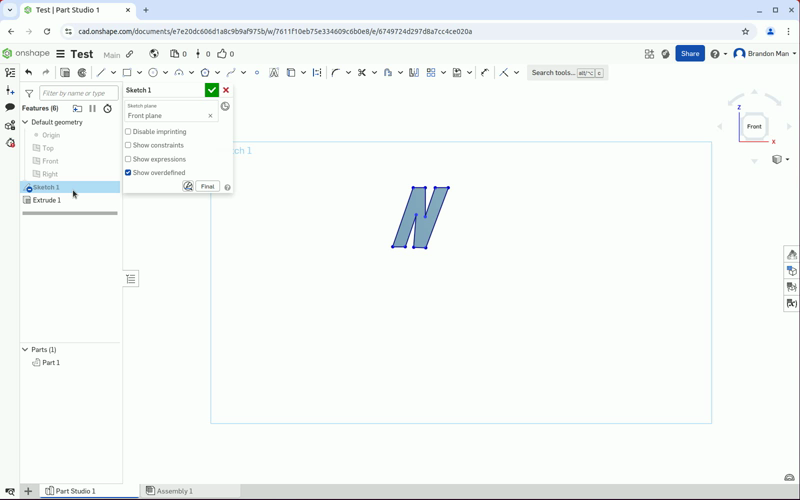
mouse_move(229, 92)
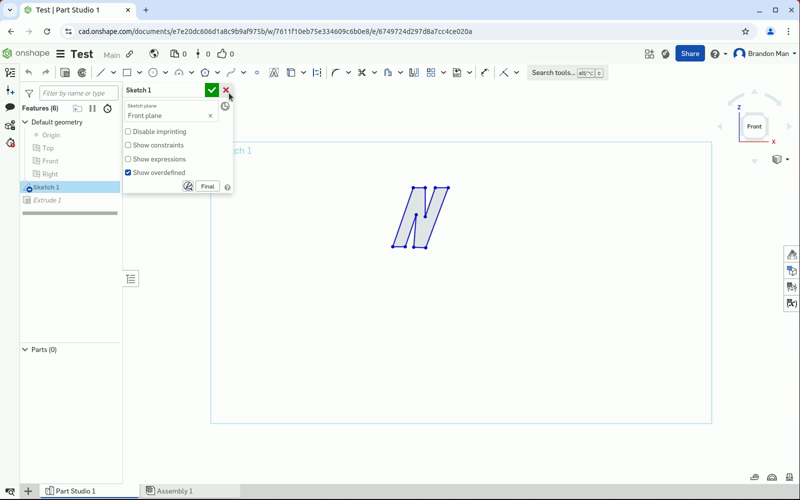
click(229, 92)
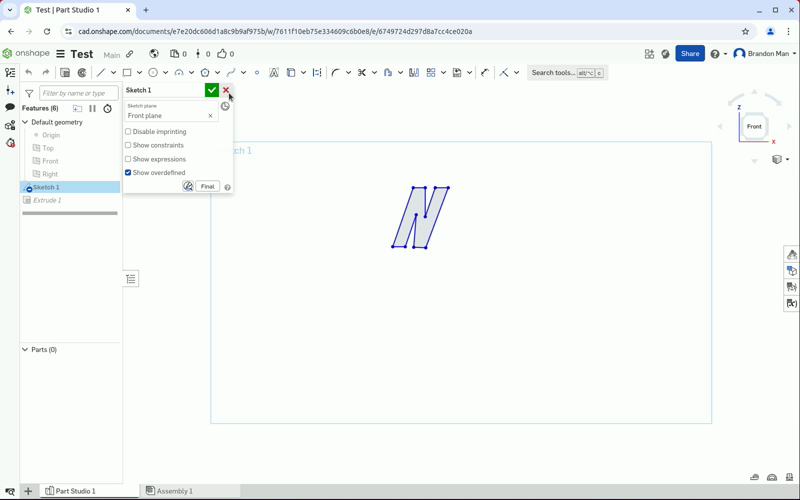
key(shift+s)
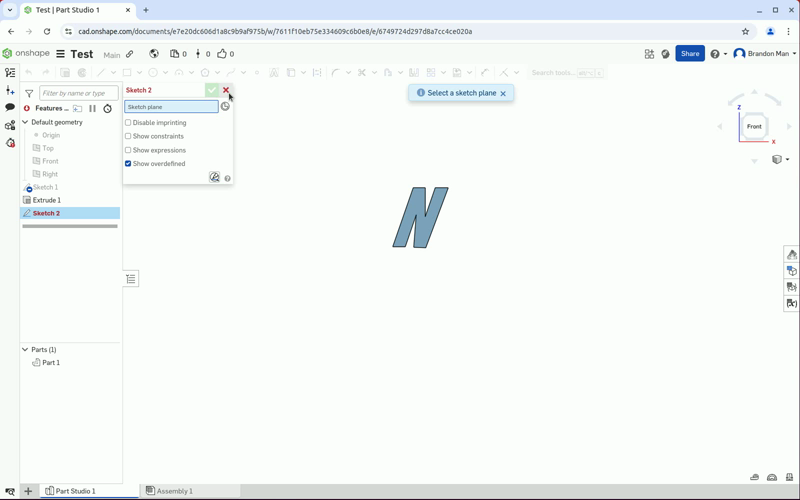
mouse_move(73, 163)
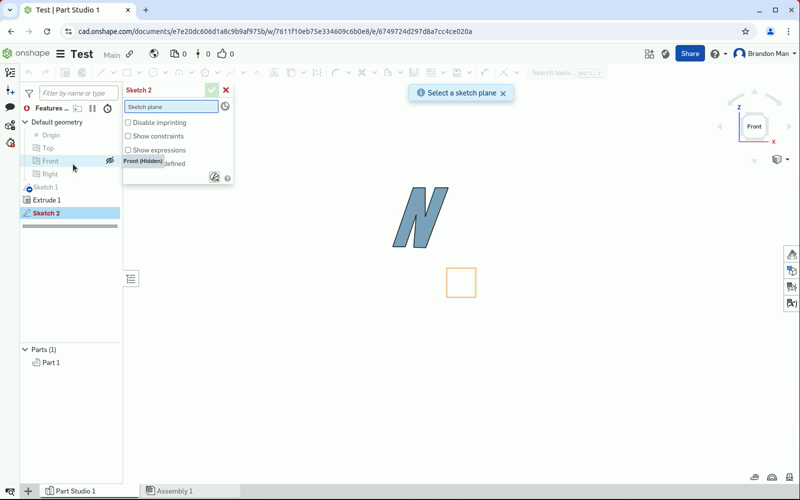
click(73, 163)
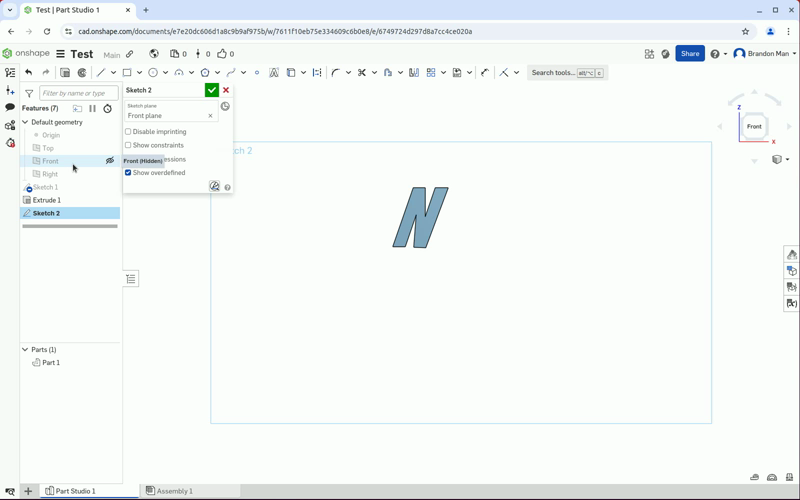
mouse_move(73, 352)
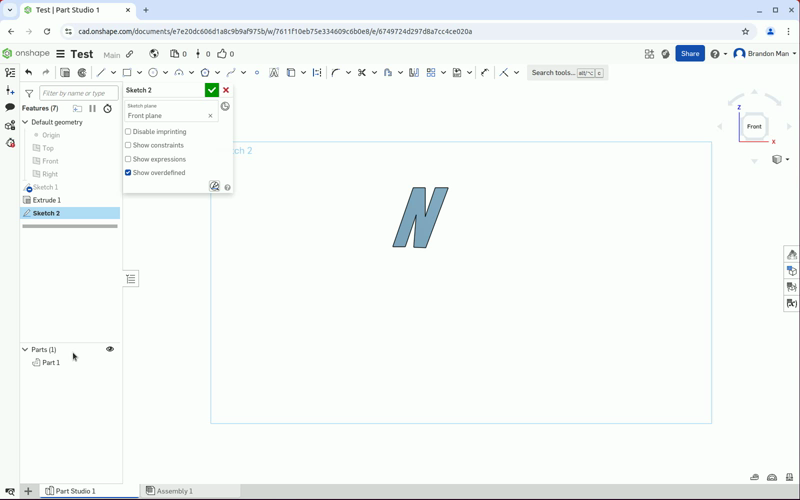
key(y)
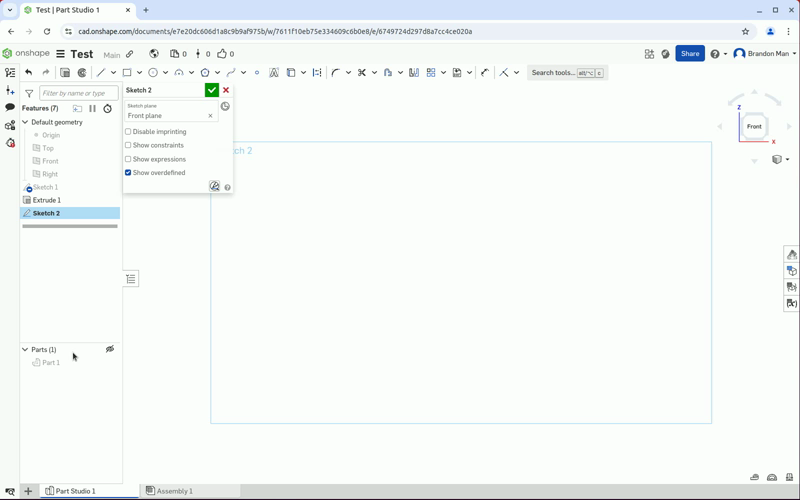
key(l)
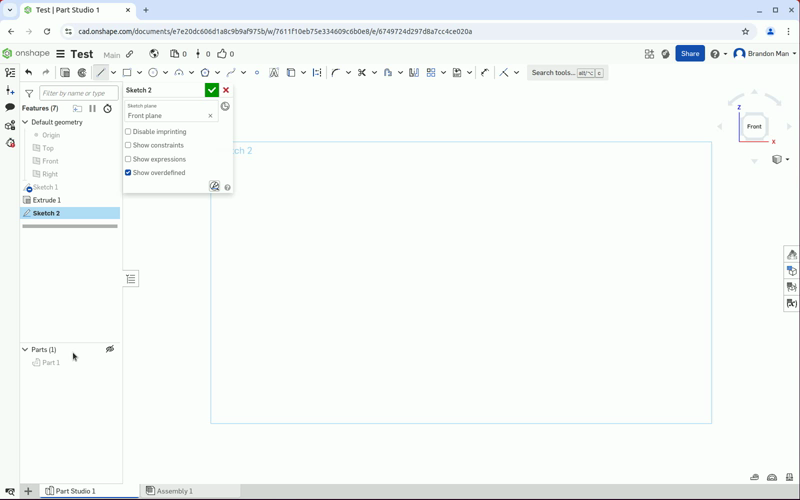
key_down(shift)
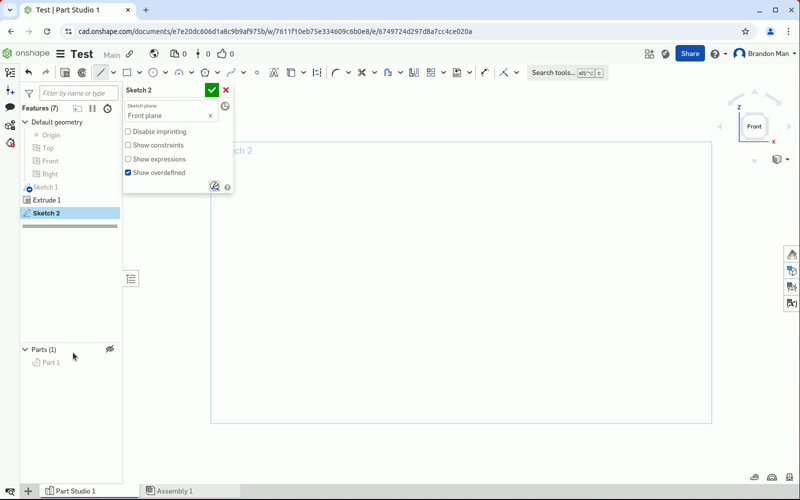
mouse_move(429, 246)
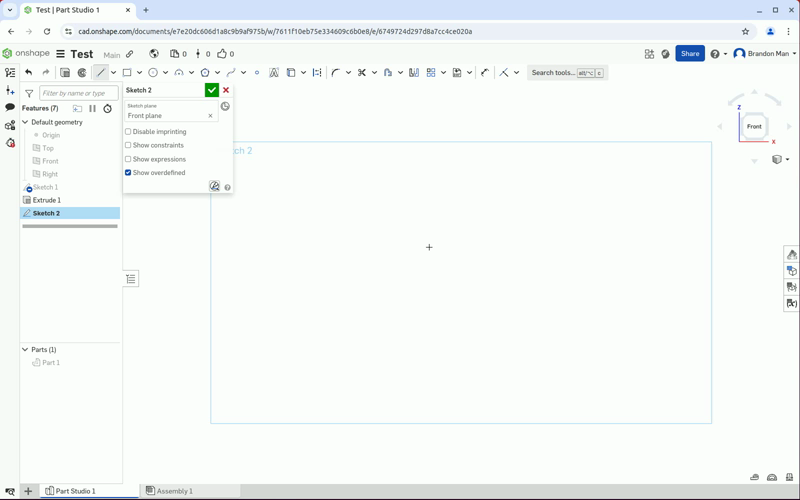
click(429, 246)
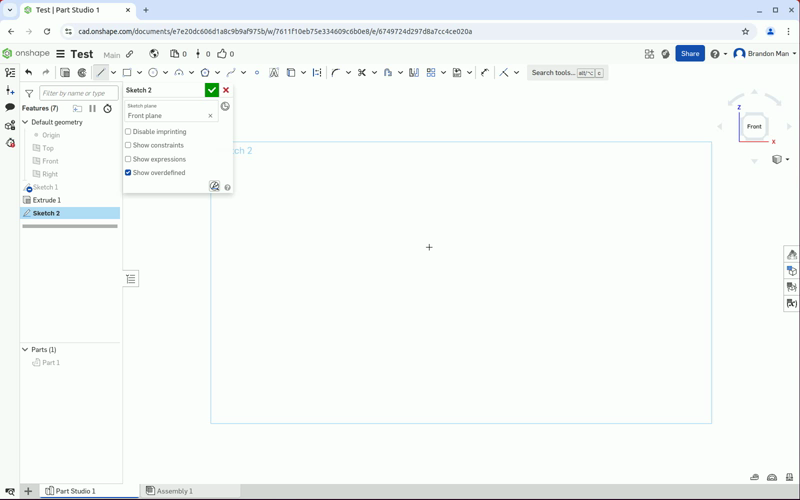
key_up(shift)
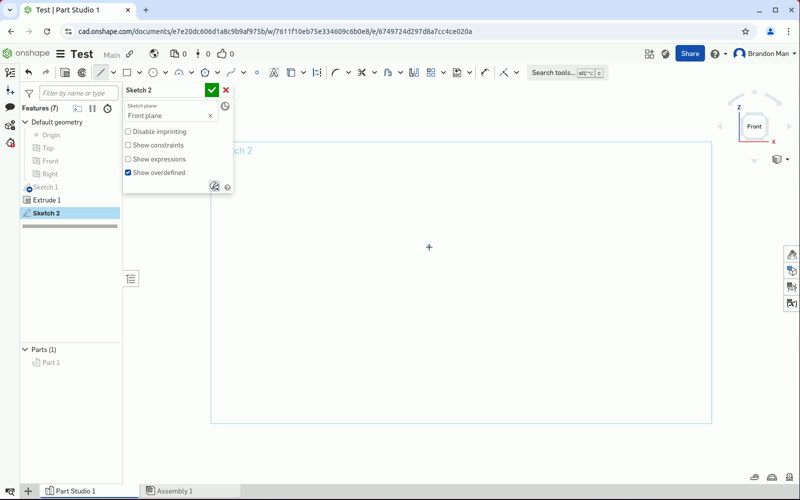
key_down(shift)
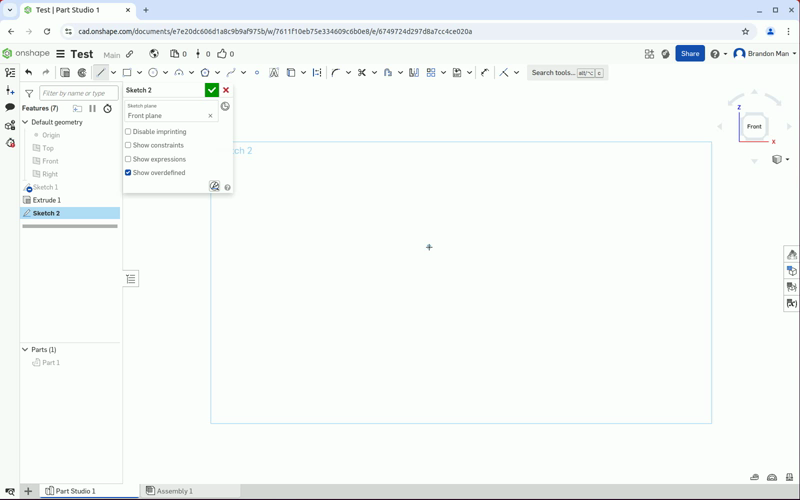
mouse_move(459, 246)
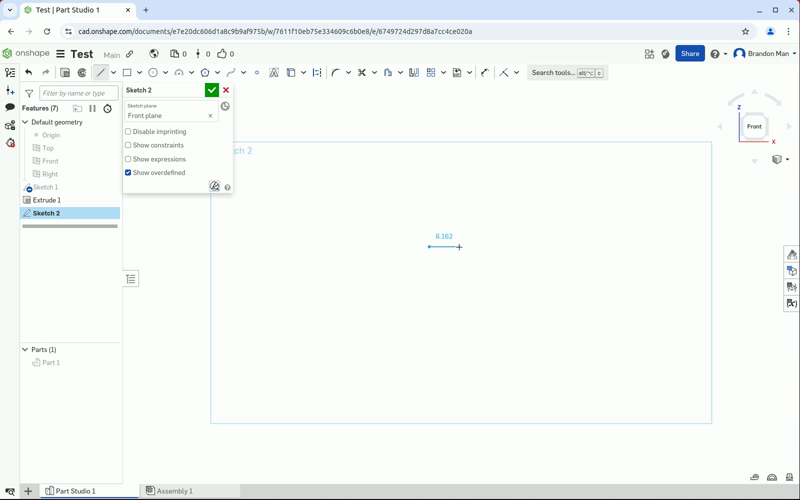
mouse_move(444, 246)
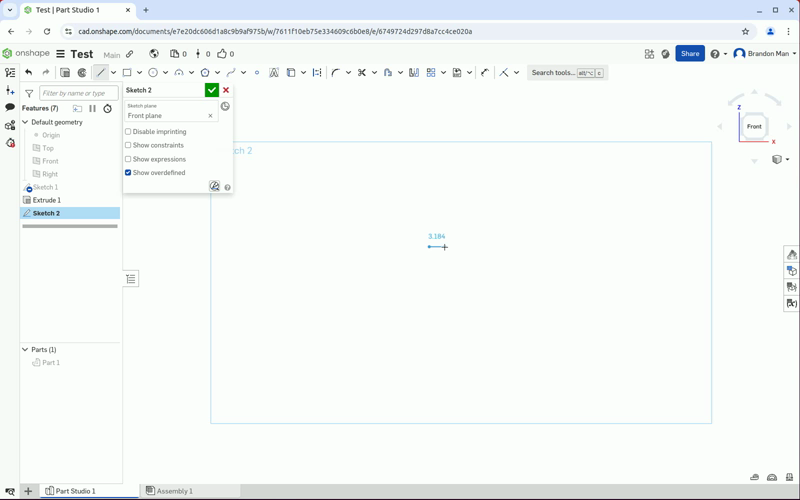
click(444, 246)
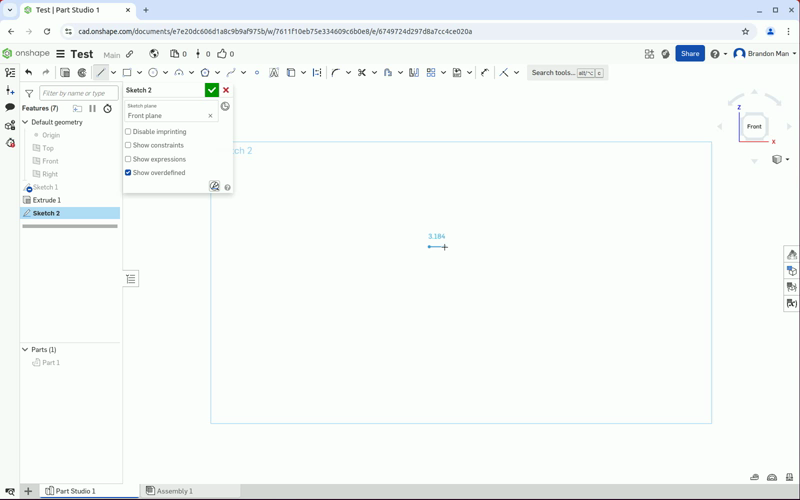
key_up(shift)
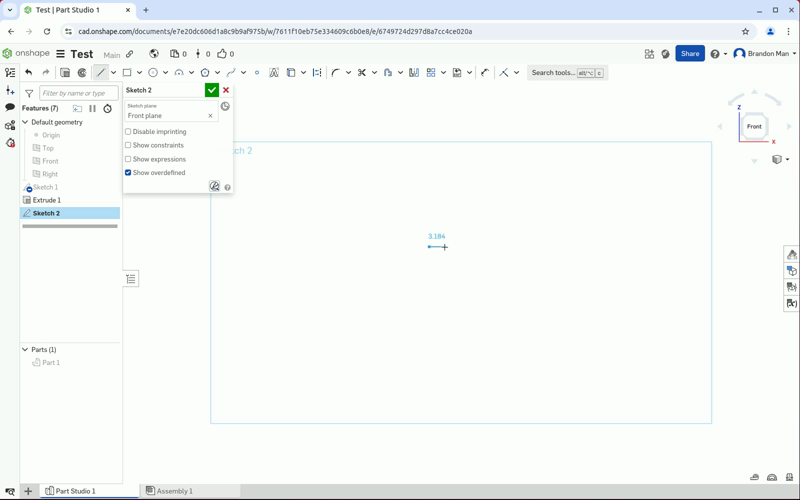
key_down(shift)
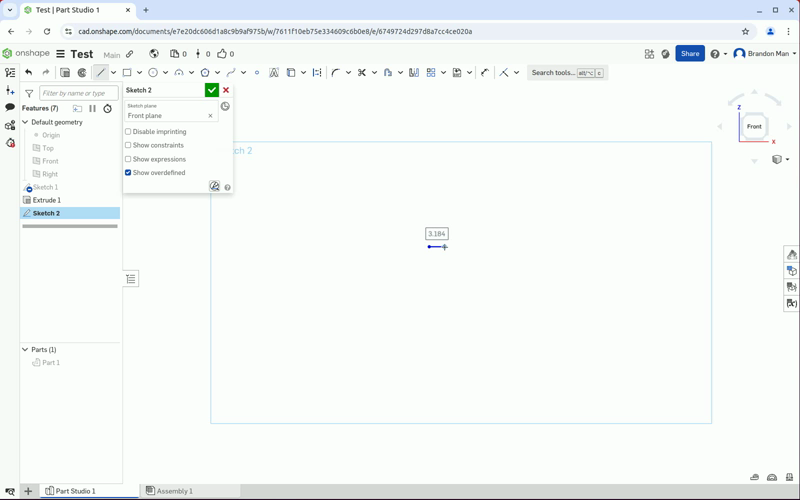
mouse_move(465, 187)
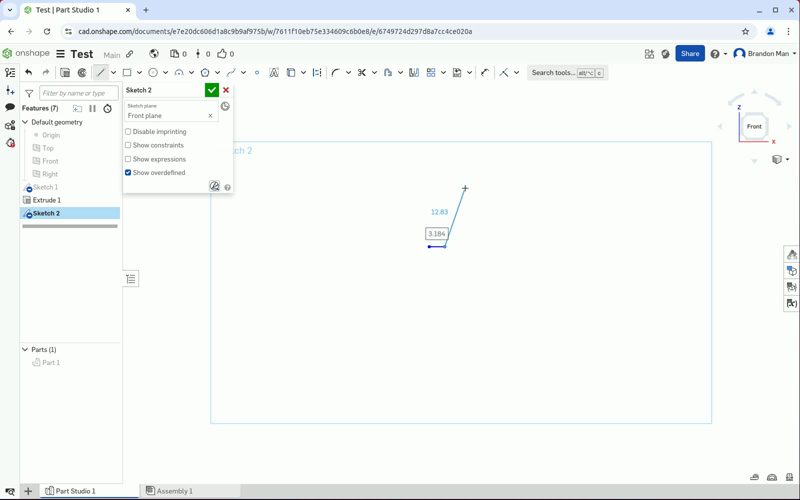
click(465, 187)
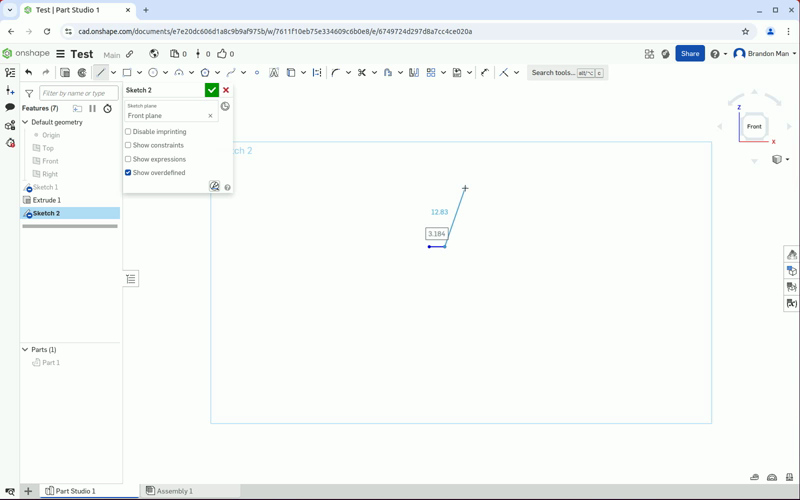
key_up(shift)
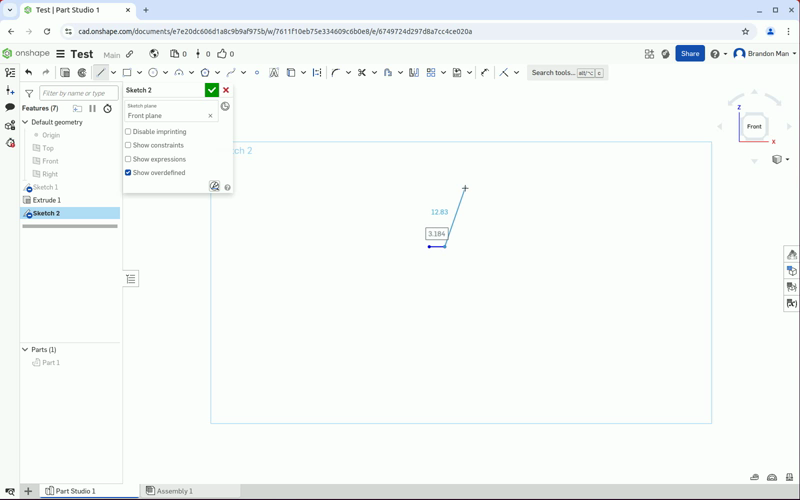
key_down(shift)
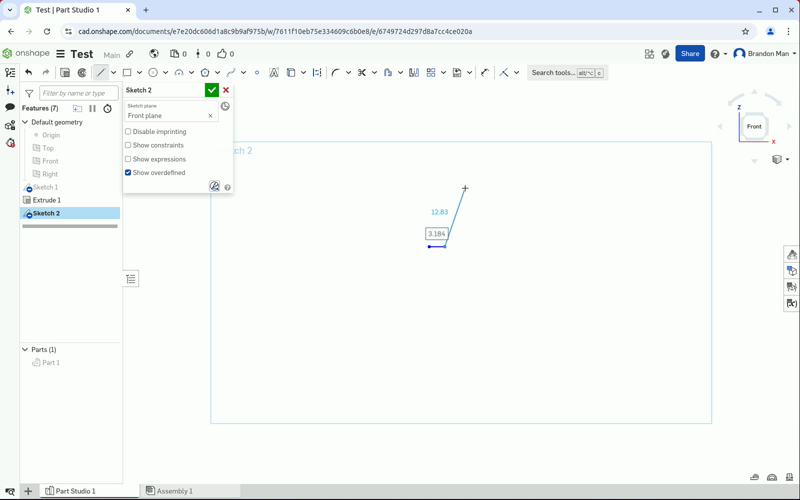
mouse_move(495, 187)
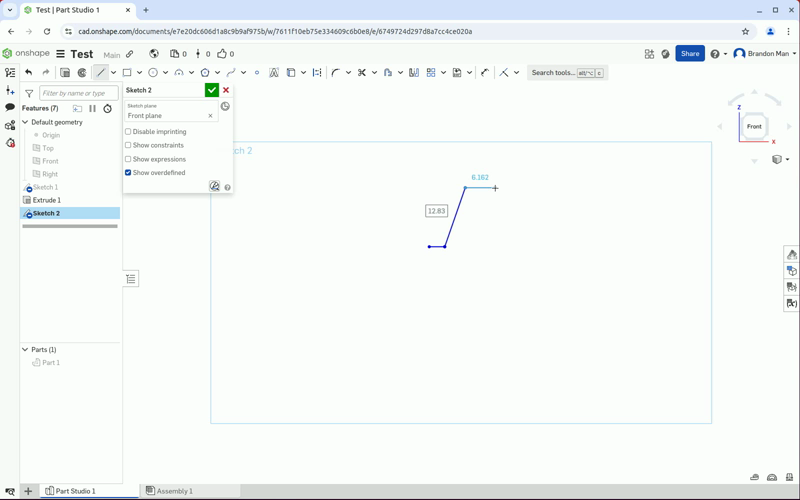
mouse_move(449, 187)
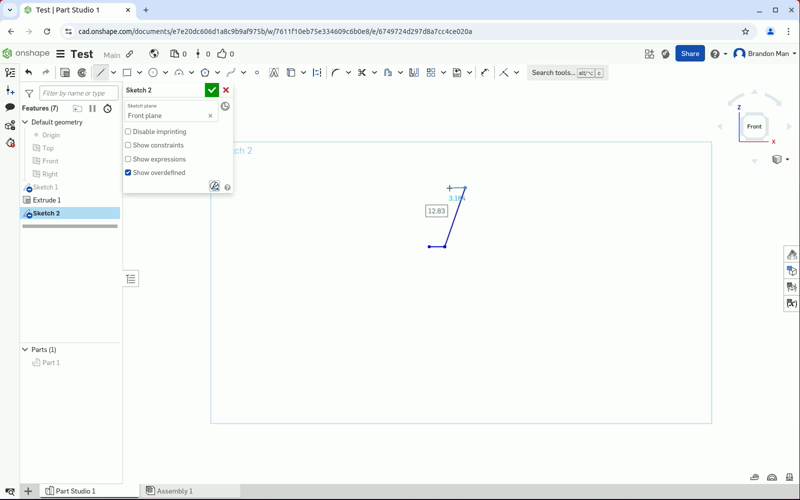
click(449, 187)
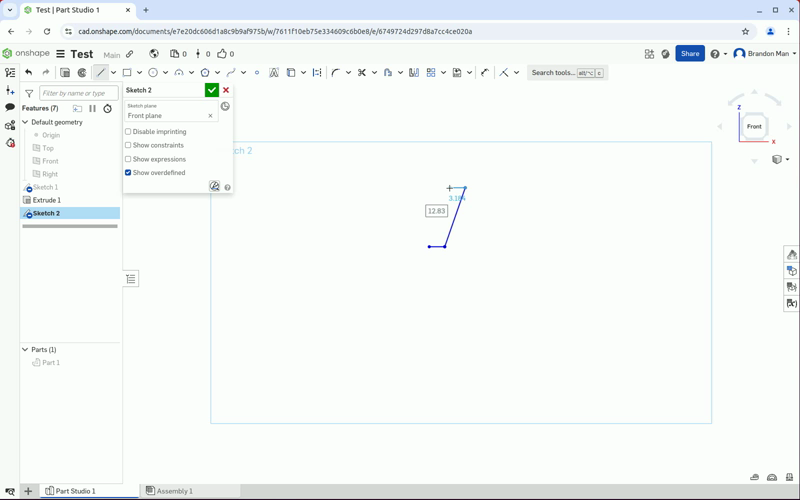
key_up(shift)
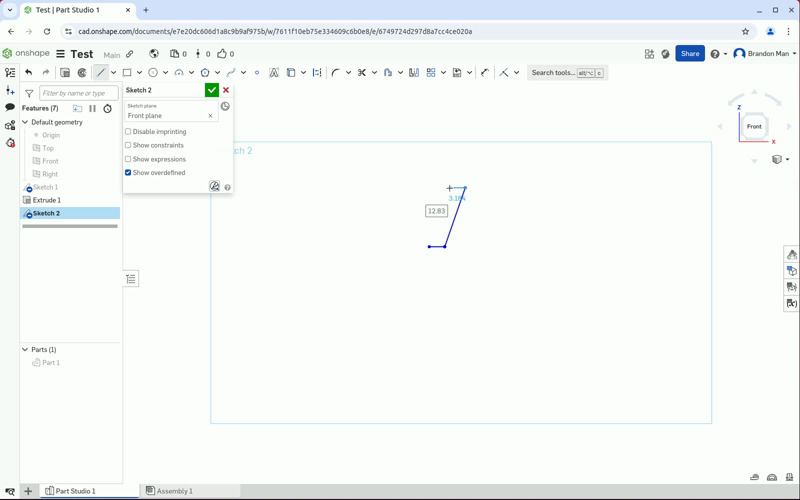
key_down(shift)
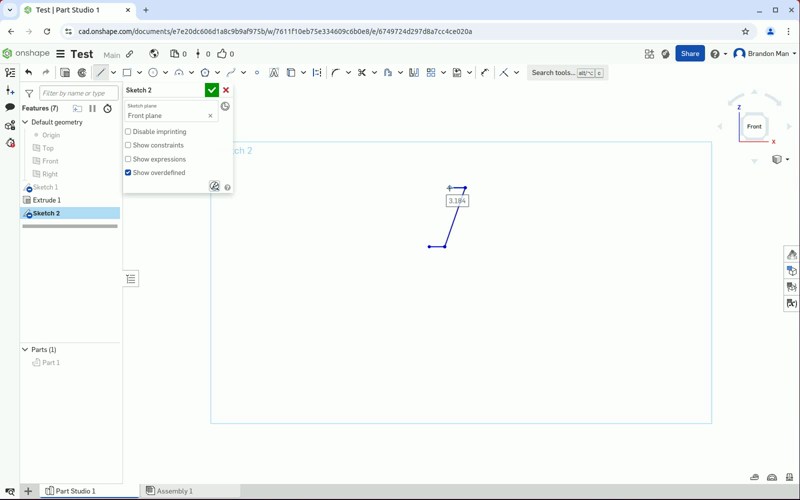
mouse_move(429, 246)
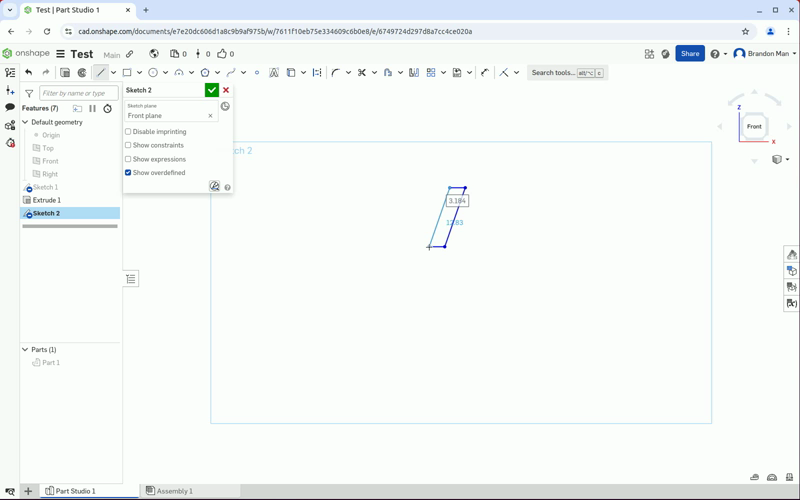
key_up(shift)
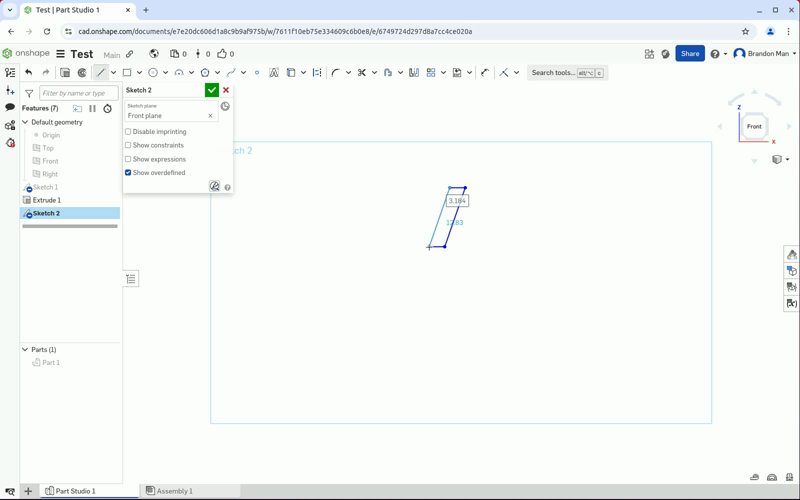
click(429, 246)
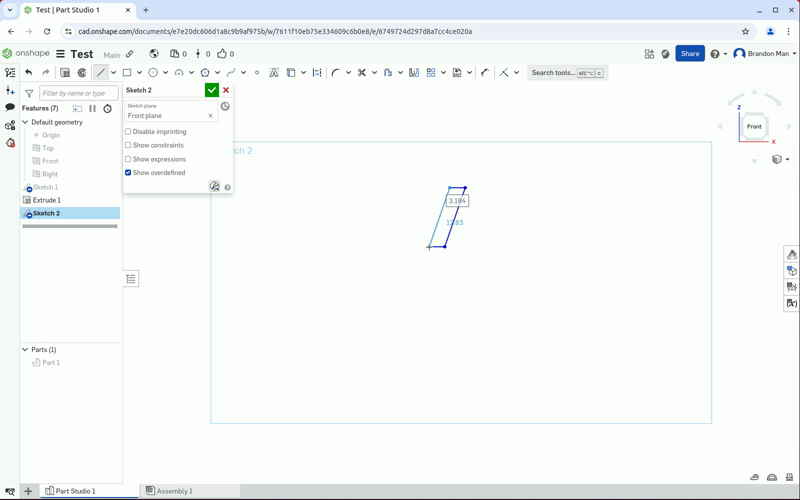
key(esc)
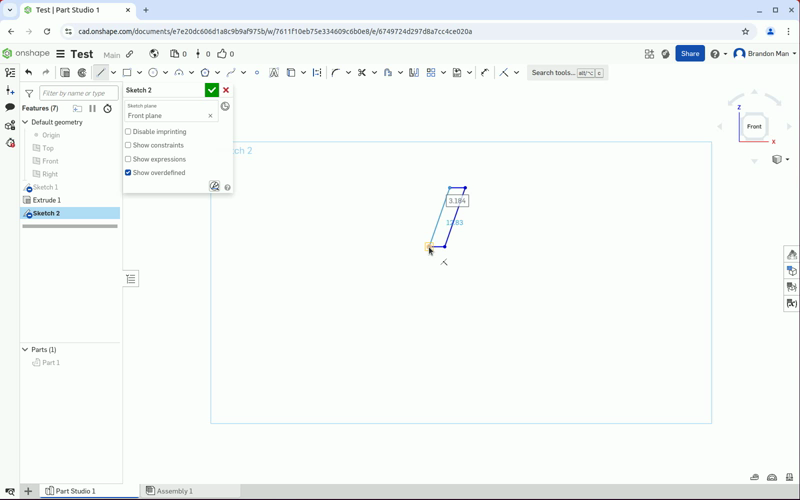
mouse_move(444, 243)
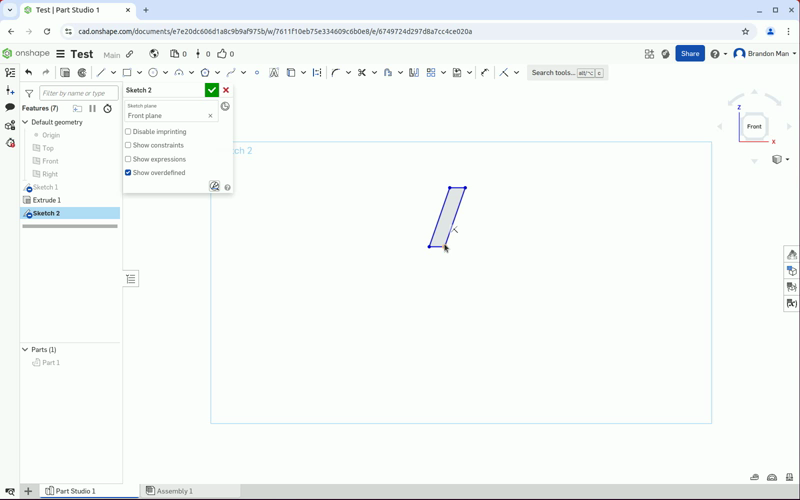
scroll(6)
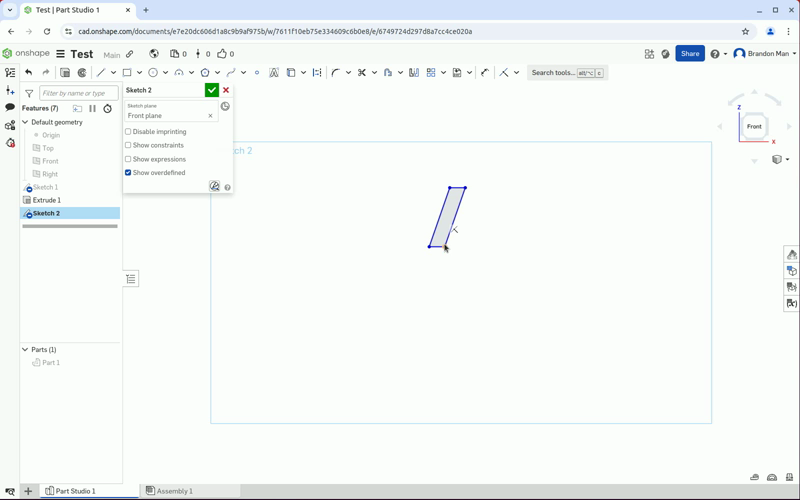
scroll(6)
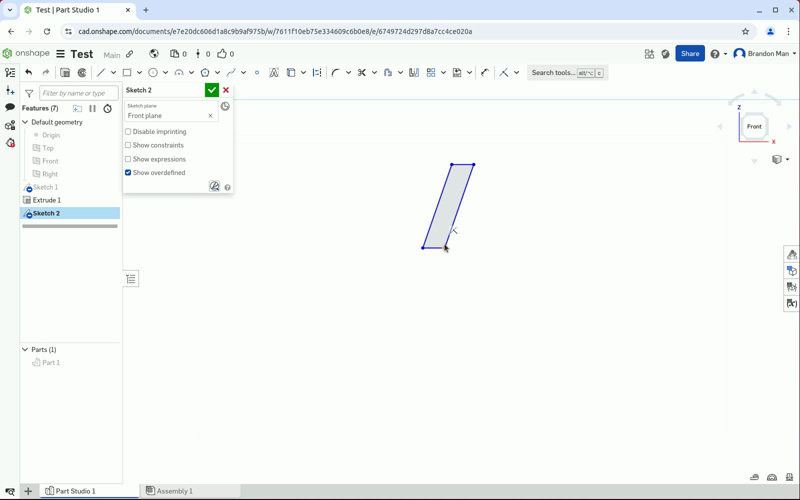
scroll(6)
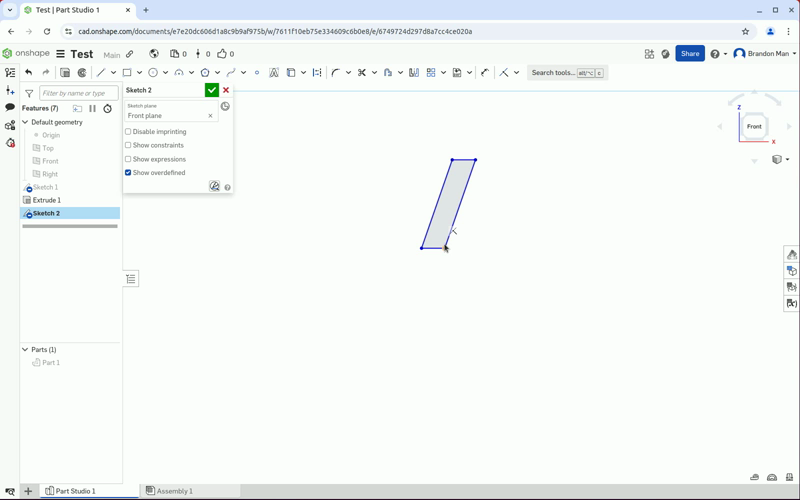
scroll(6)
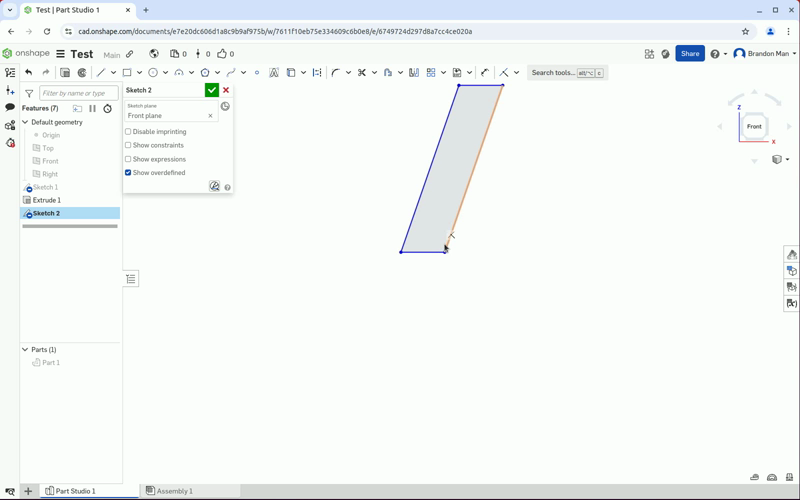
scroll(6)
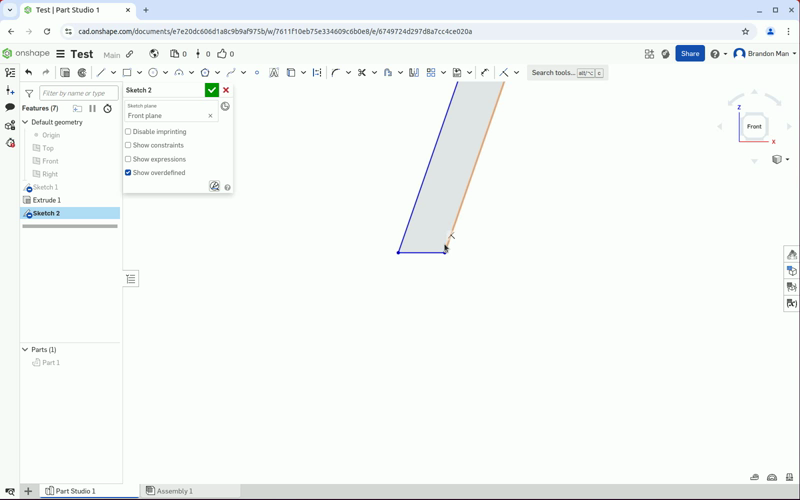
scroll(6)
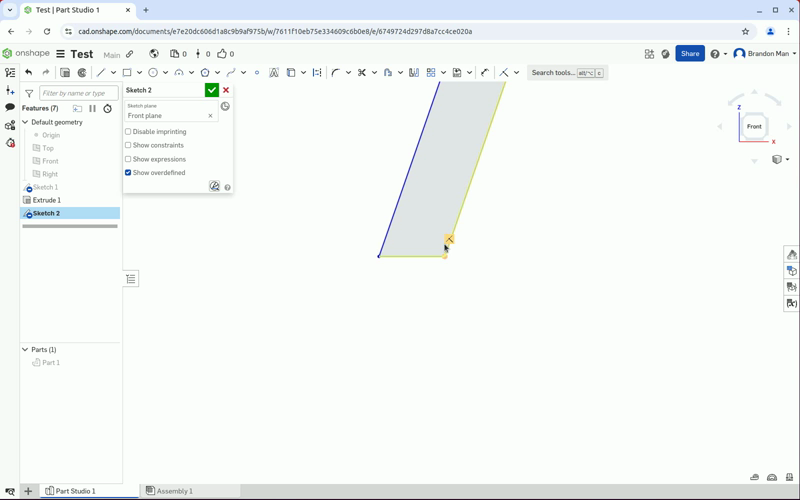
scroll(6)
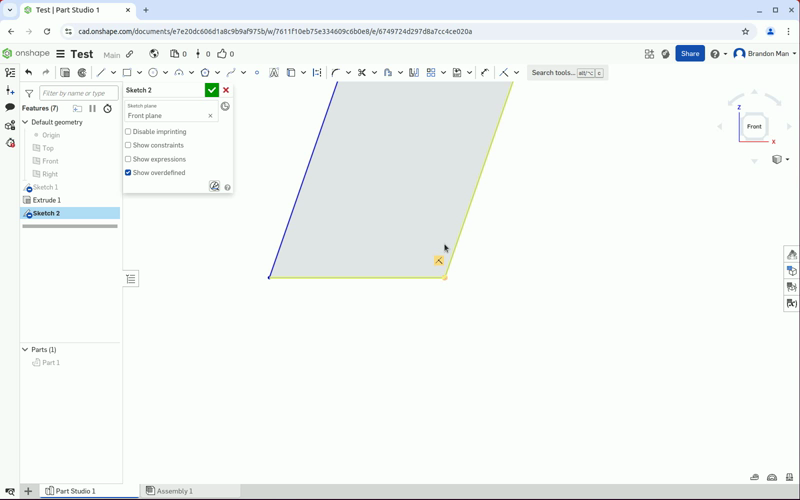
click(444, 243)
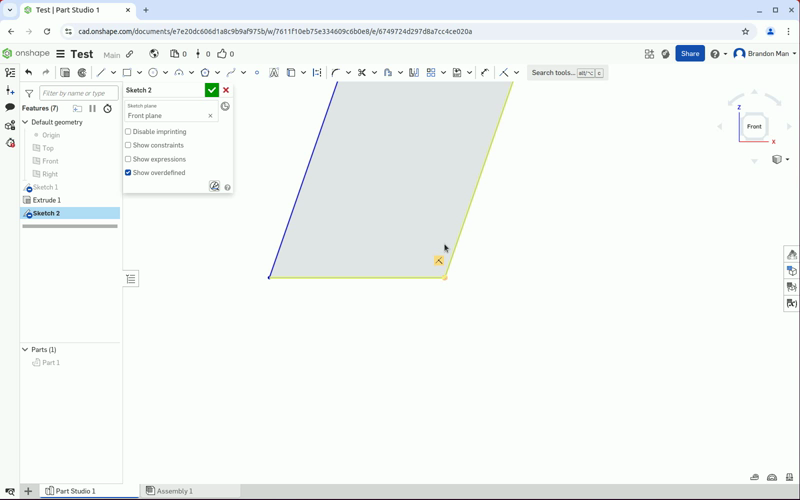
scroll(-6)
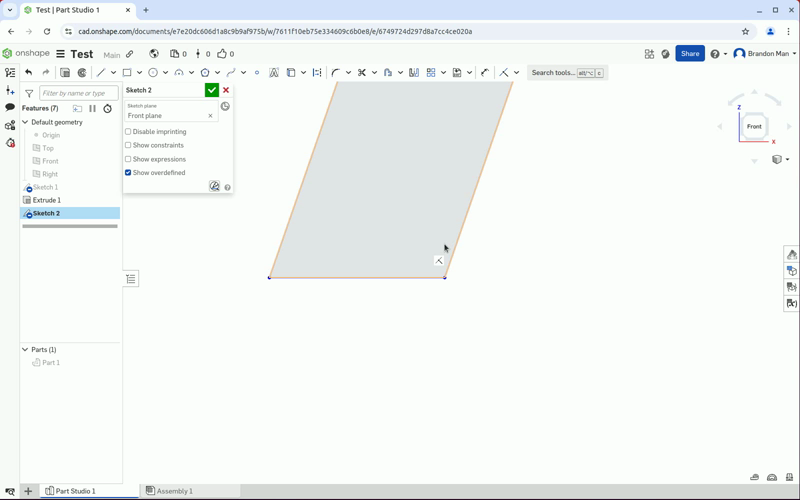
scroll(-6)
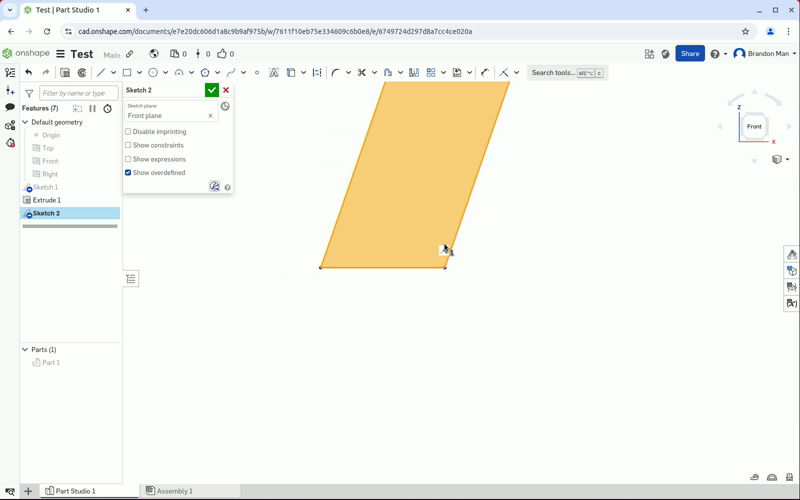
scroll(-6)
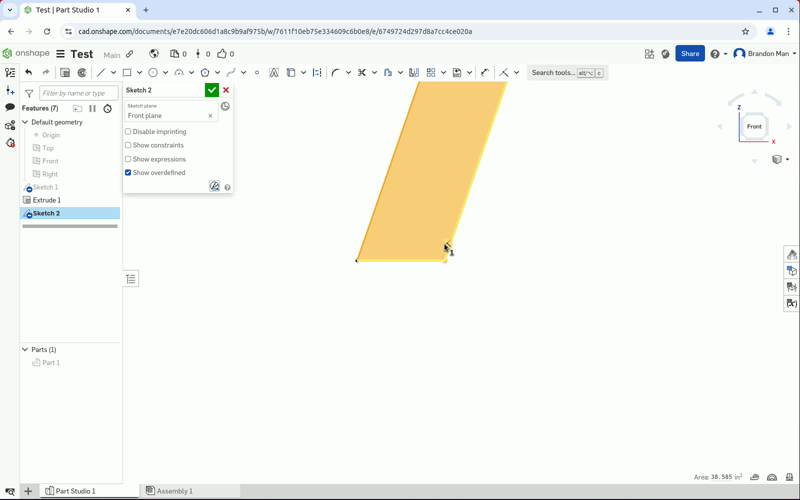
scroll(-6)
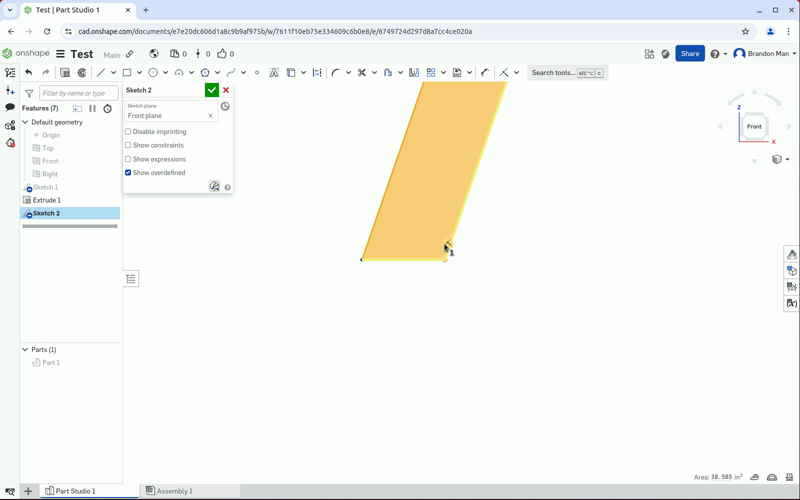
scroll(-6)
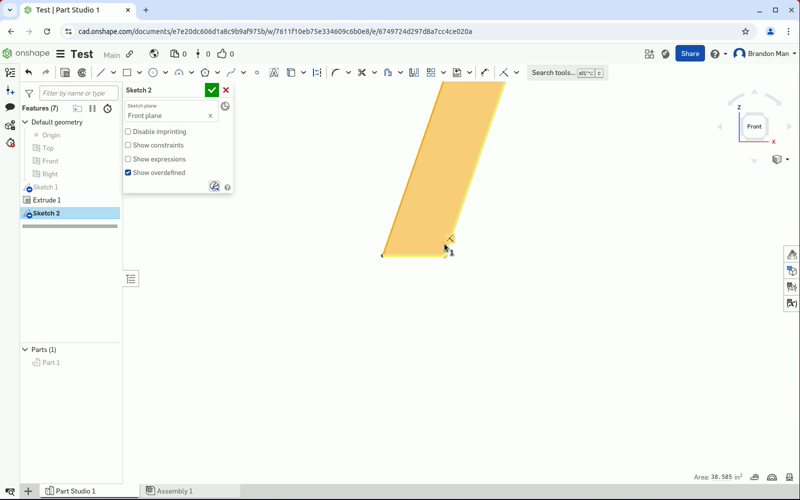
scroll(-6)
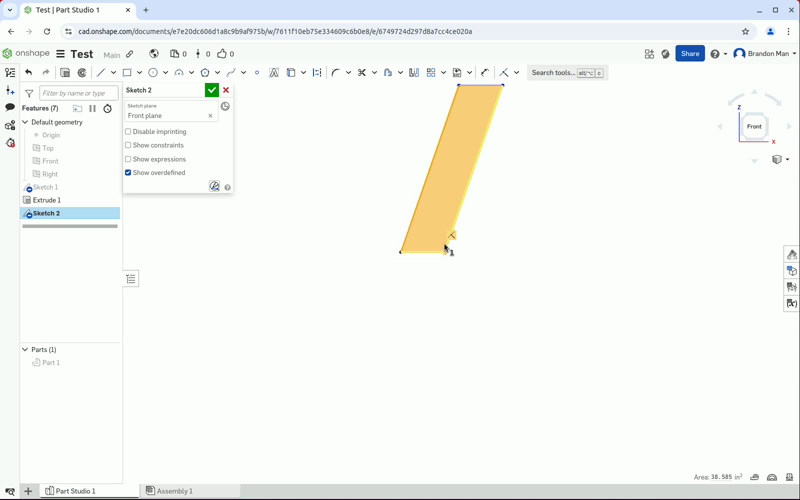
scroll(-6)
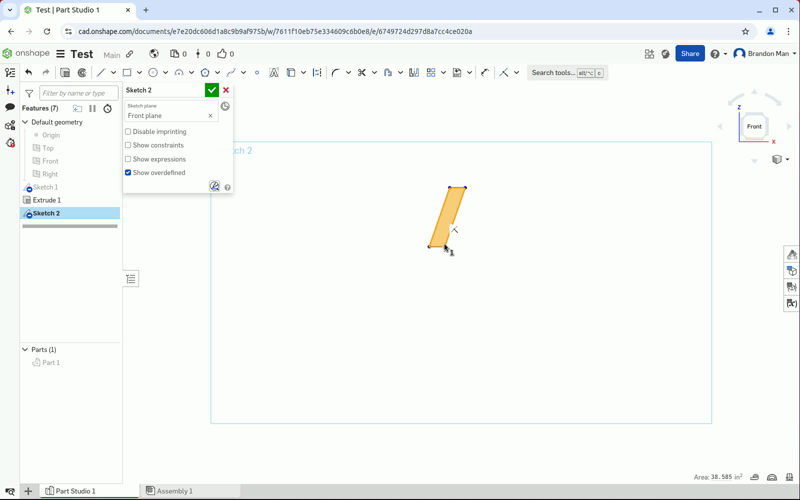
mouse_move(73, 352)
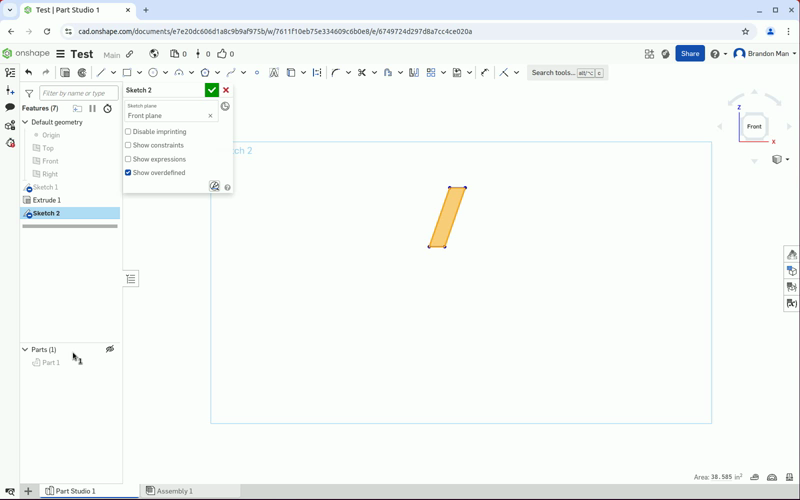
key(shift+y)
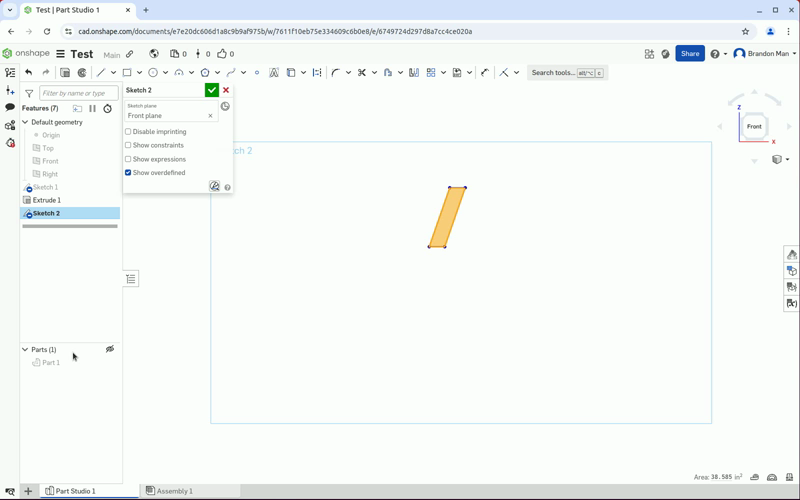
key(shift+e)
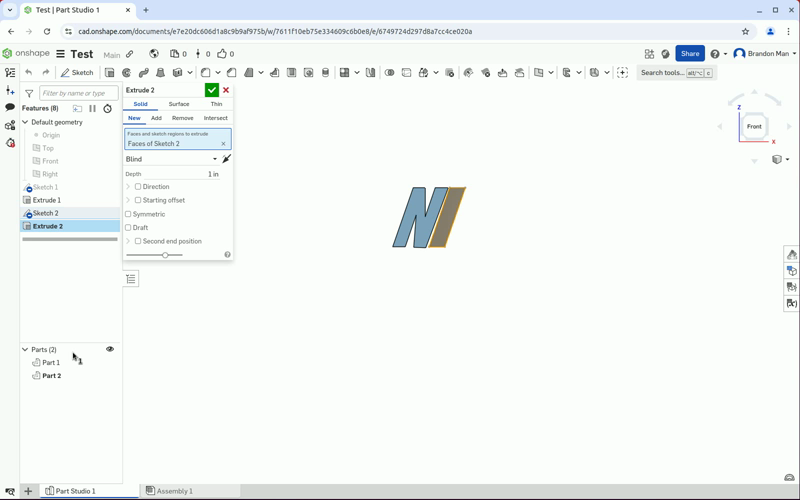
mouse_move(143, 106)
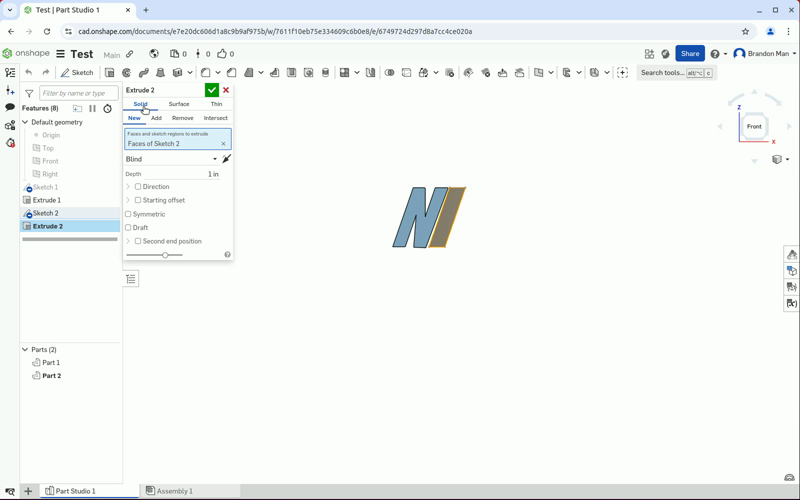
click(143, 106)
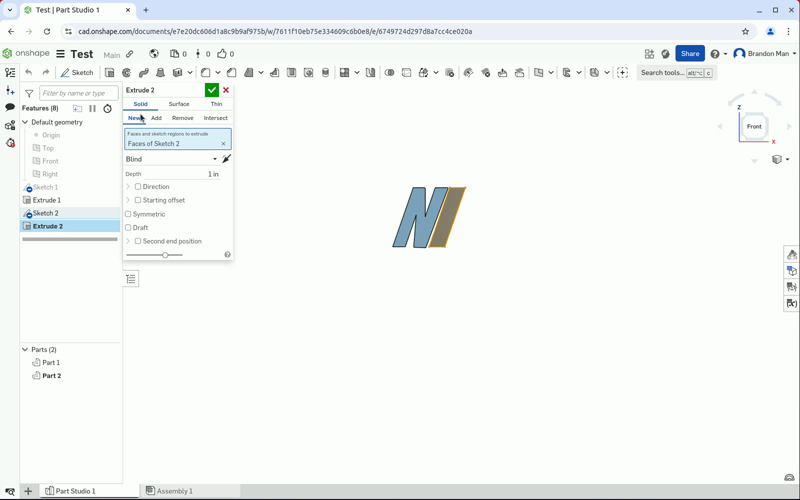
mouse_move(137, 120)
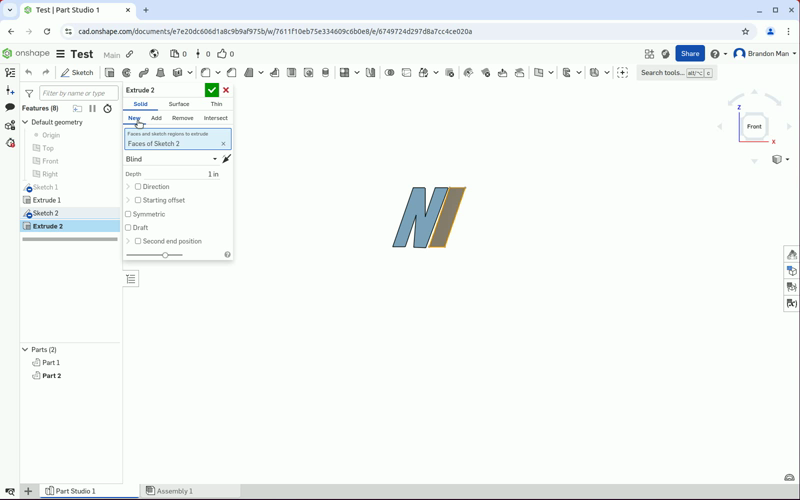
click(137, 120)
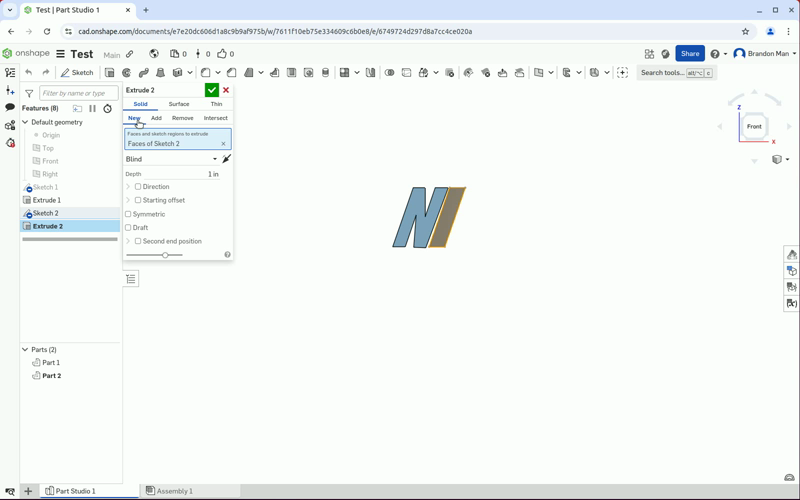
key(tab, 4)
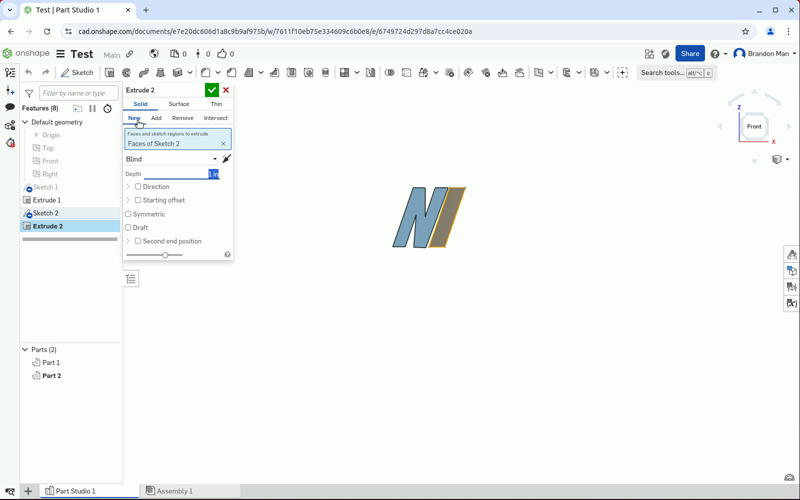
text(7.703)
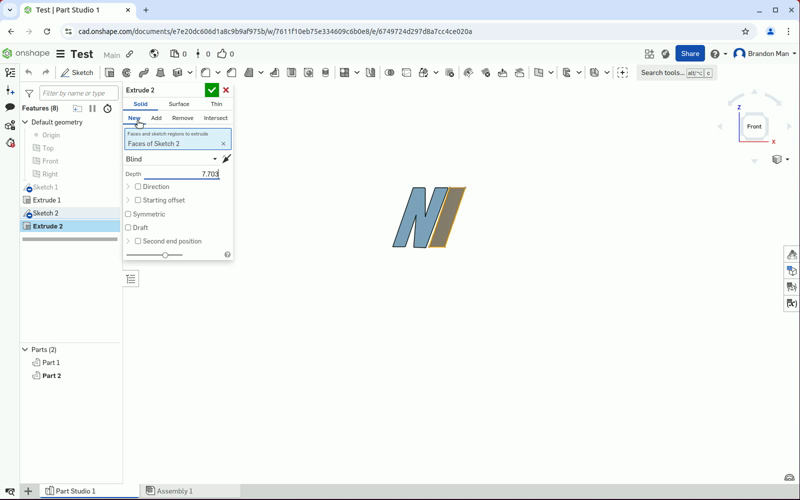
key(enter)
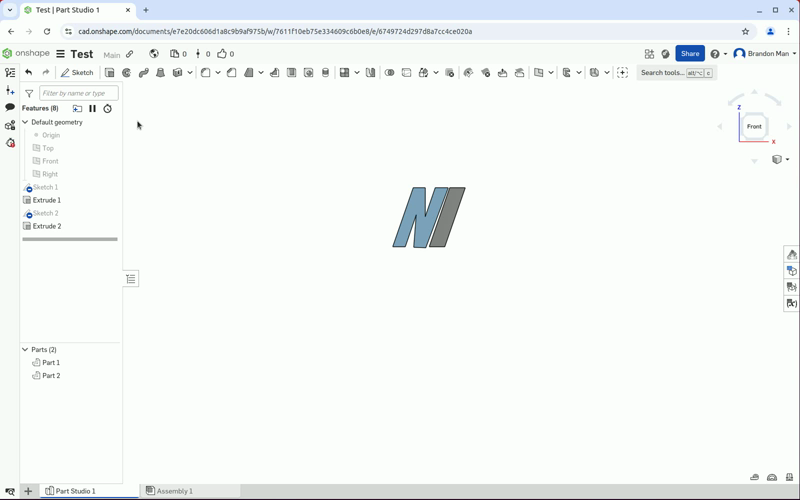
key(shift+h)
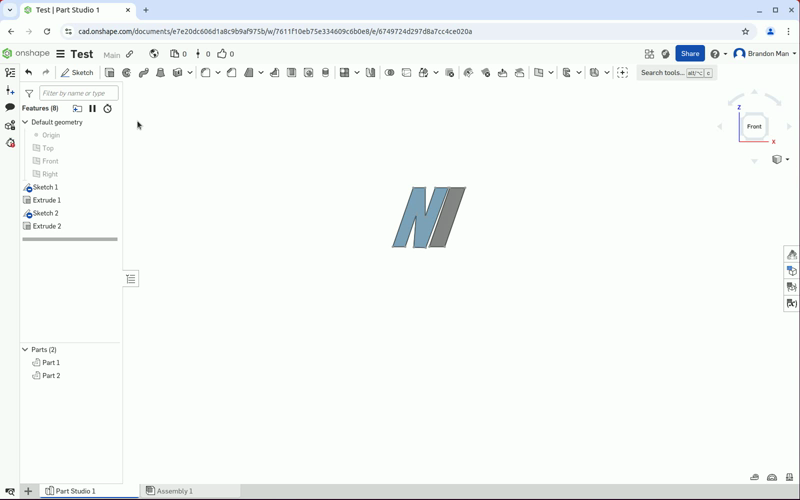
key(shift+h)
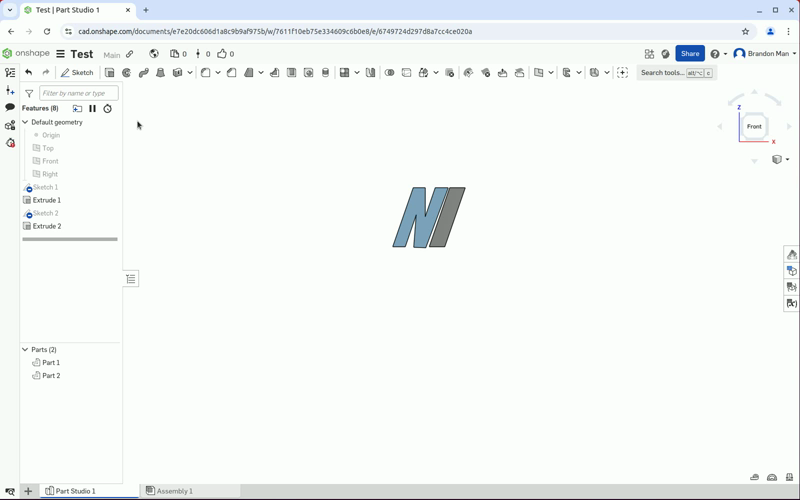
mouse_move(73, 189)
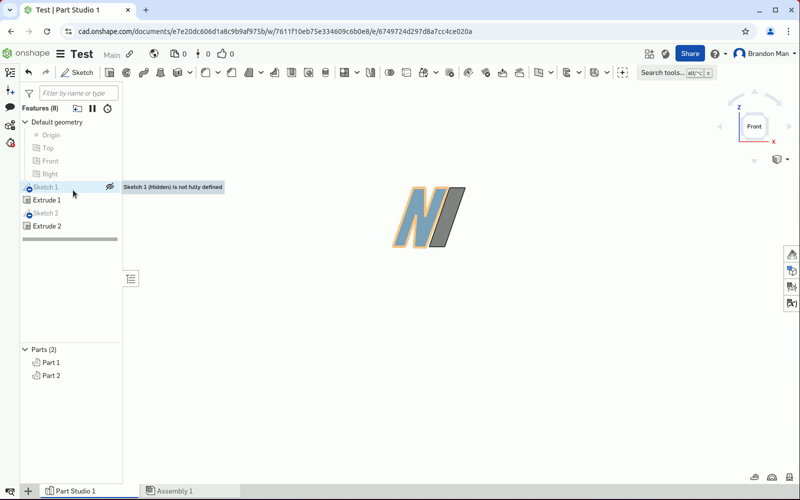
click(73, 189)
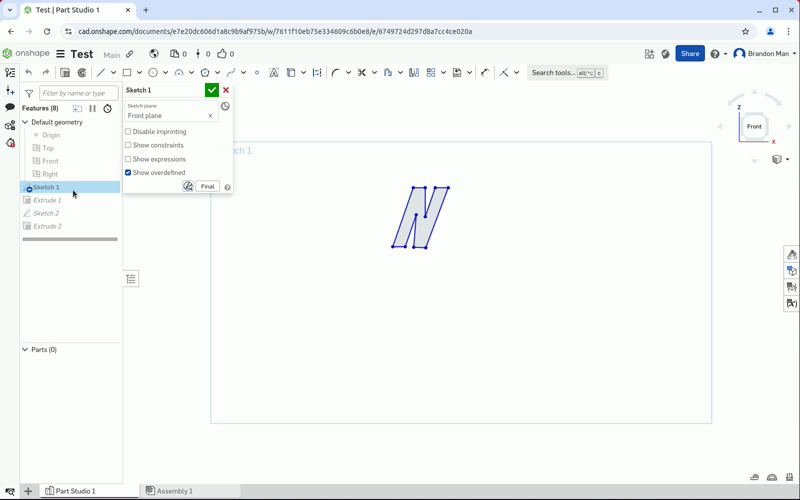
mouse_move(229, 92)
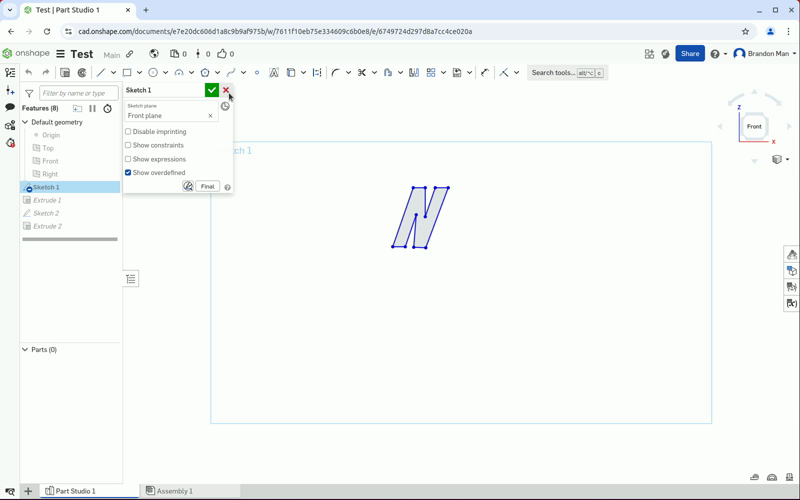
click(229, 92)
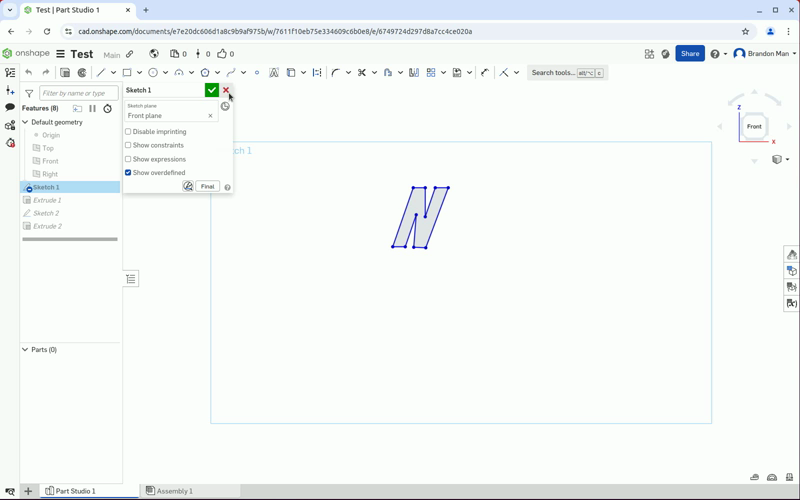
key(shift+s)
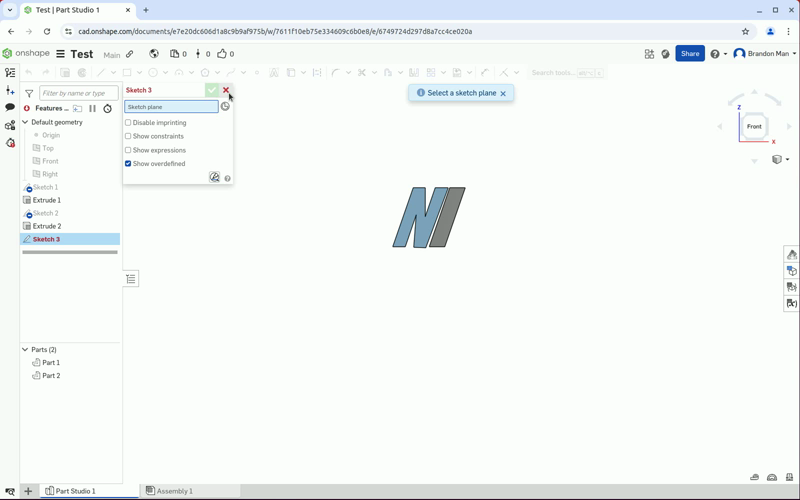
mouse_move(73, 163)
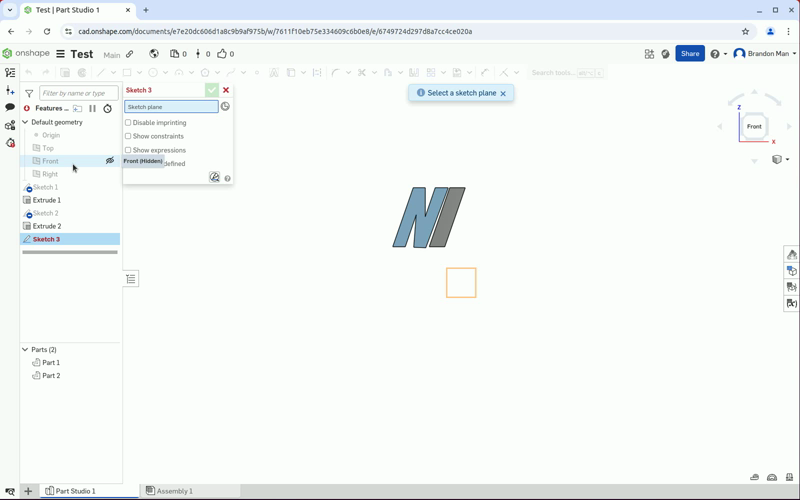
click(73, 163)
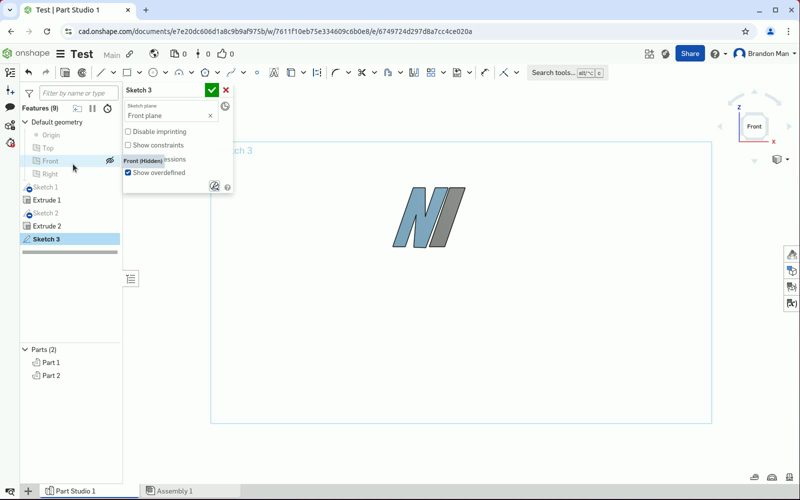
mouse_move(73, 352)
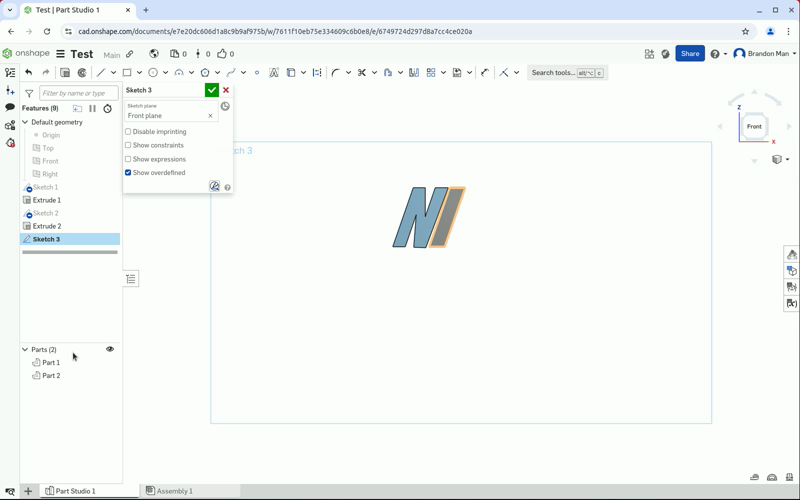
key(y)
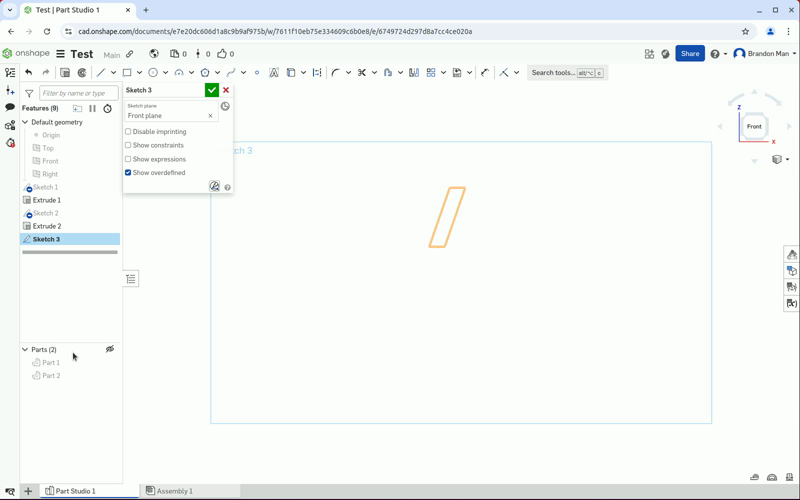
key(l)
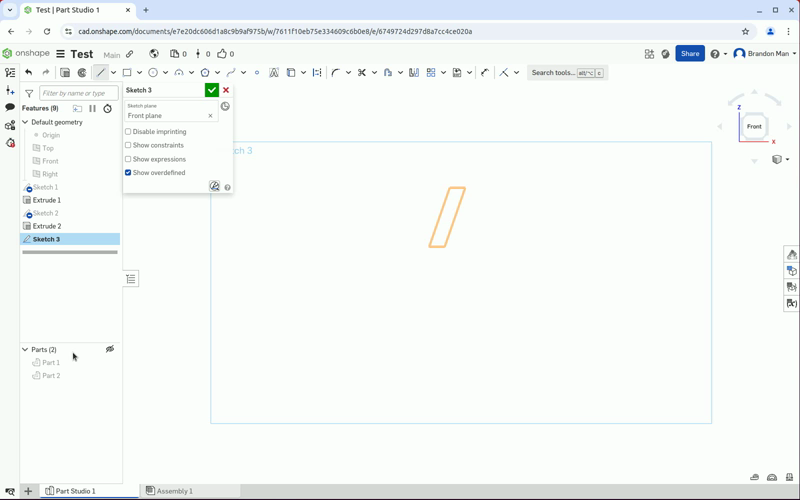
key_down(shift)
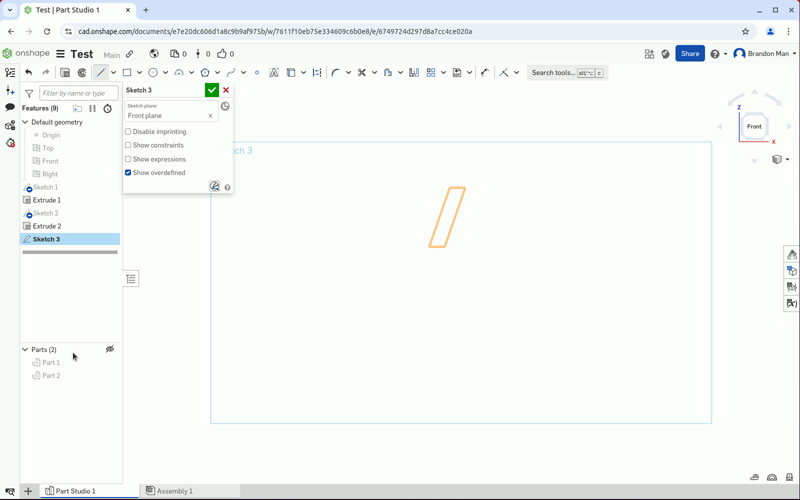
mouse_move(447, 246)
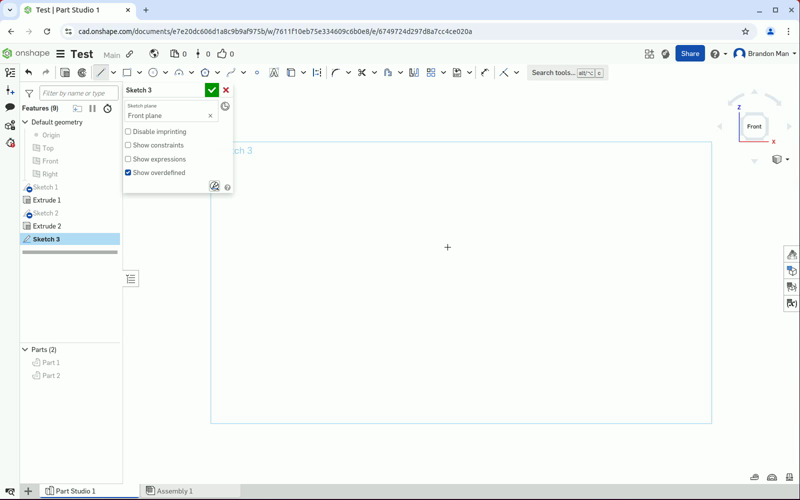
click(447, 246)
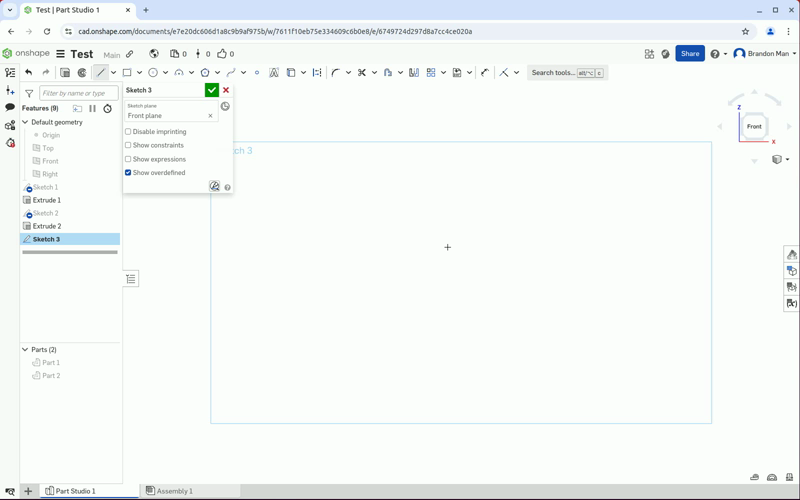
key_up(shift)
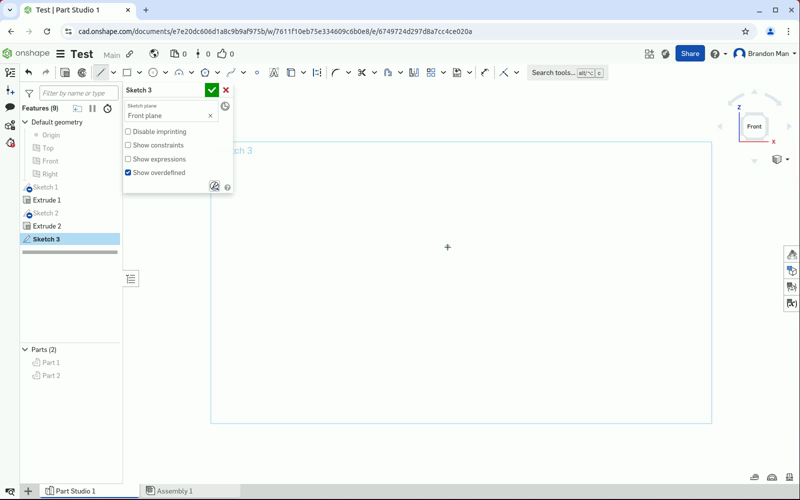
key_down(shift)
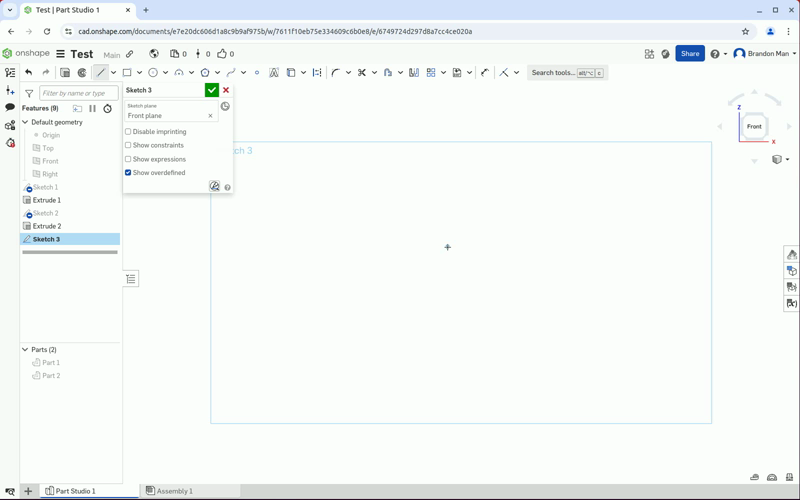
mouse_move(477, 246)
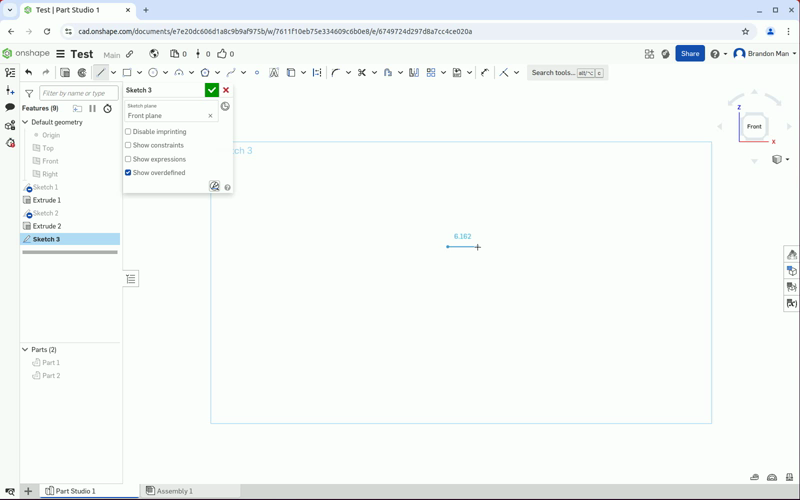
mouse_move(464, 246)
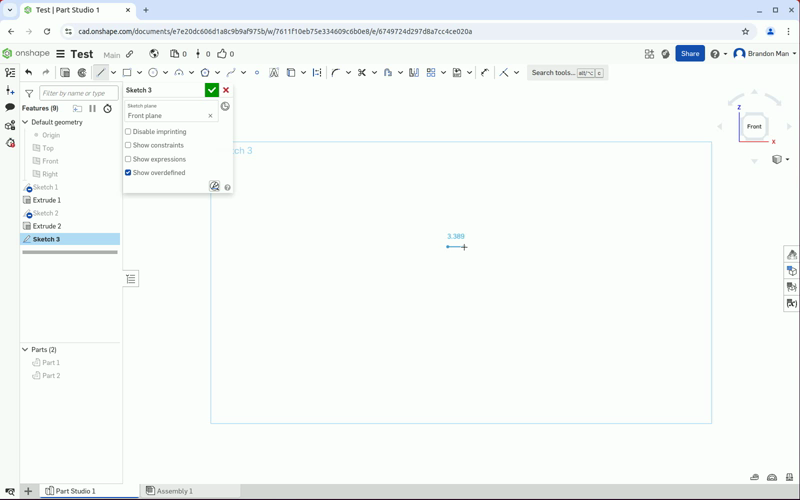
click(464, 246)
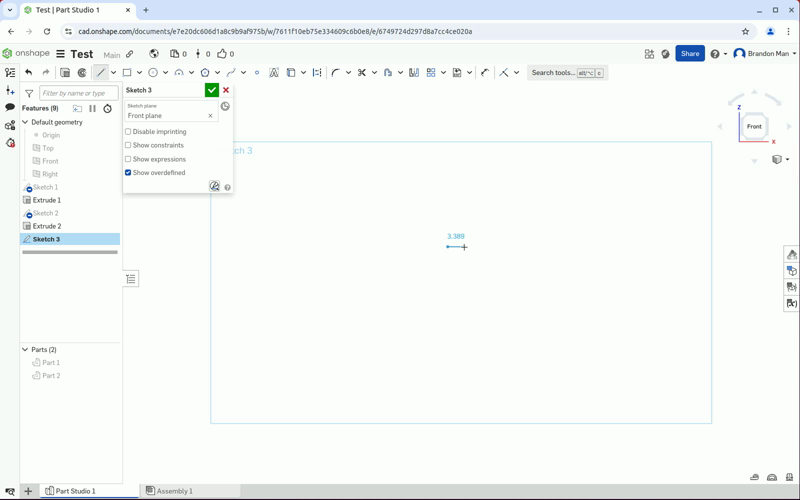
key_up(shift)
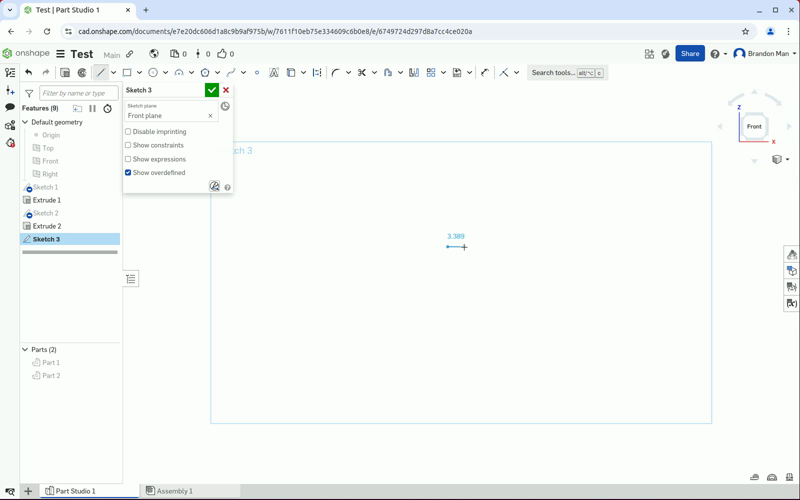
key_down(shift)
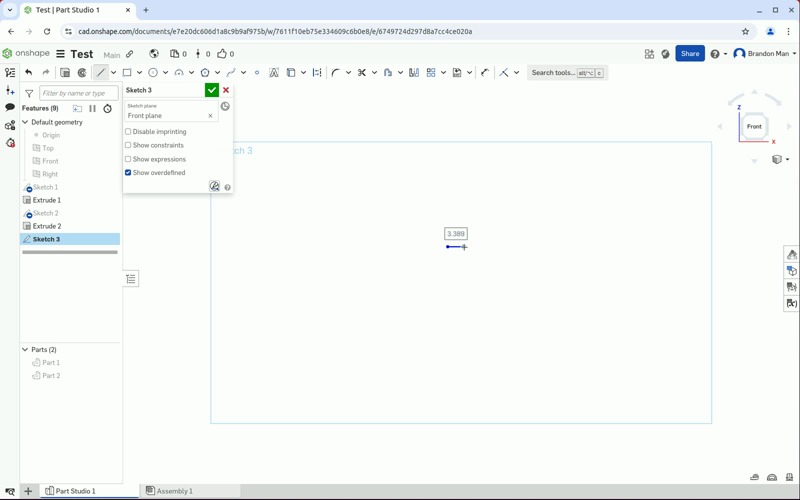
mouse_move(494, 246)
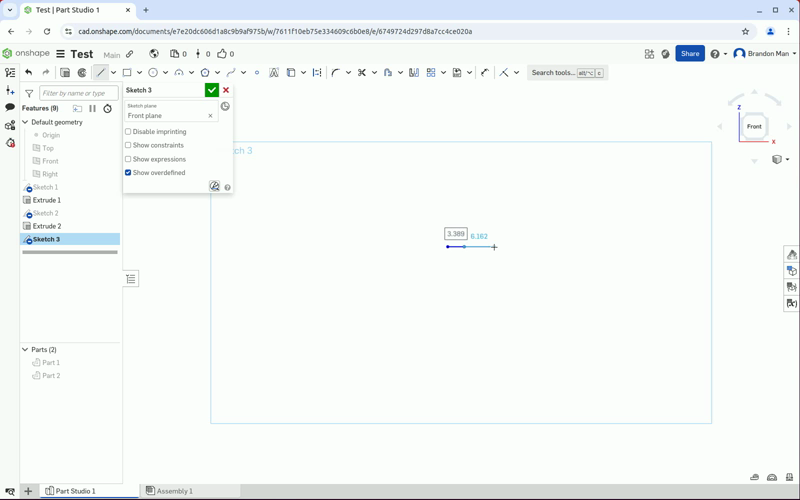
mouse_move(472, 221)
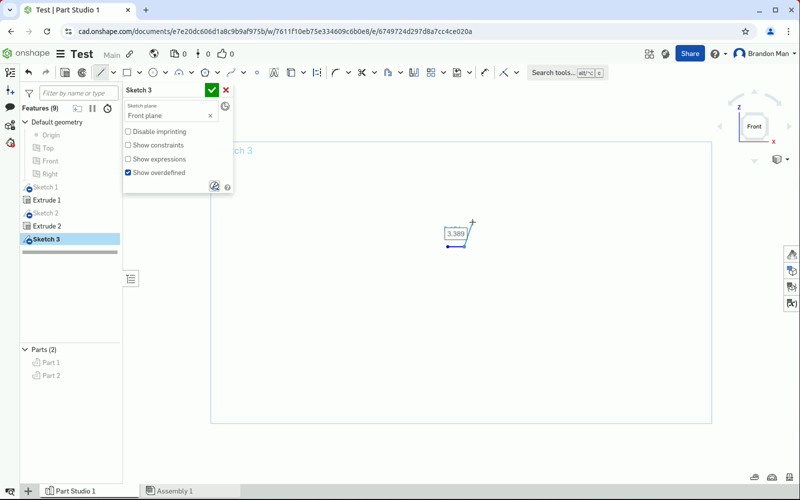
click(472, 221)
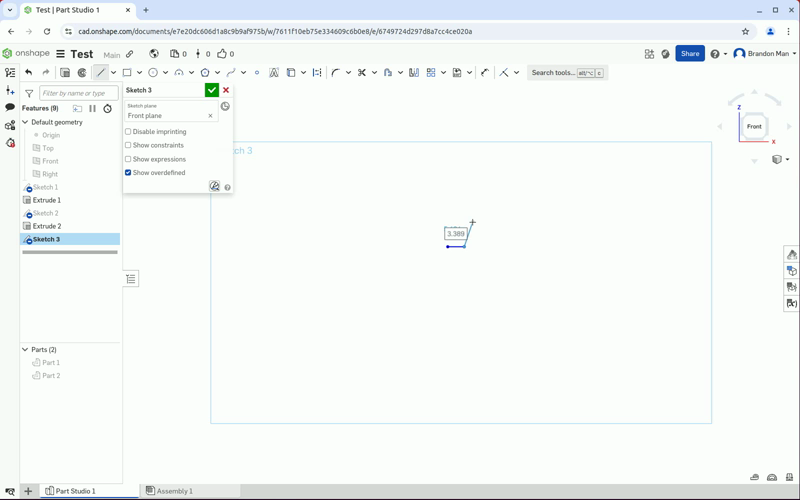
key_up(shift)
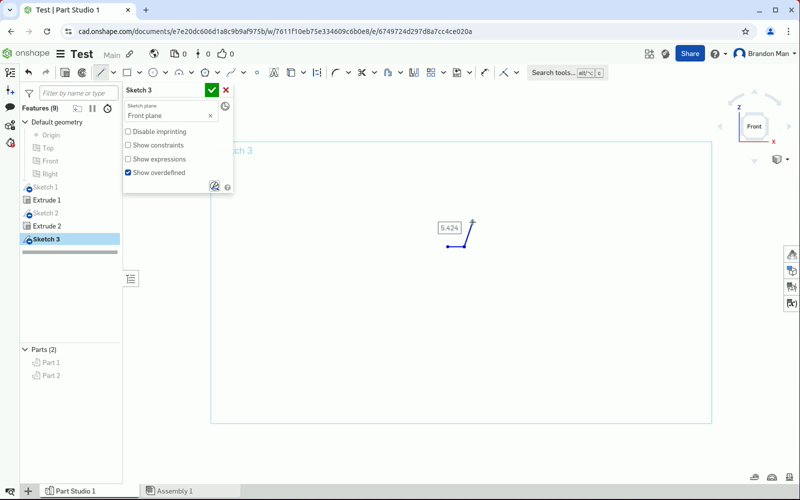
key_down(shift)
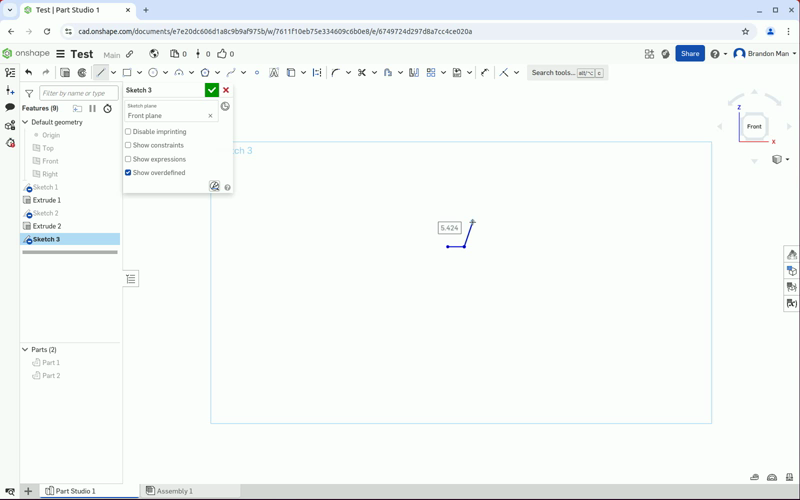
mouse_move(502, 221)
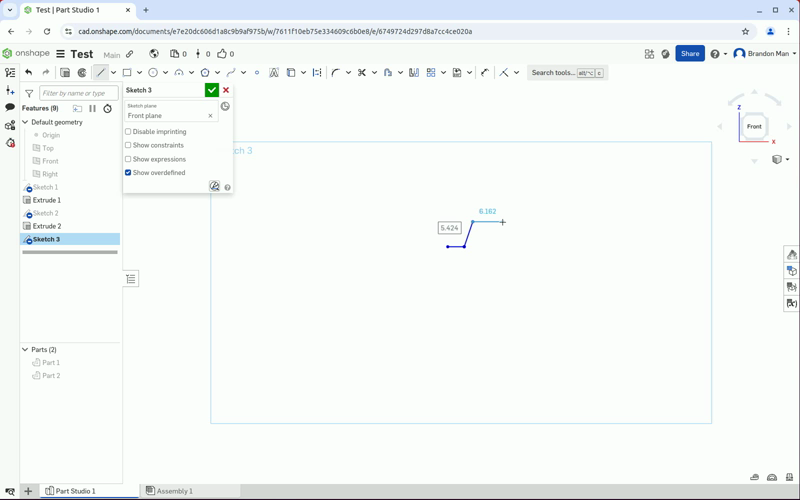
mouse_move(470, 246)
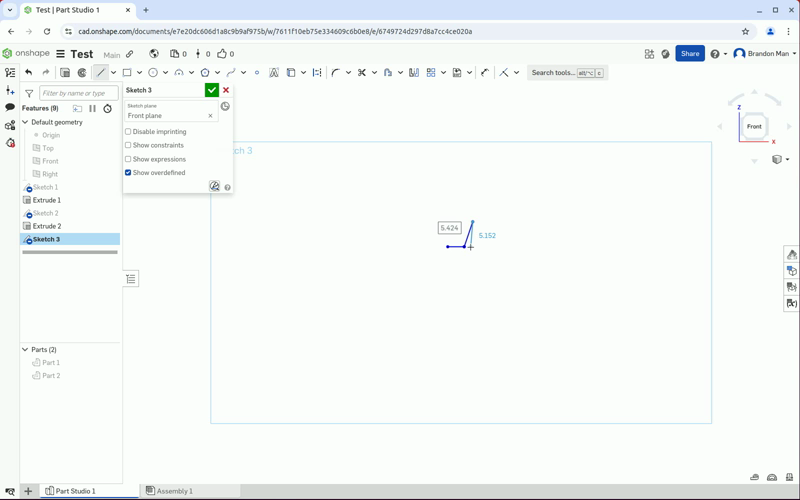
click(470, 246)
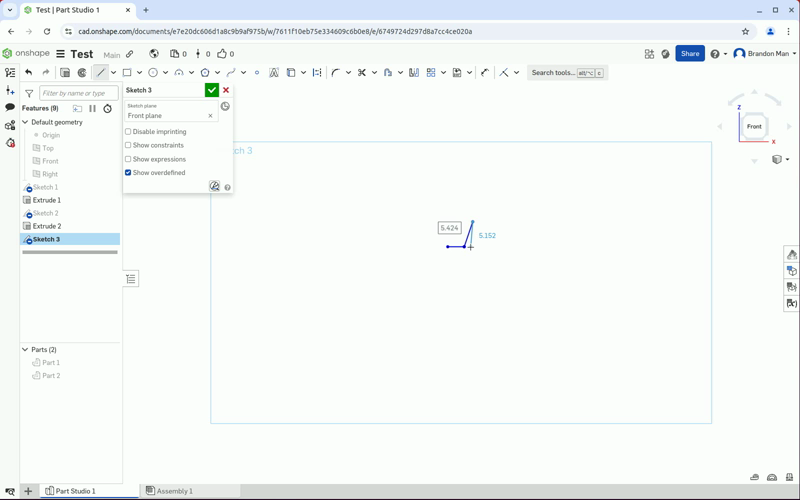
key_up(shift)
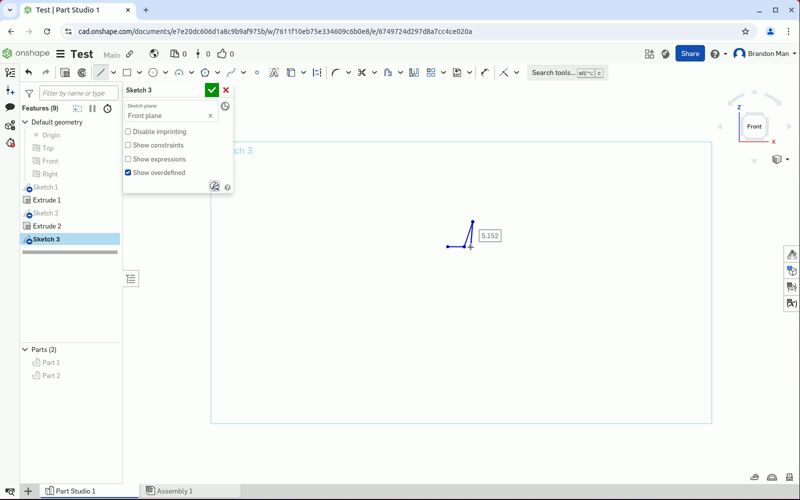
key_down(shift)
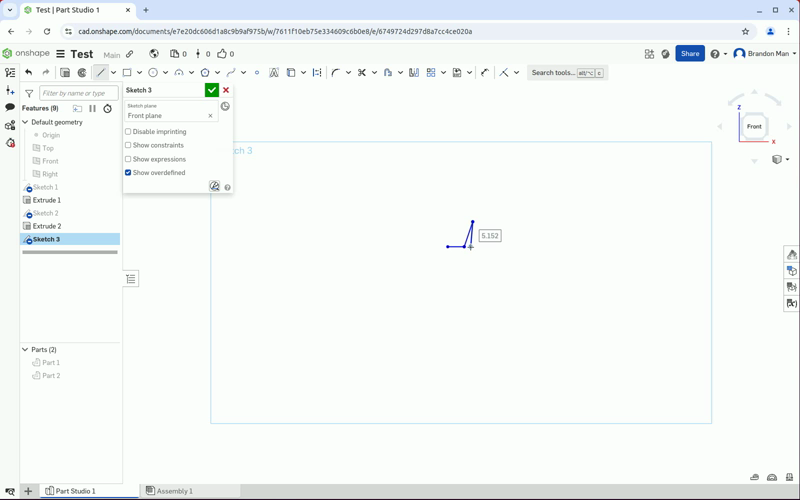
mouse_move(501, 246)
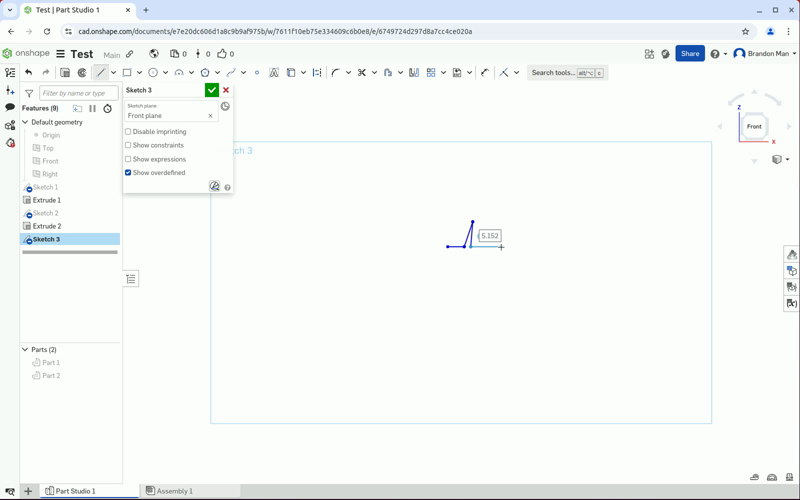
mouse_move(486, 246)
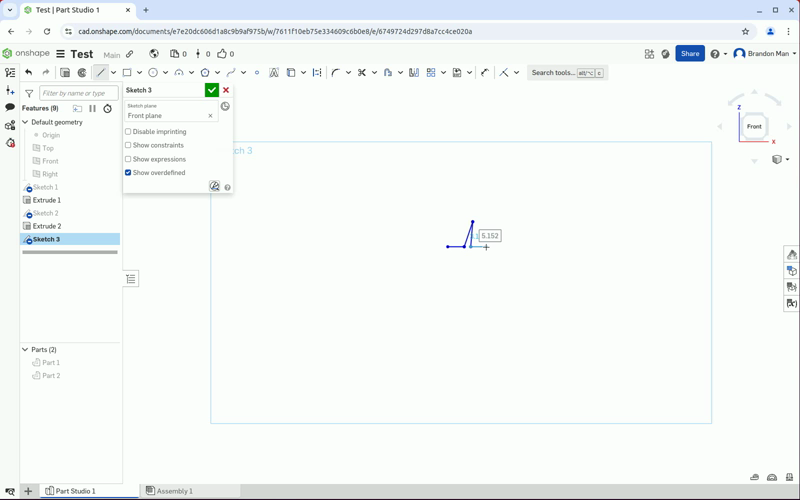
click(486, 246)
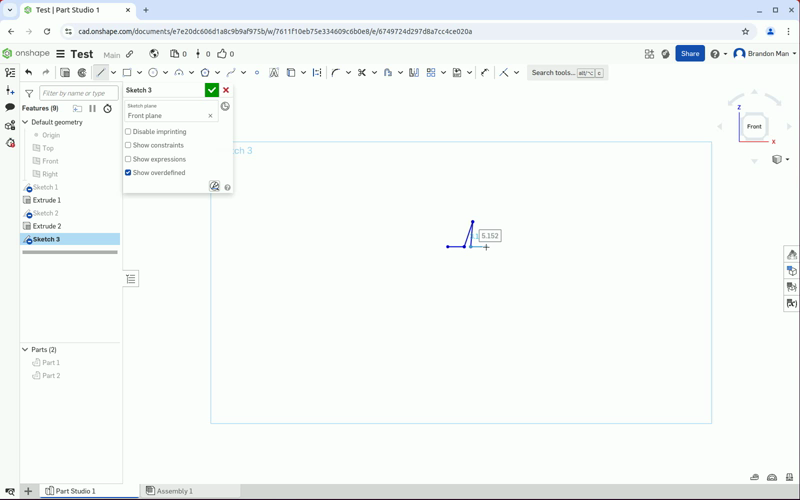
key_up(shift)
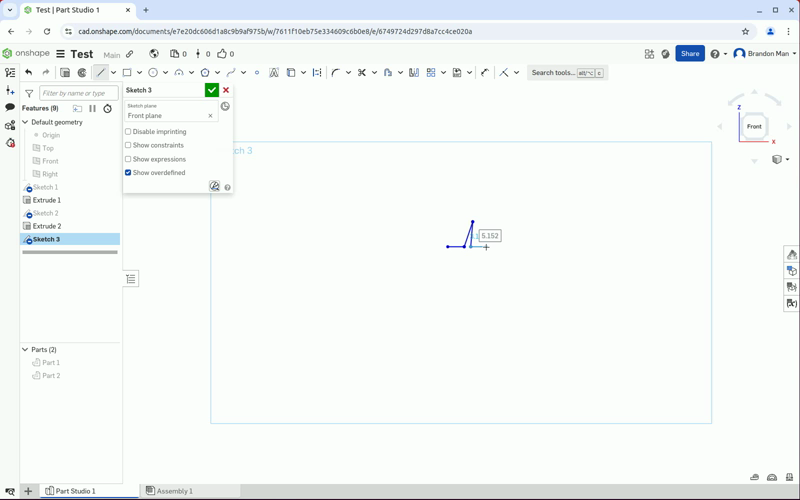
key_down(shift)
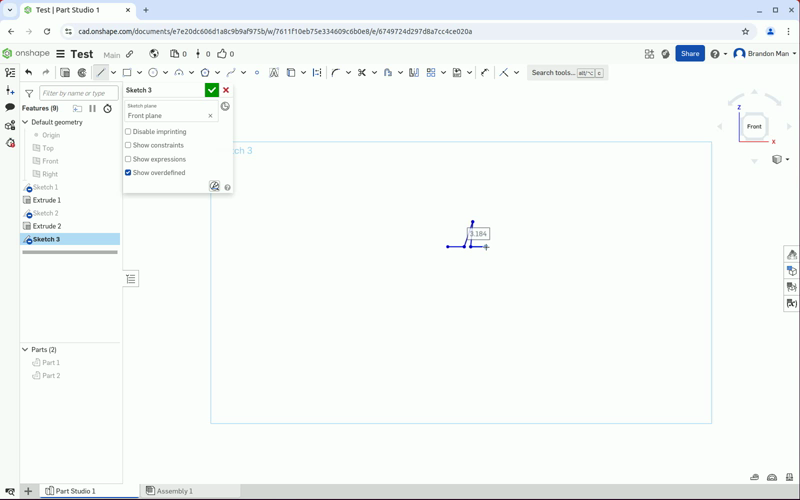
mouse_move(516, 246)
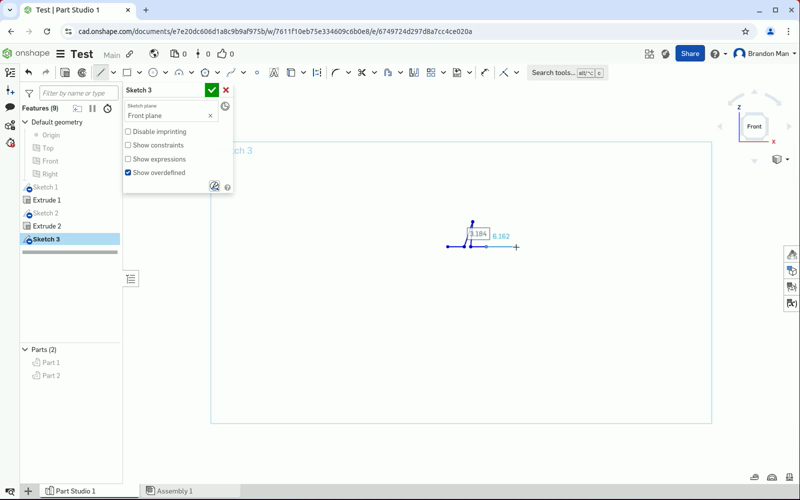
mouse_move(488, 214)
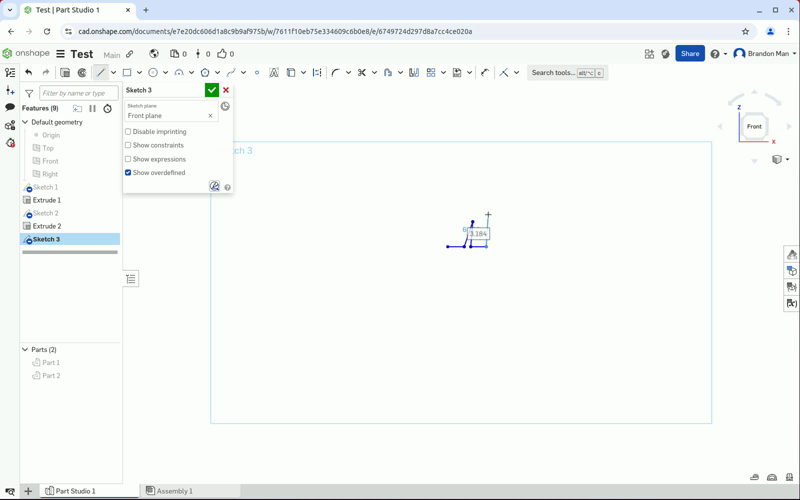
click(488, 214)
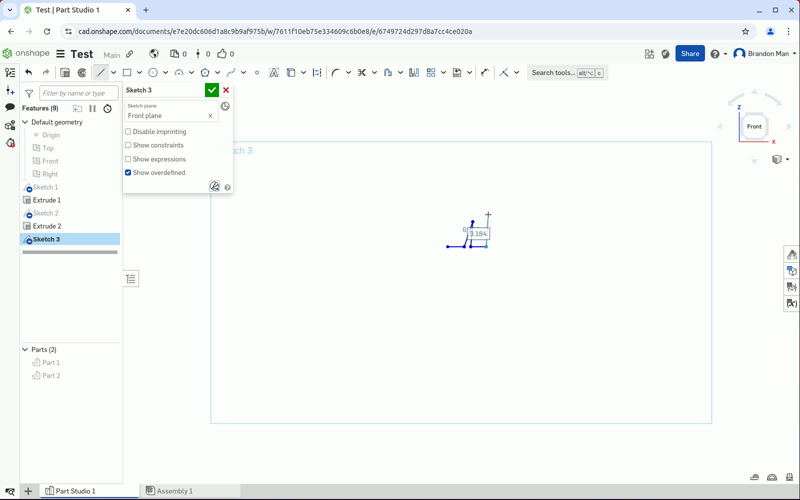
key_up(shift)
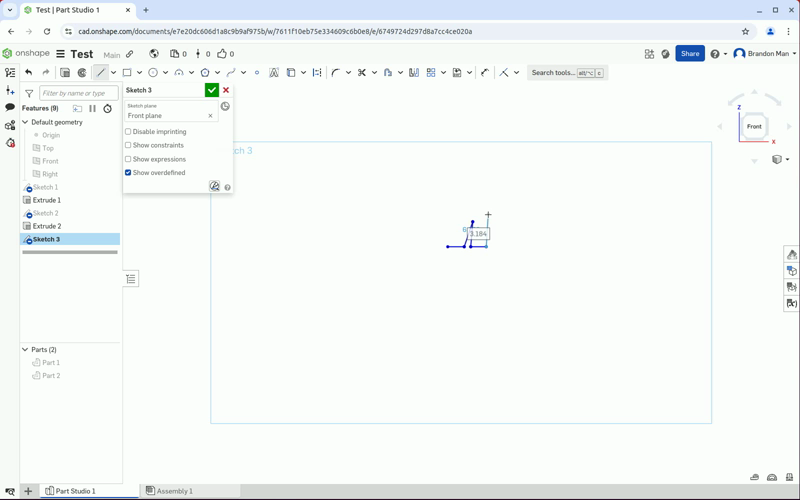
key_down(shift)
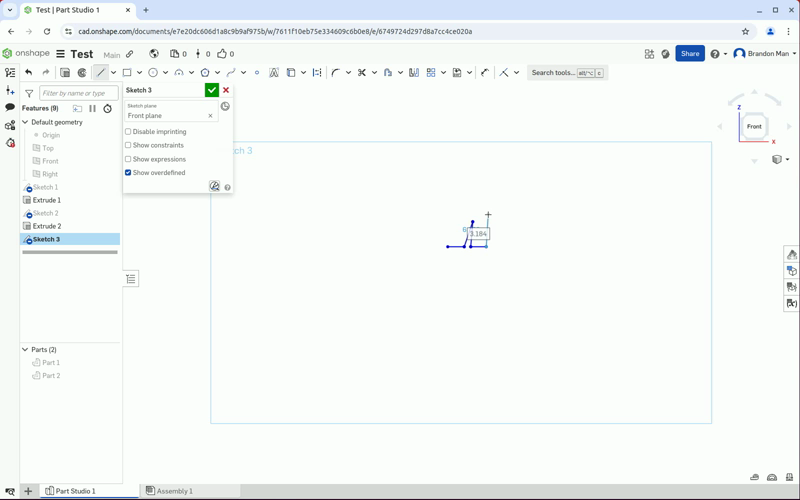
mouse_move(518, 214)
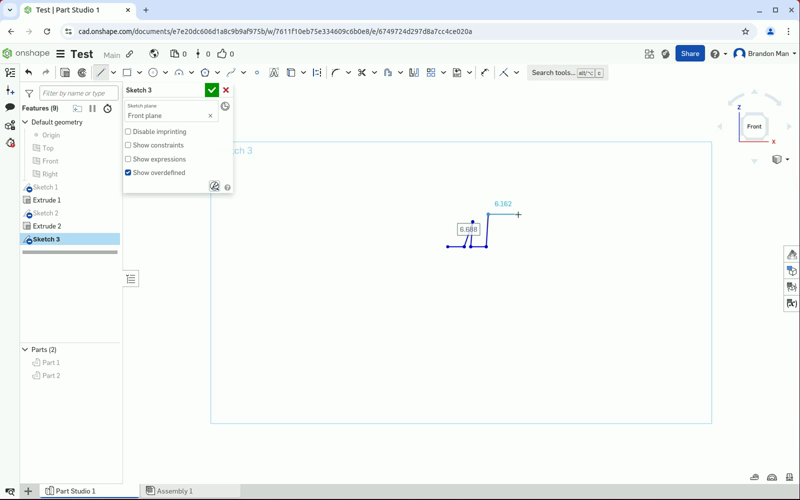
mouse_move(506, 187)
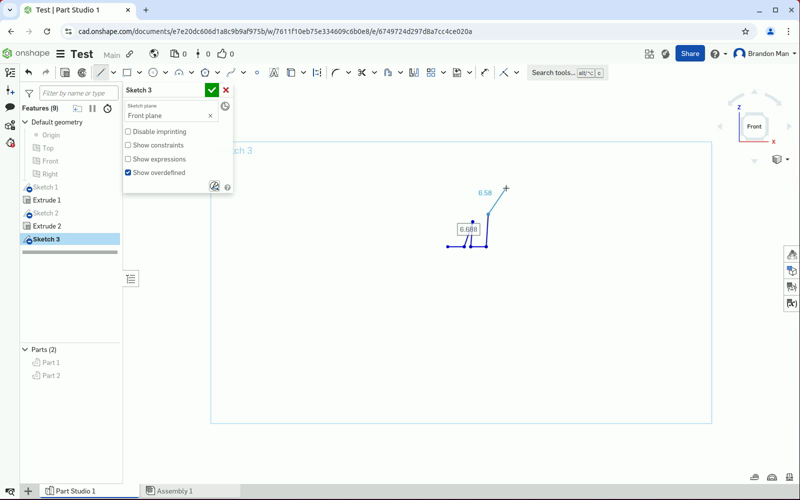
click(506, 187)
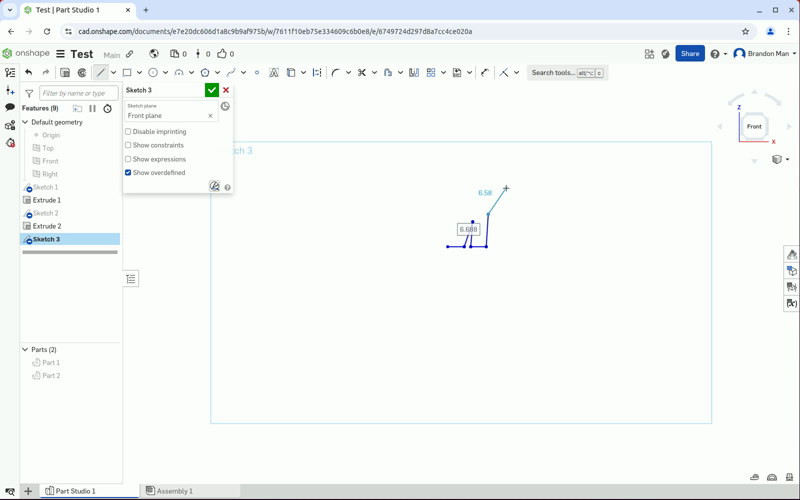
key_up(shift)
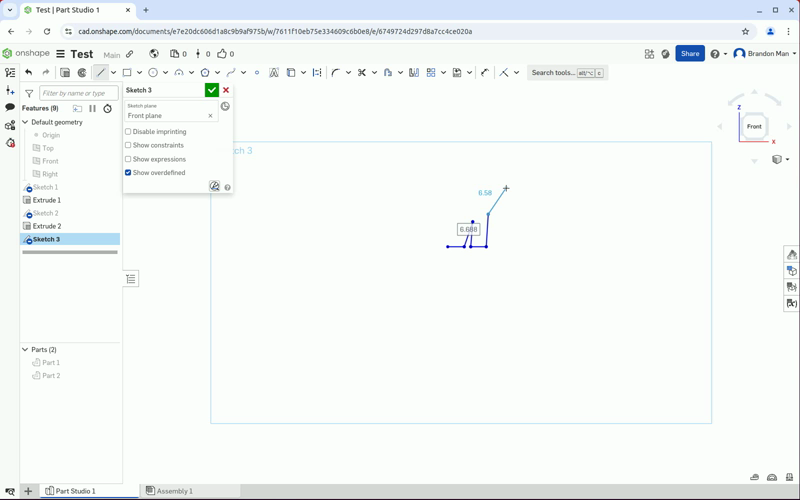
key_down(shift)
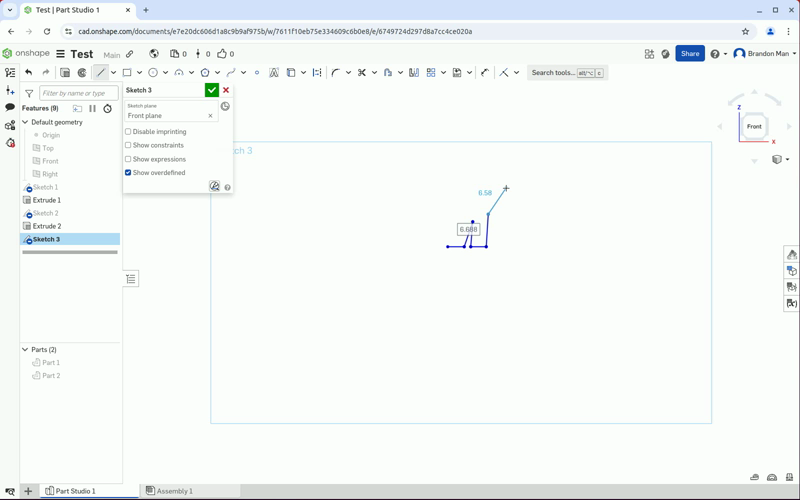
mouse_move(536, 187)
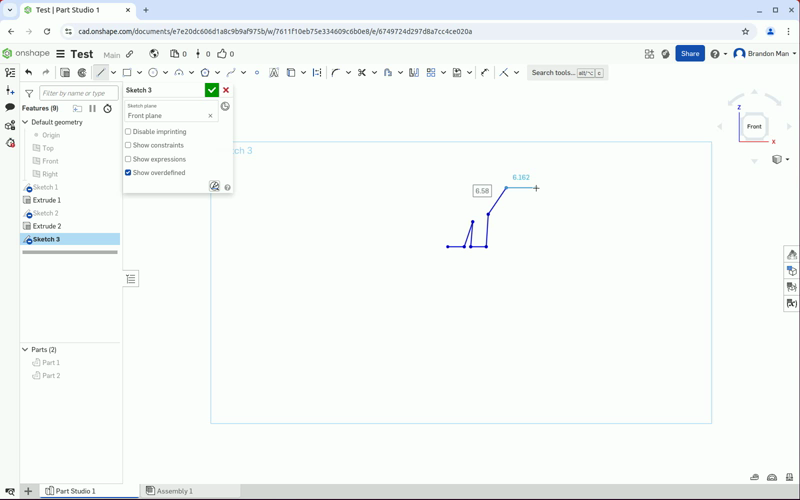
mouse_move(492, 187)
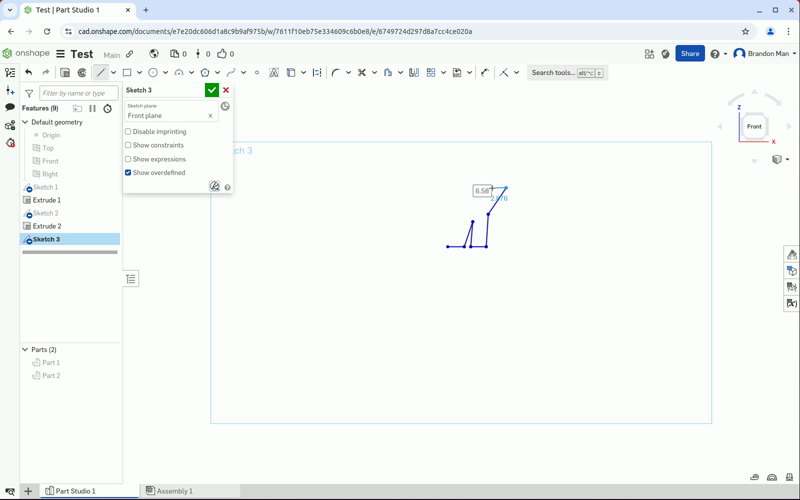
click(492, 187)
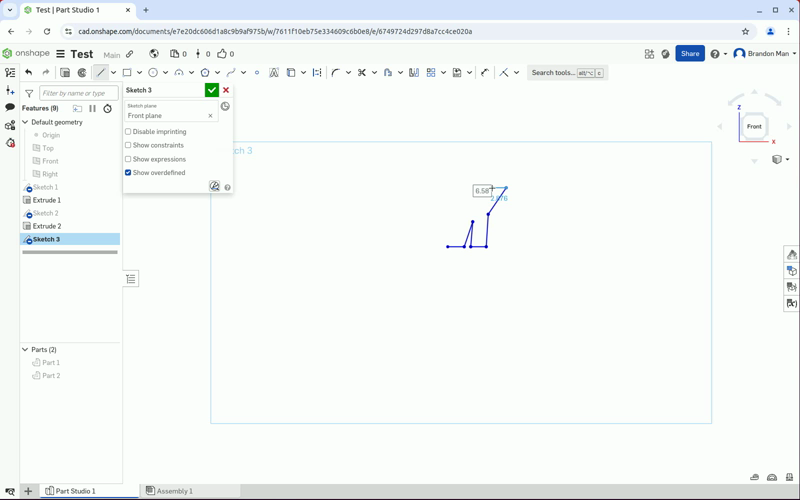
key_up(shift)
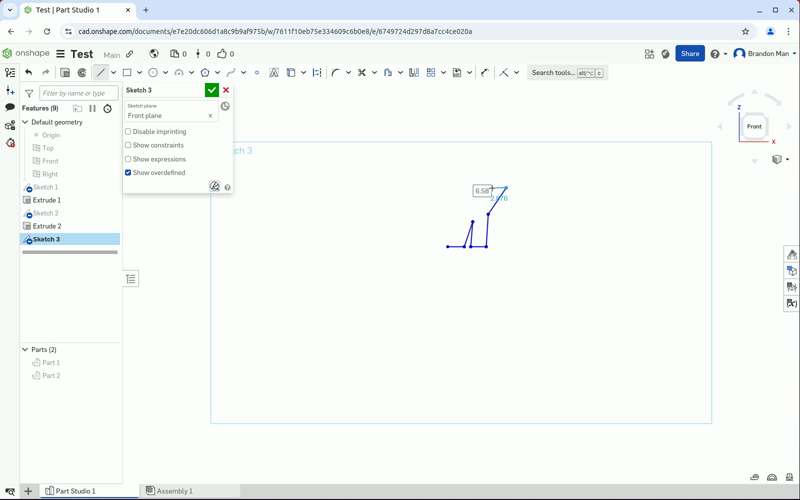
key_down(shift)
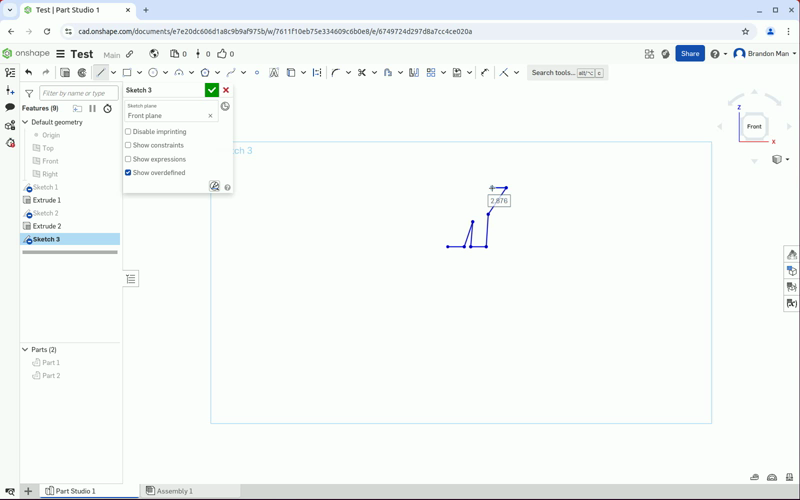
mouse_move(522, 187)
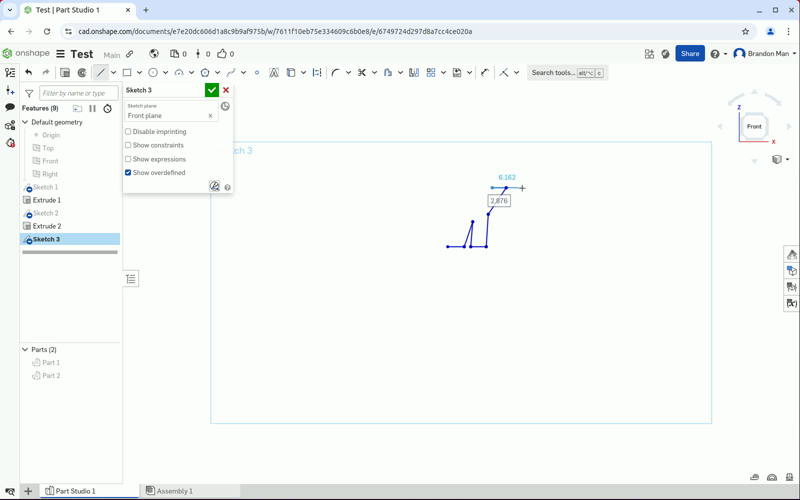
mouse_move(477, 210)
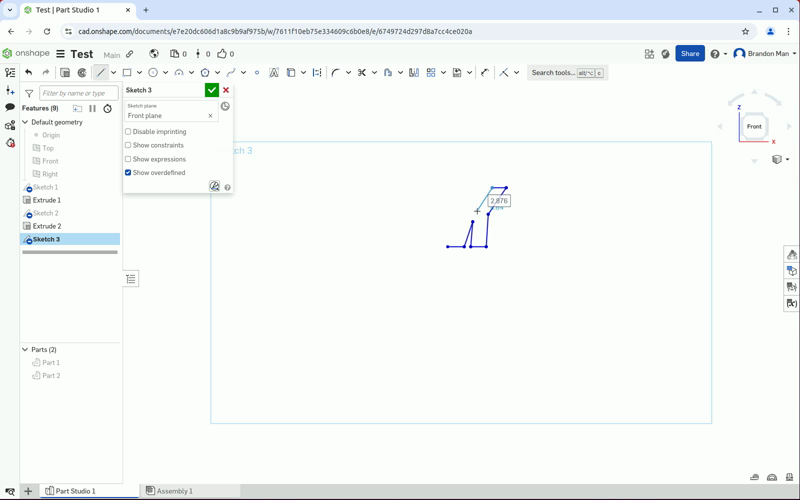
click(477, 210)
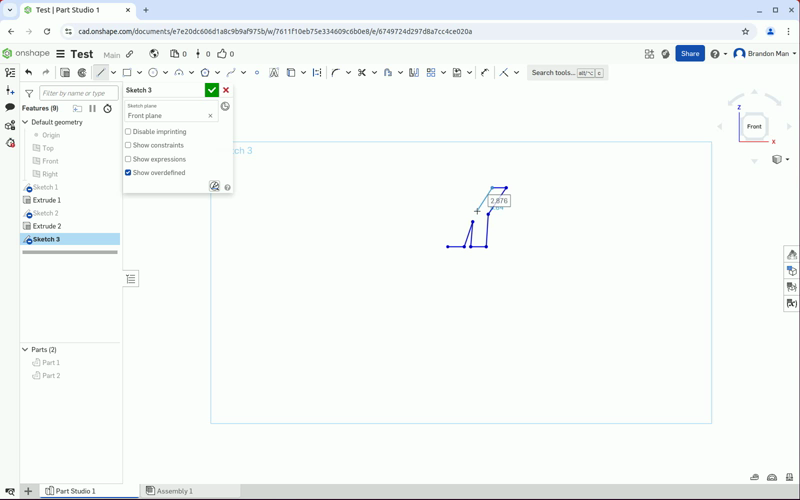
key_up(shift)
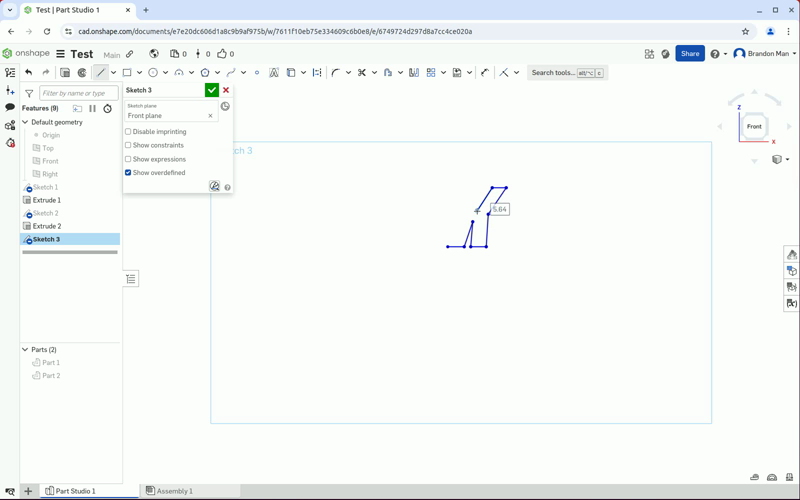
key_down(shift)
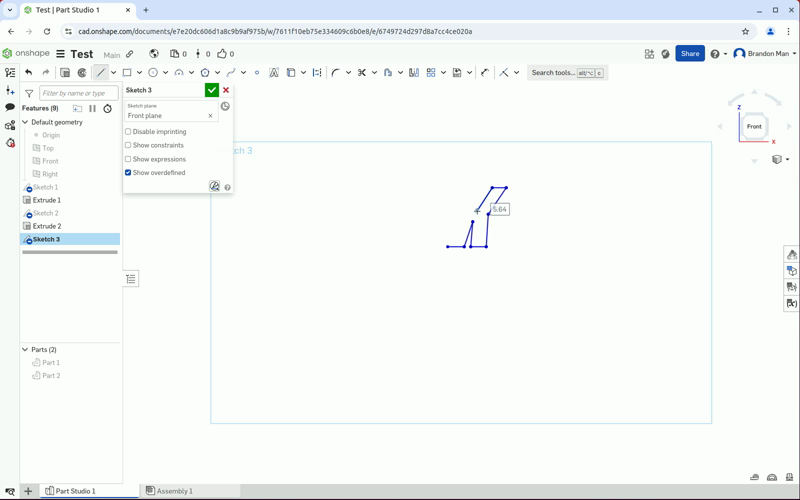
mouse_move(507, 210)
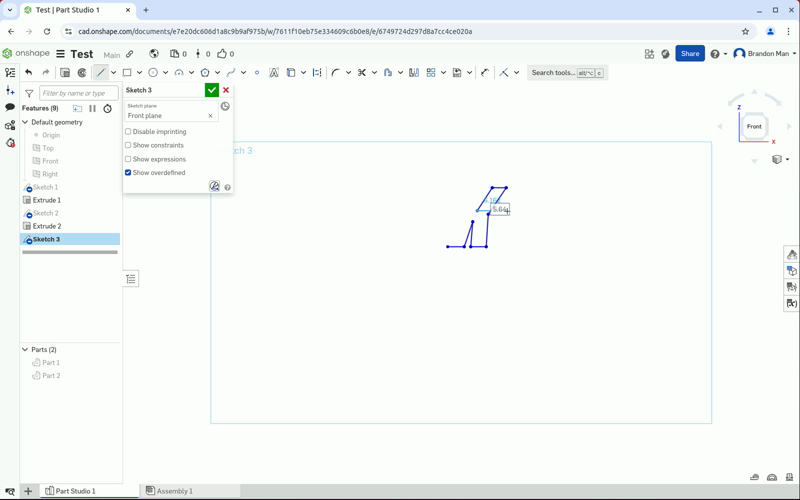
mouse_move(483, 187)
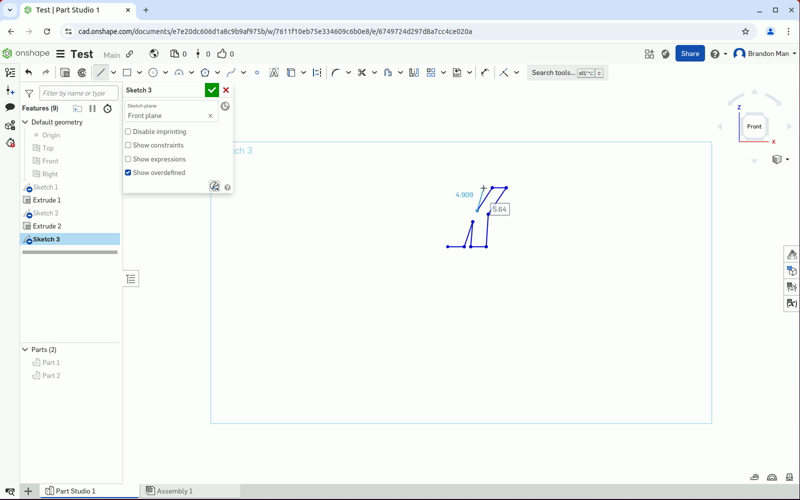
click(483, 187)
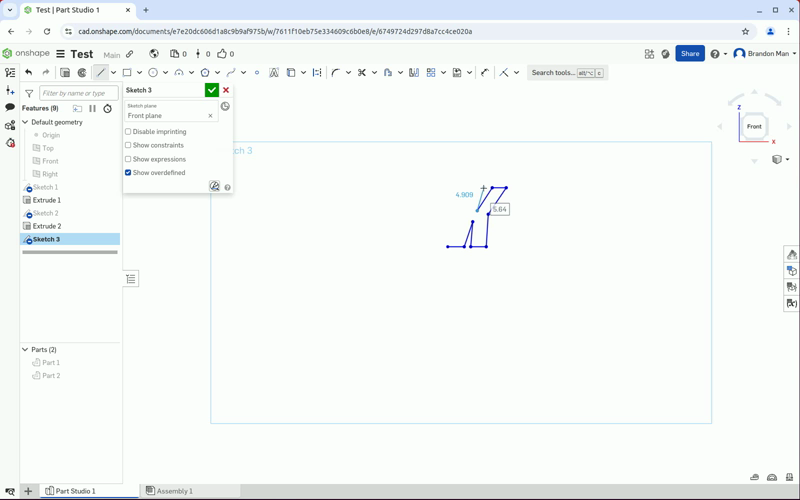
key_up(shift)
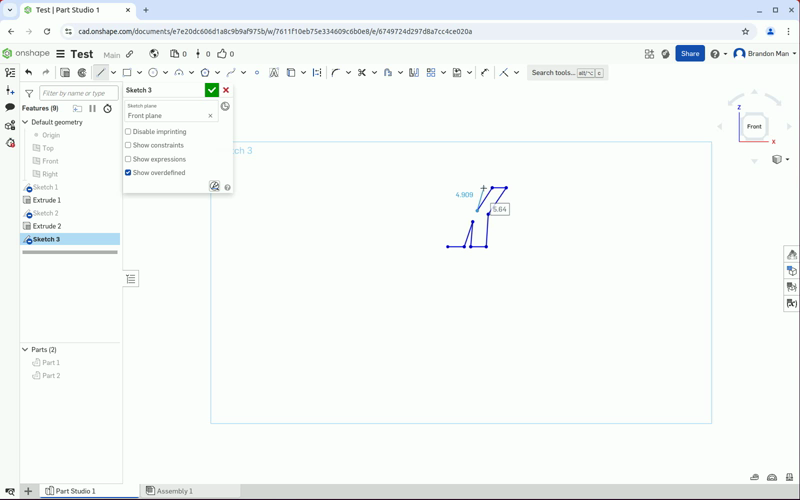
key_down(shift)
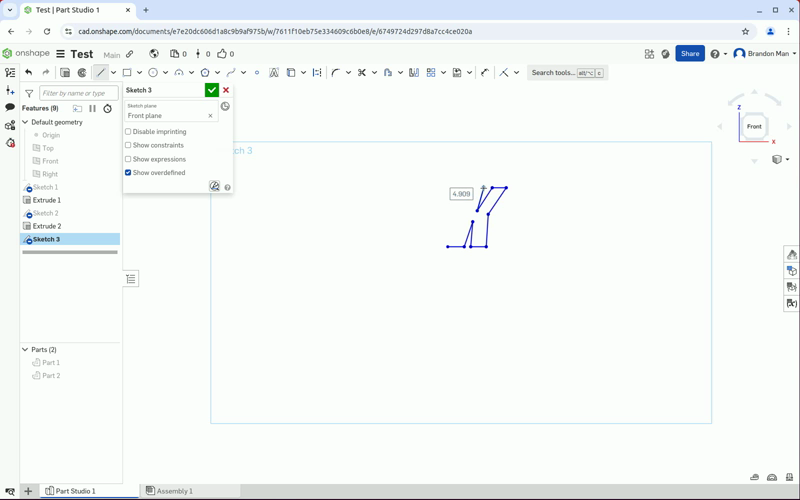
mouse_move(513, 187)
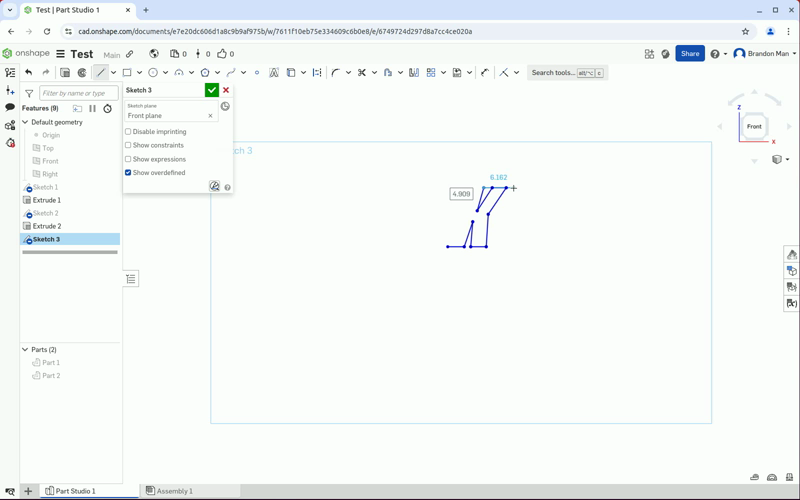
mouse_move(469, 188)
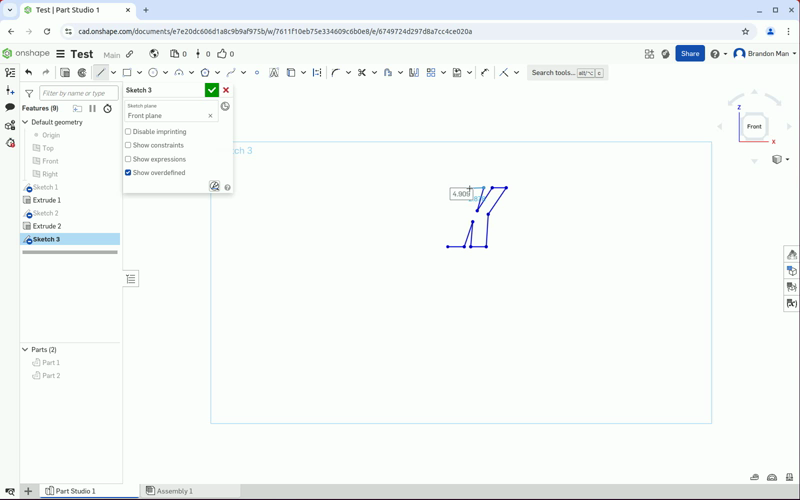
click(469, 188)
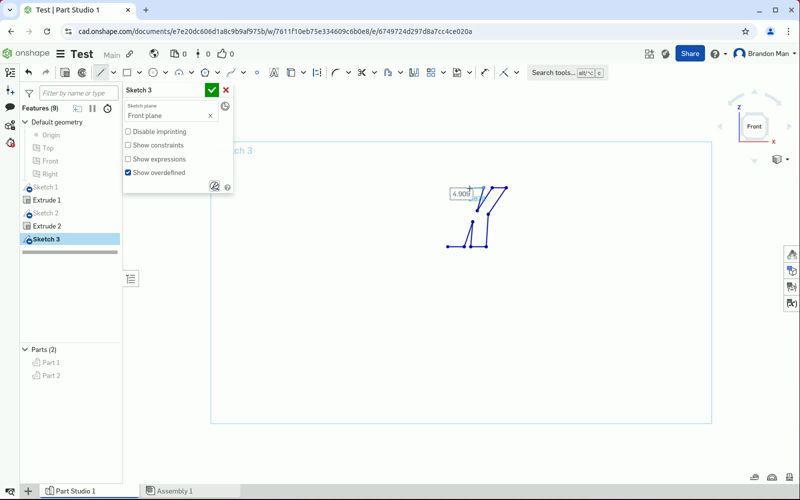
key_up(shift)
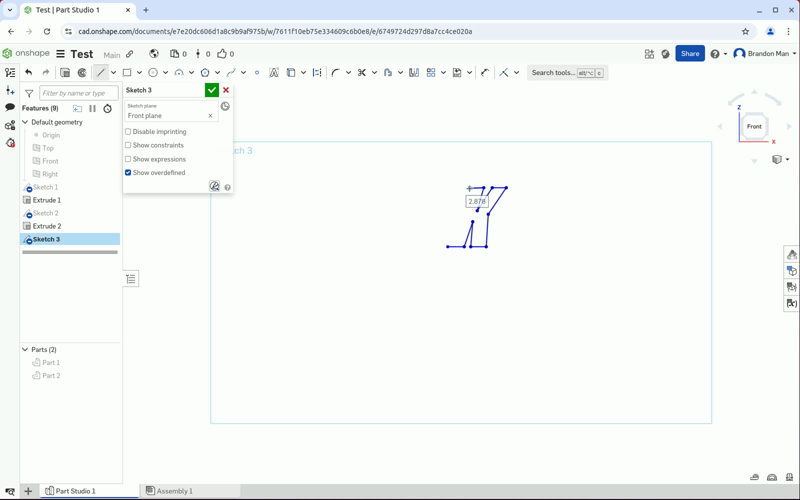
key_down(shift)
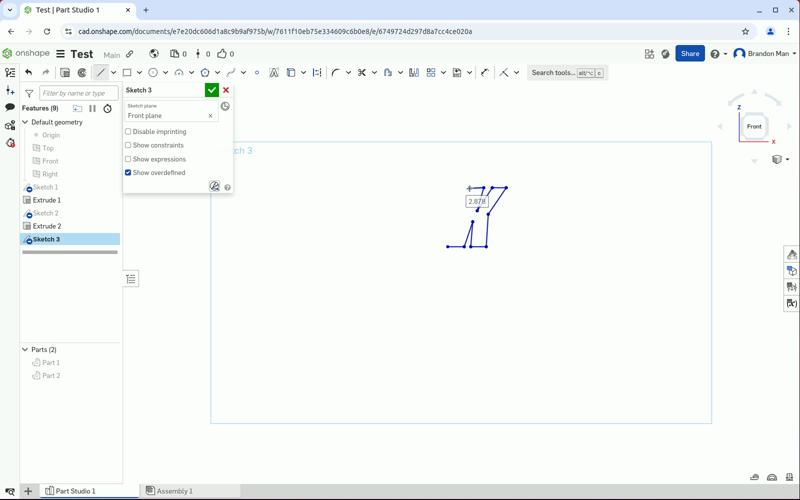
mouse_move(447, 246)
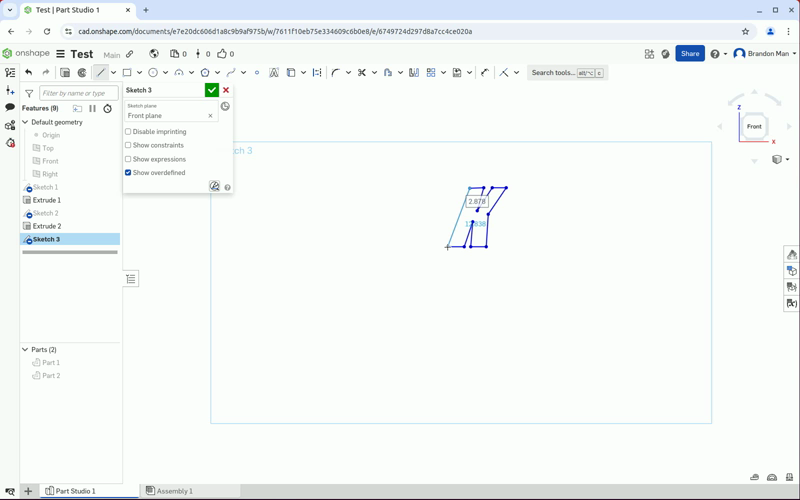
key_up(shift)
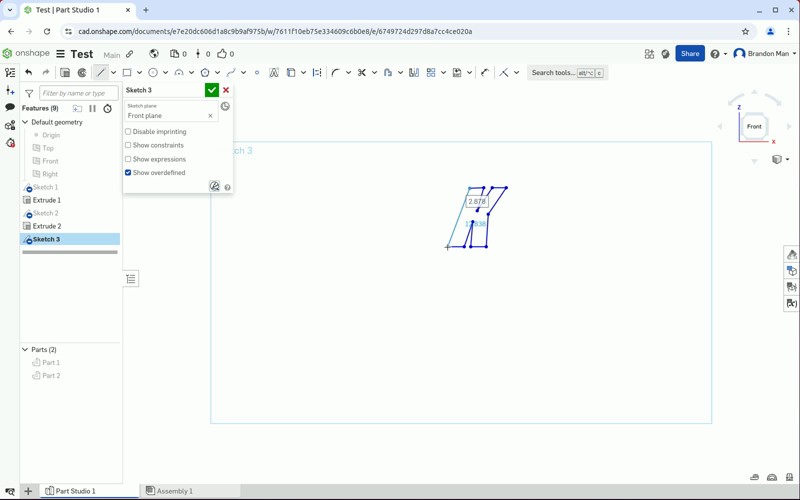
click(447, 246)
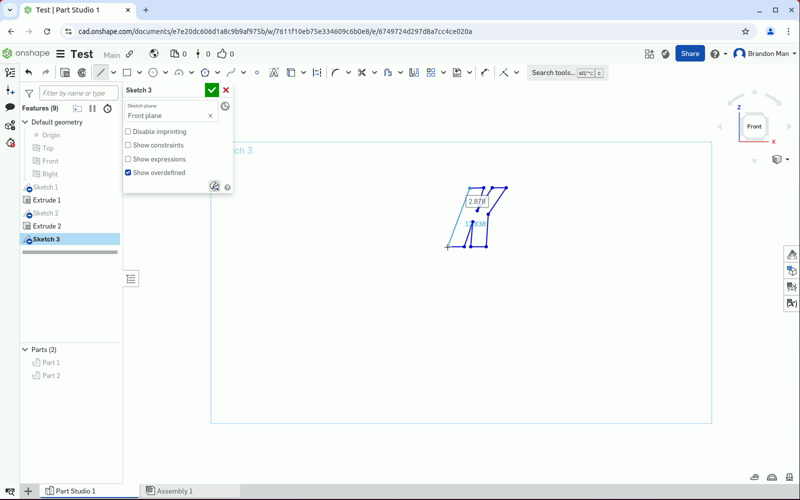
key(esc)
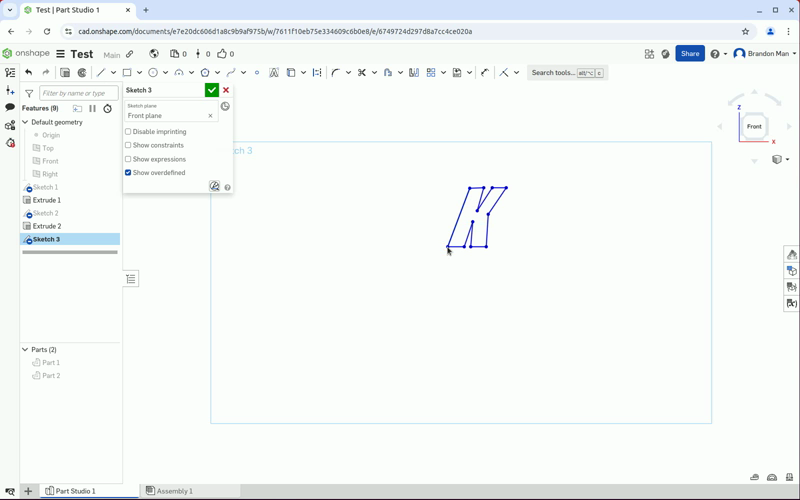
mouse_move(484, 239)
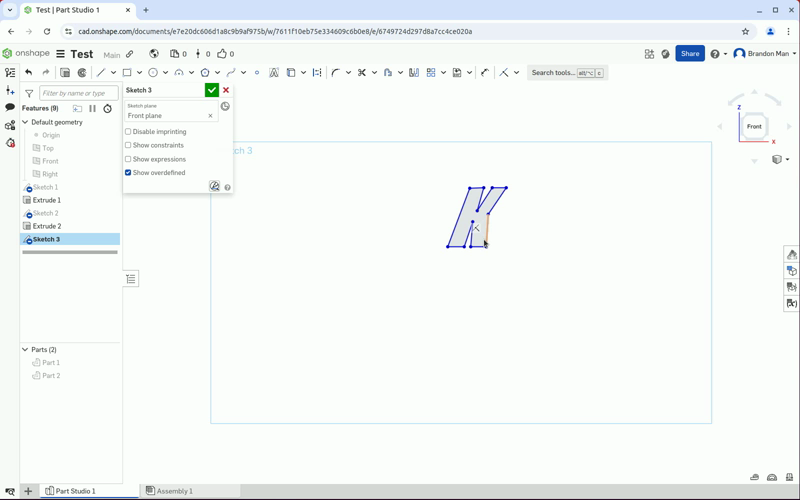
scroll(6)
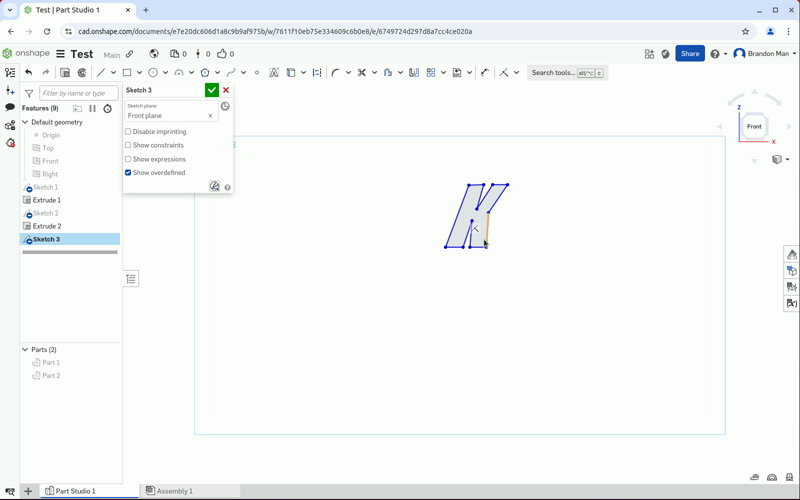
scroll(6)
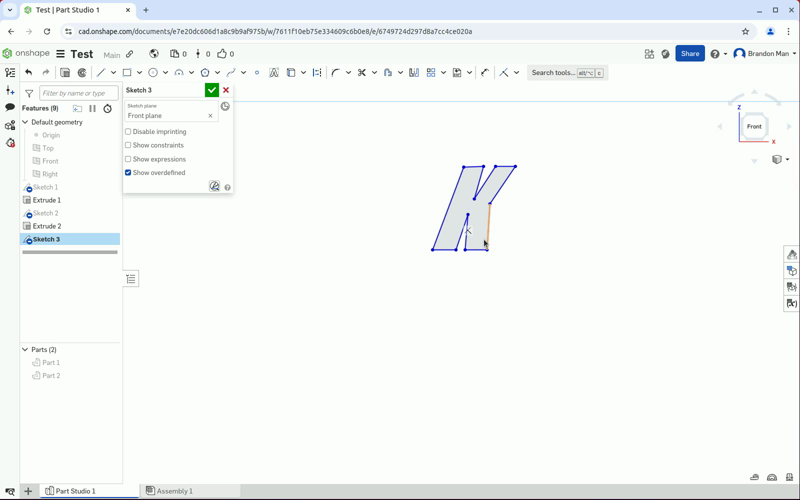
scroll(6)
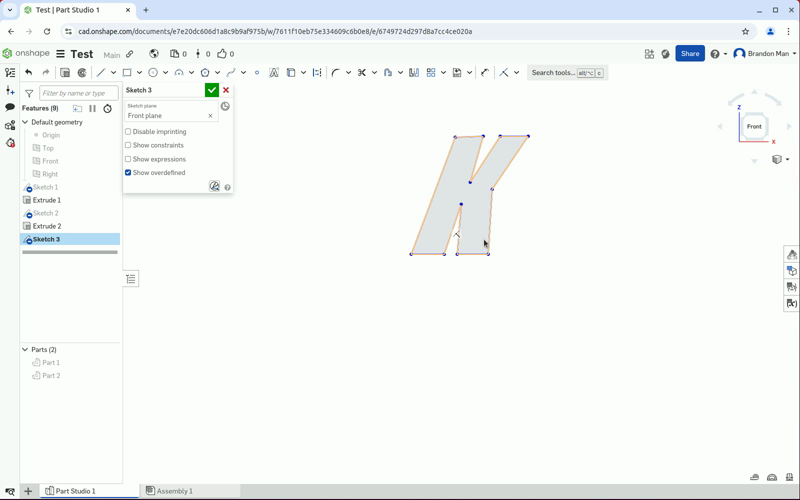
scroll(6)
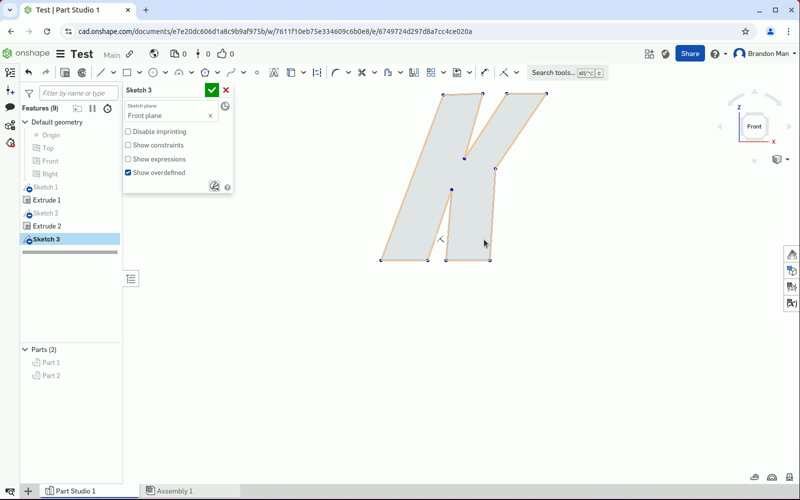
scroll(6)
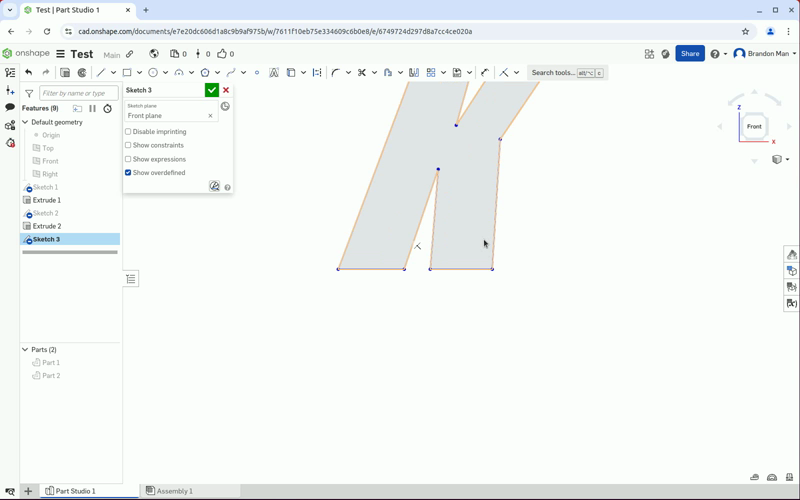
scroll(6)
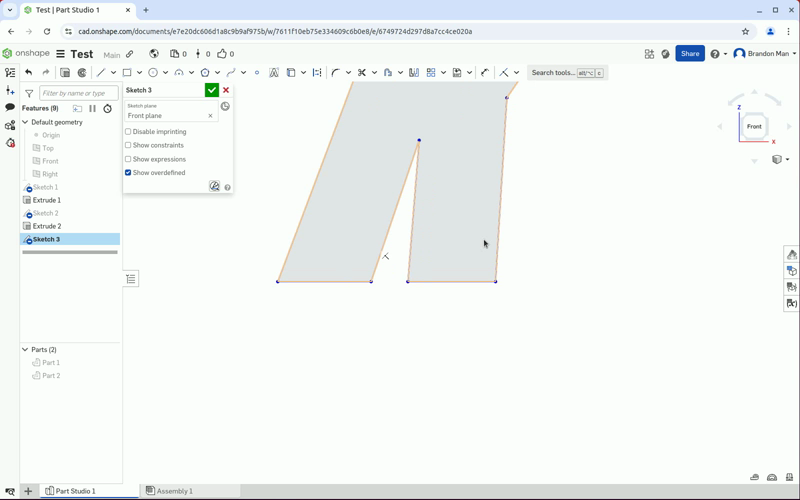
scroll(6)
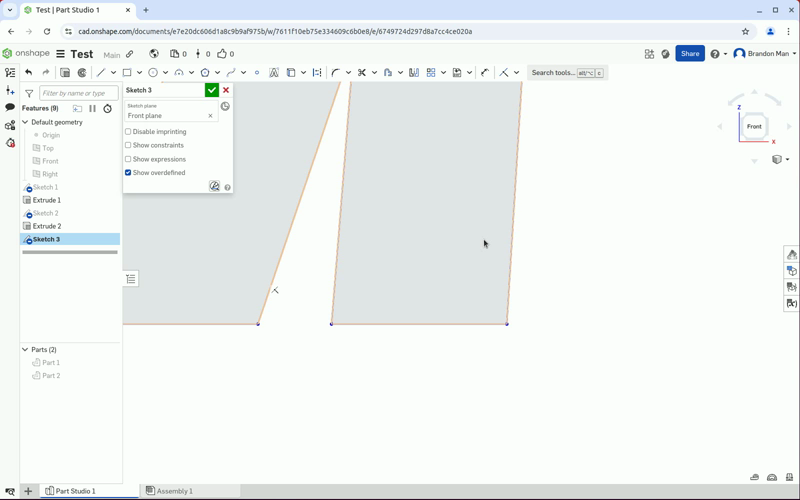
click(484, 239)
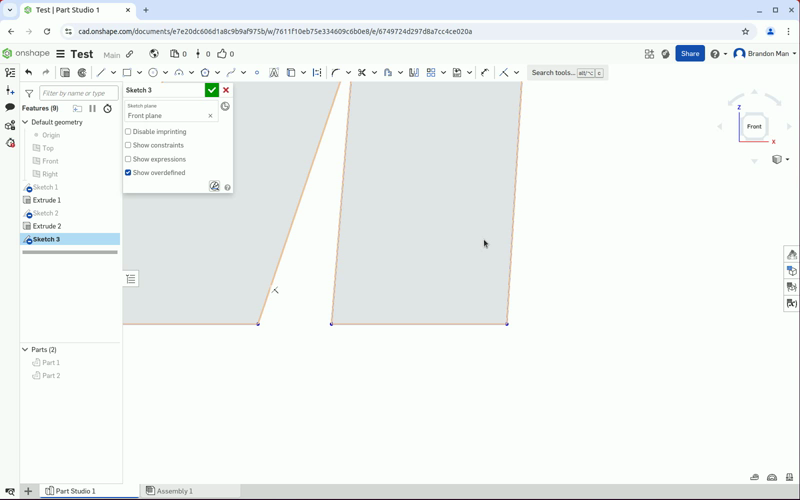
scroll(-6)
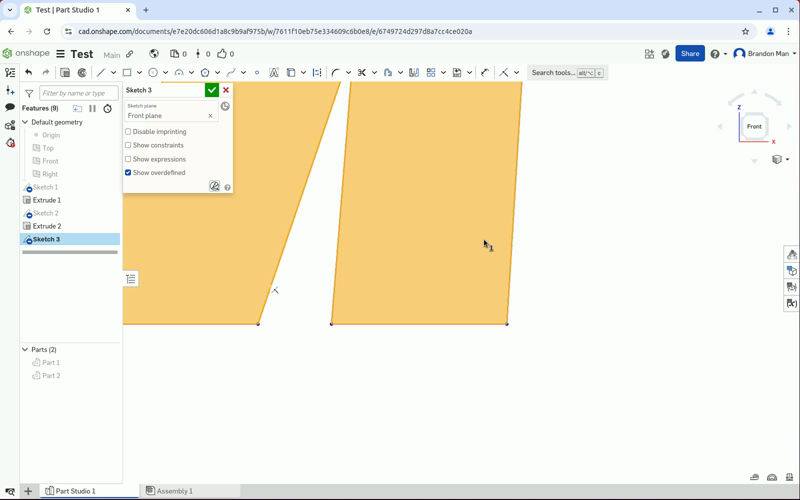
scroll(-6)
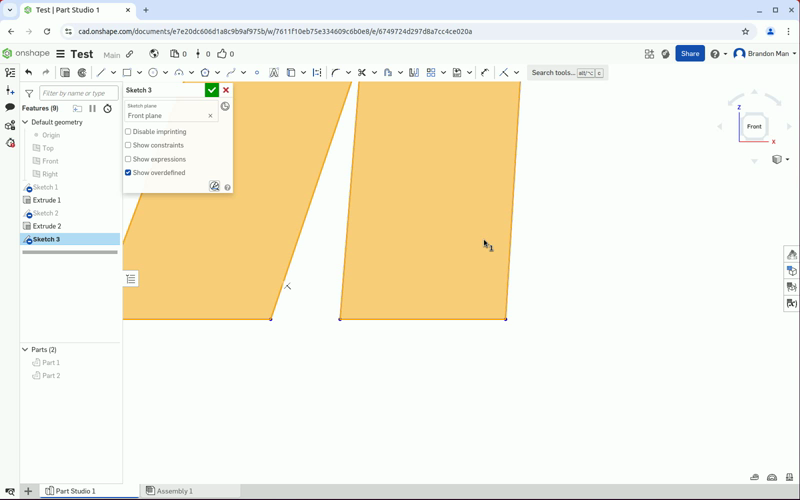
scroll(-6)
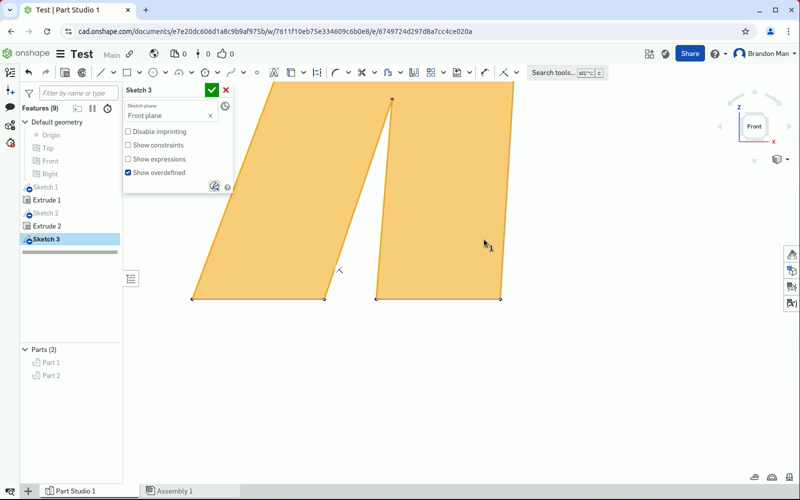
scroll(-6)
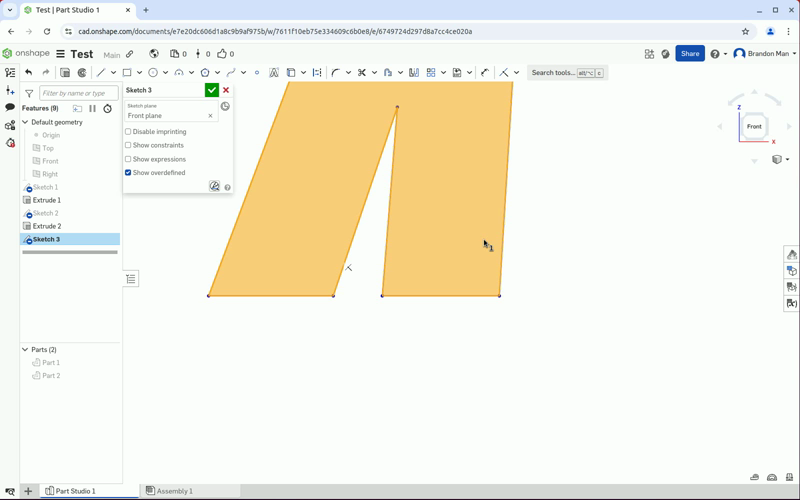
scroll(-6)
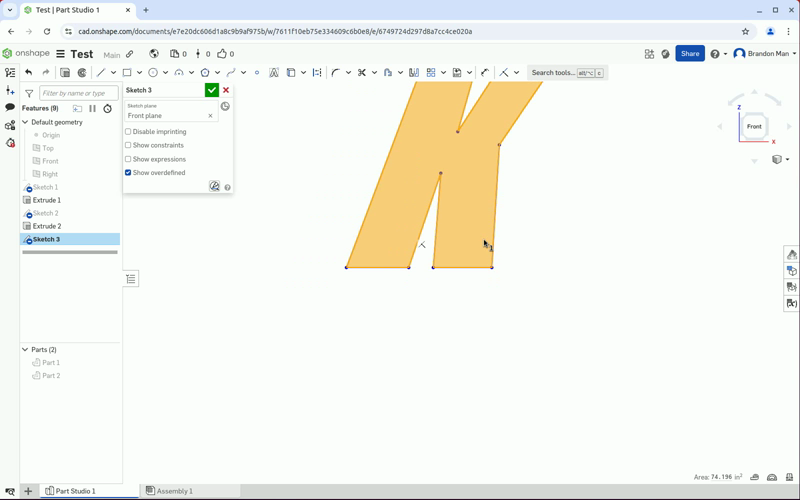
scroll(-6)
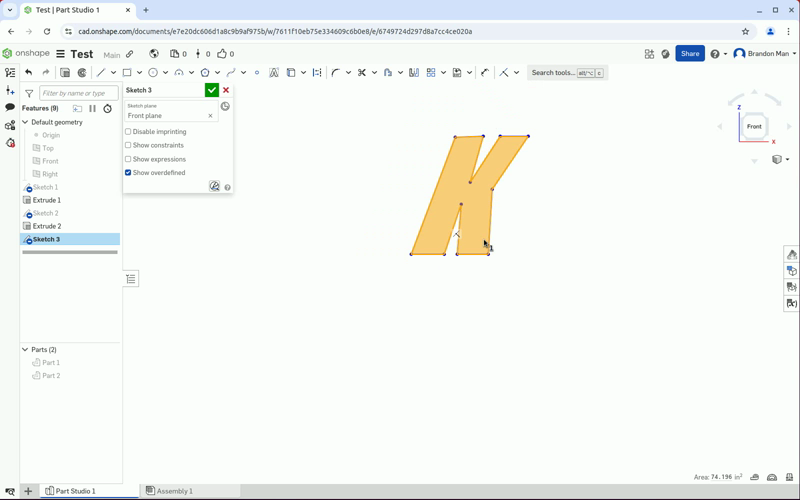
scroll(-6)
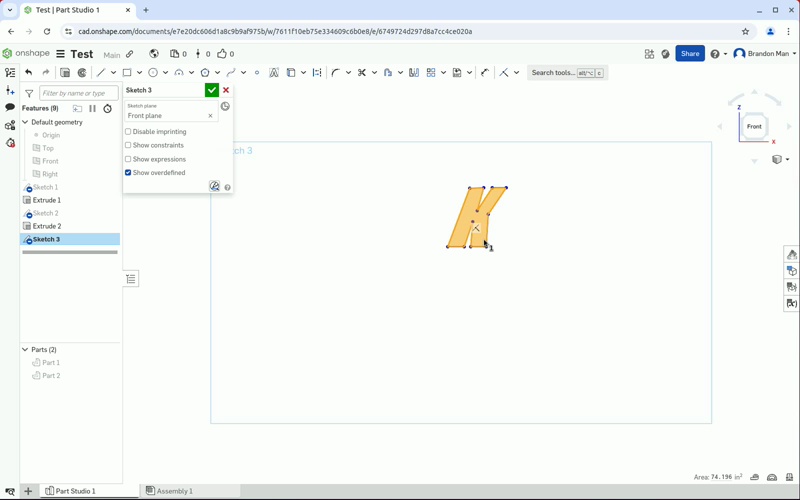
mouse_move(73, 352)
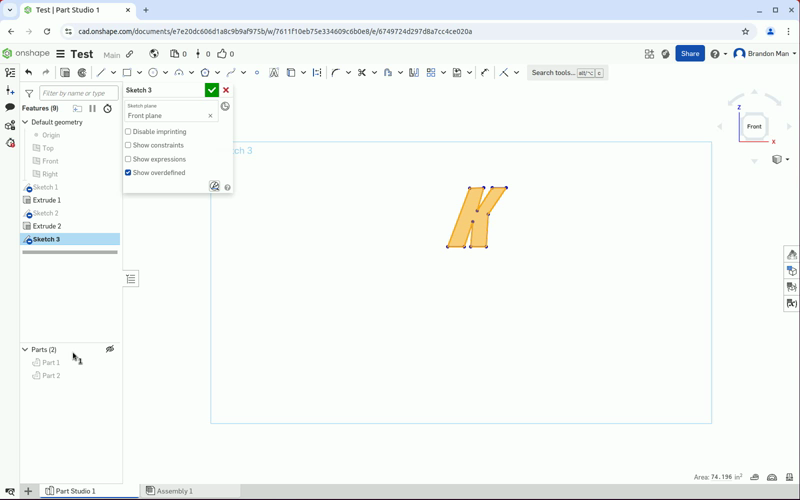
key(shift+y)
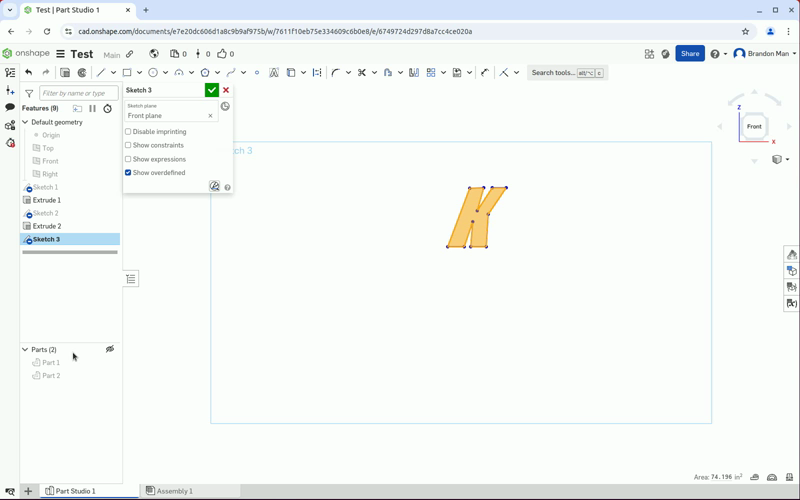
key(shift+e)
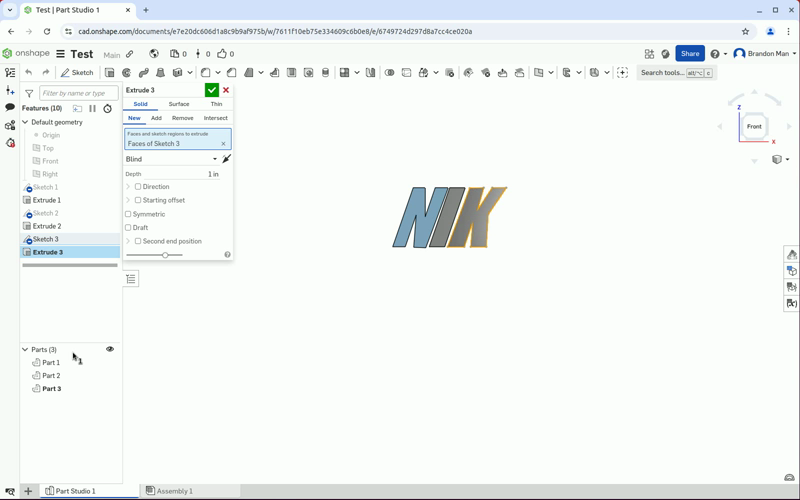
mouse_move(143, 106)
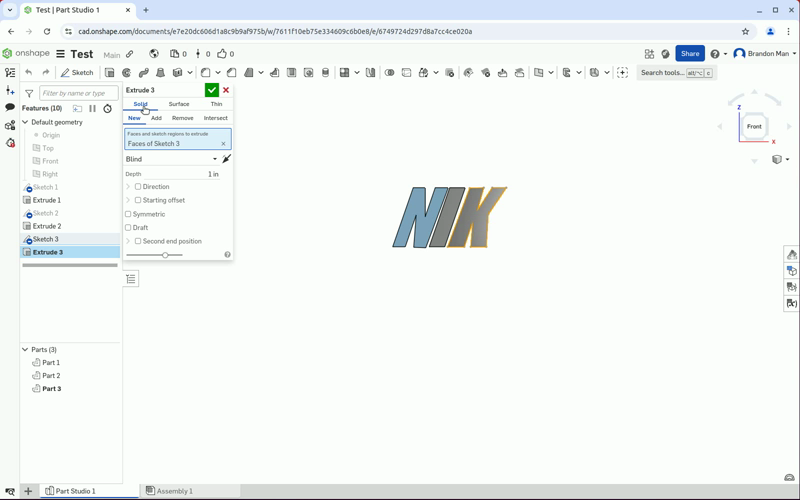
click(143, 106)
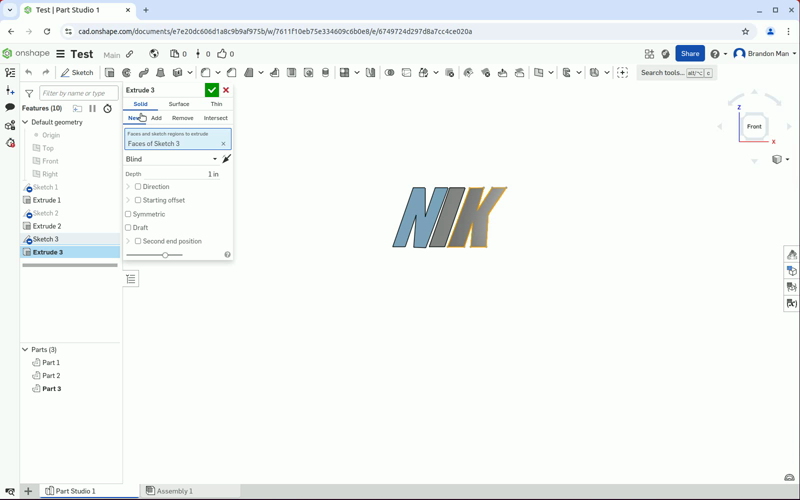
mouse_move(137, 120)
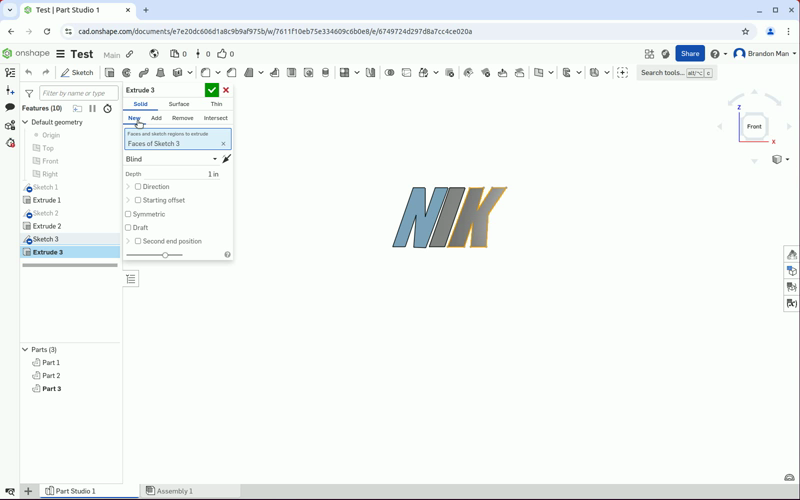
click(137, 120)
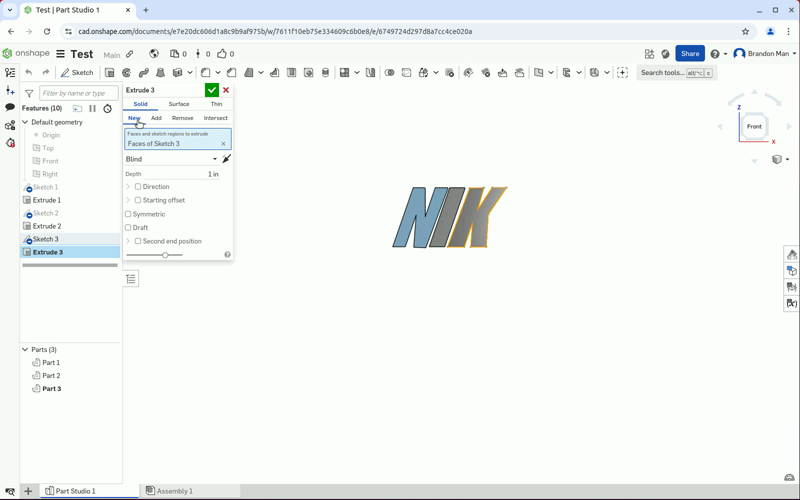
key(tab, 4)
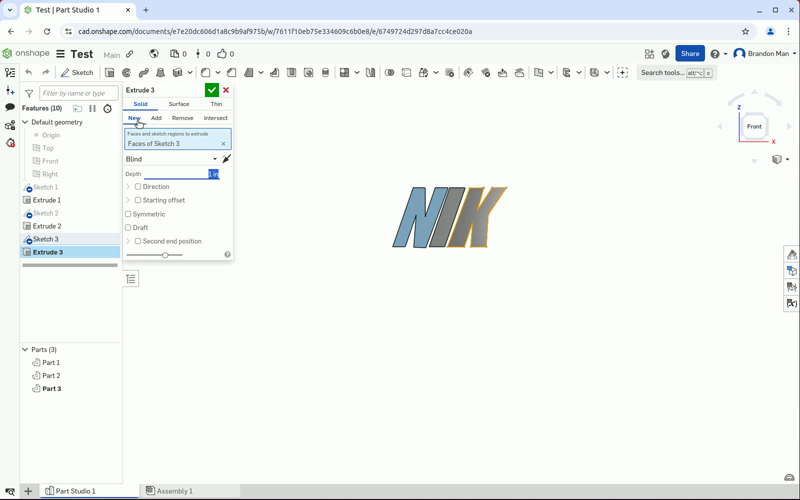
text(7.703)
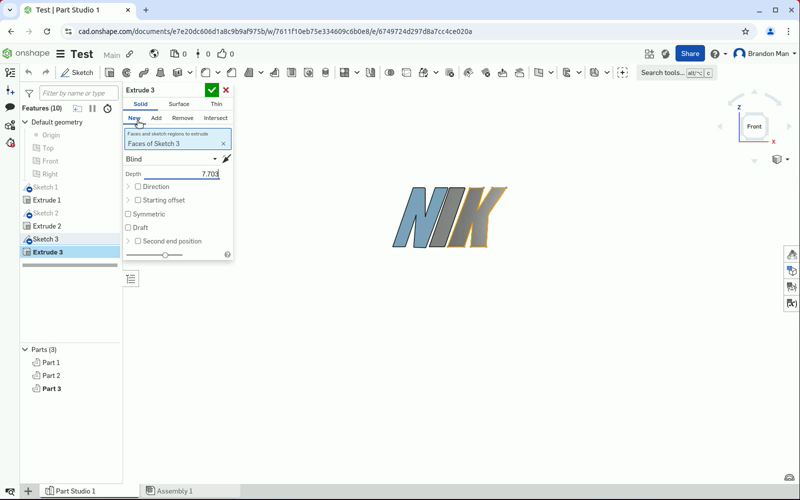
key(enter)
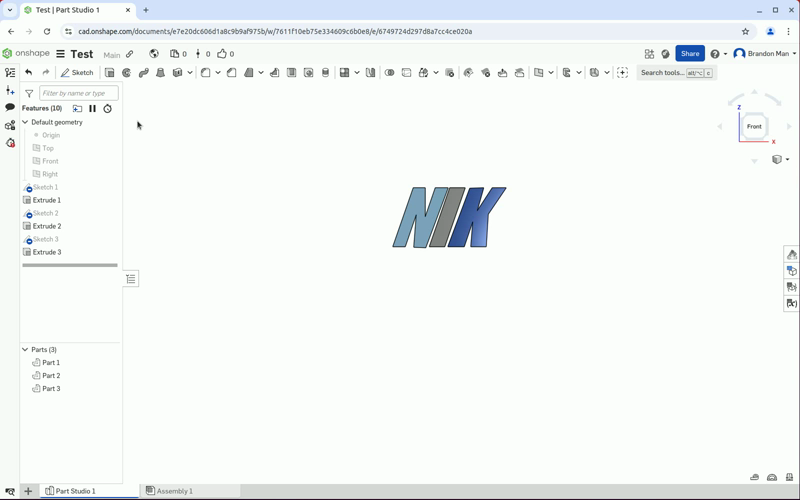
key(shift+h)
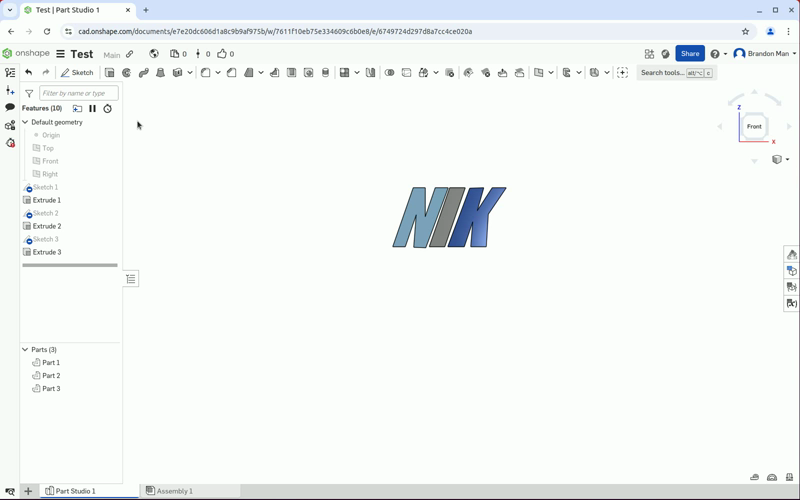
key(shift+h)
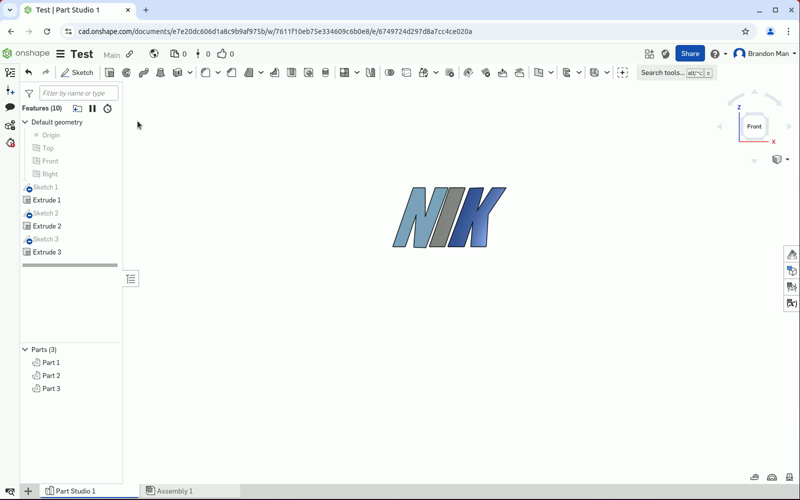
mouse_move(73, 189)
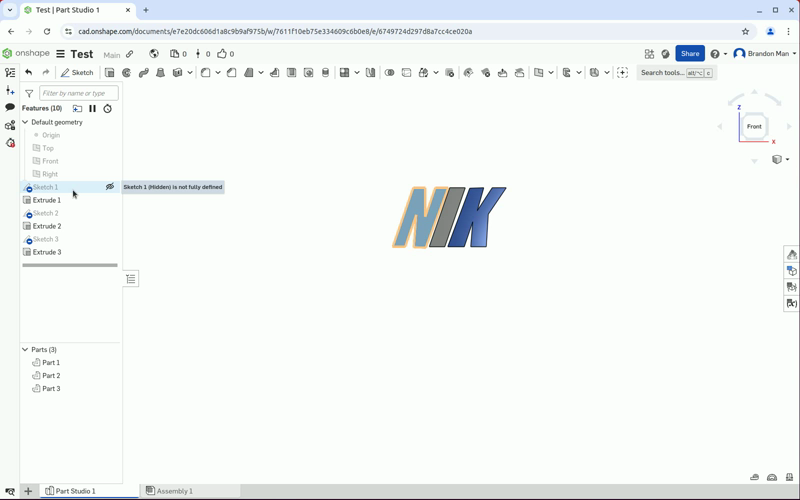
click(73, 189)
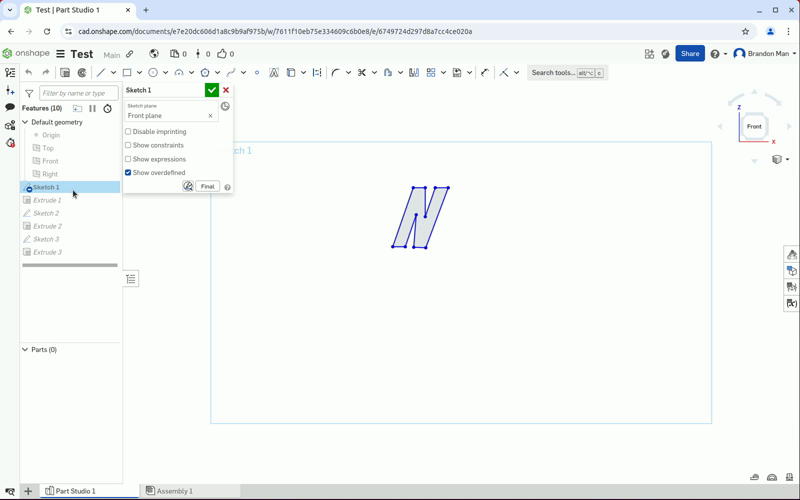
mouse_move(229, 92)
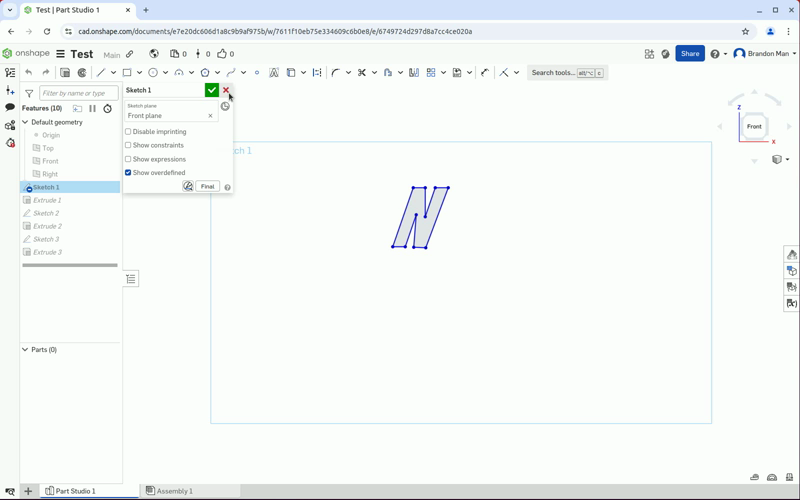
click(229, 92)
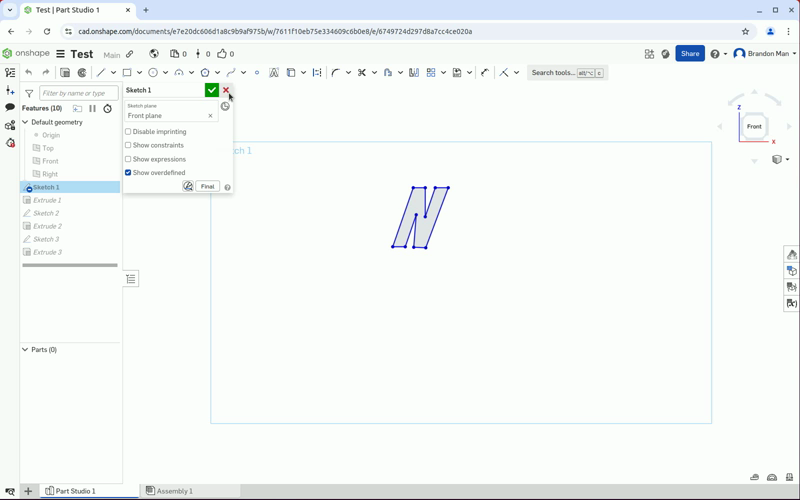
key(shift+s)
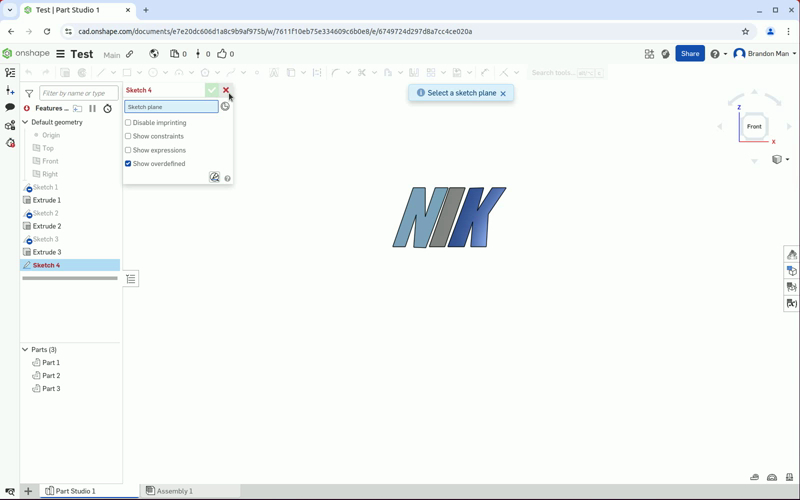
mouse_move(73, 163)
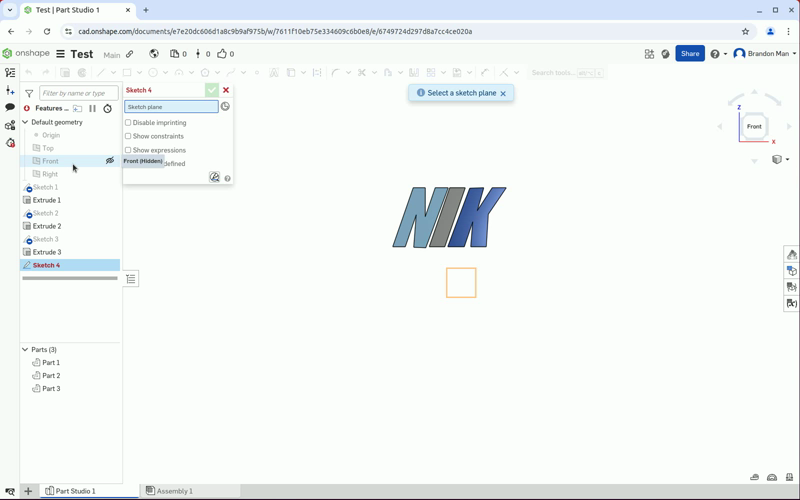
click(73, 163)
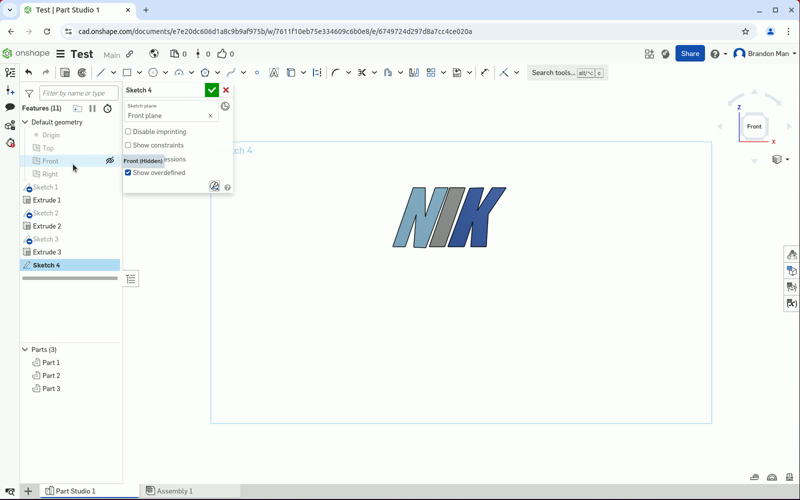
mouse_move(73, 352)
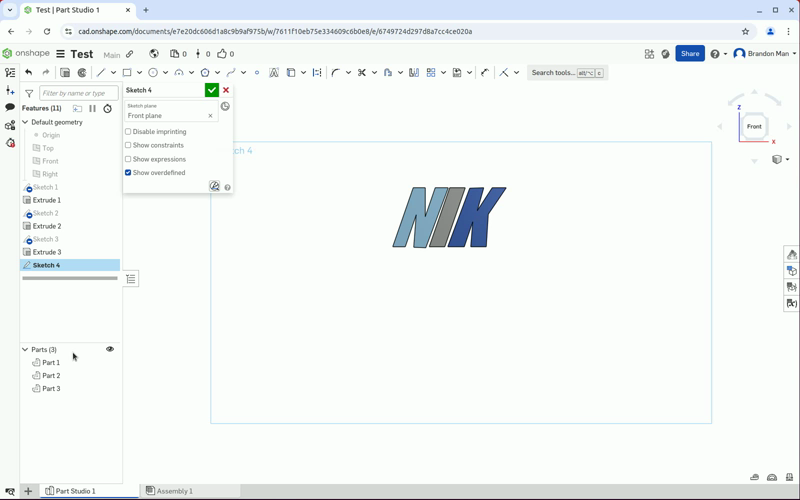
key(y)
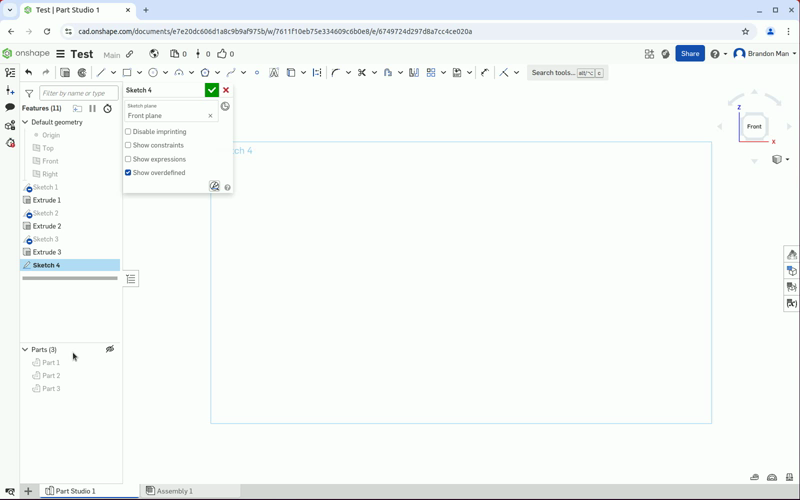
key(l)
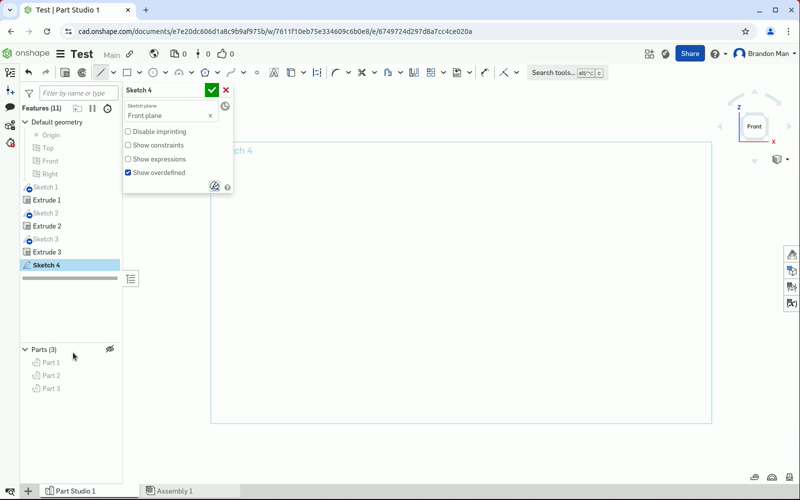
key_down(shift)
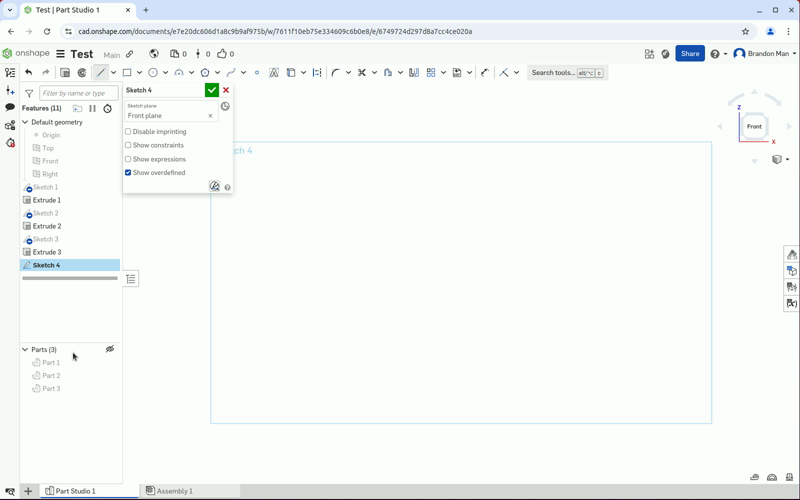
mouse_move(487, 246)
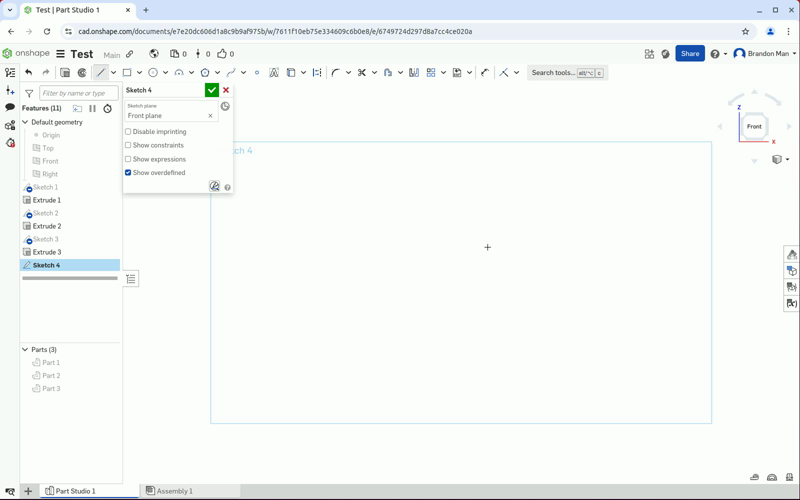
click(487, 246)
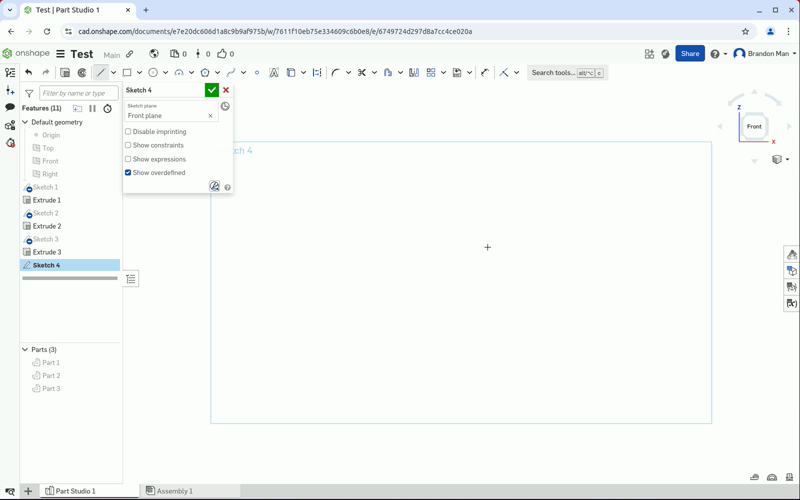
key_up(shift)
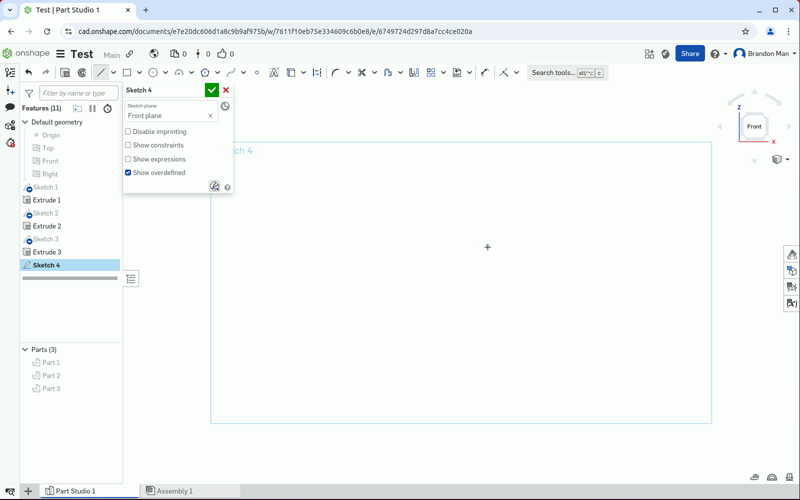
key_down(shift)
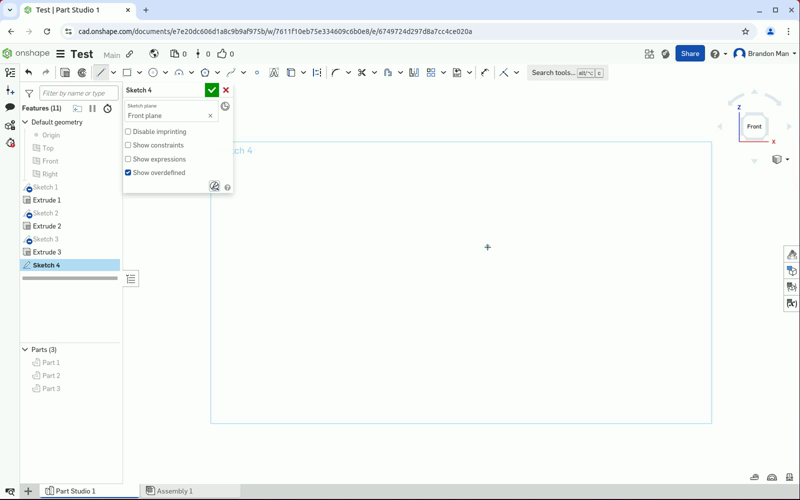
mouse_move(517, 246)
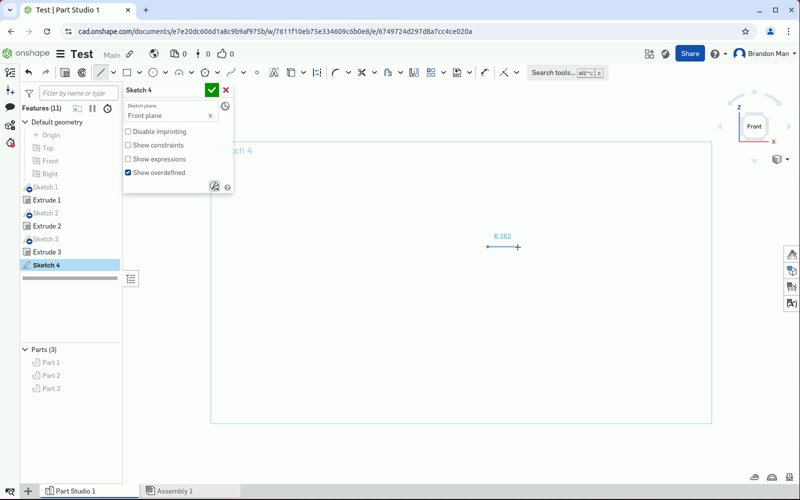
mouse_move(494, 247)
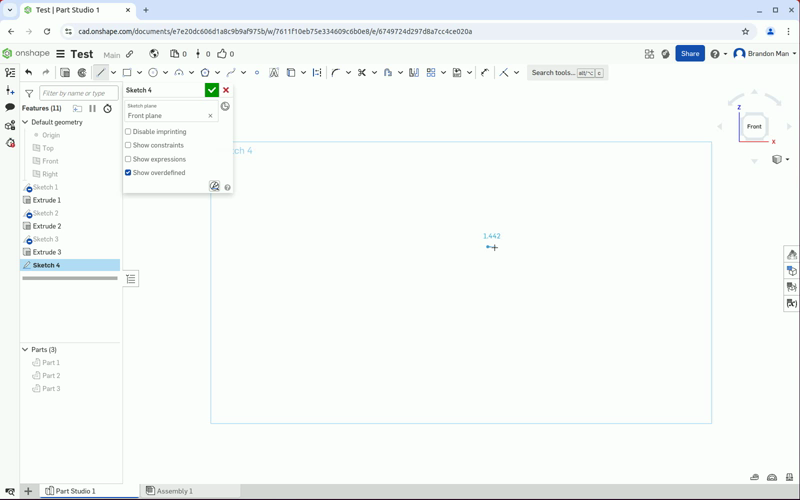
scroll(6)
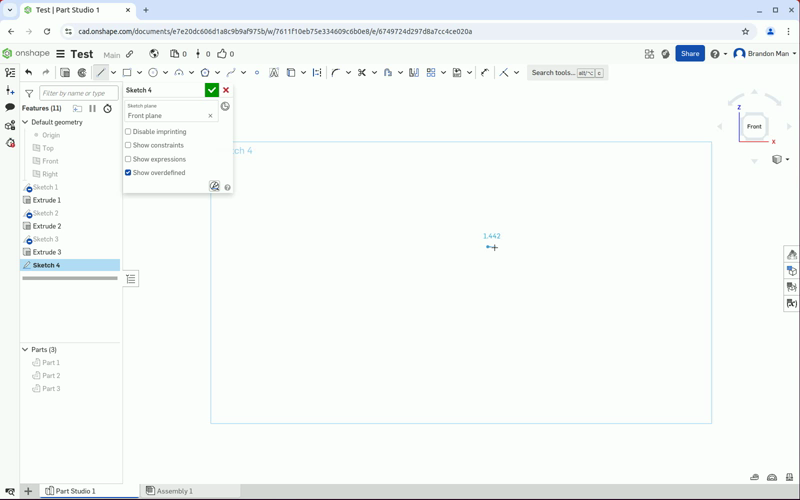
scroll(6)
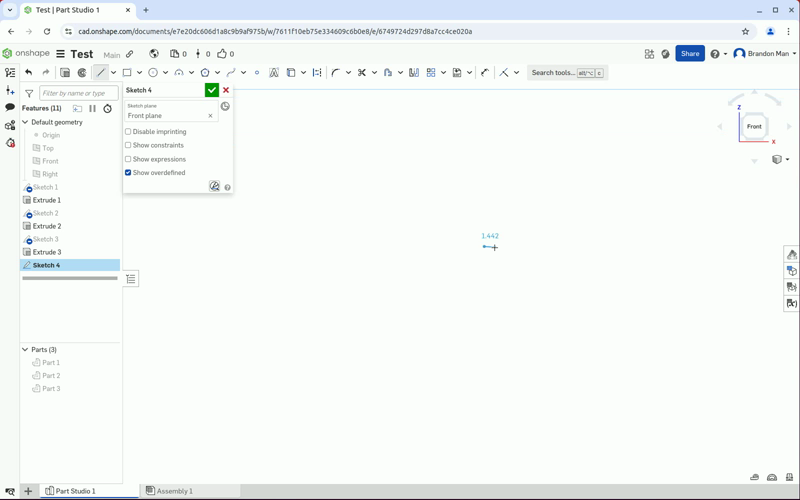
scroll(6)
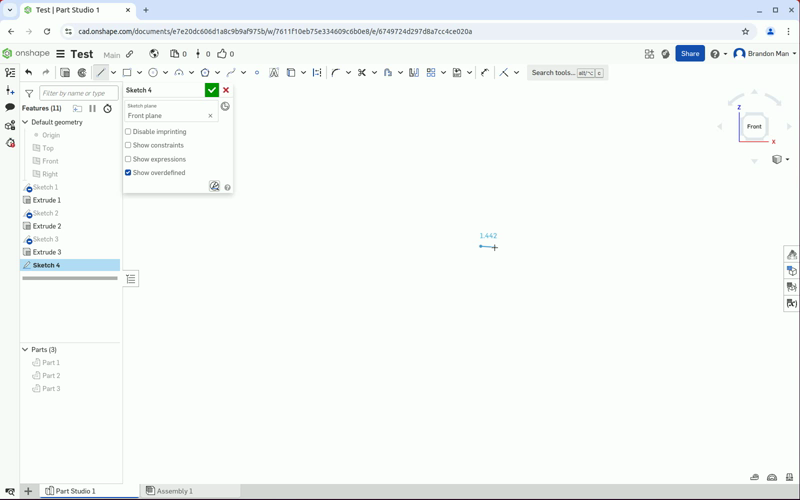
scroll(6)
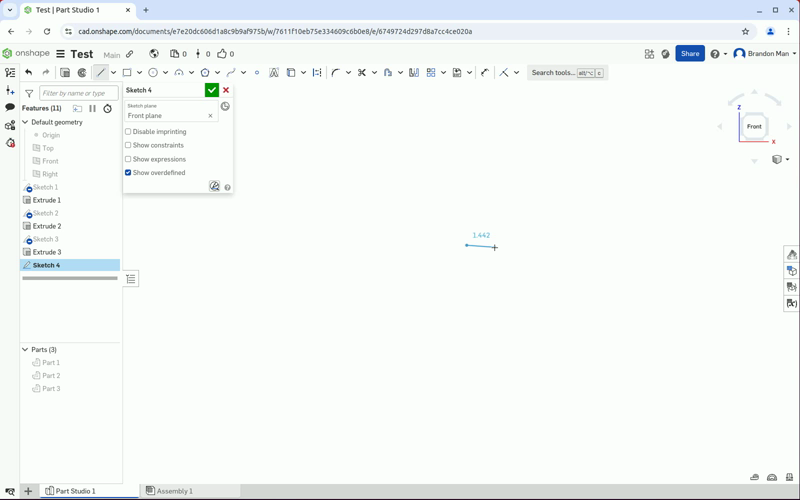
scroll(6)
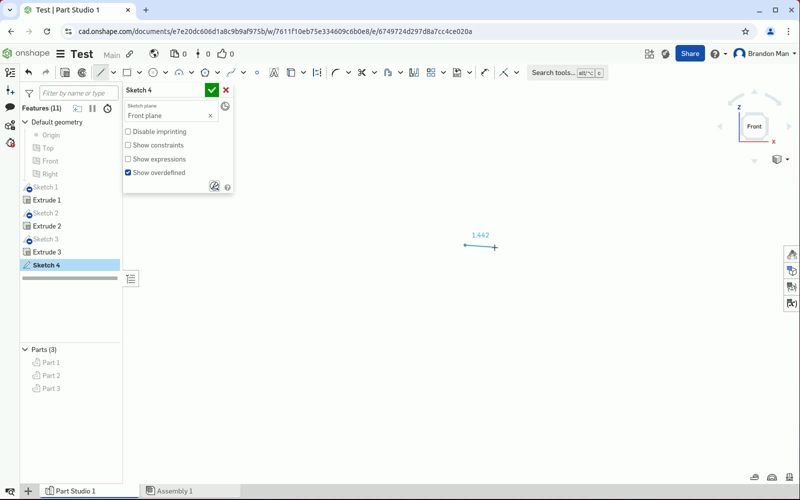
scroll(6)
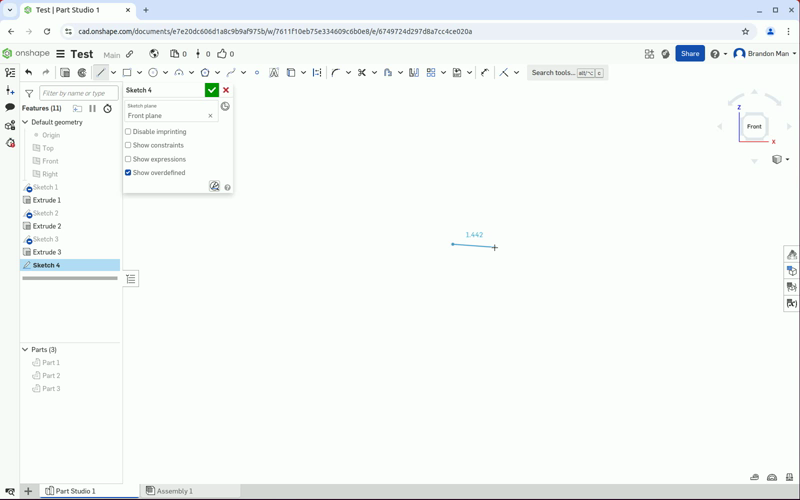
scroll(6)
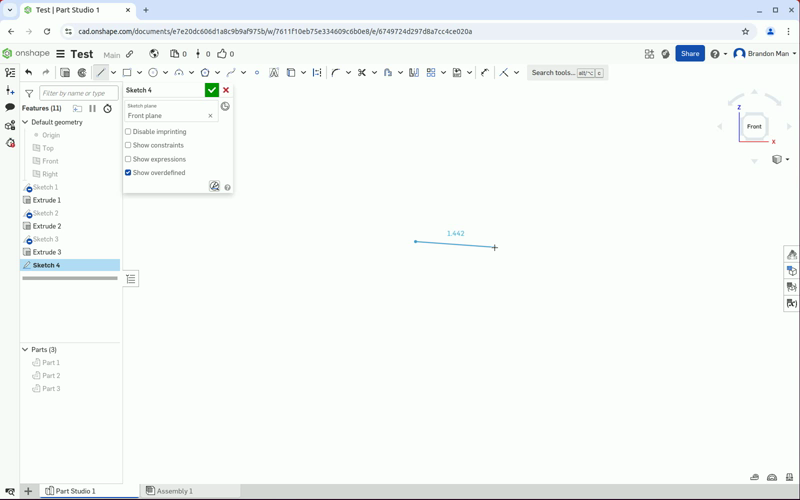
click(494, 247)
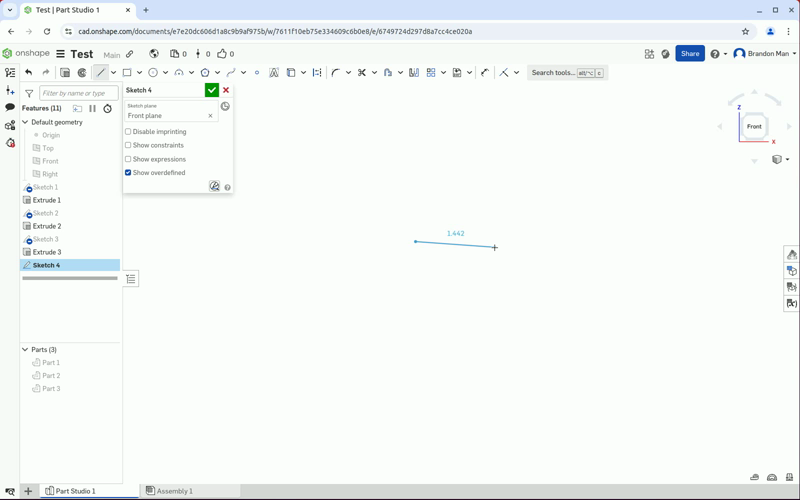
scroll(-6)
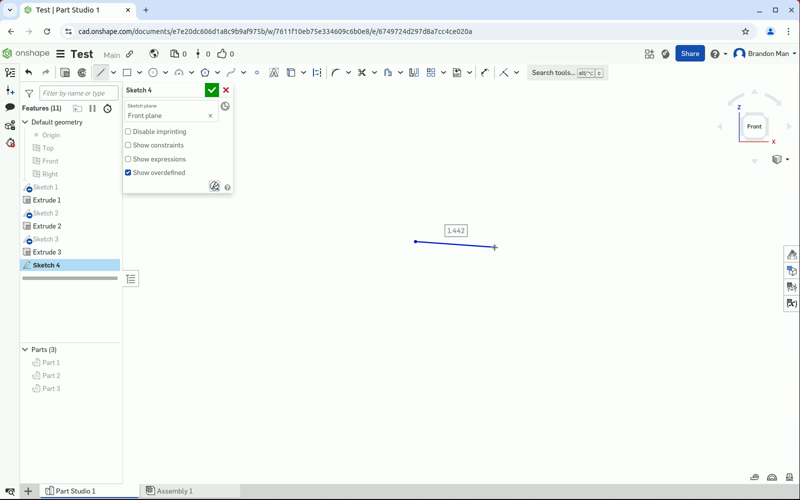
scroll(-6)
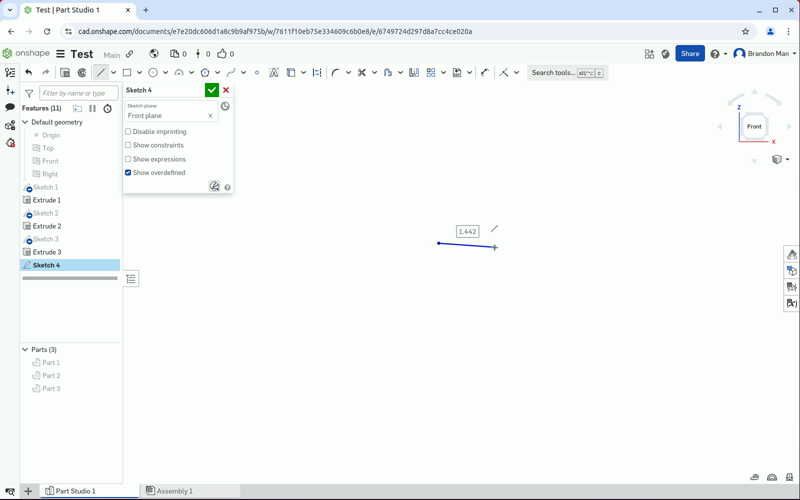
scroll(-6)
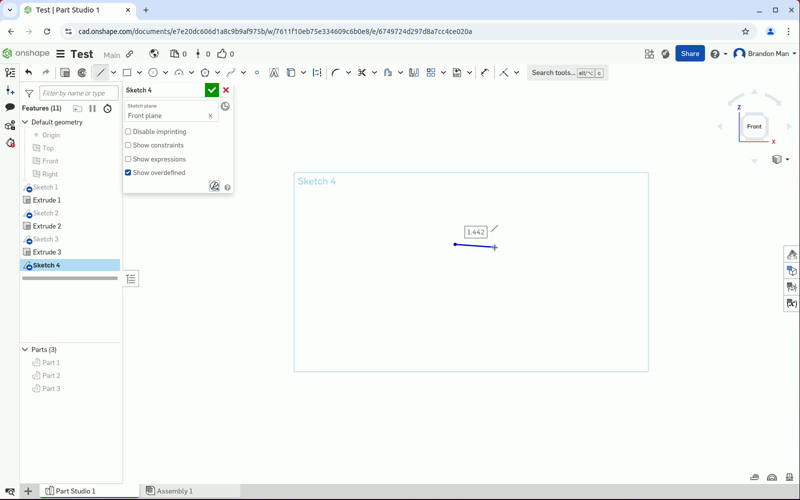
scroll(-6)
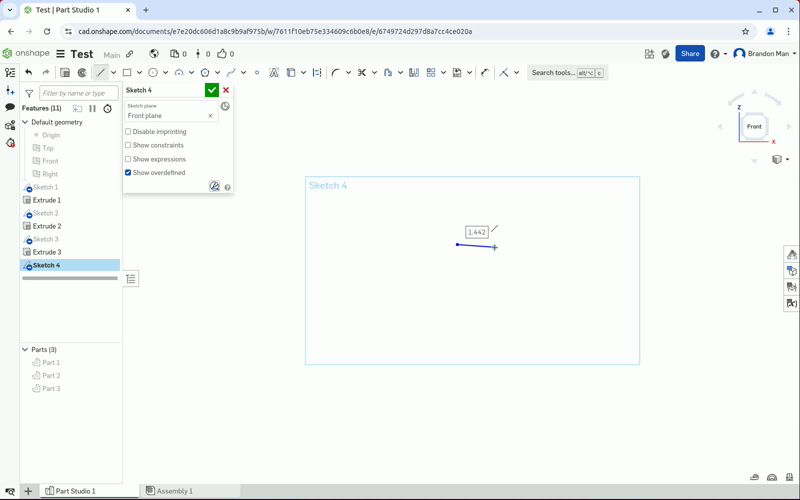
scroll(-6)
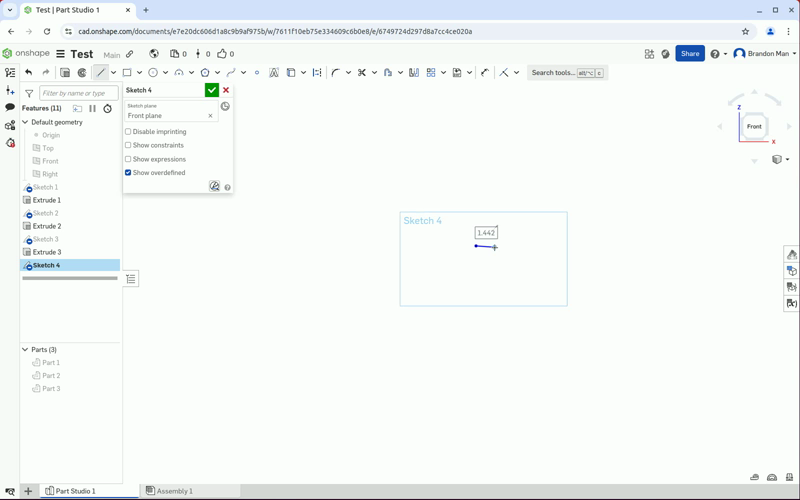
scroll(-6)
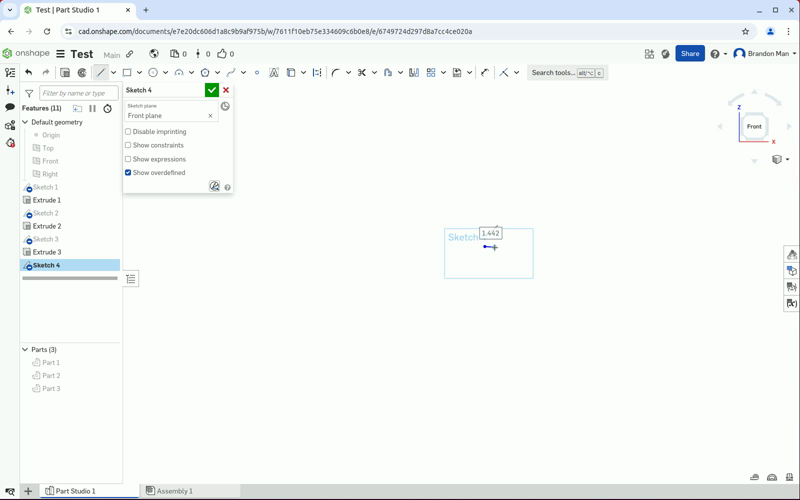
scroll(-6)
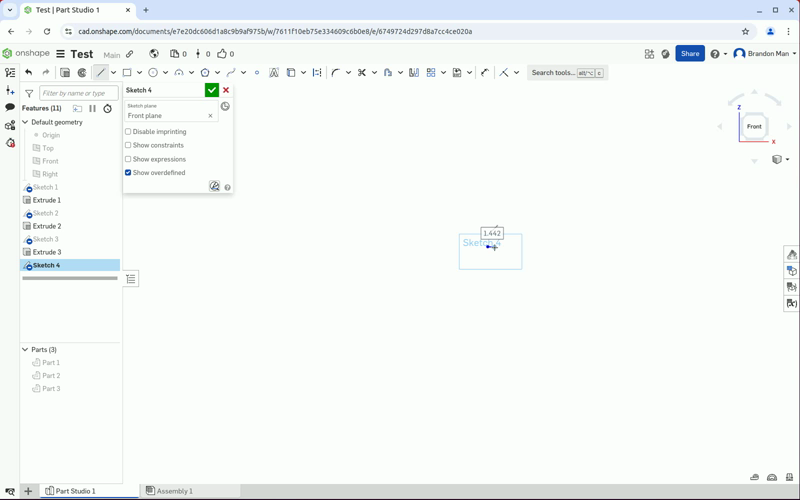
key_up(shift)
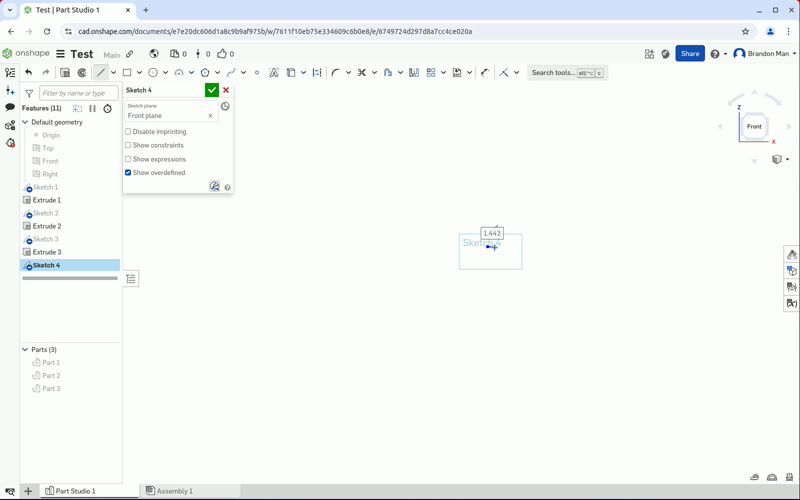
key_down(shift)
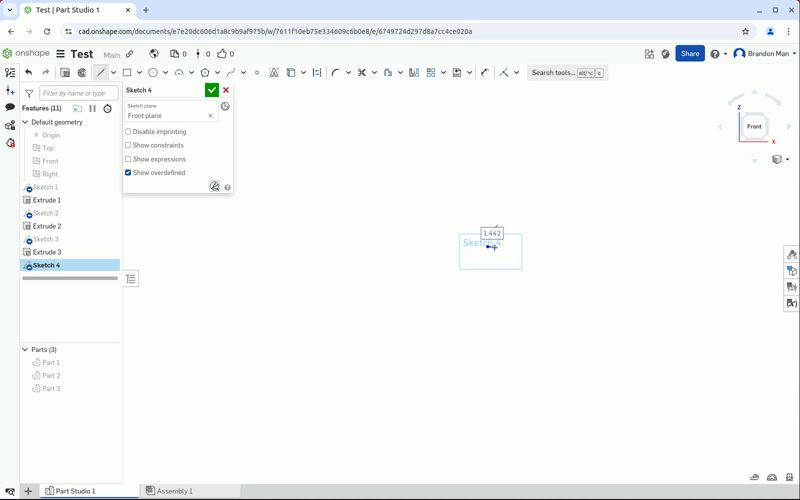
mouse_move(524, 247)
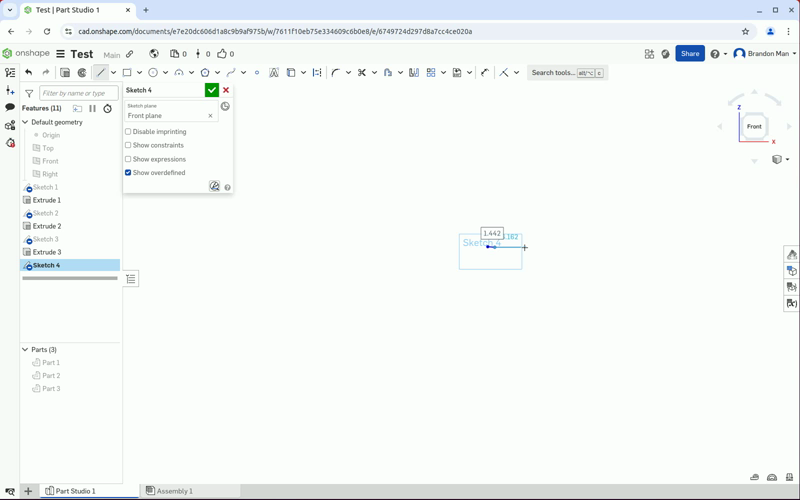
mouse_move(515, 242)
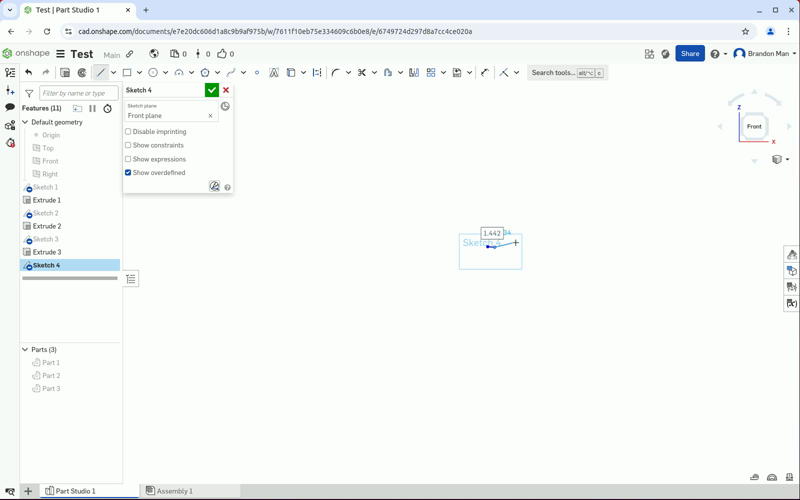
click(515, 242)
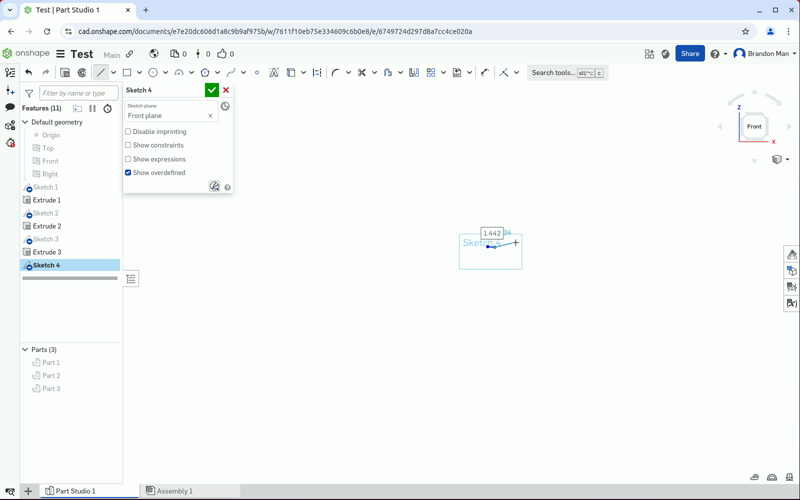
key_up(shift)
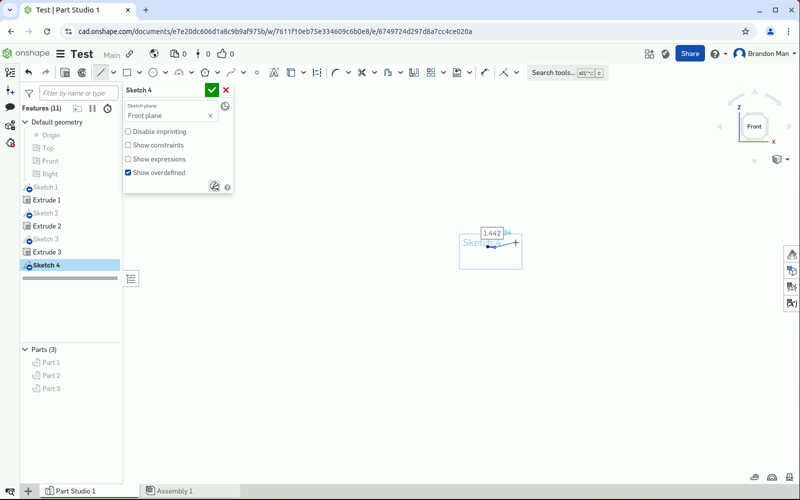
key_down(shift)
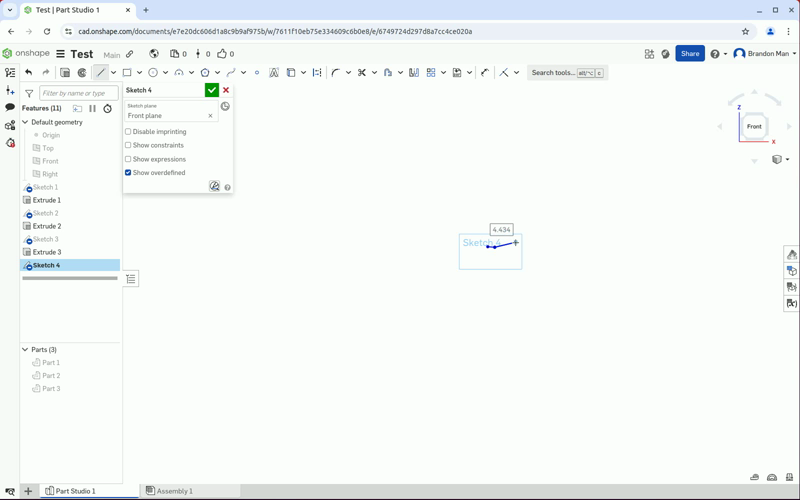
mouse_move(545, 242)
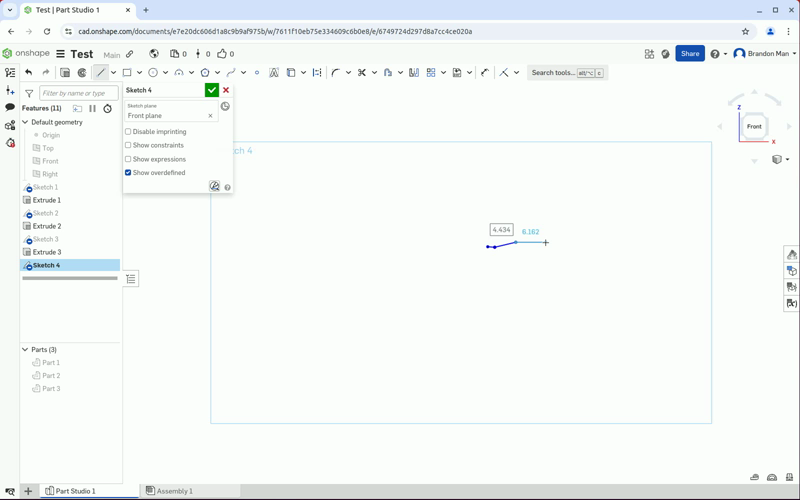
mouse_move(517, 235)
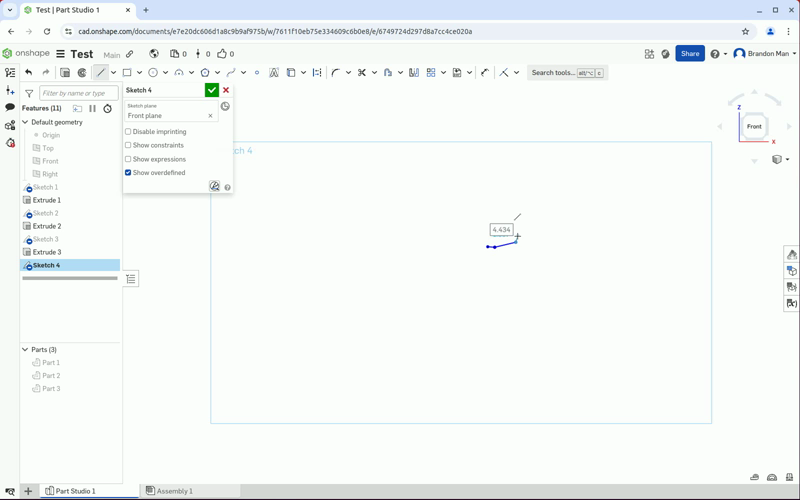
scroll(6)
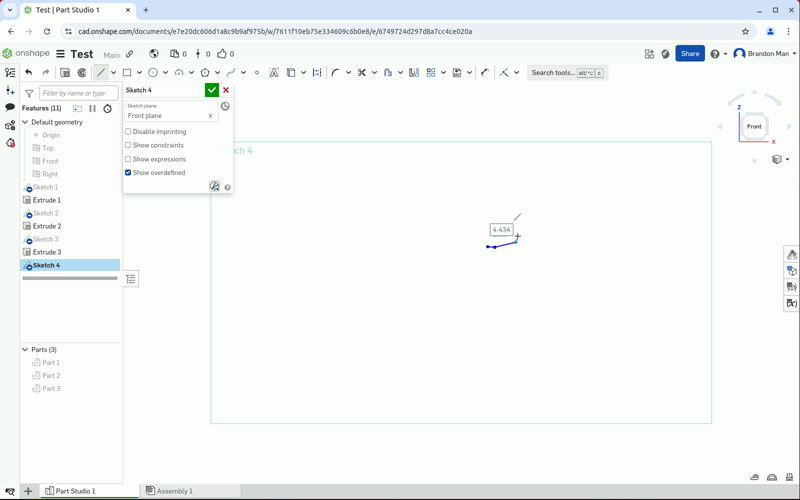
scroll(6)
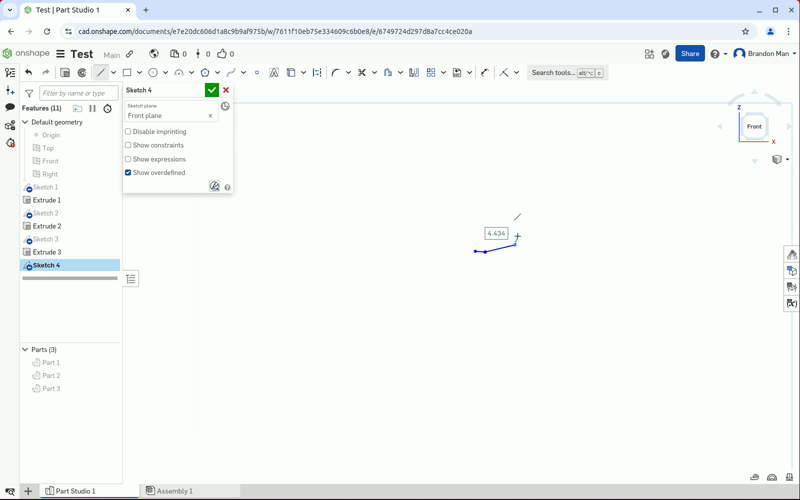
scroll(6)
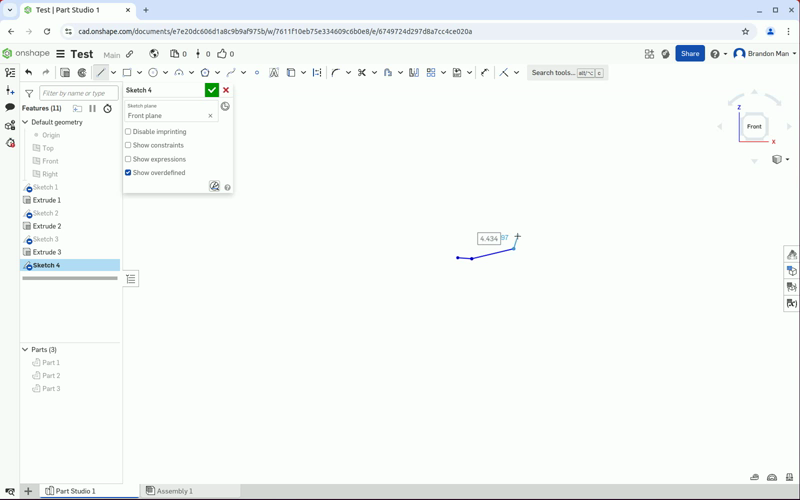
scroll(6)
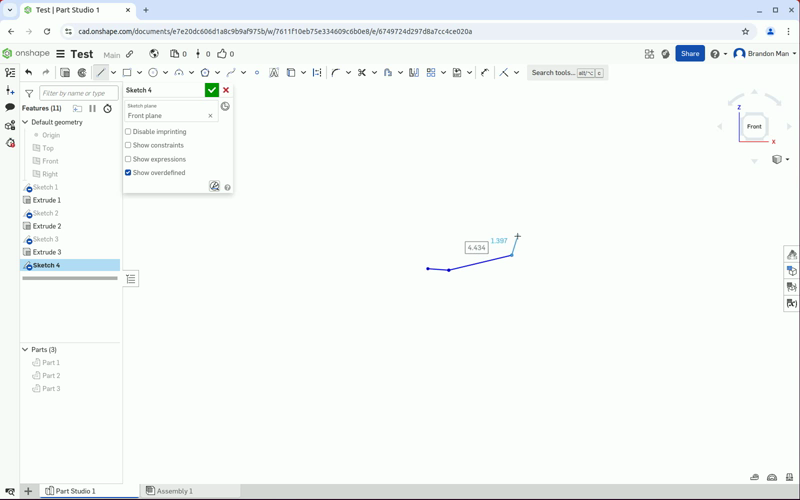
scroll(6)
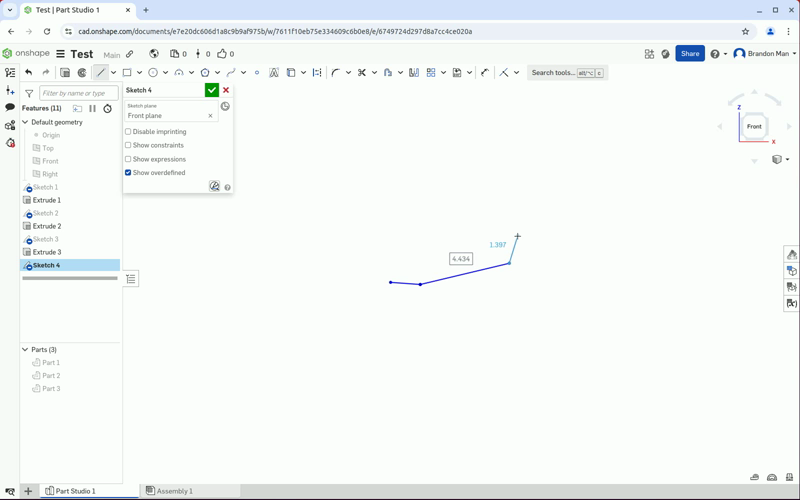
scroll(6)
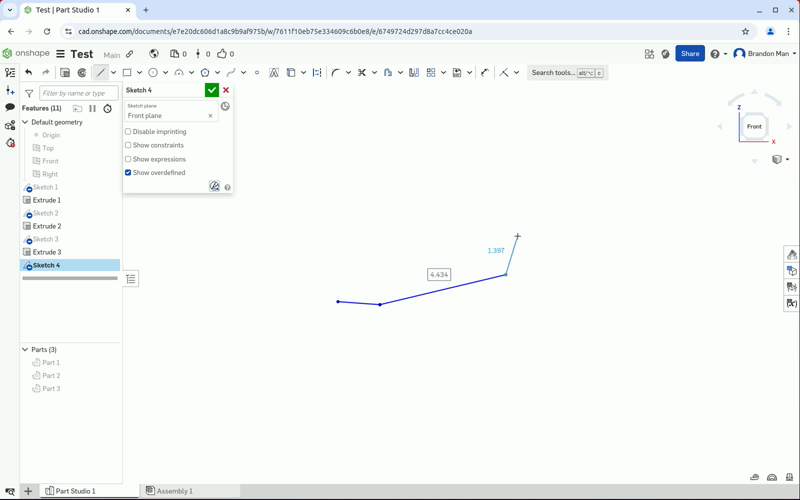
scroll(6)
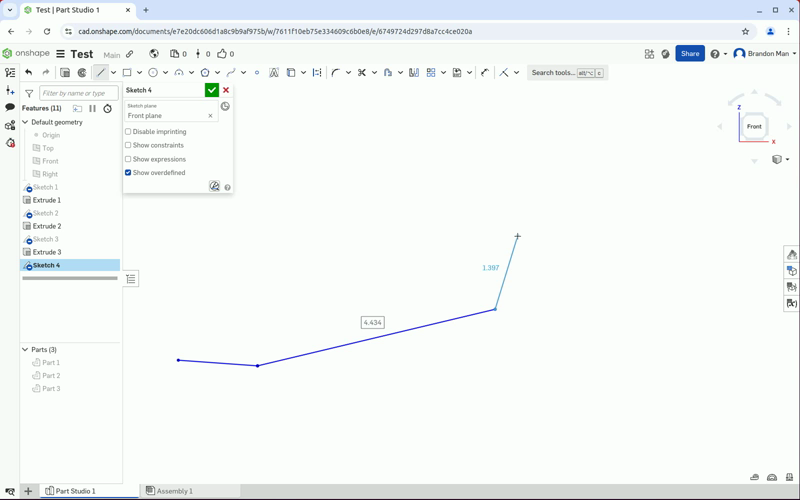
click(517, 235)
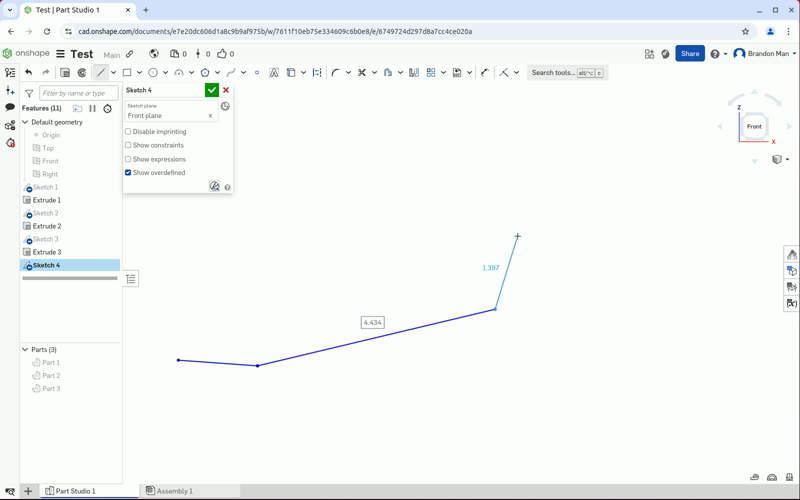
scroll(-6)
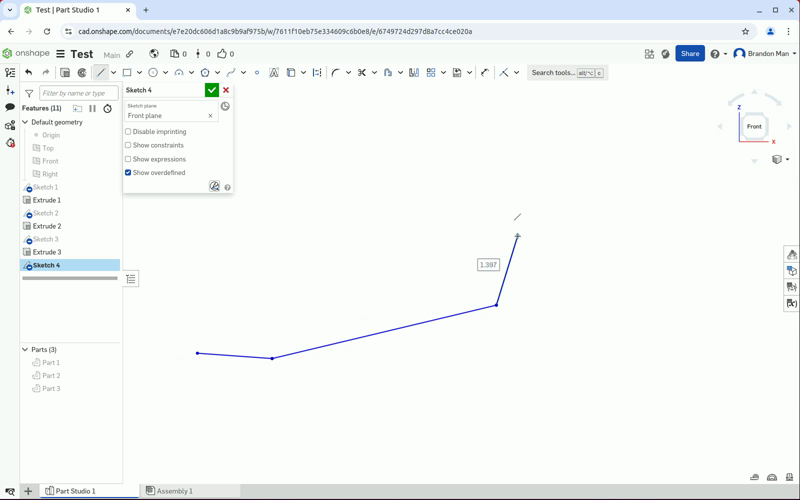
scroll(-6)
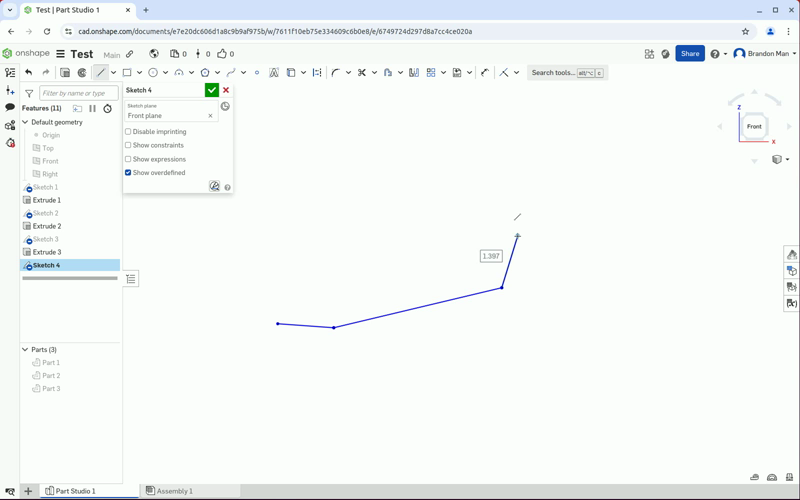
scroll(-6)
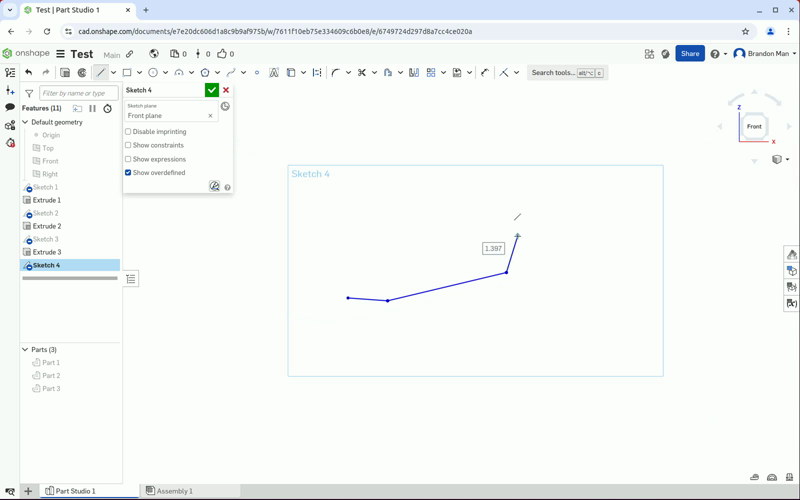
scroll(-6)
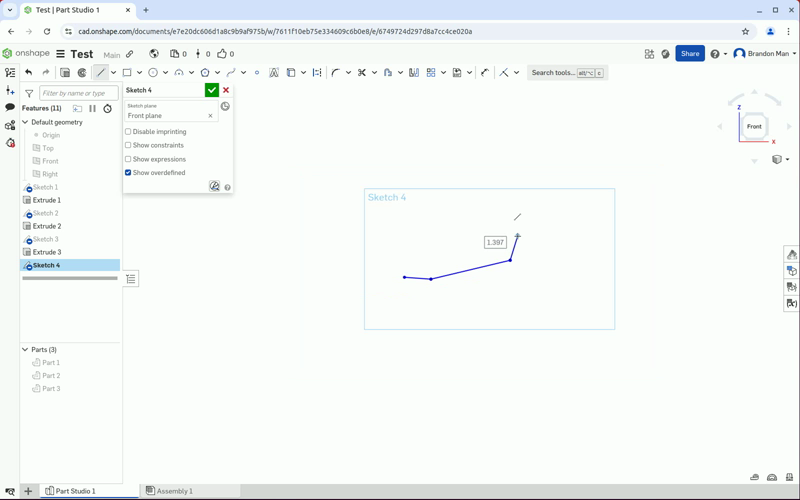
scroll(-6)
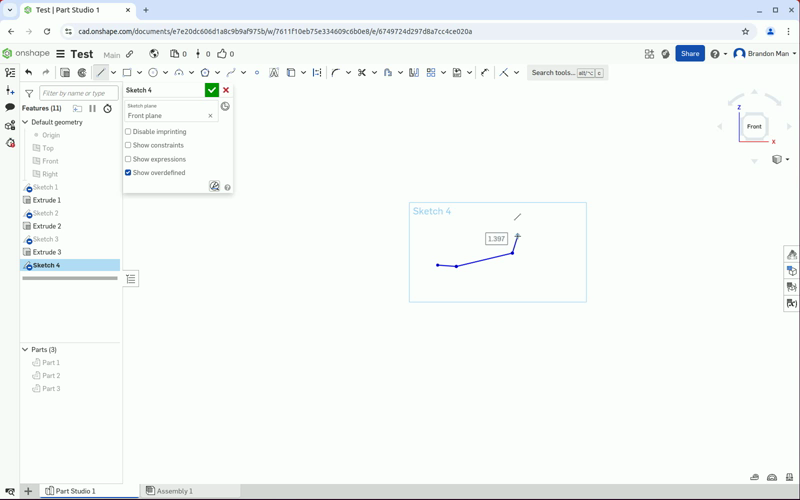
scroll(-6)
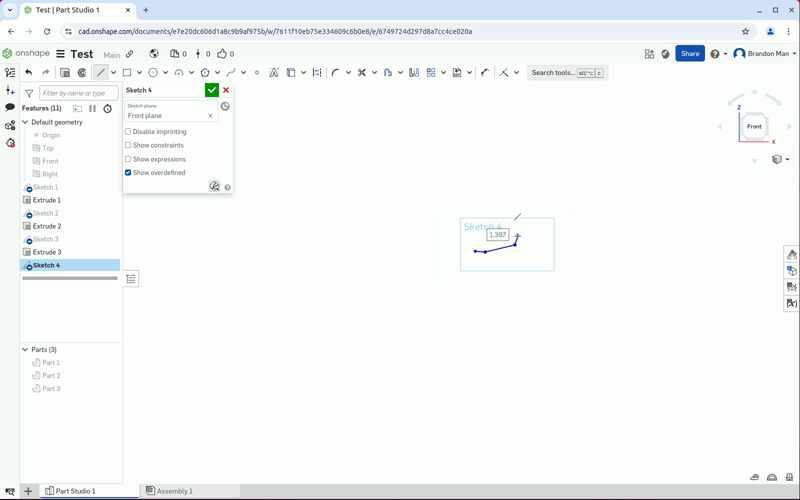
scroll(-6)
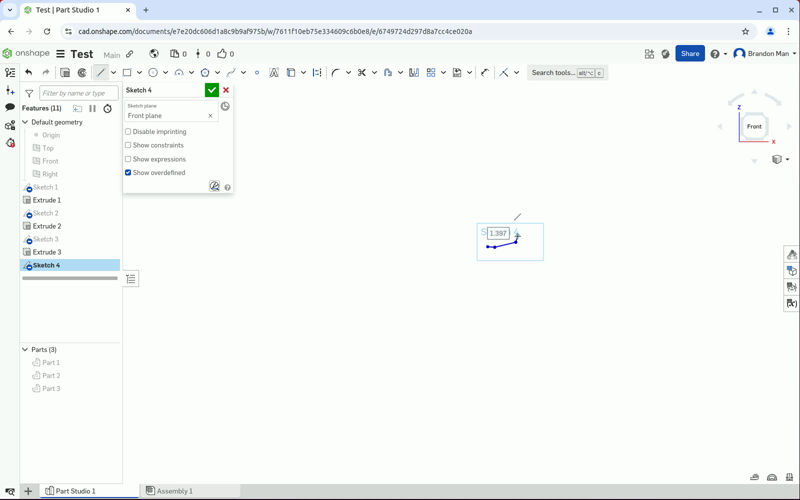
key_up(shift)
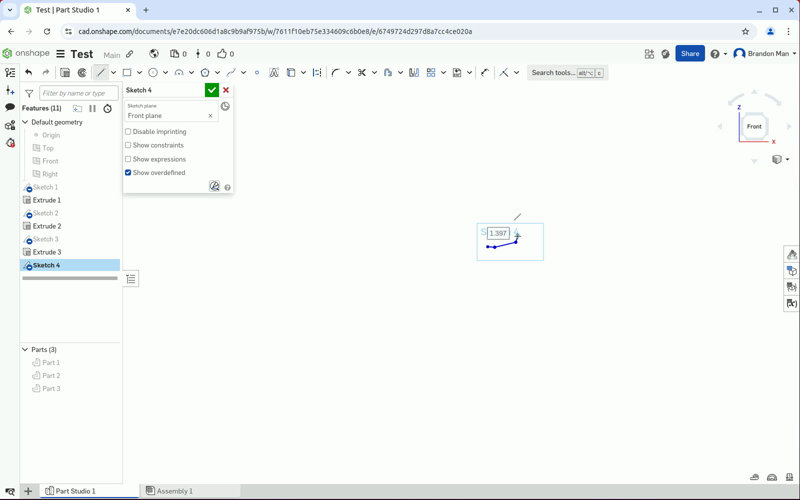
key_down(shift)
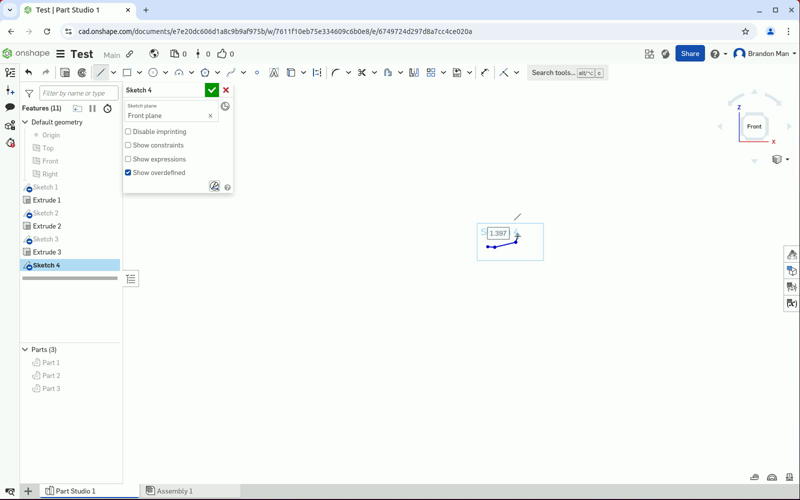
mouse_move(547, 235)
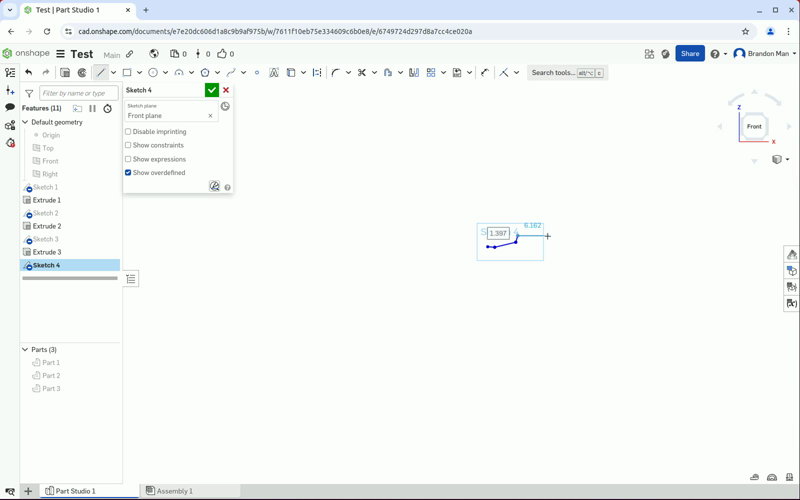
mouse_move(506, 235)
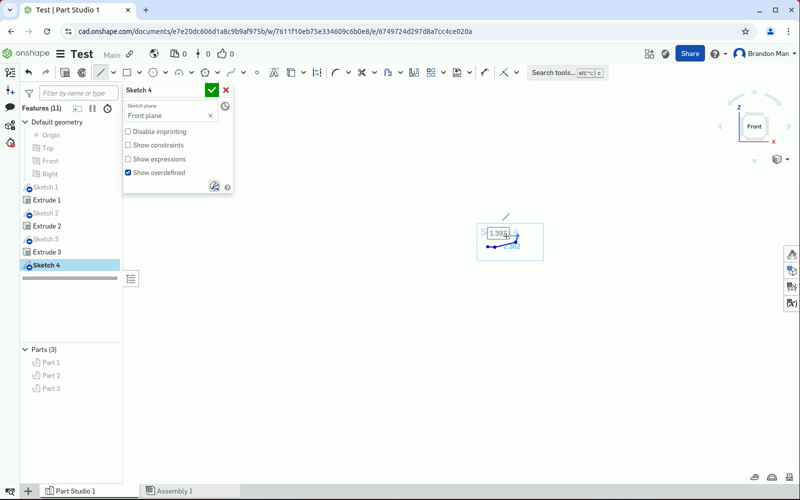
click(506, 235)
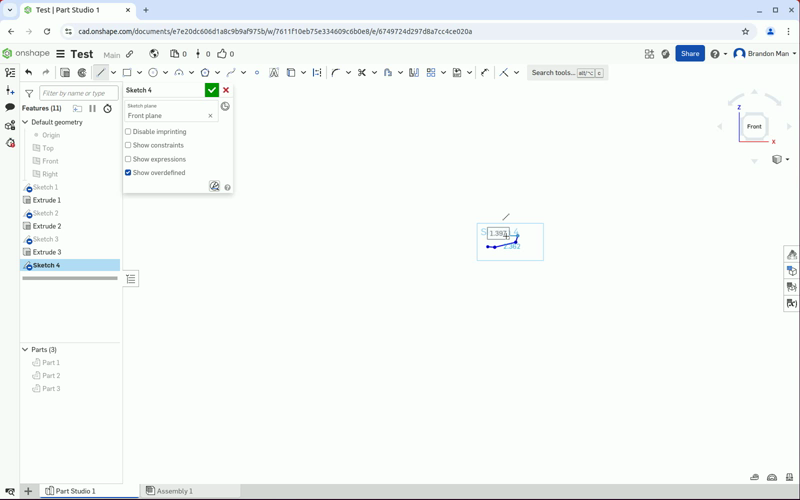
key_up(shift)
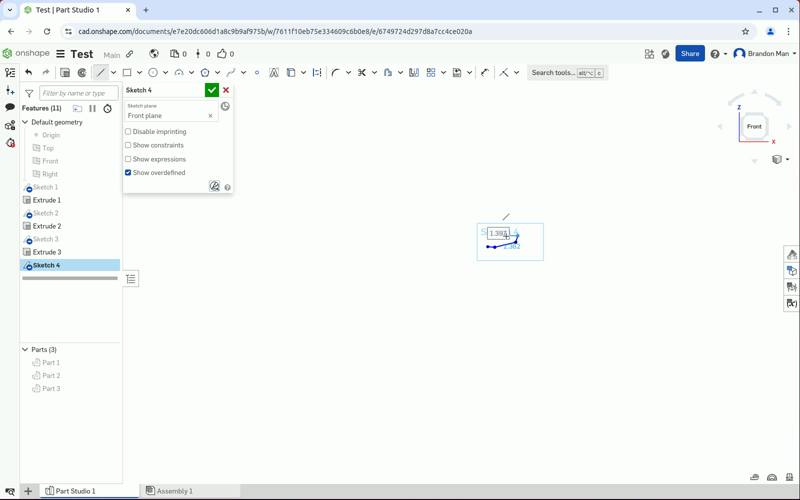
key_down(shift)
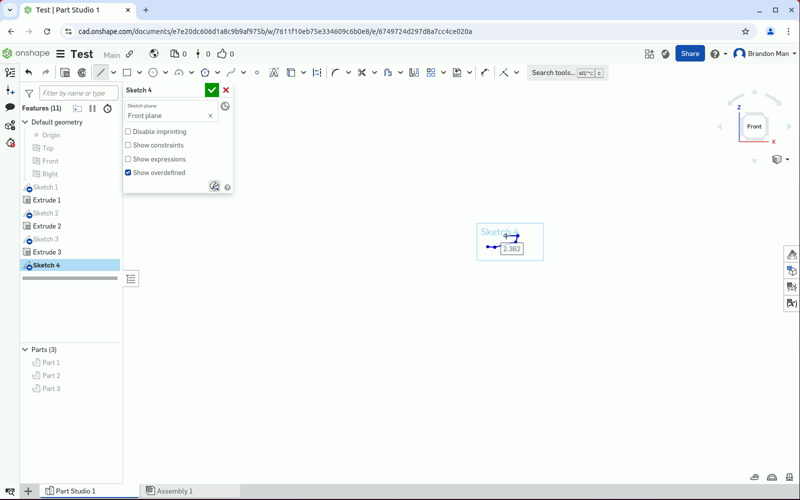
mouse_move(536, 235)
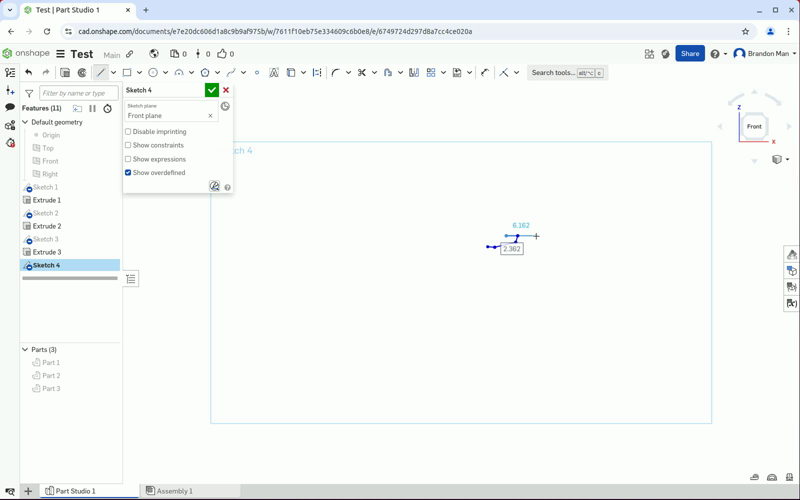
mouse_move(511, 221)
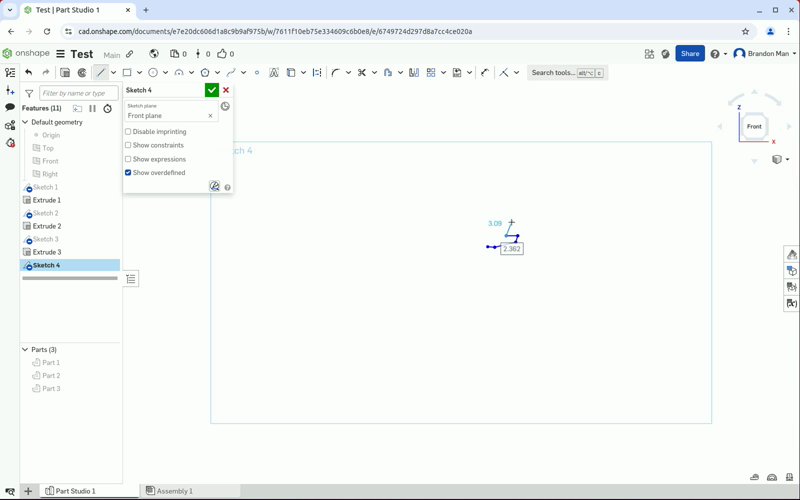
click(511, 221)
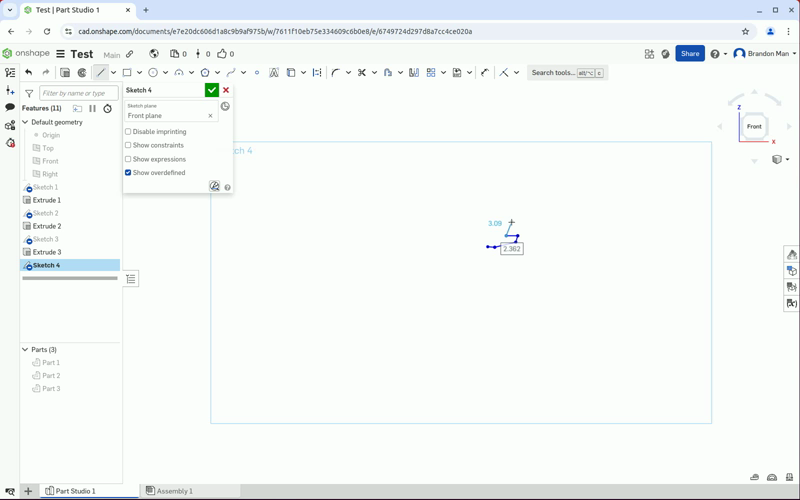
key_up(shift)
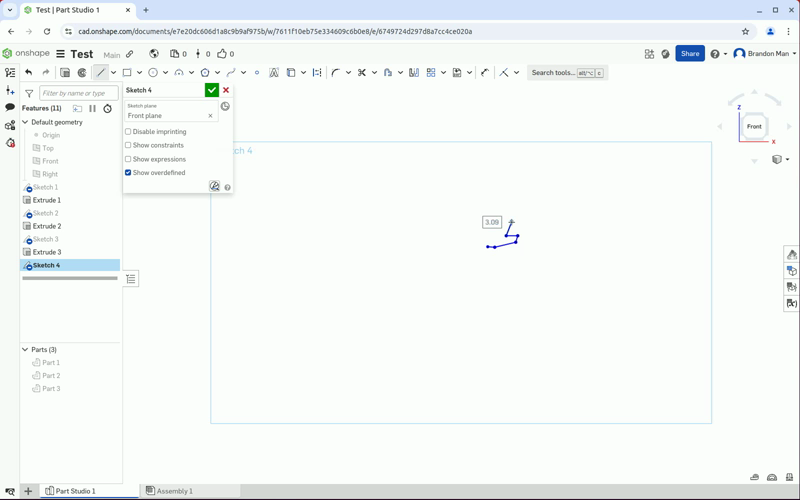
key_down(shift)
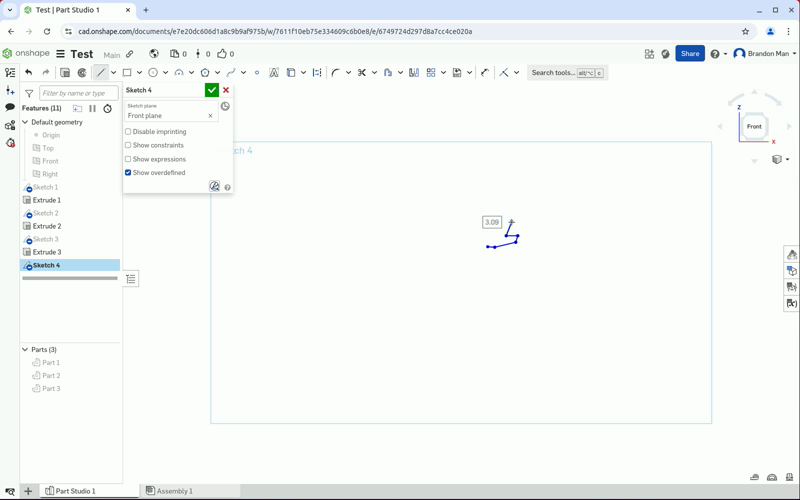
mouse_move(541, 221)
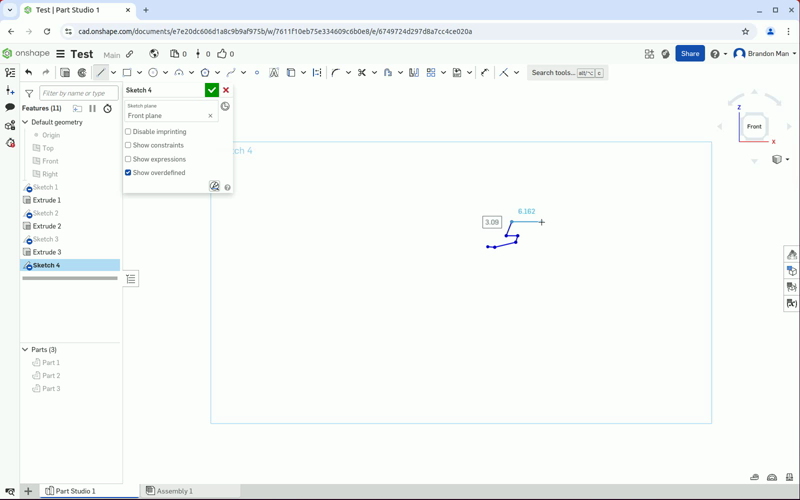
mouse_move(522, 221)
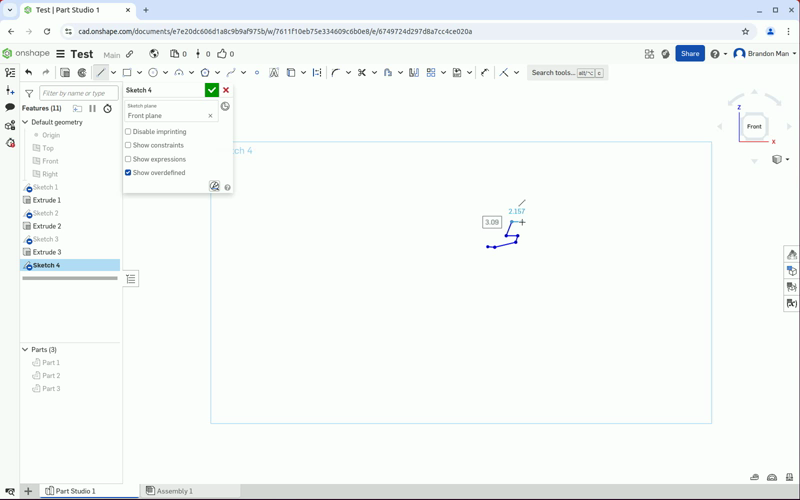
click(522, 221)
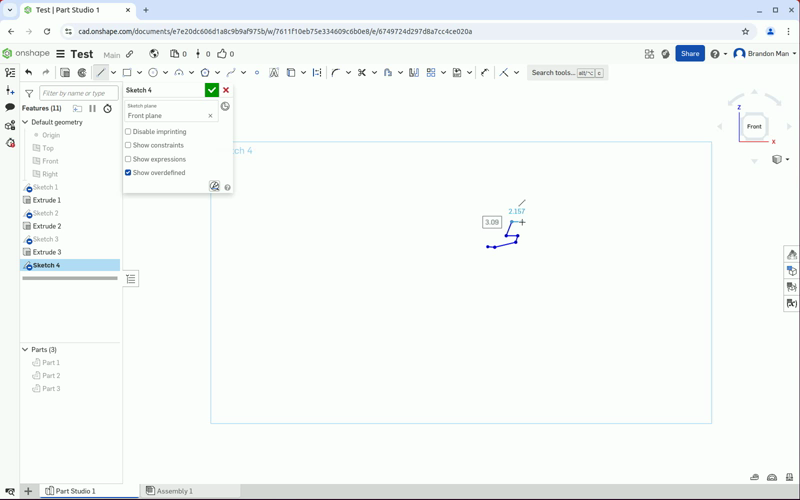
key_up(shift)
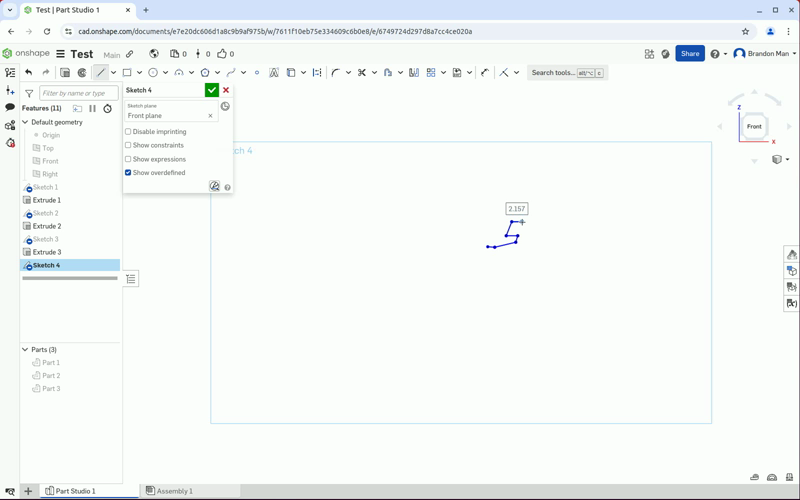
key_down(shift)
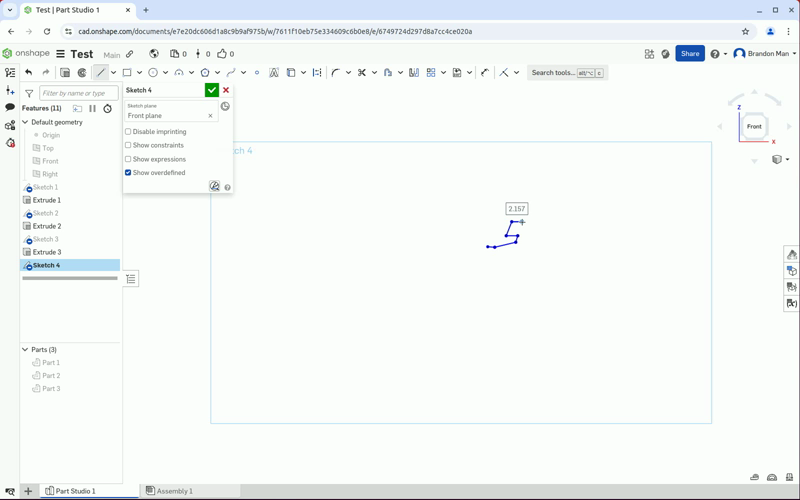
mouse_move(552, 221)
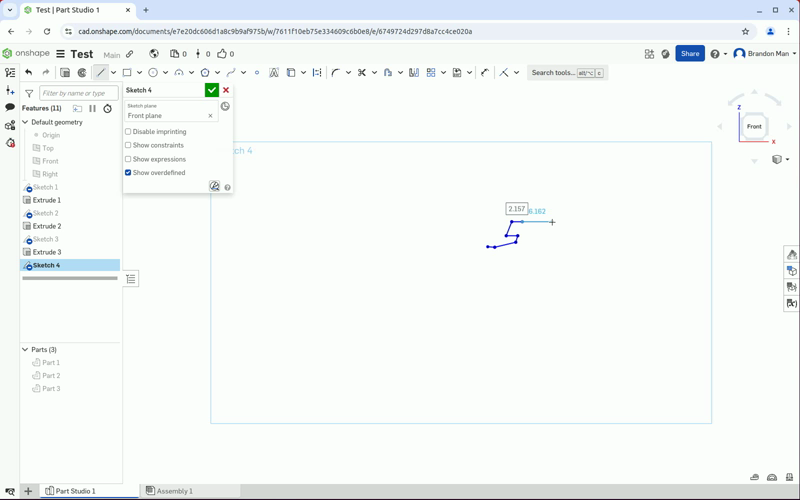
mouse_move(525, 209)
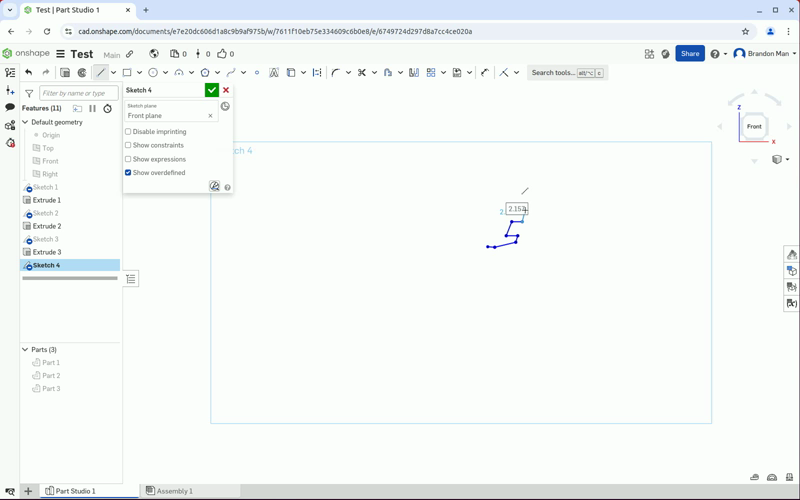
click(525, 209)
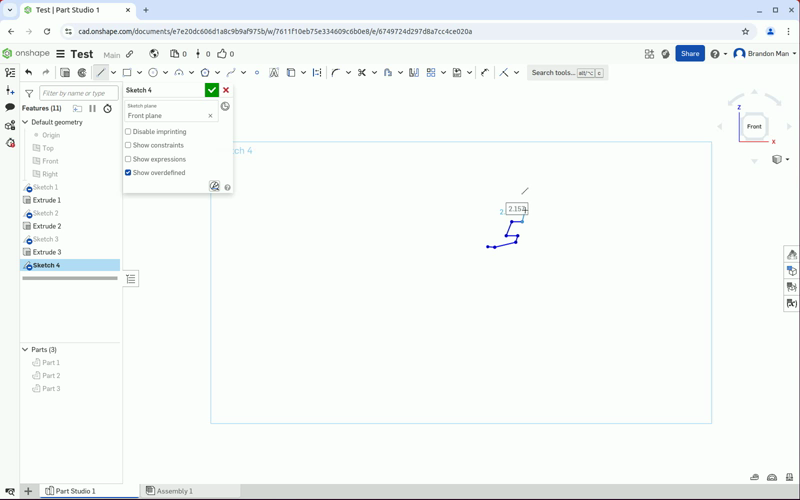
key_up(shift)
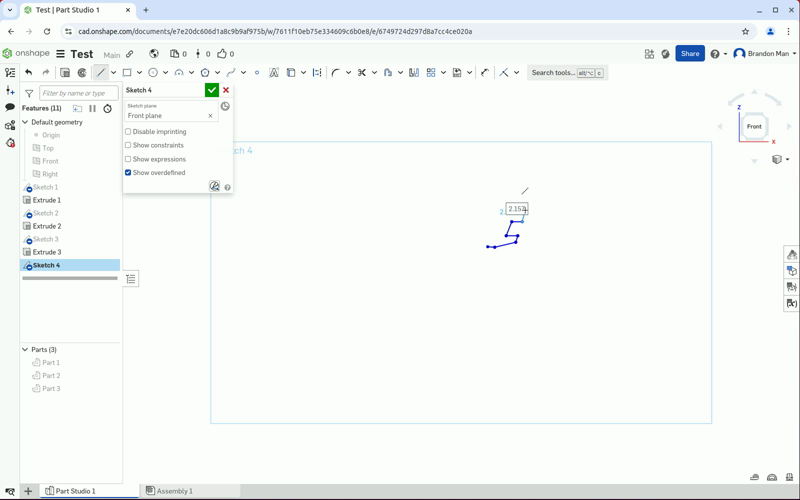
key_down(shift)
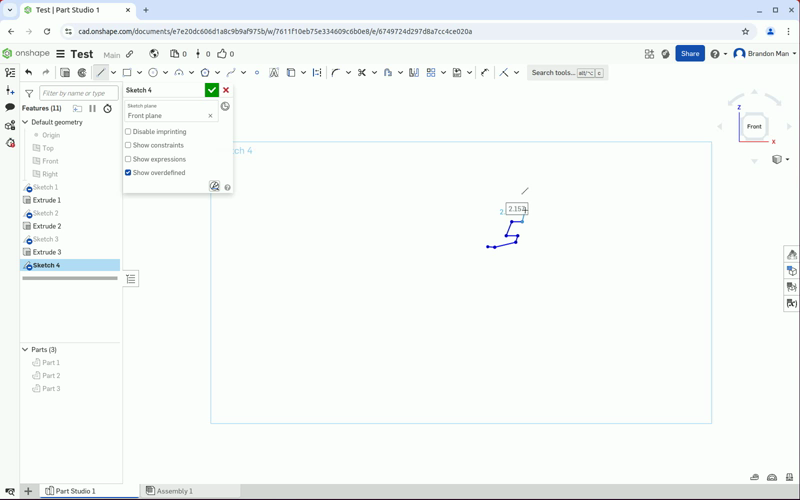
mouse_move(555, 209)
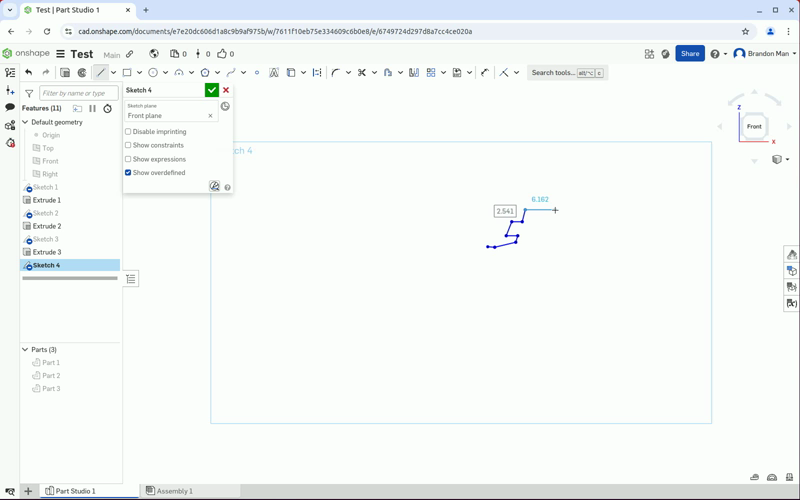
mouse_move(515, 209)
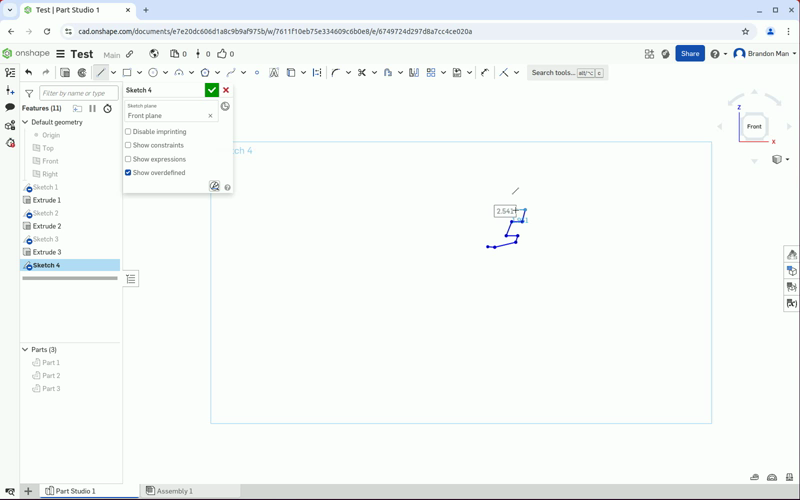
click(515, 209)
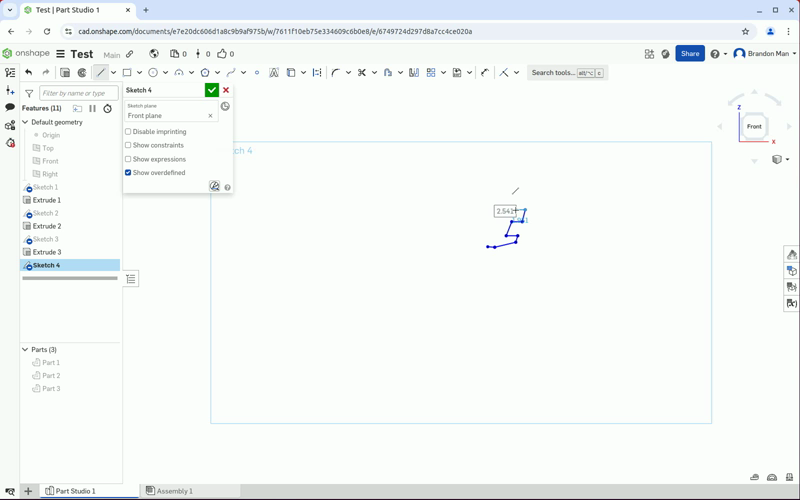
key_up(shift)
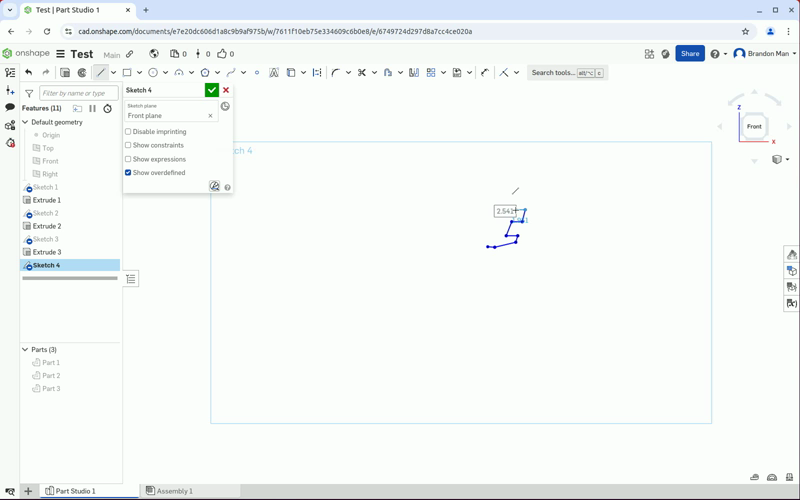
key_down(shift)
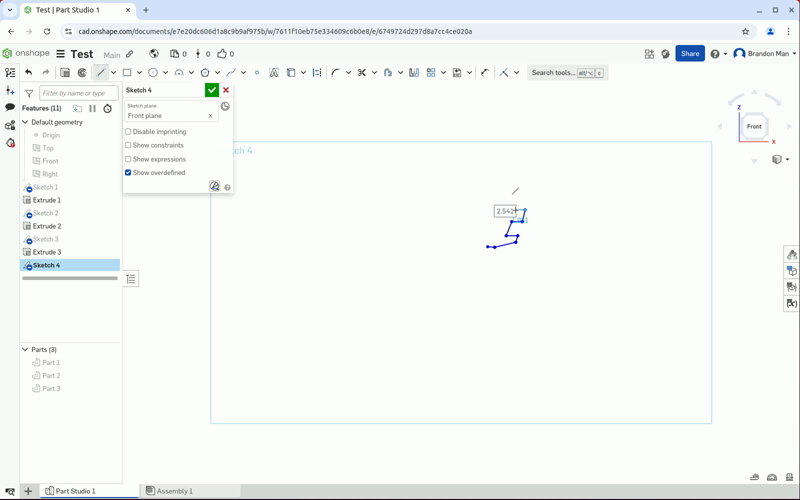
mouse_move(545, 209)
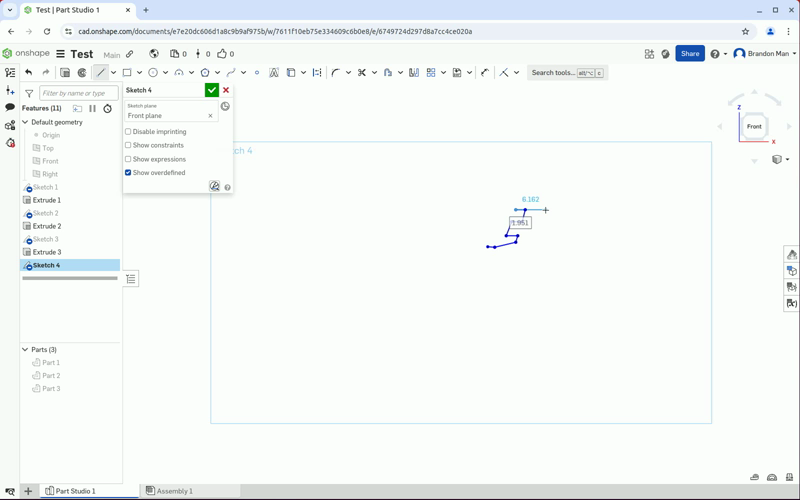
mouse_move(520, 199)
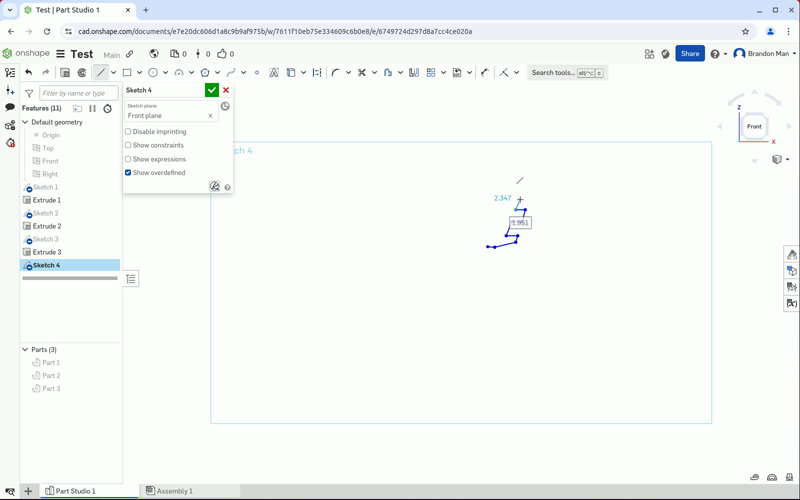
click(520, 199)
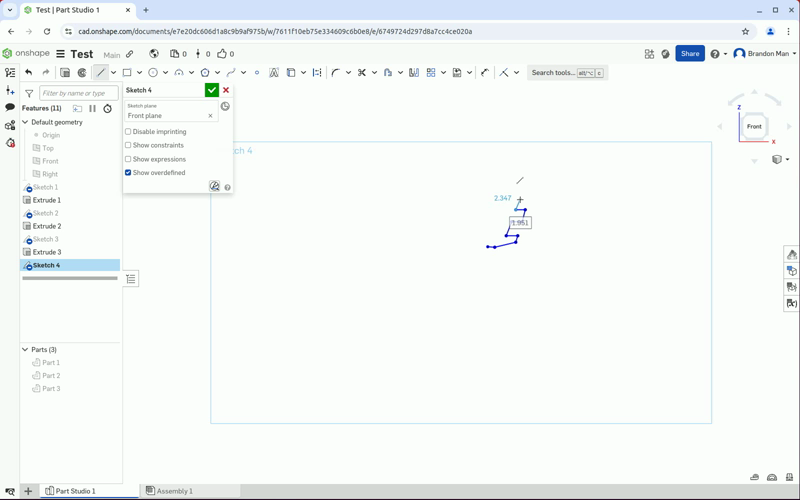
key_up(shift)
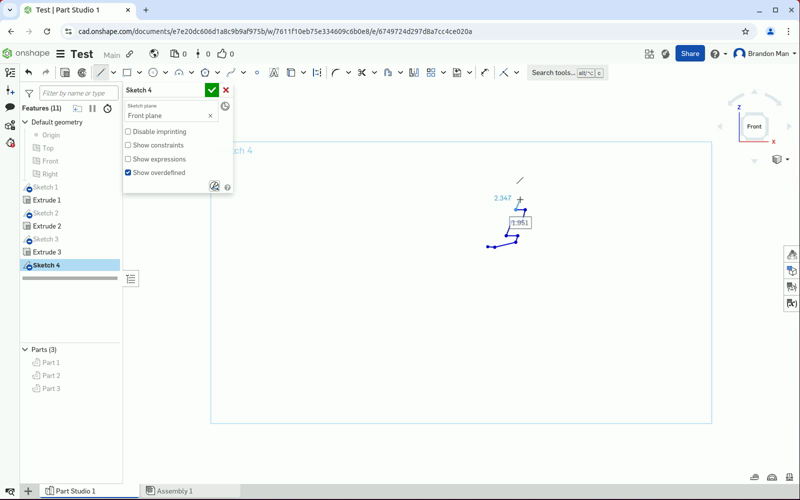
key_down(shift)
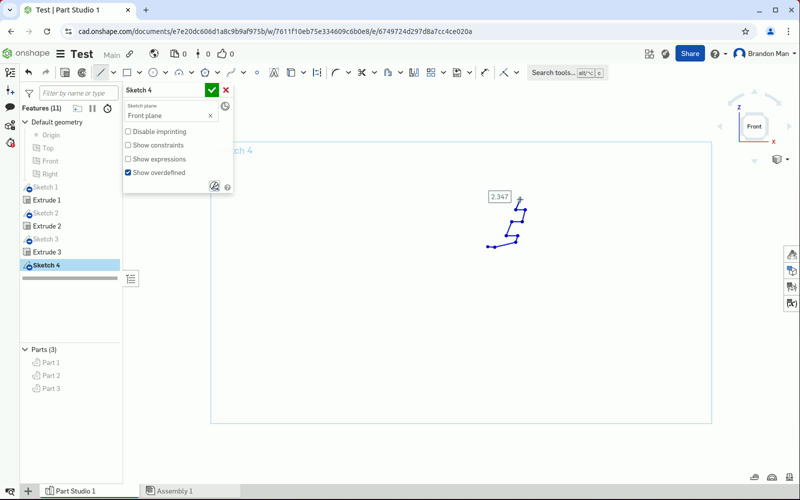
mouse_move(550, 199)
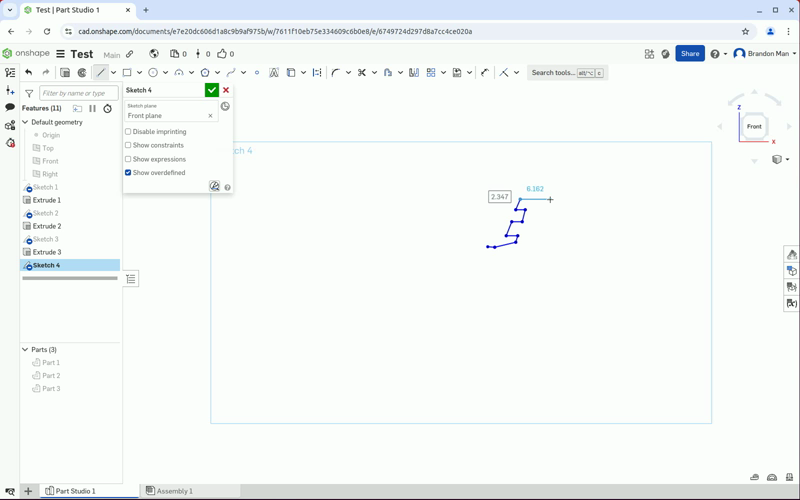
mouse_move(530, 199)
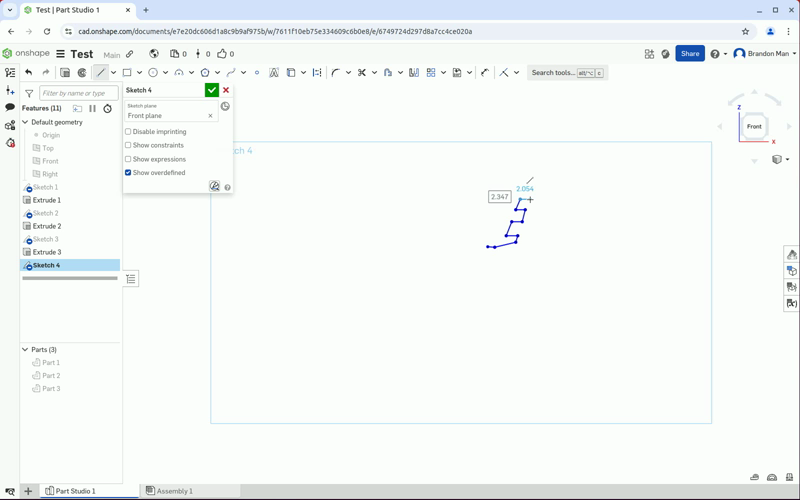
click(530, 199)
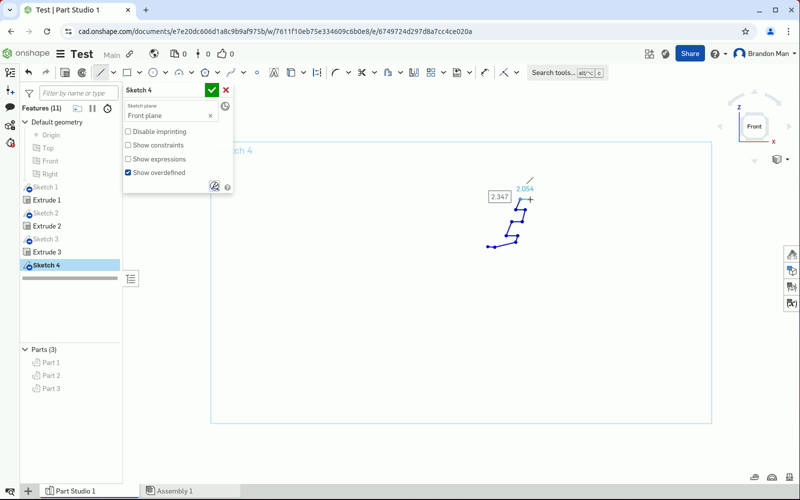
key_up(shift)
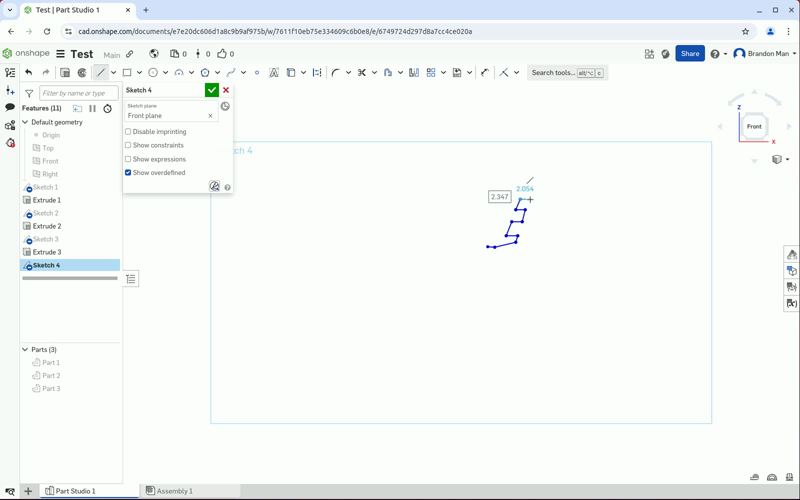
key_down(shift)
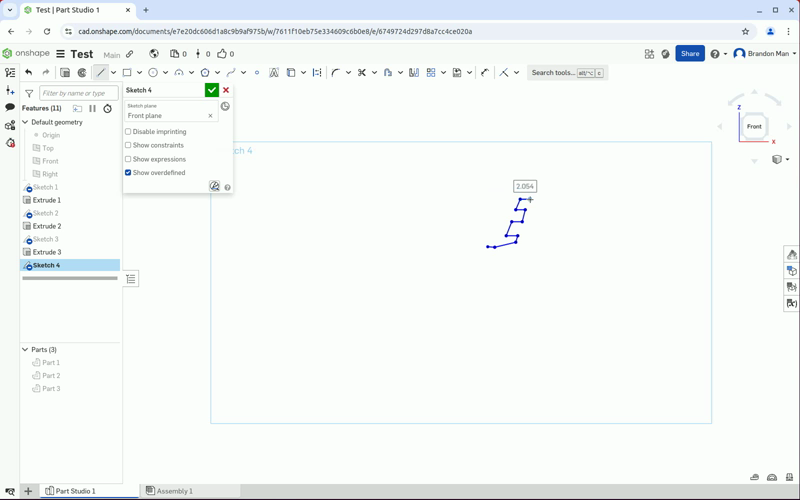
mouse_move(560, 199)
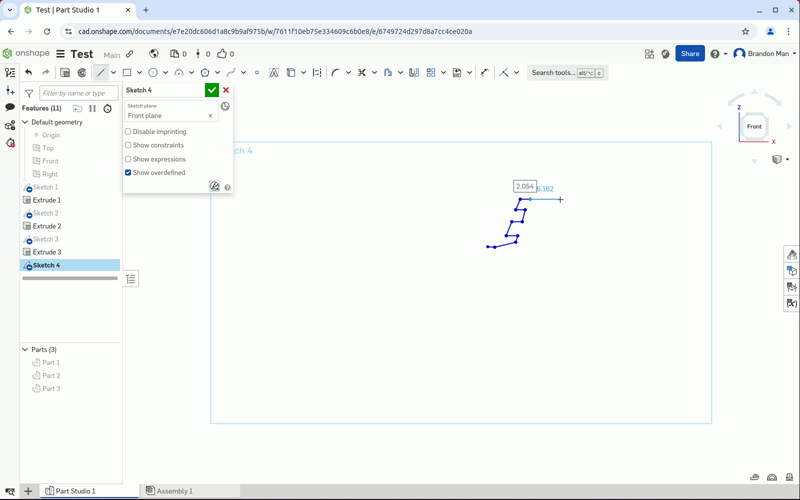
mouse_move(534, 187)
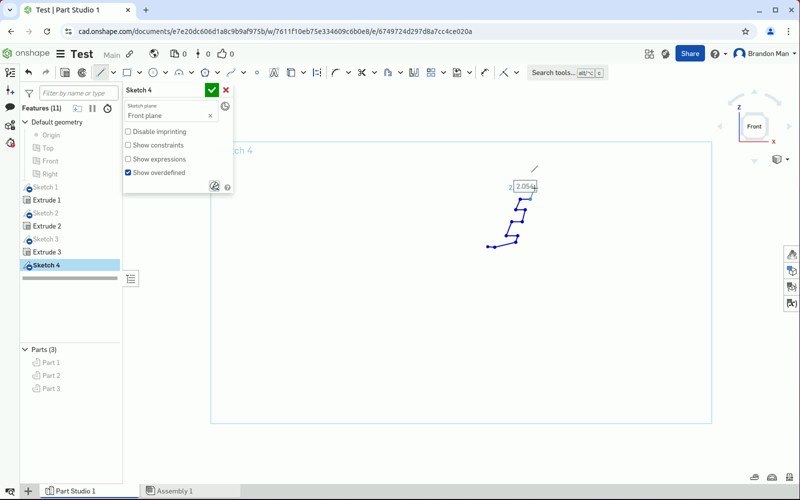
click(534, 187)
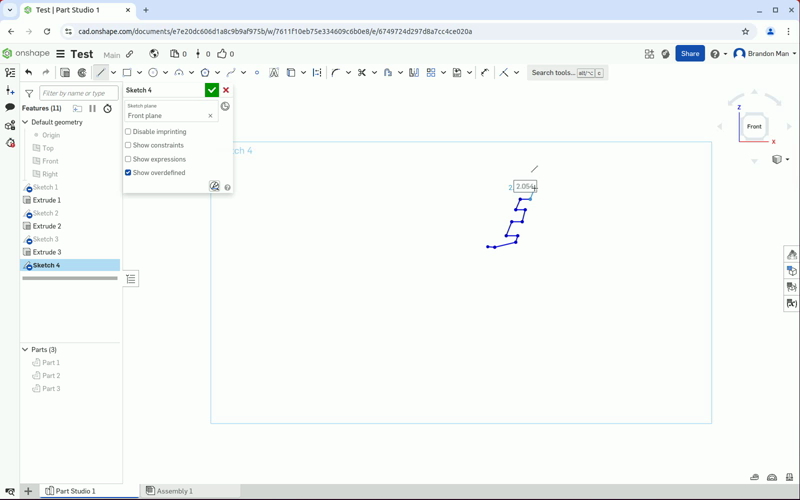
key_up(shift)
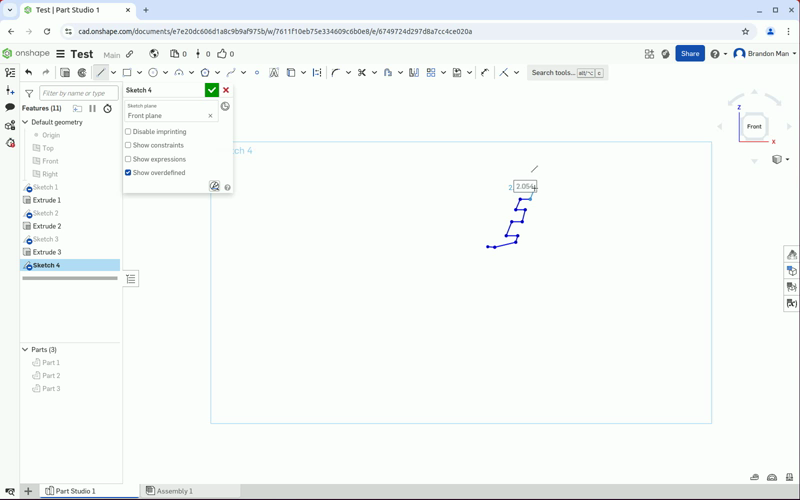
key_down(shift)
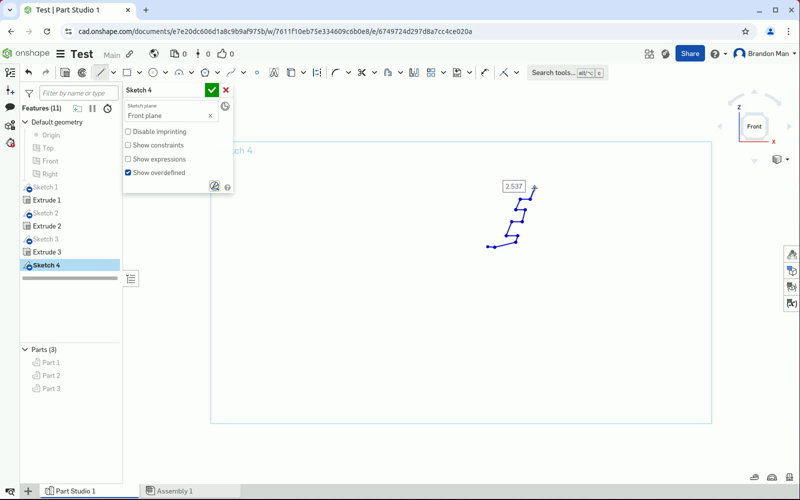
mouse_move(564, 187)
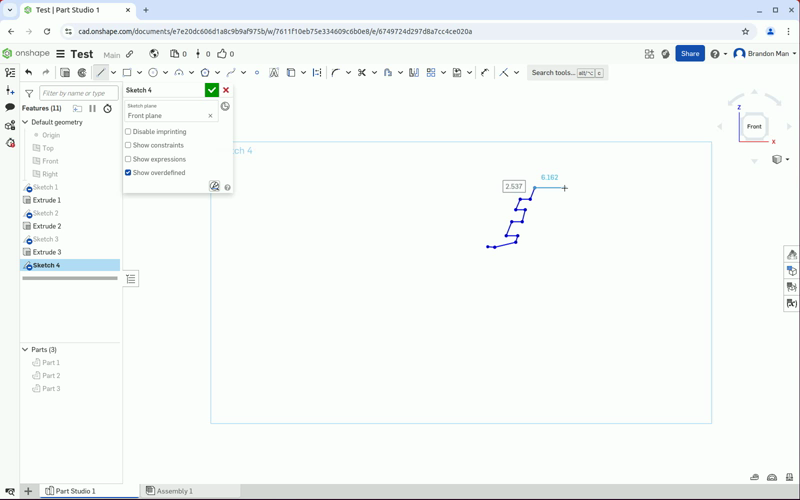
mouse_move(509, 187)
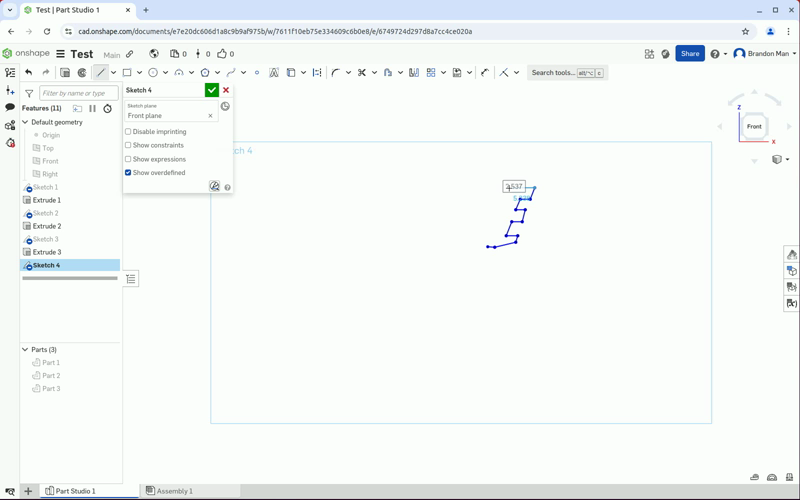
click(509, 187)
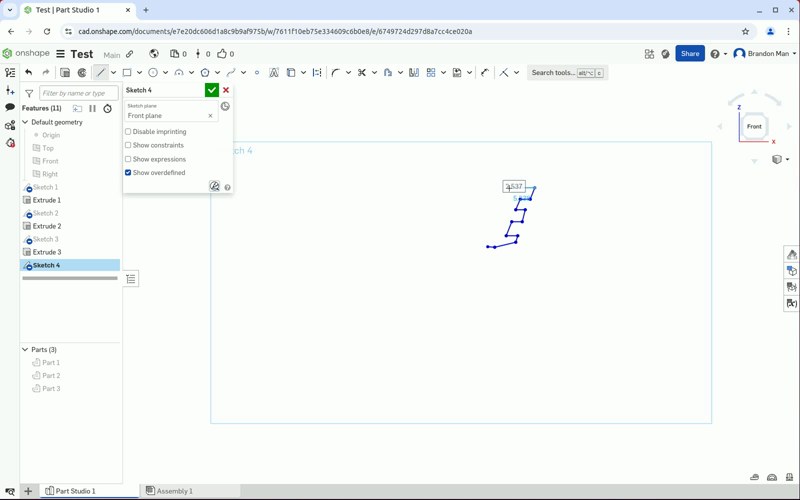
key_up(shift)
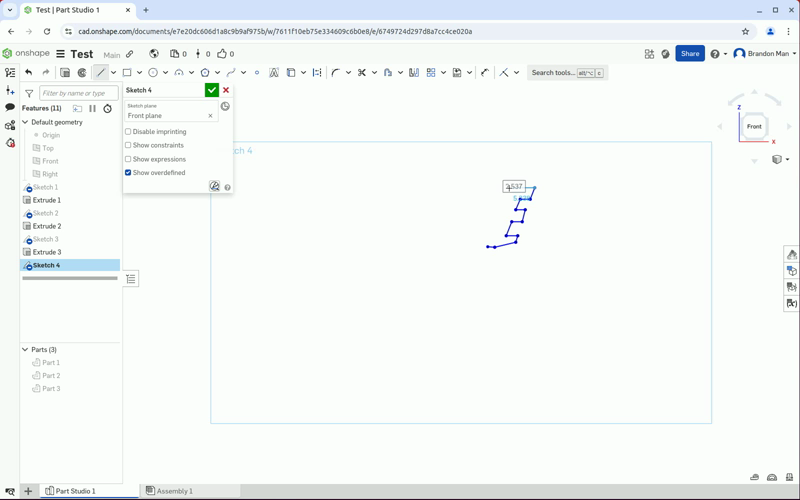
key_down(shift)
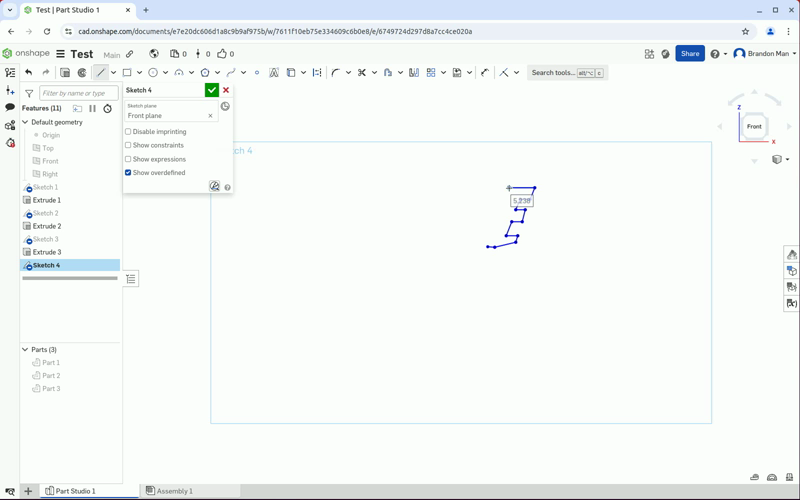
mouse_move(487, 246)
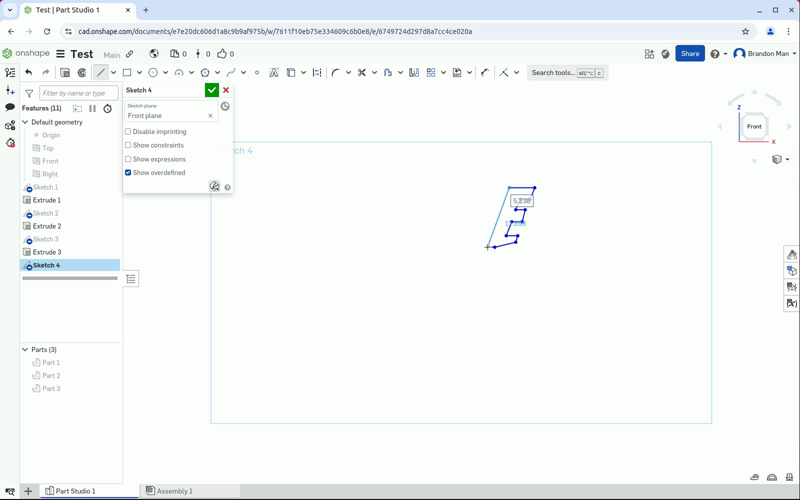
key_up(shift)
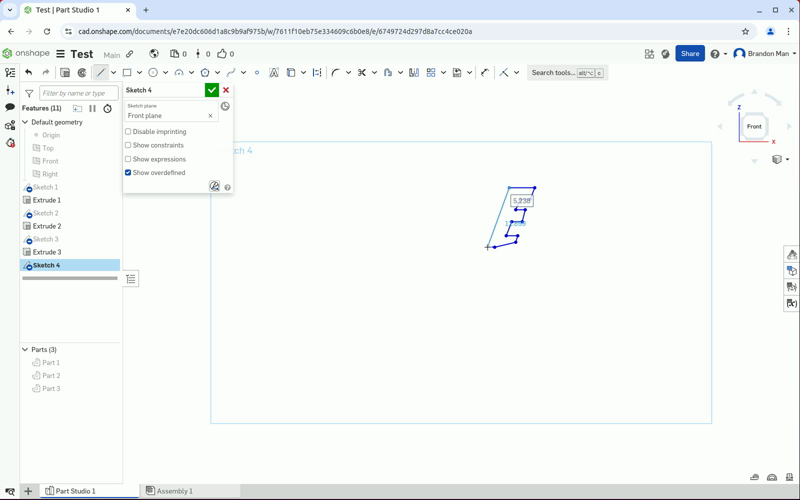
click(487, 246)
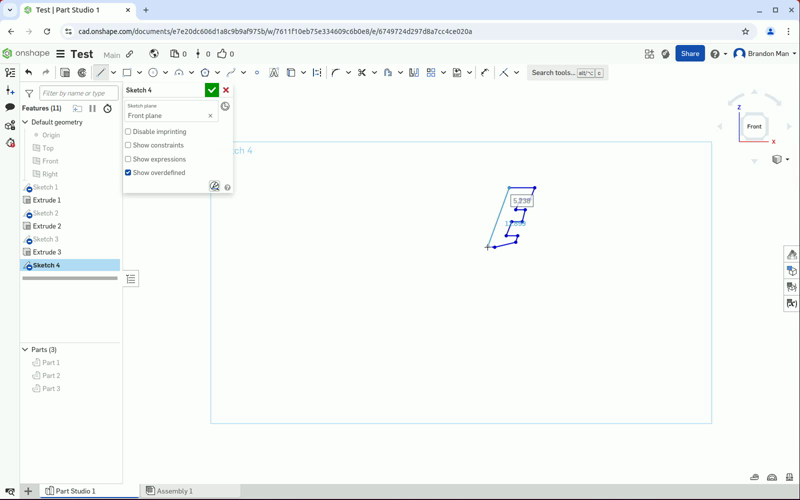
key(esc)
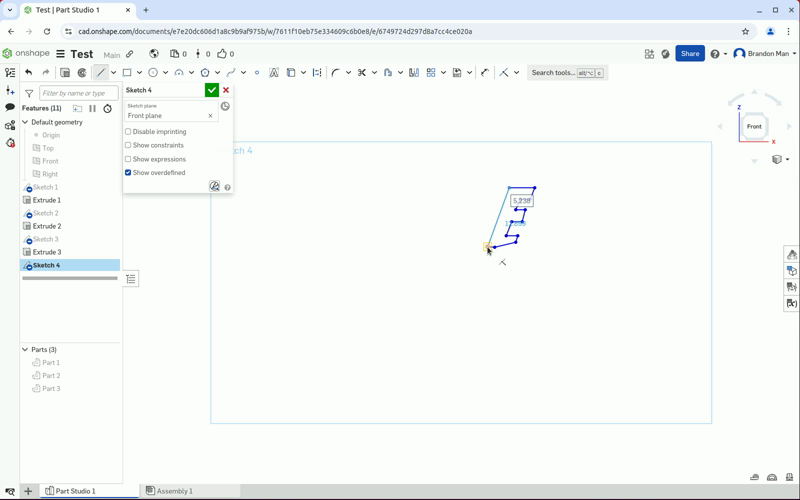
mouse_move(506, 224)
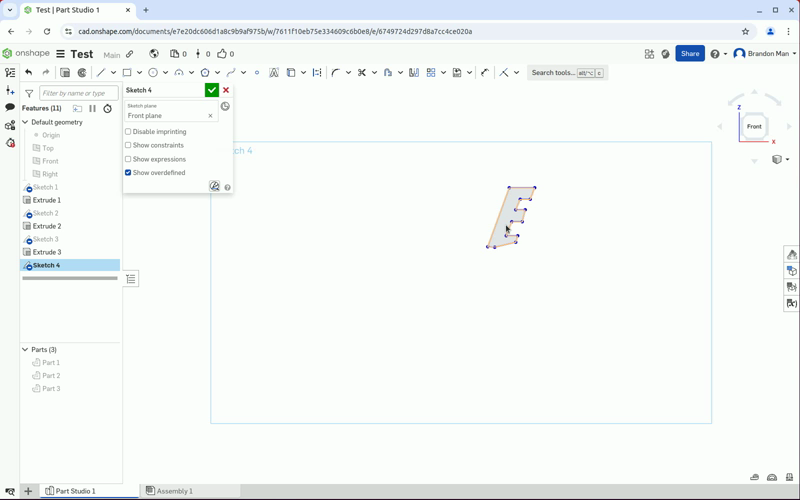
scroll(6)
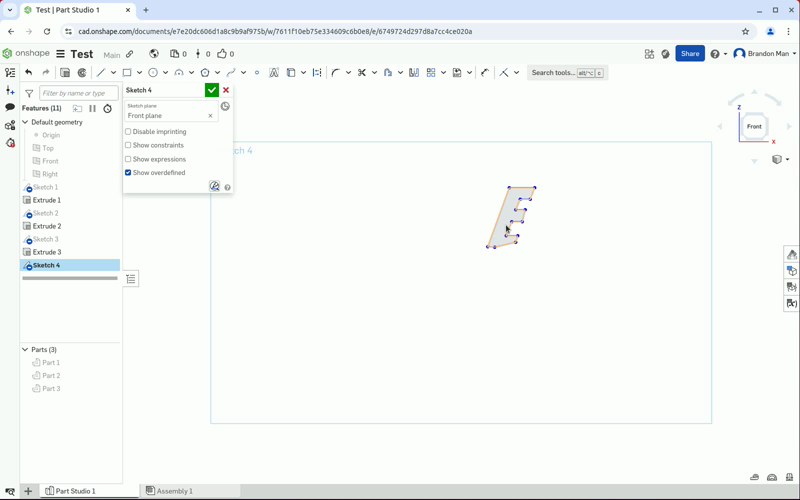
scroll(6)
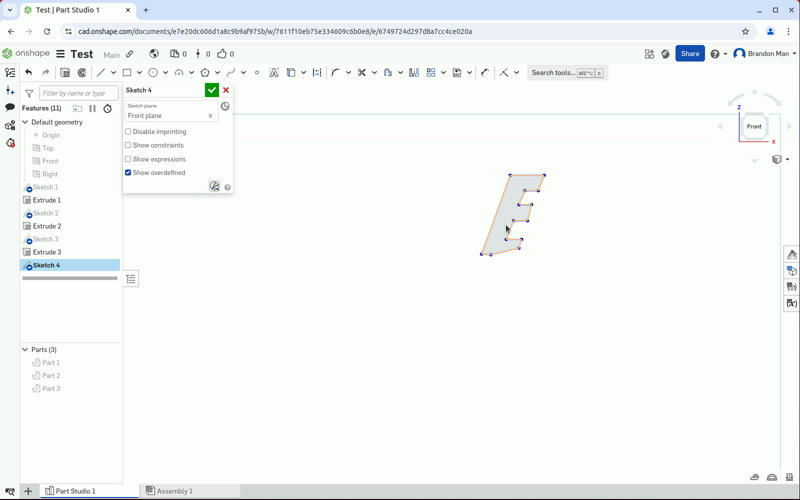
scroll(6)
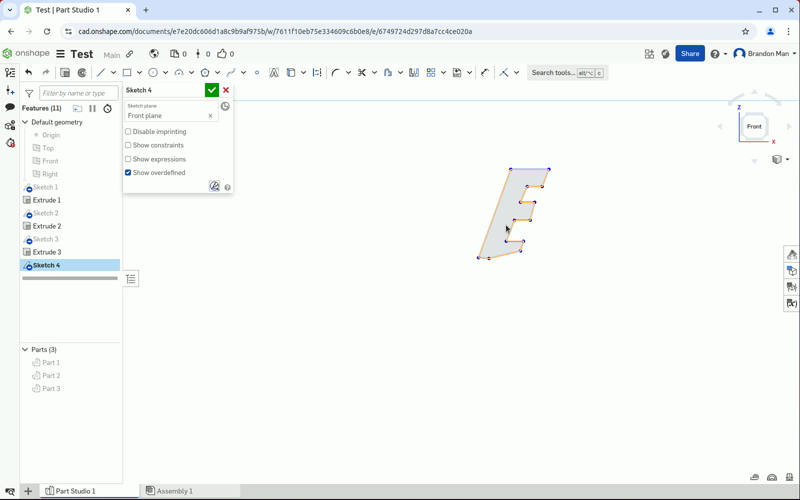
scroll(6)
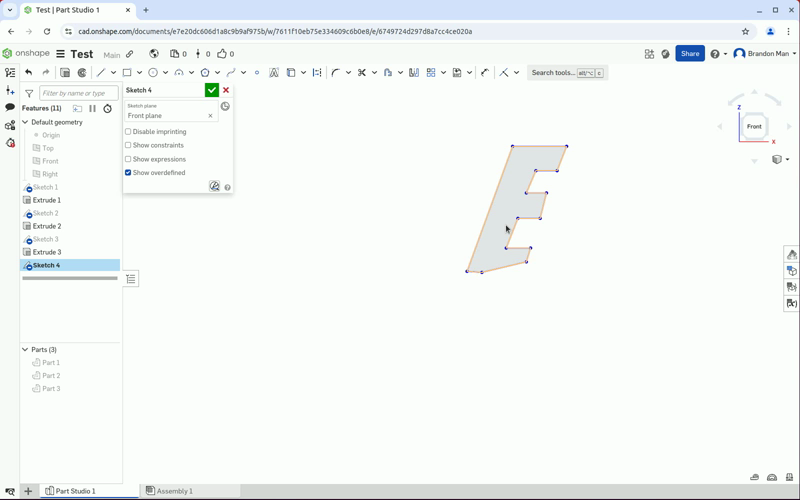
scroll(6)
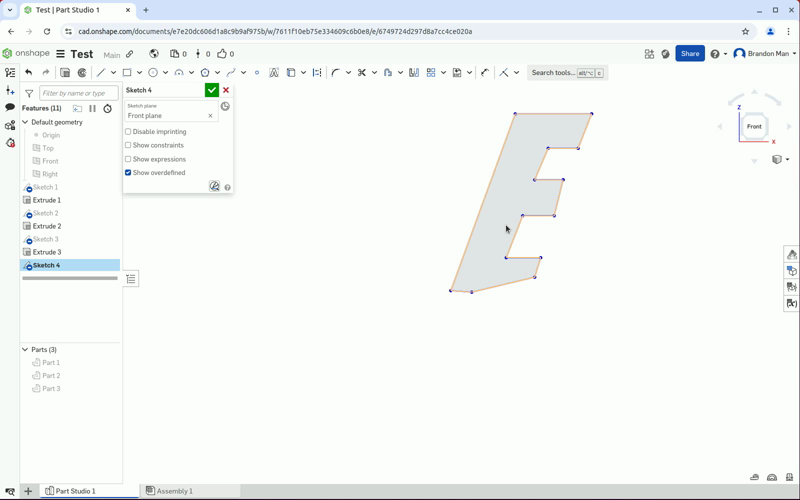
scroll(6)
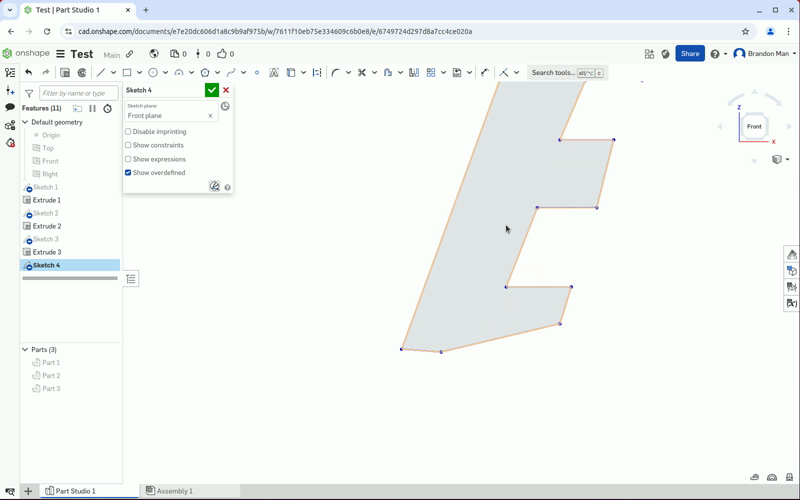
scroll(6)
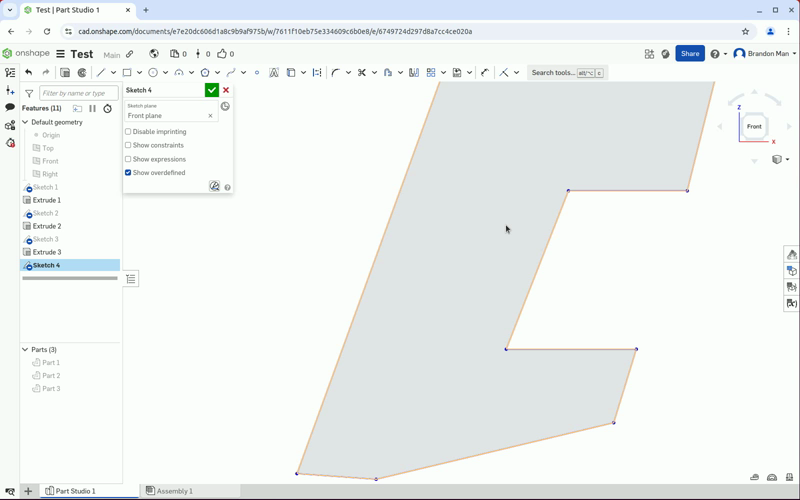
click(506, 224)
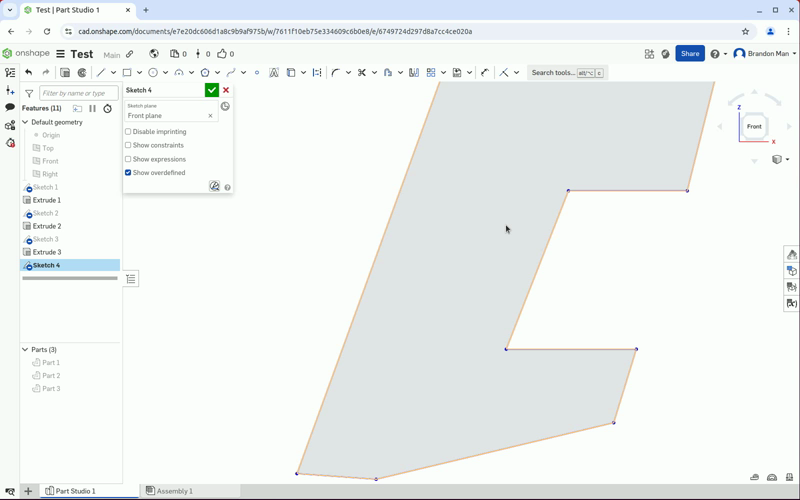
scroll(-6)
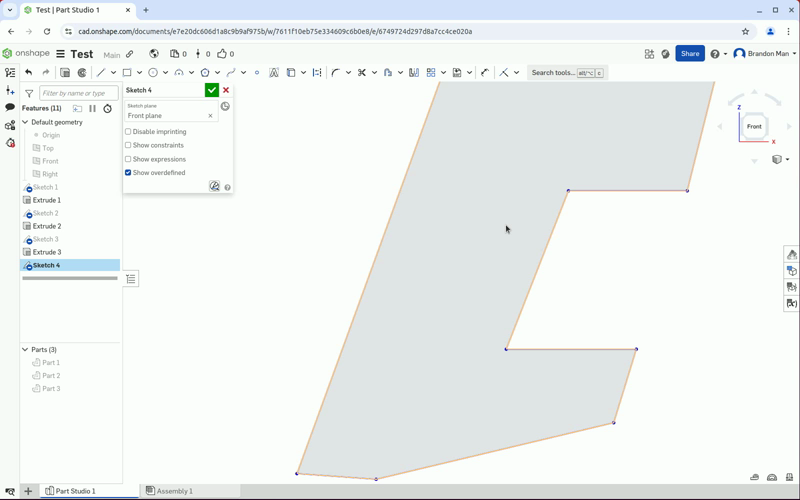
scroll(-6)
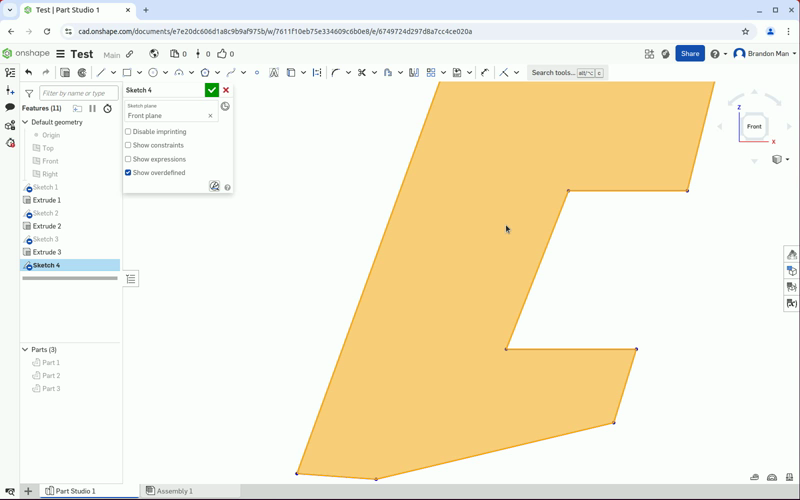
scroll(-6)
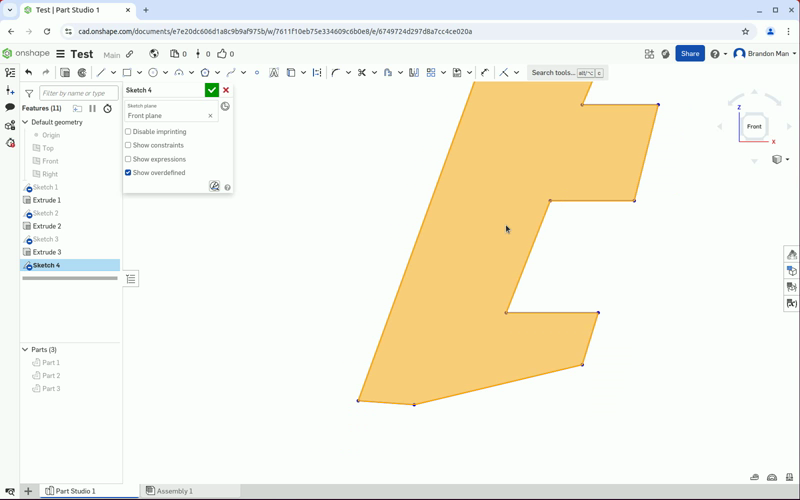
scroll(-6)
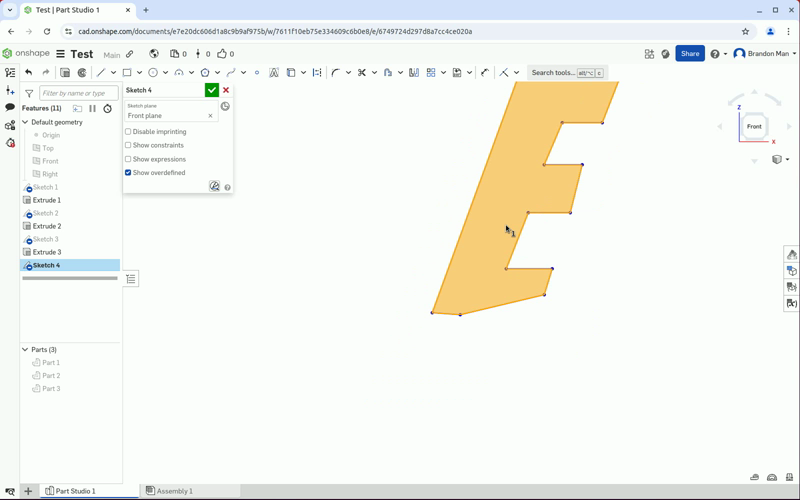
scroll(-6)
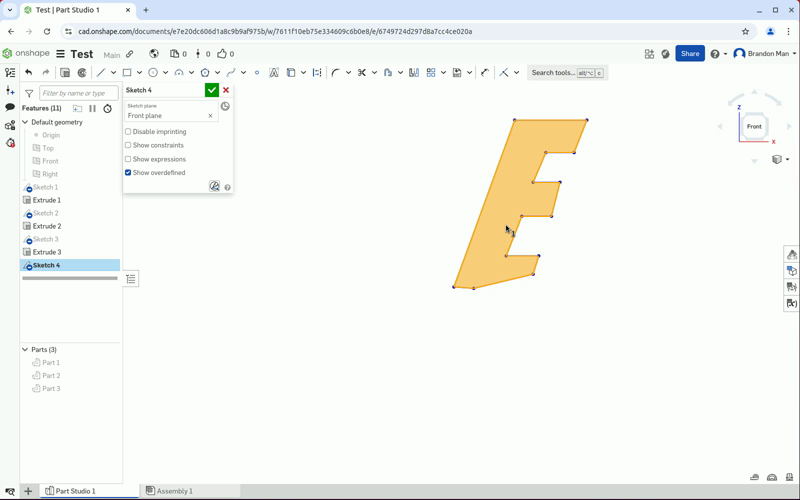
scroll(-6)
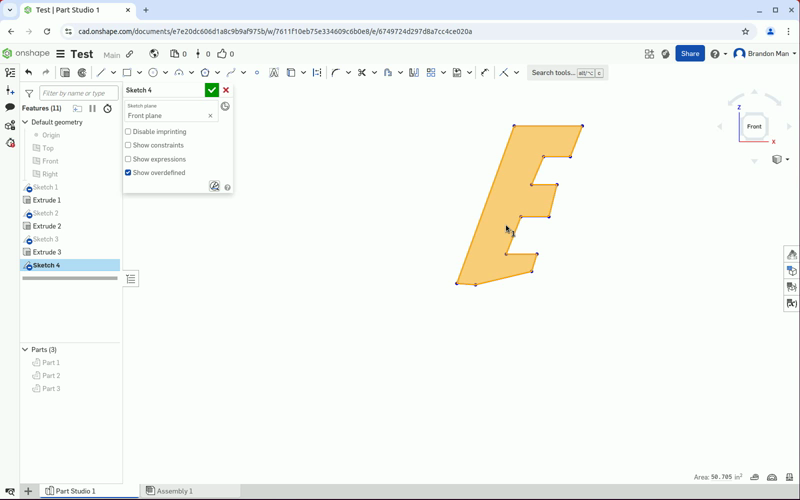
scroll(-6)
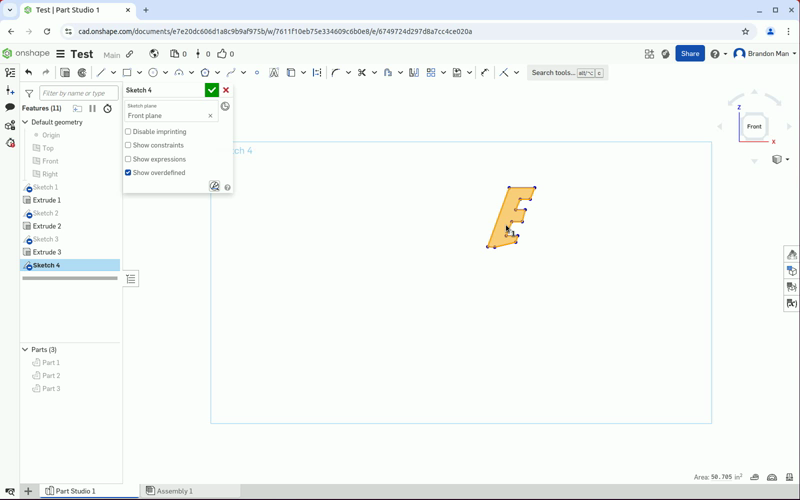
mouse_move(73, 352)
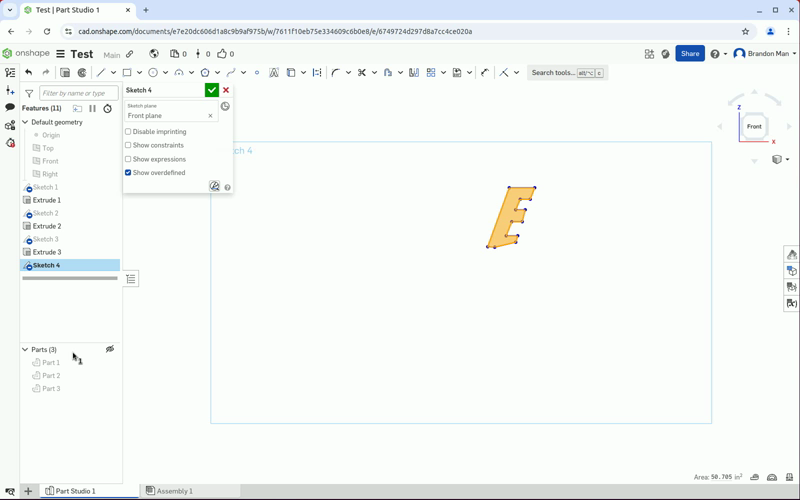
key(shift+y)
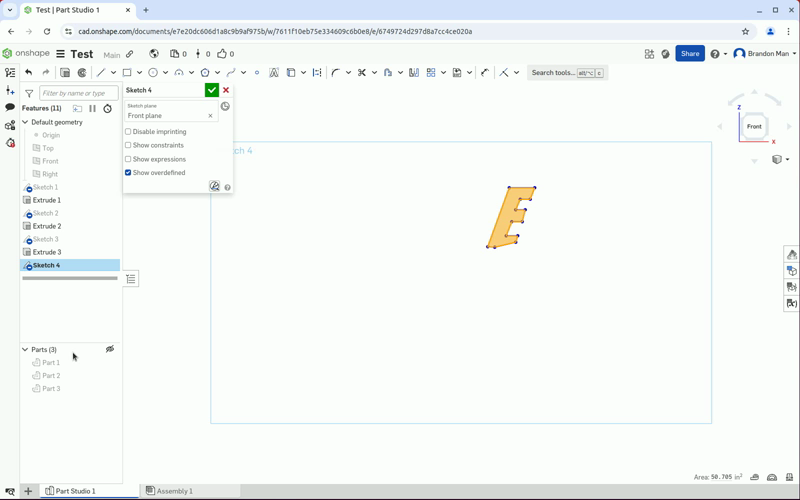
key(shift+e)
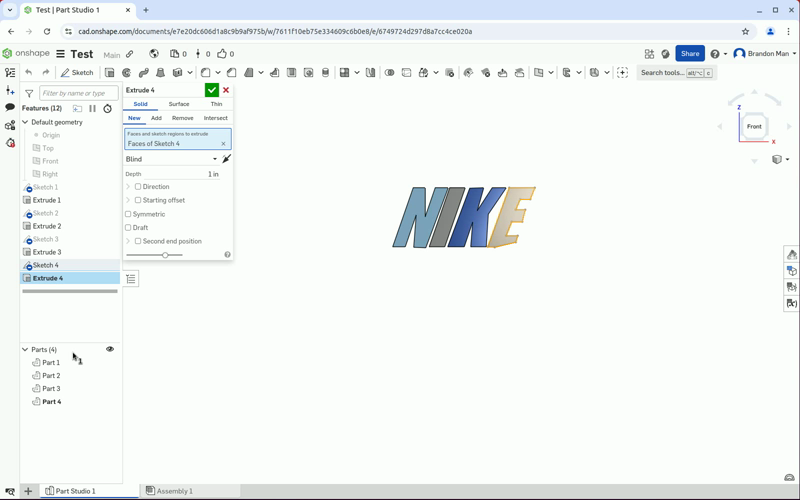
mouse_move(143, 106)
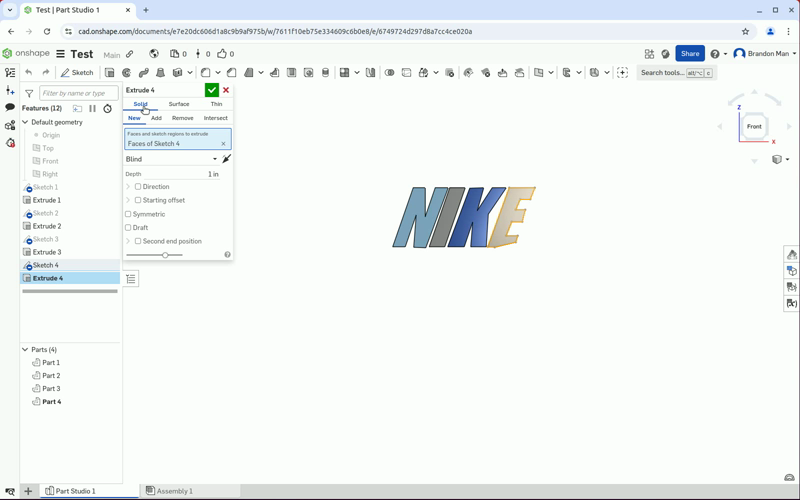
click(143, 106)
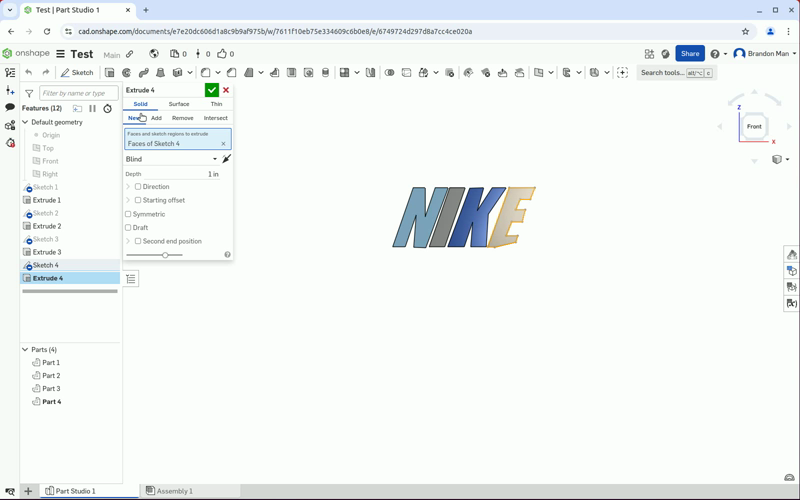
mouse_move(137, 120)
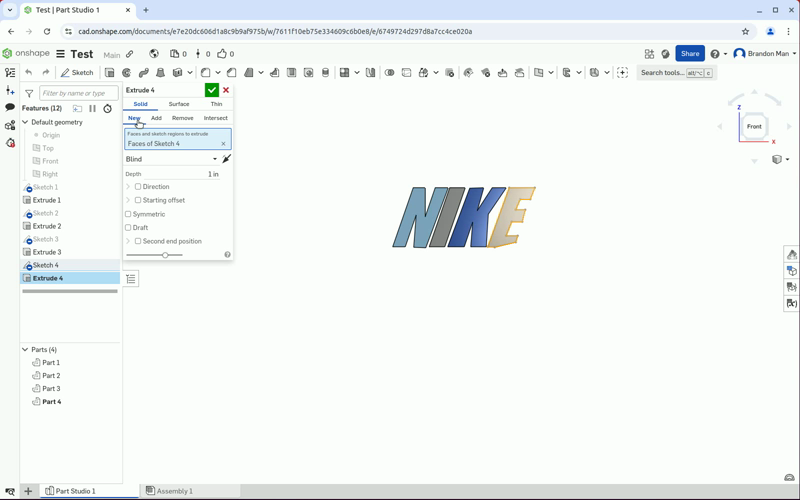
click(137, 120)
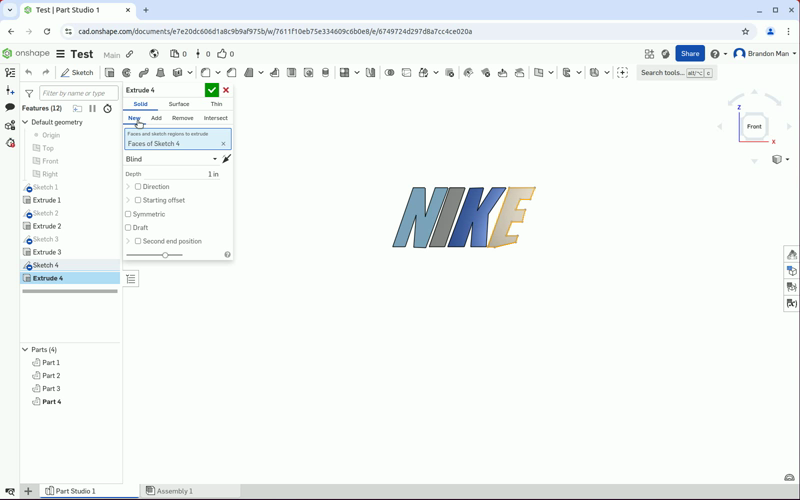
key(tab, 4)
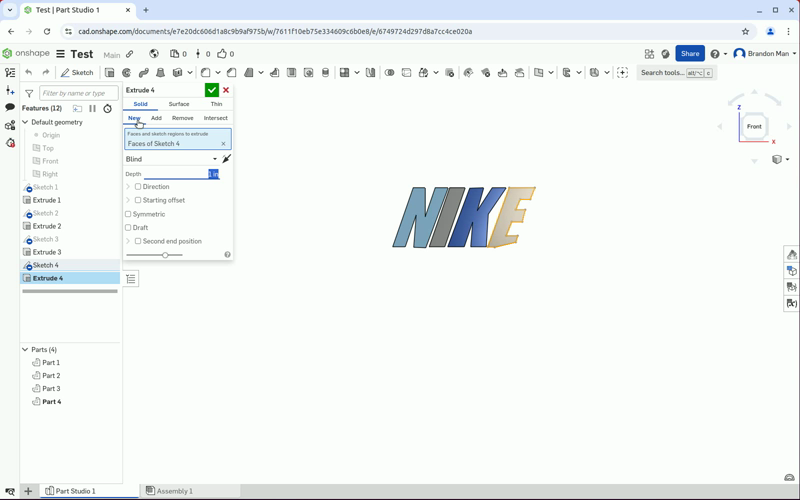
text(7.703)
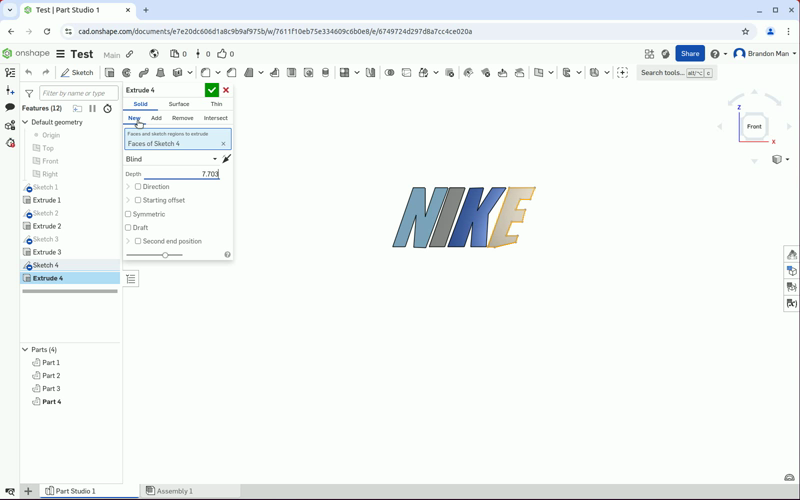
key(enter)
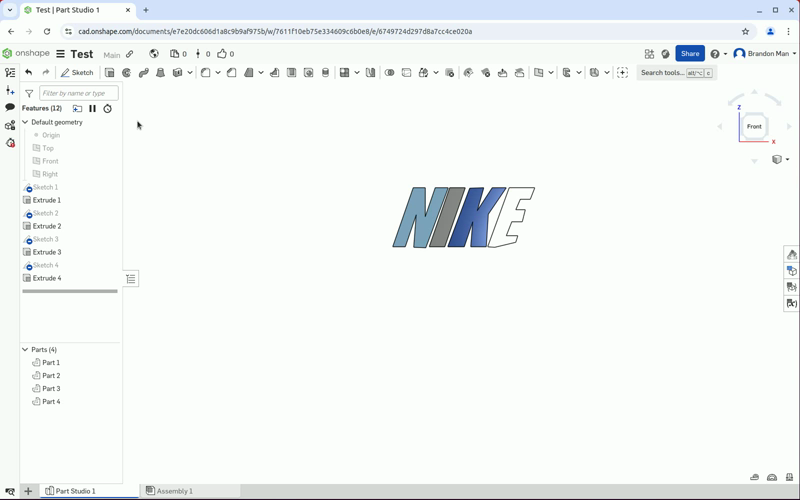
key(shift+h)
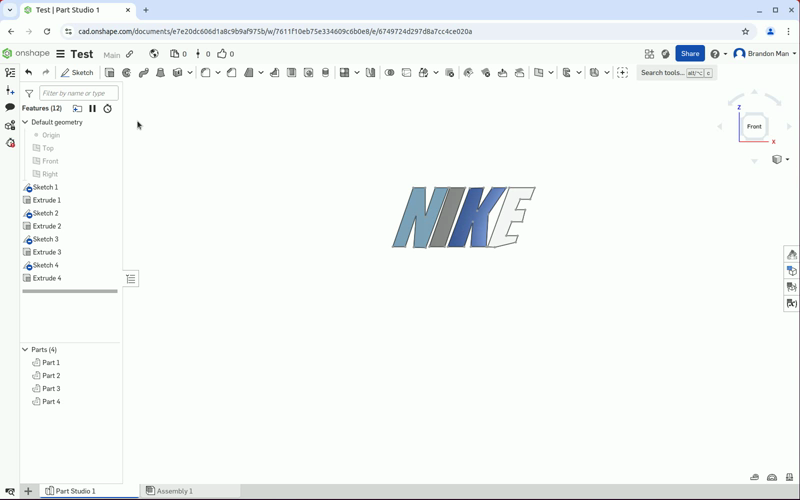
key(shift+h)
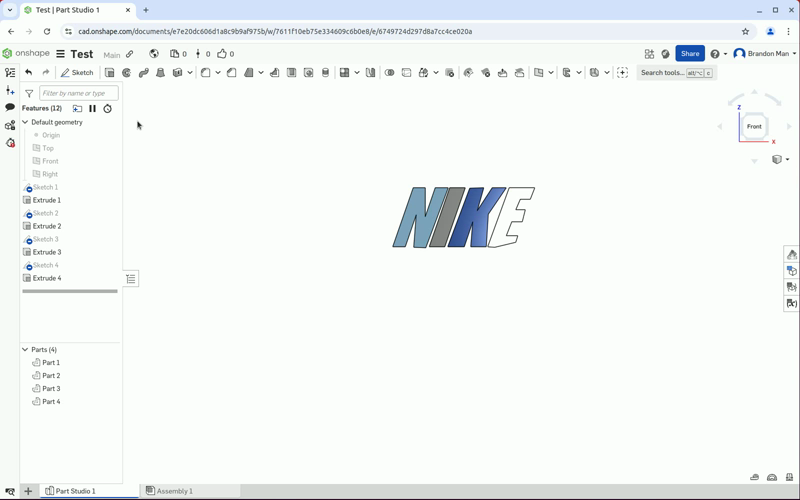
mouse_move(73, 189)
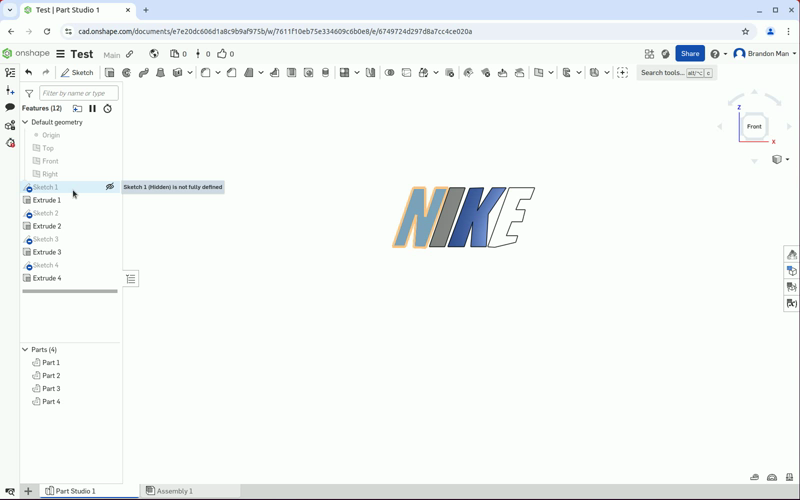
click(73, 189)
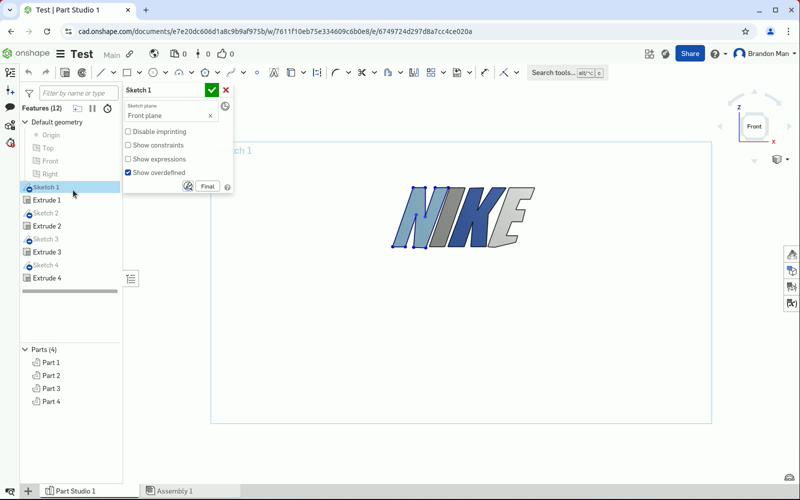
mouse_move(229, 92)
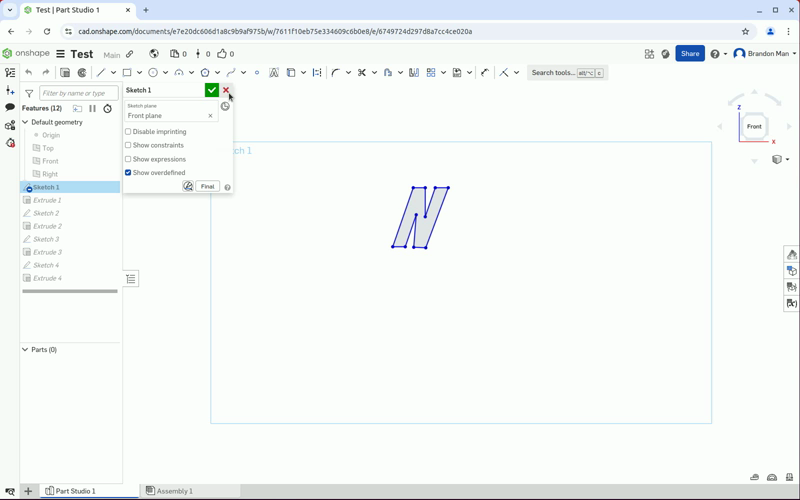
click(229, 92)
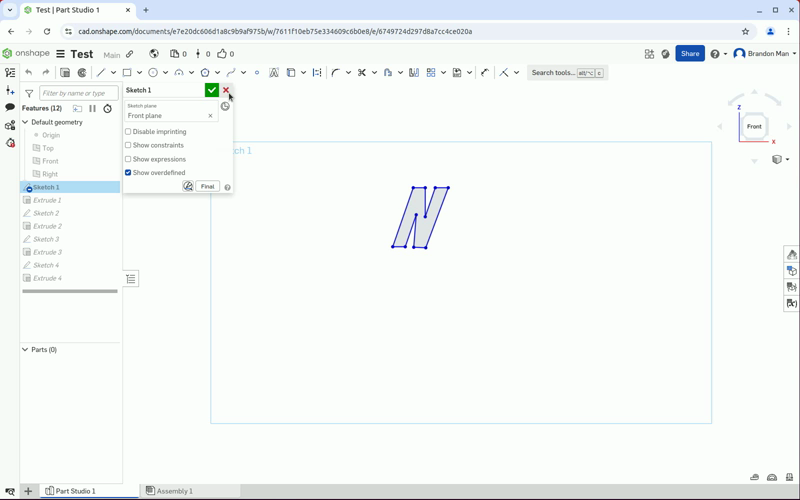
key(shift+s)
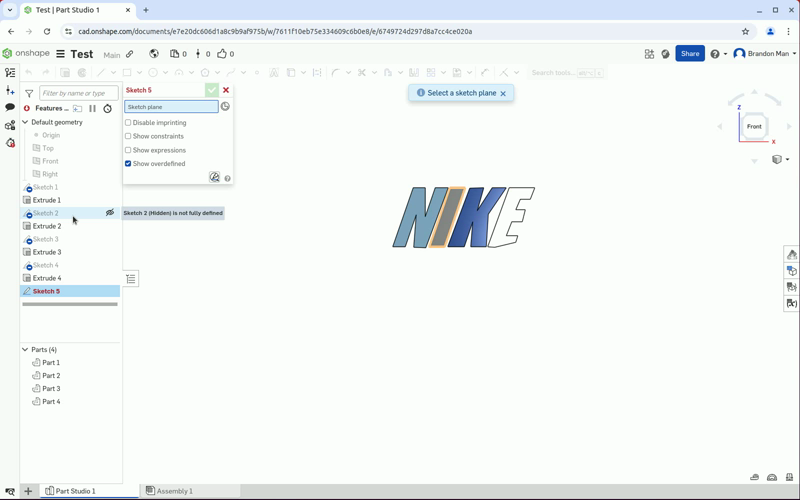
scroll(3)
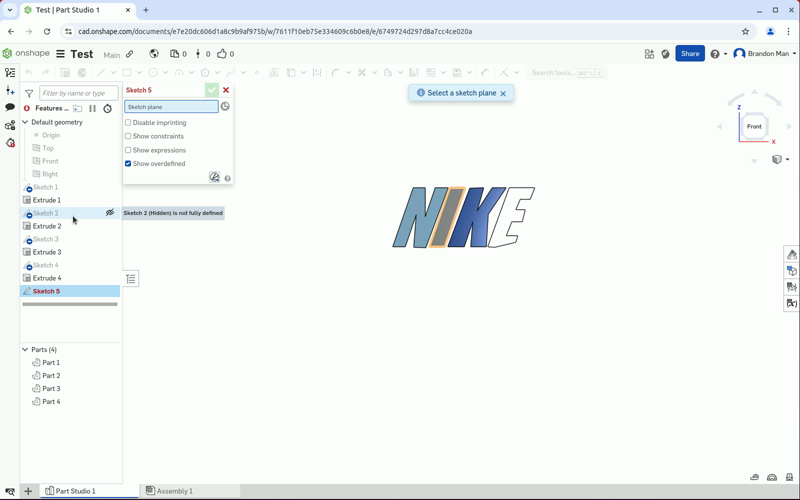
mouse_move(73, 163)
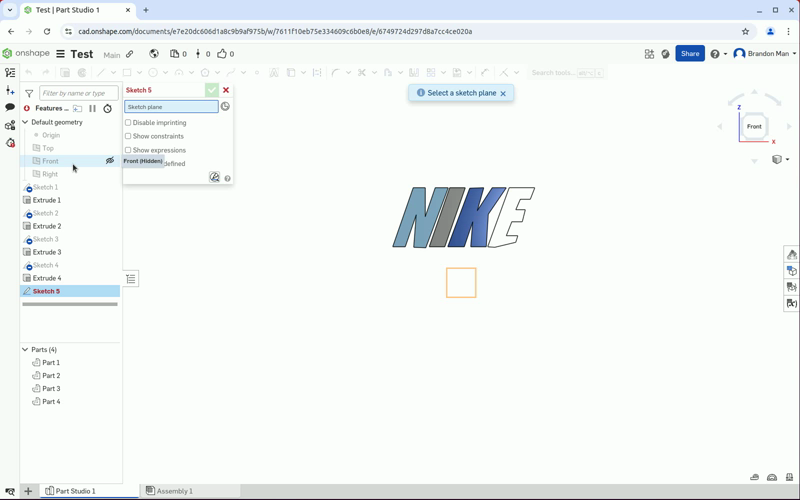
click(73, 163)
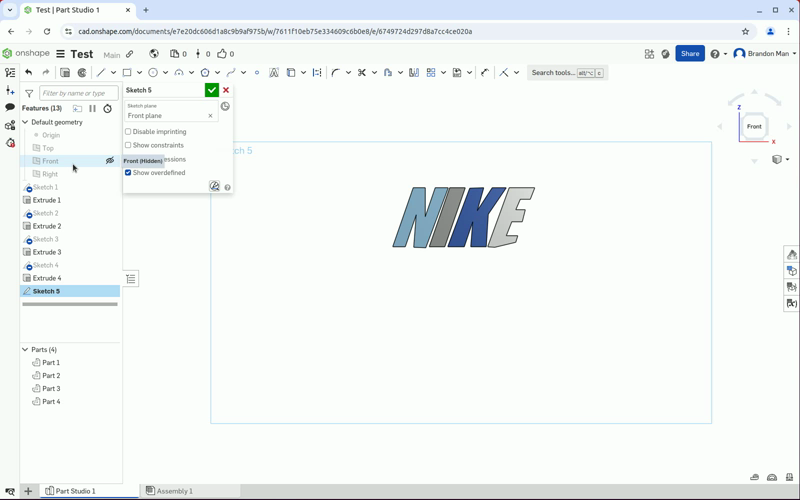
mouse_move(73, 352)
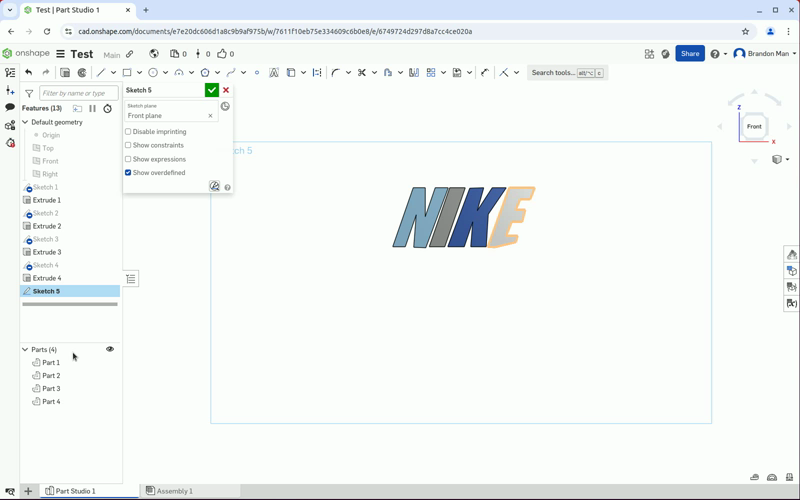
key(y)
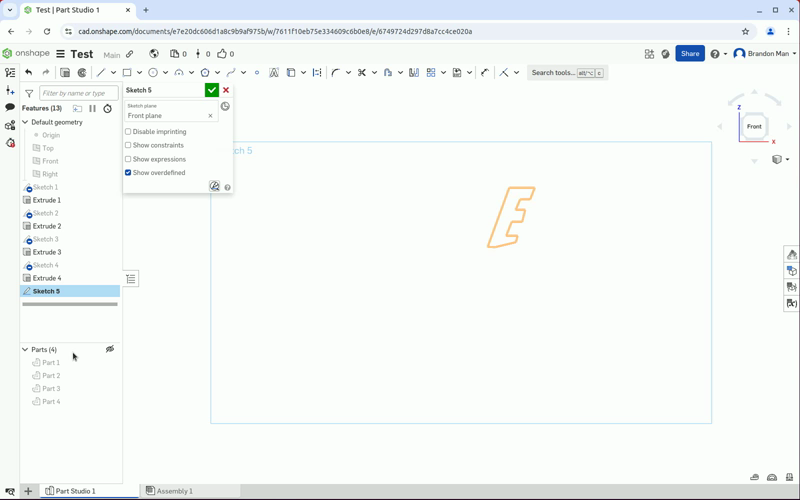
key(a)
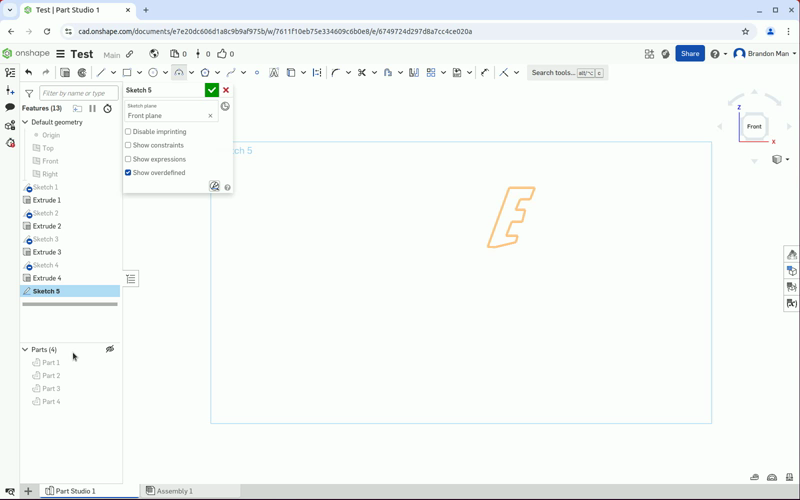
key_down(shift)
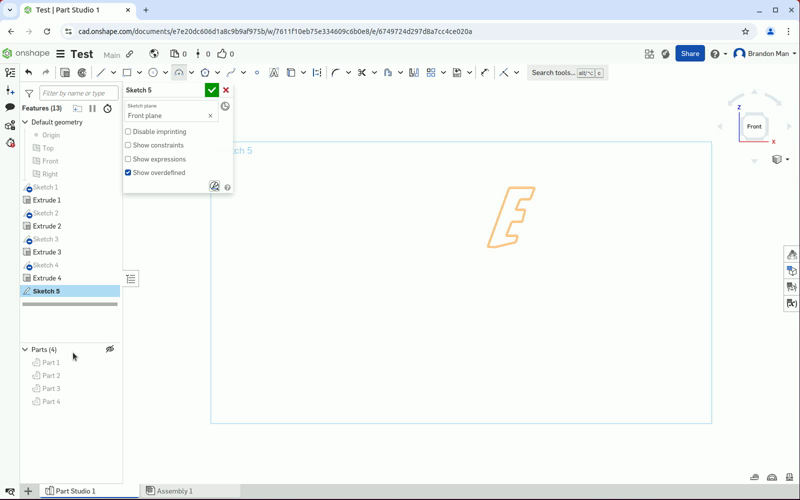
mouse_move(361, 290)
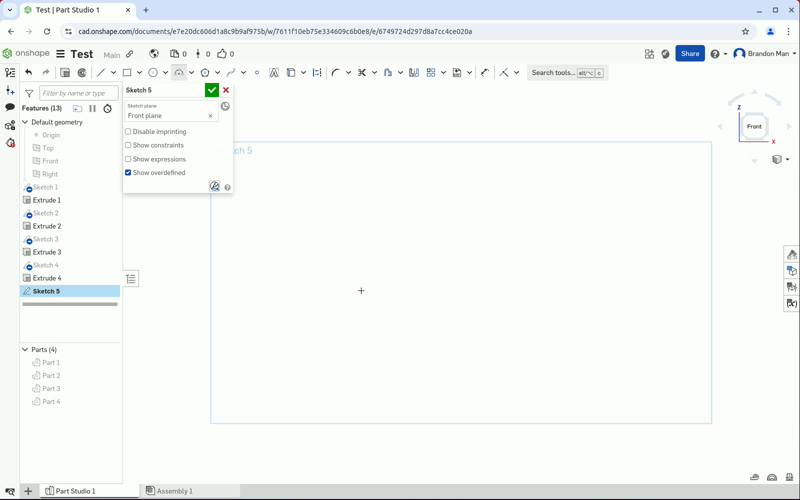
click(361, 290)
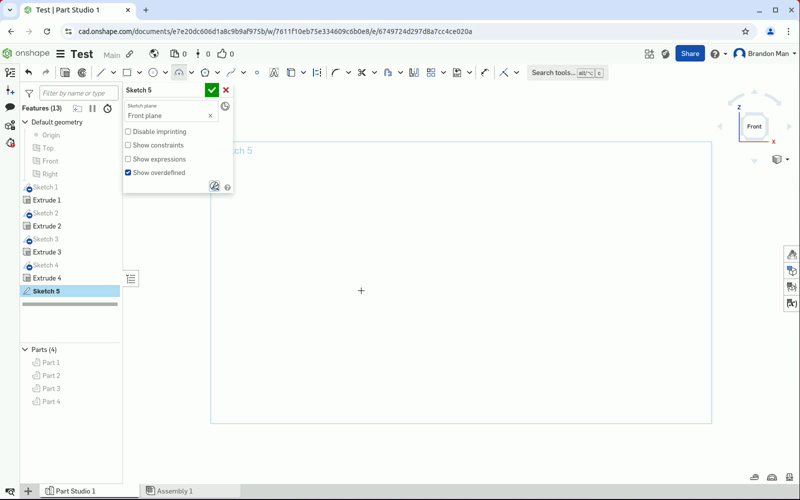
key_up(shift)
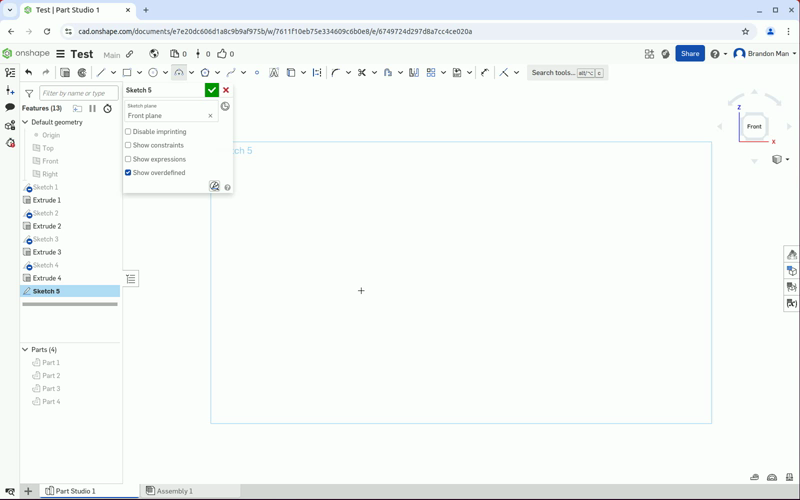
key_down(shift)
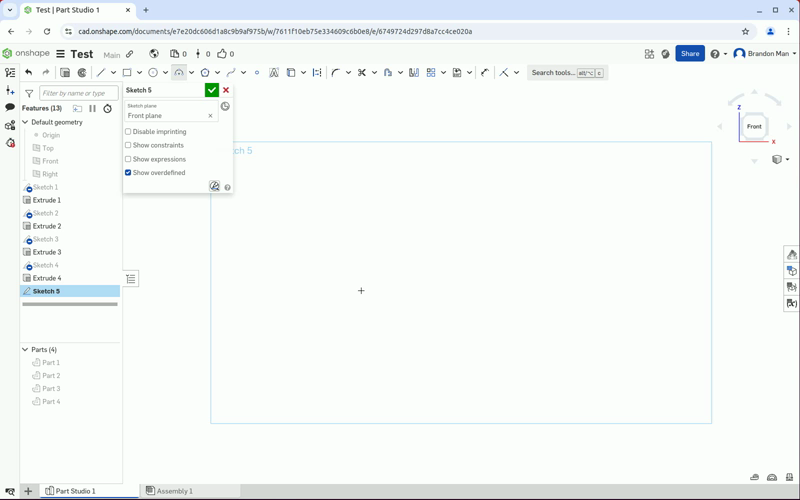
mouse_move(401, 301)
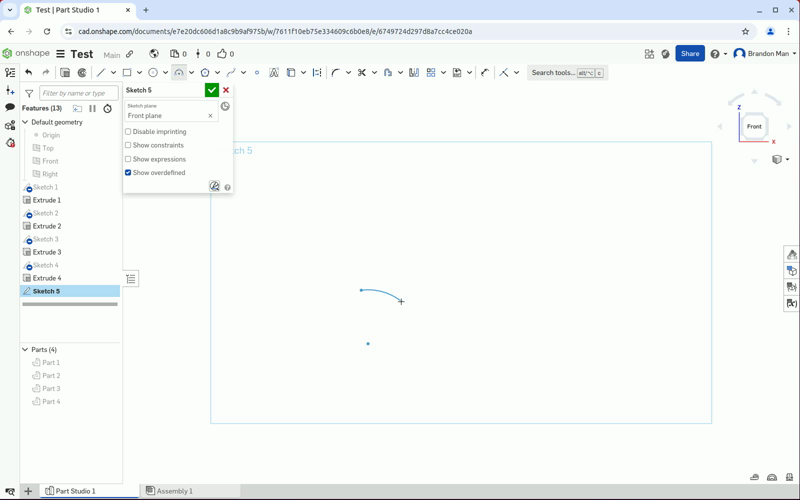
click(401, 301)
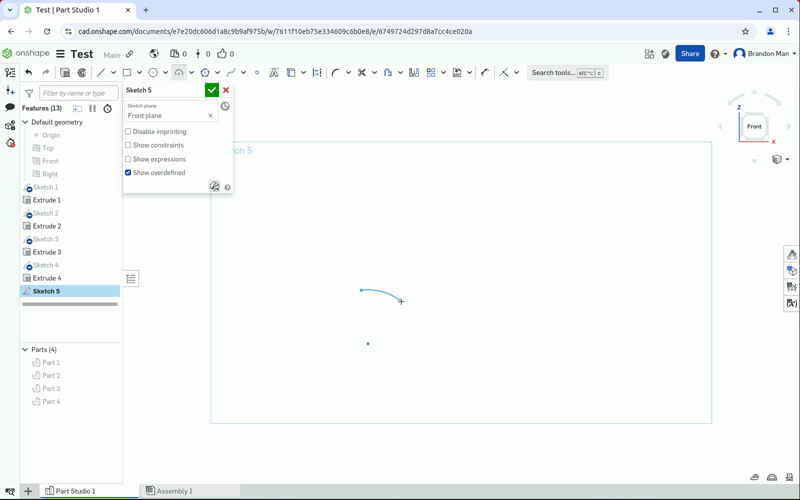
mouse_move(379, 302)
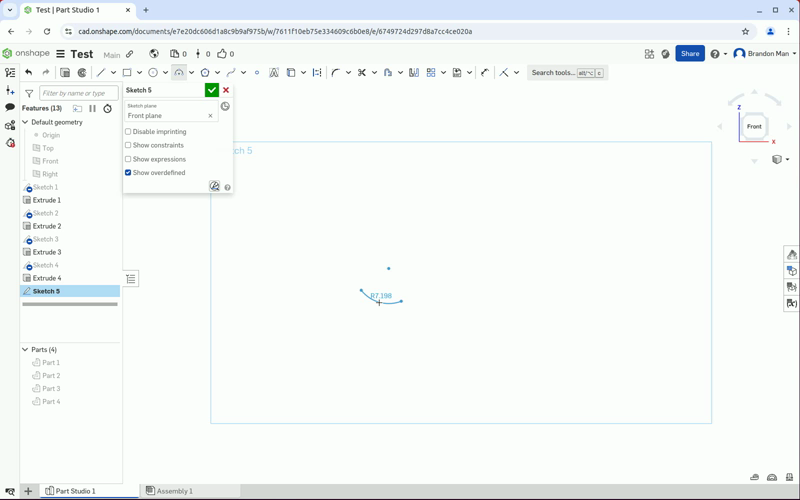
click(379, 302)
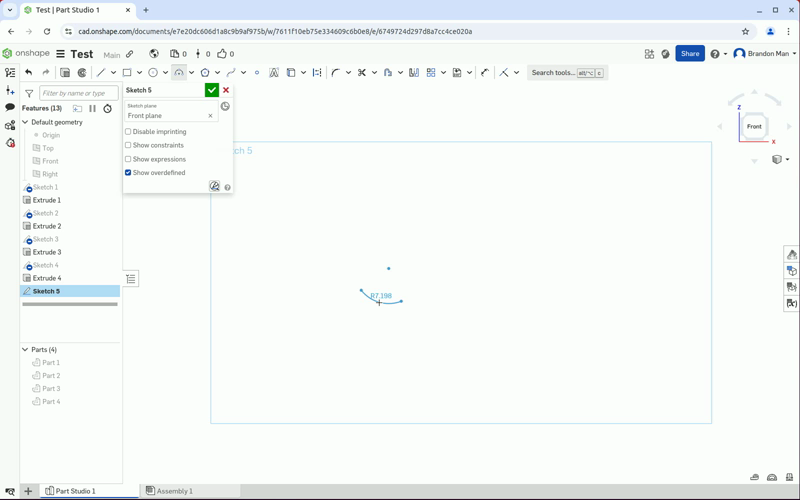
key_up(shift)
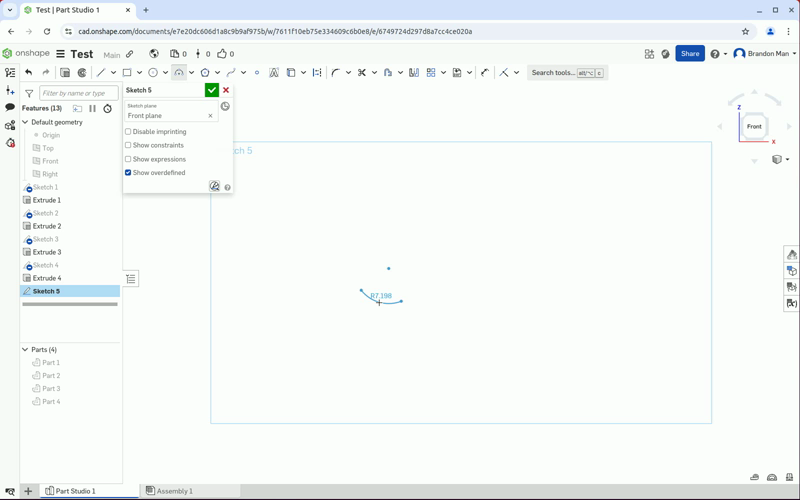
key(esc)
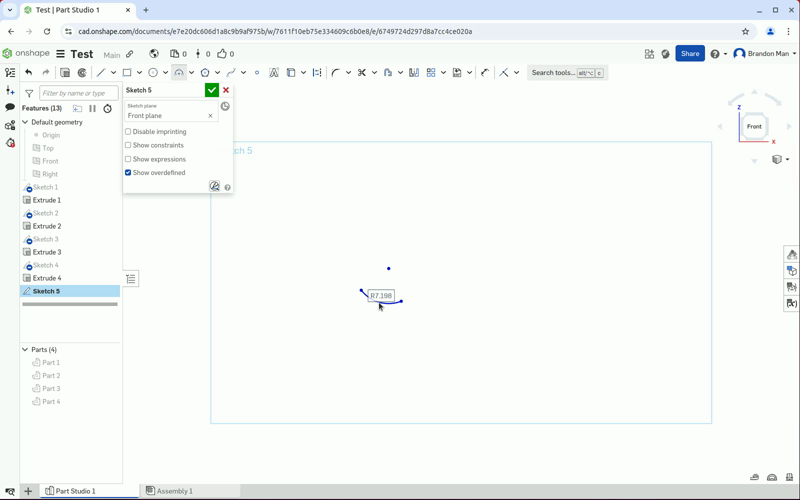
key(l)
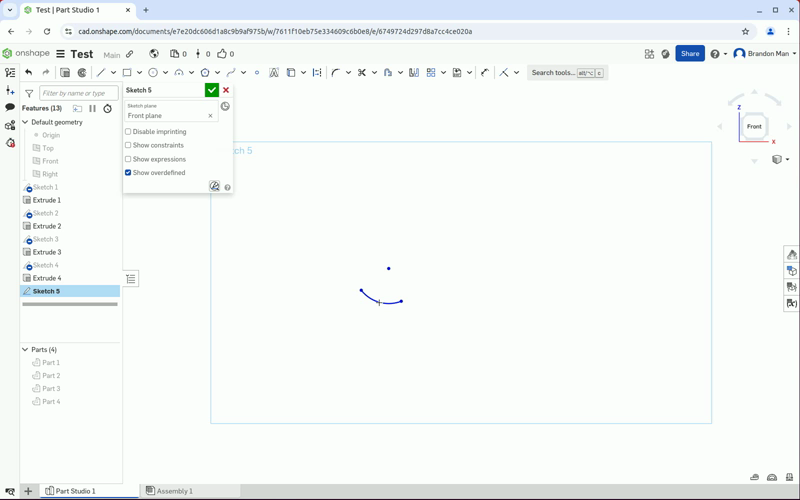
mouse_move(401, 301)
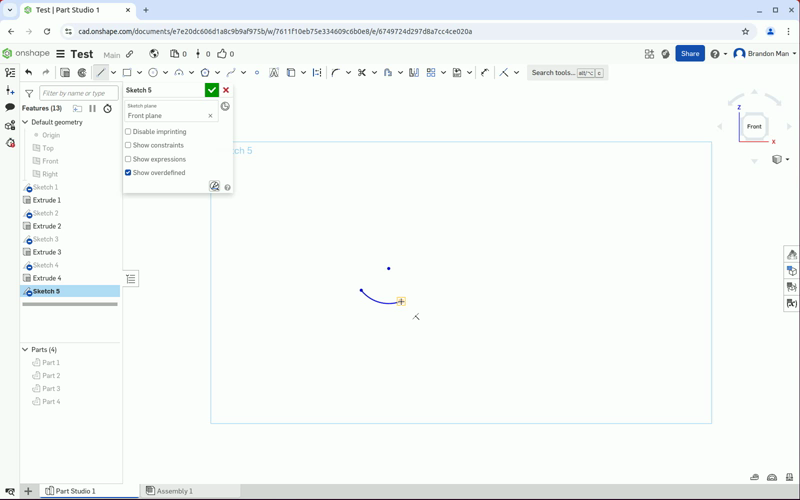
click(401, 301)
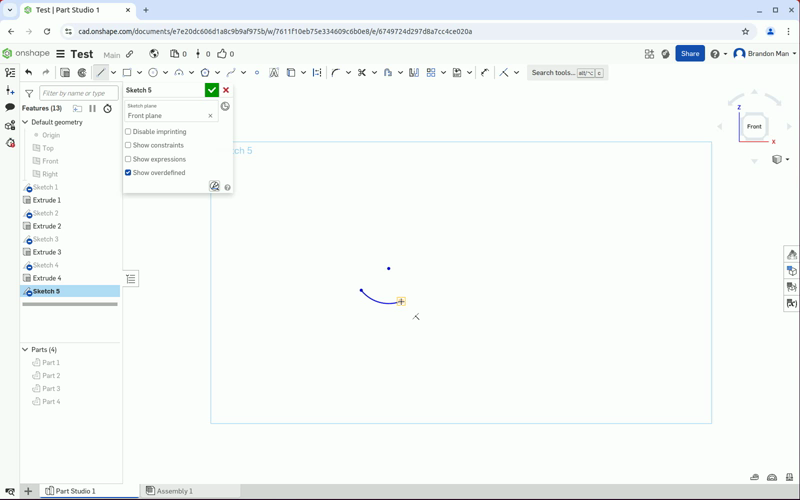
key_down(shift)
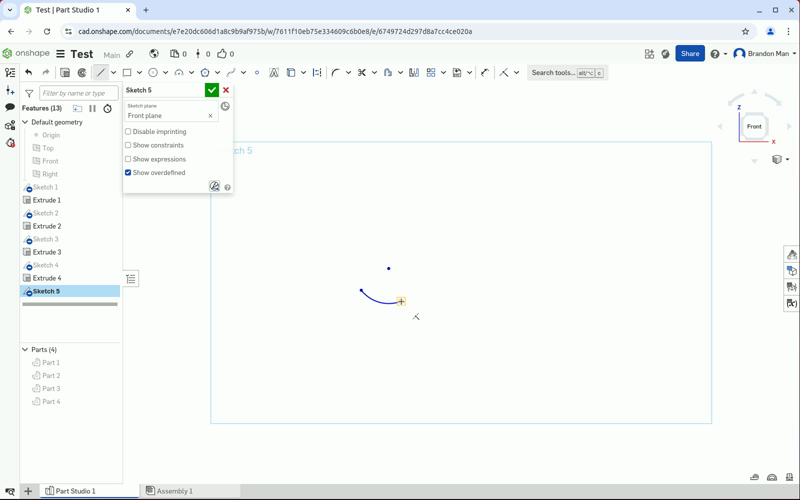
mouse_move(572, 225)
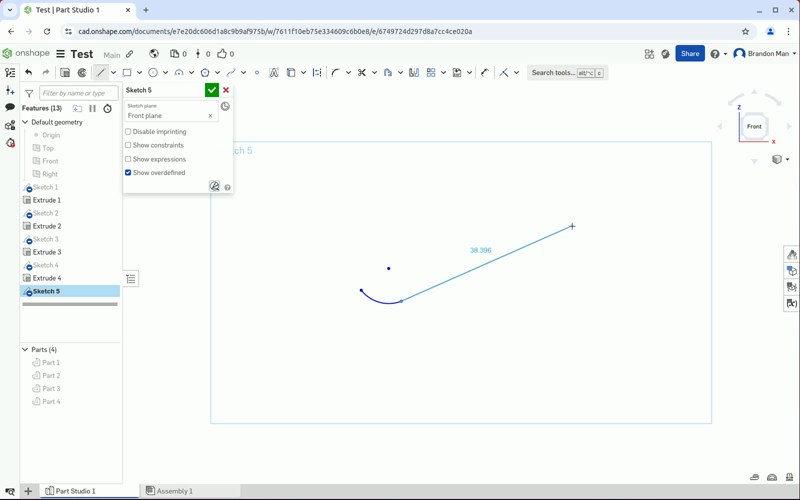
click(572, 225)
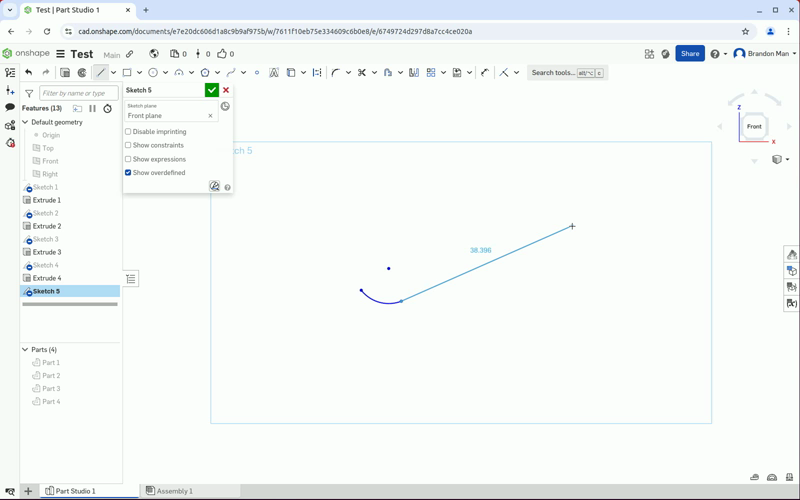
key_up(shift)
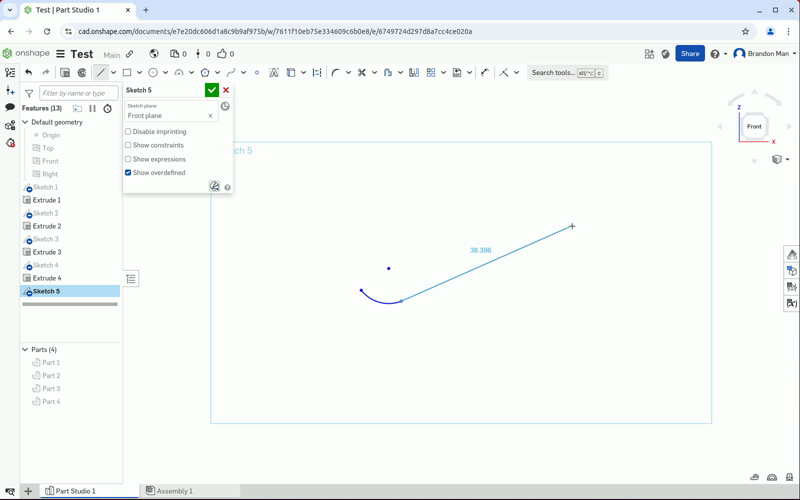
key_down(shift)
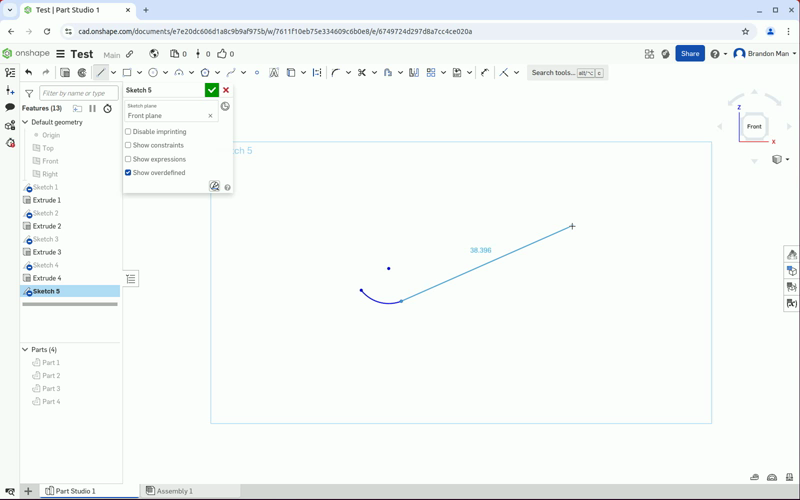
mouse_move(589, 225)
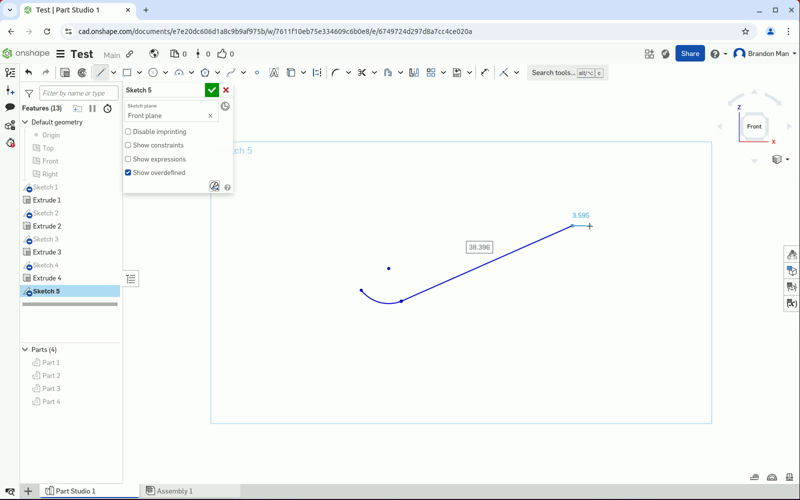
mouse_move(514, 241)
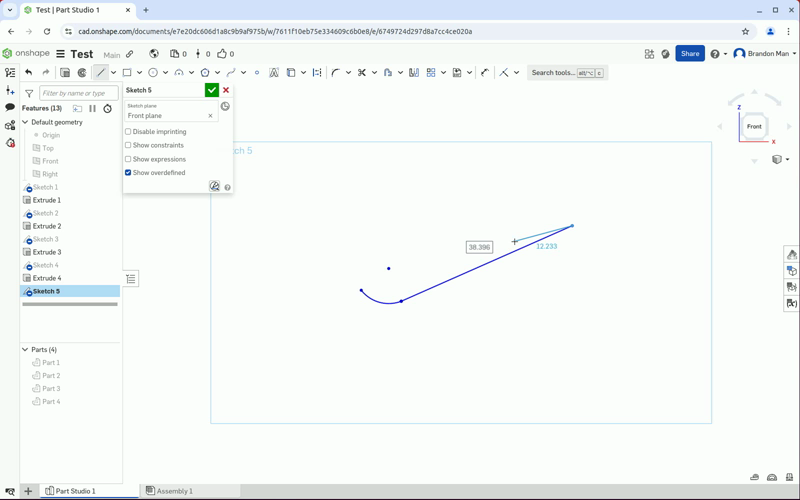
click(514, 241)
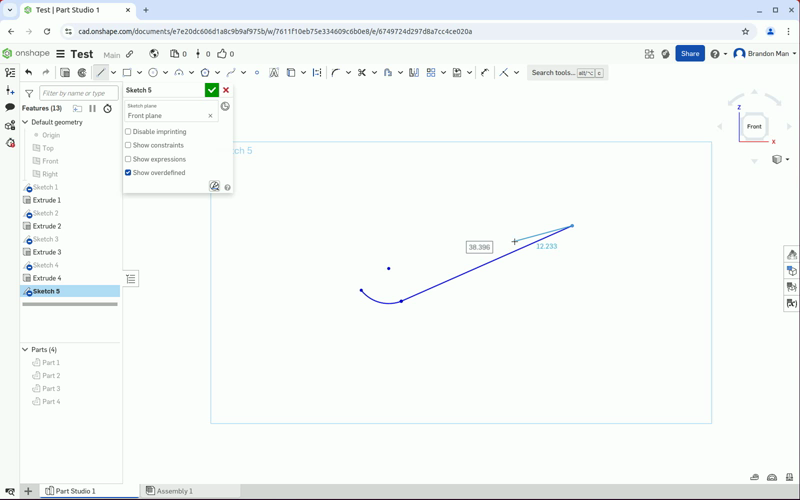
key_up(shift)
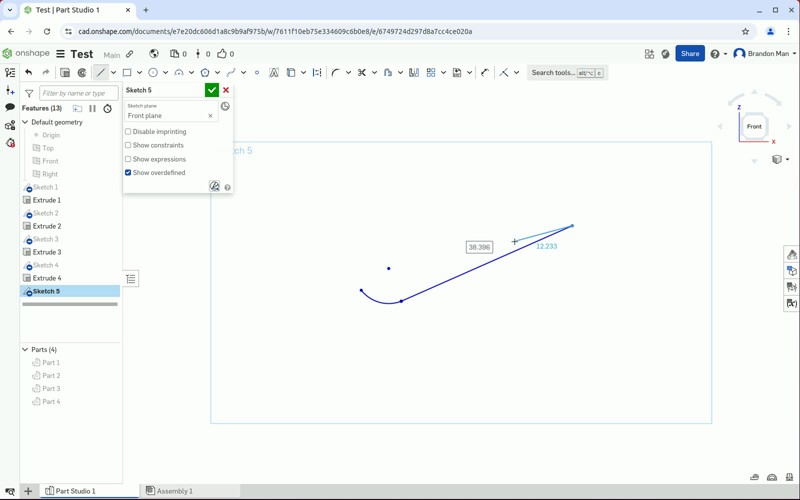
key_down(shift)
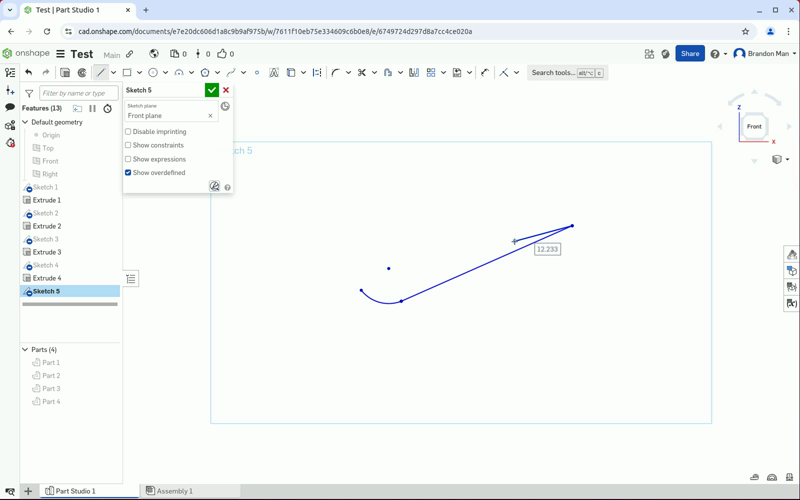
mouse_move(544, 241)
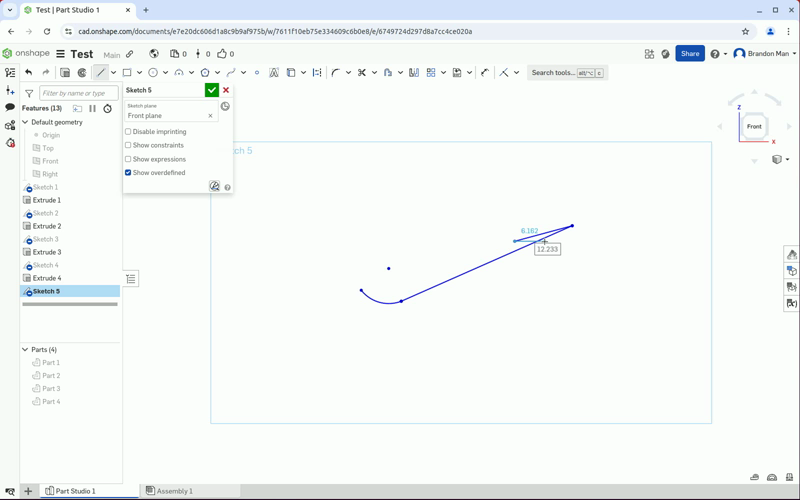
mouse_move(492, 247)
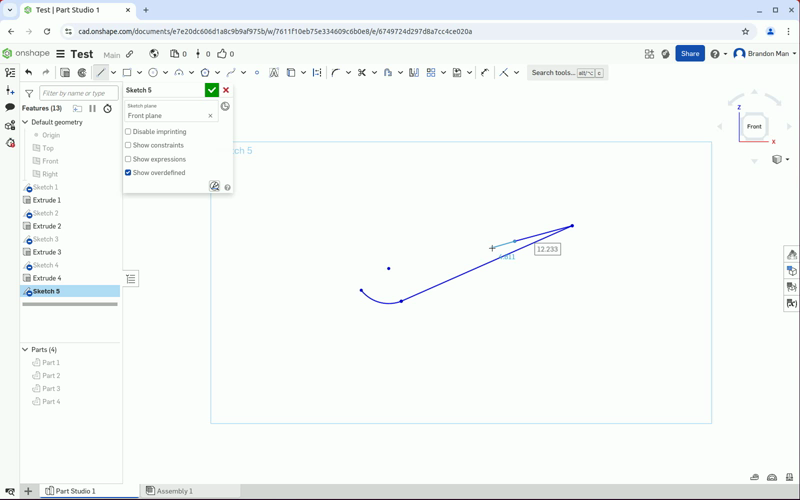
click(492, 247)
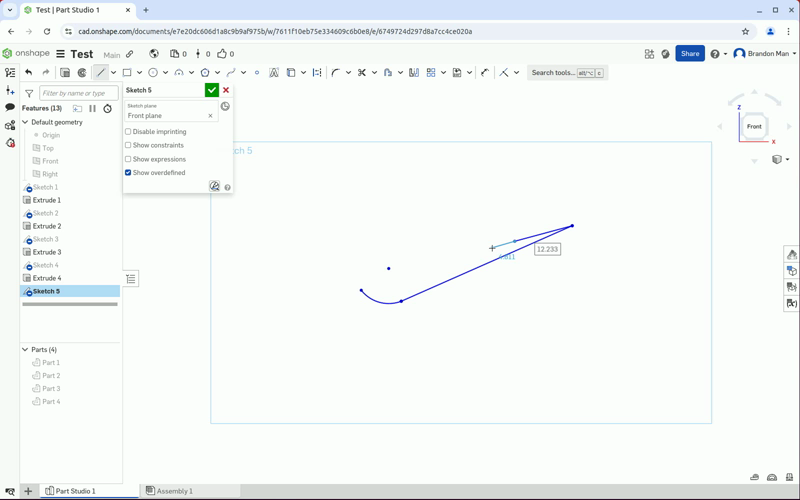
key_up(shift)
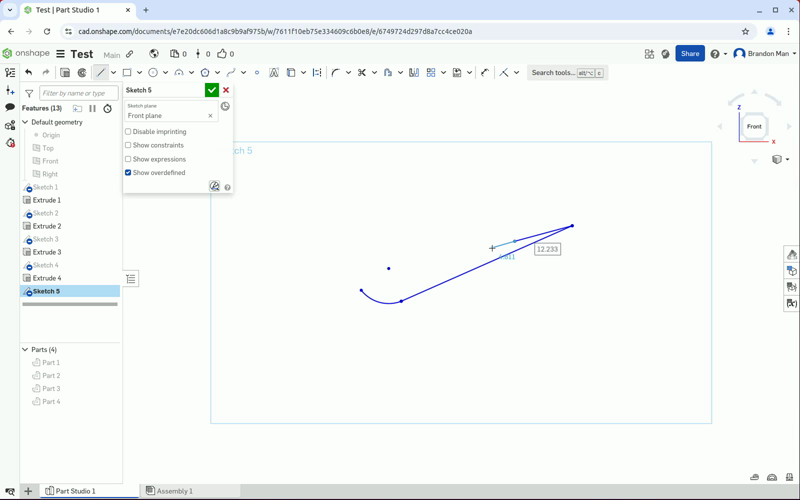
key_down(shift)
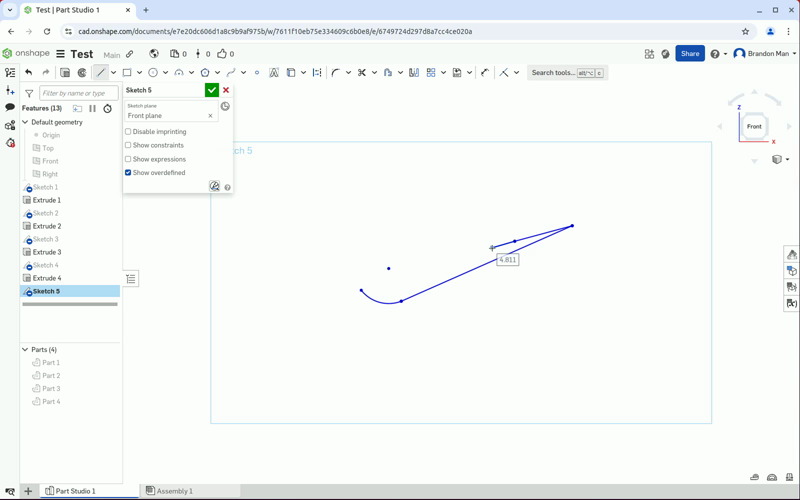
mouse_move(405, 270)
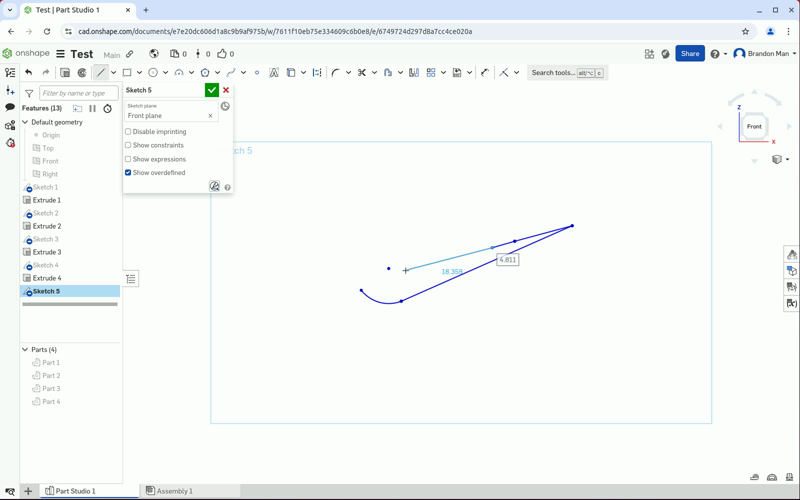
click(405, 270)
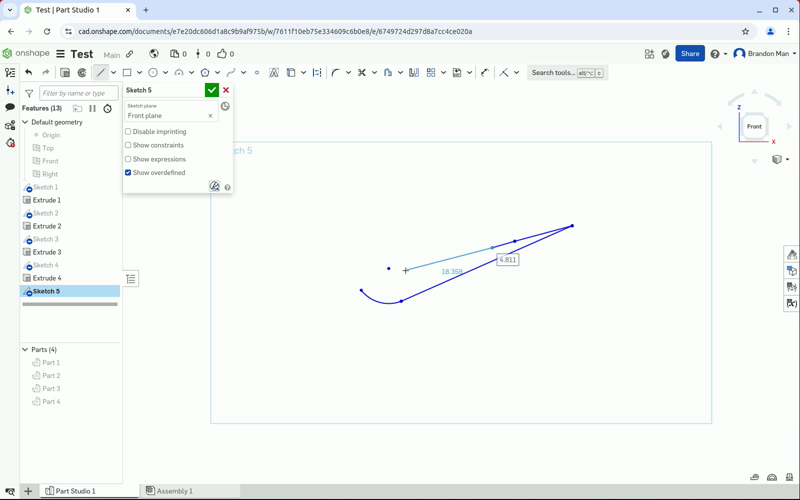
key_up(shift)
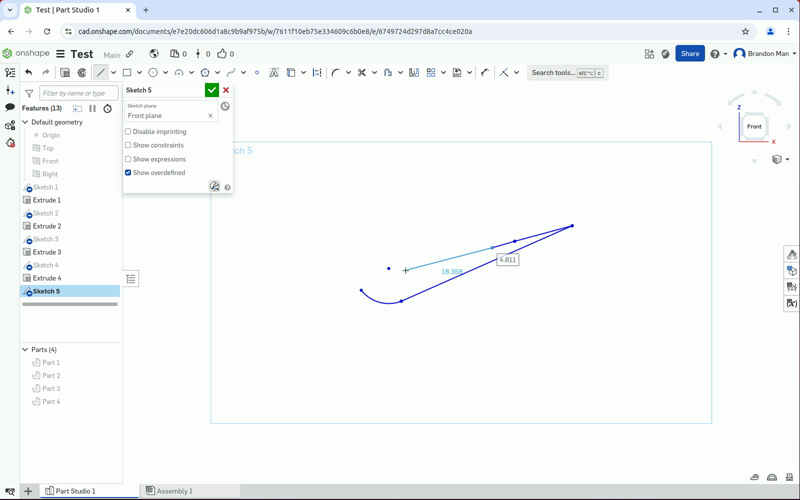
key(esc)
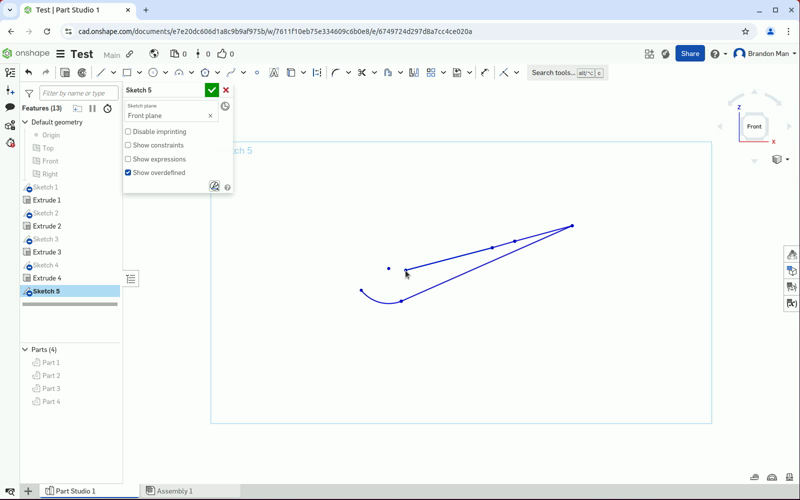
key(a)
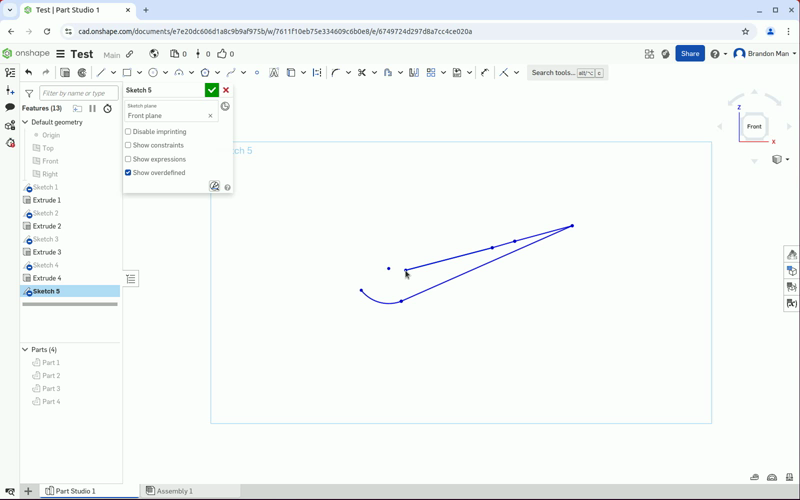
mouse_move(405, 270)
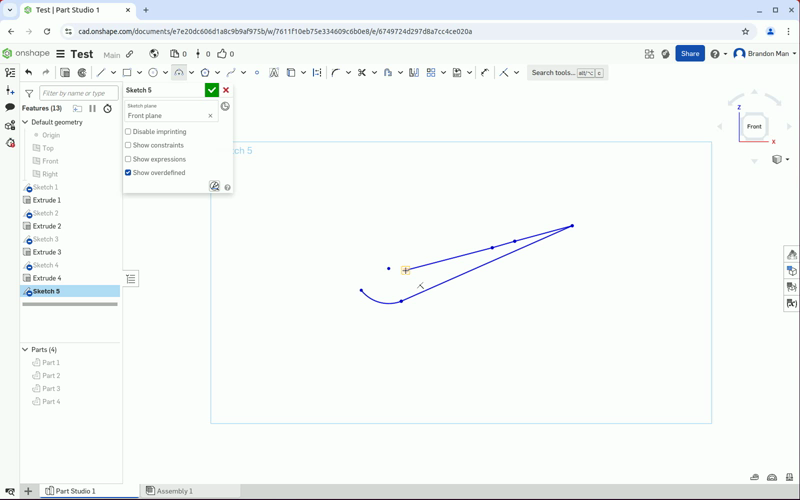
click(405, 270)
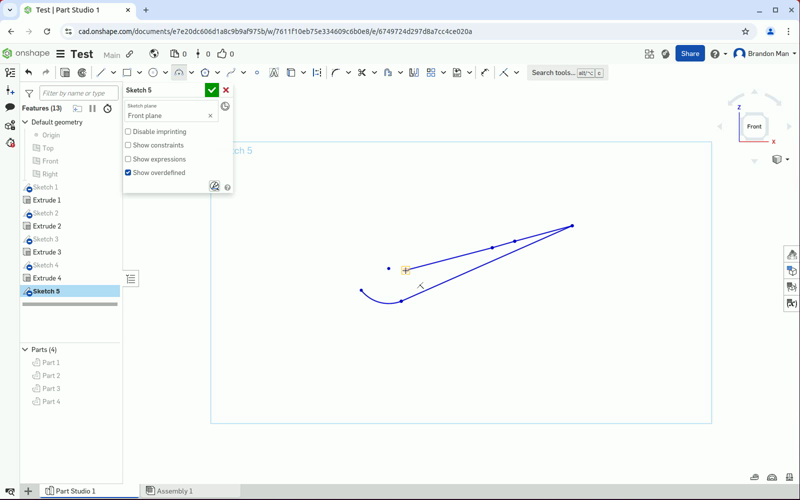
key_down(shift)
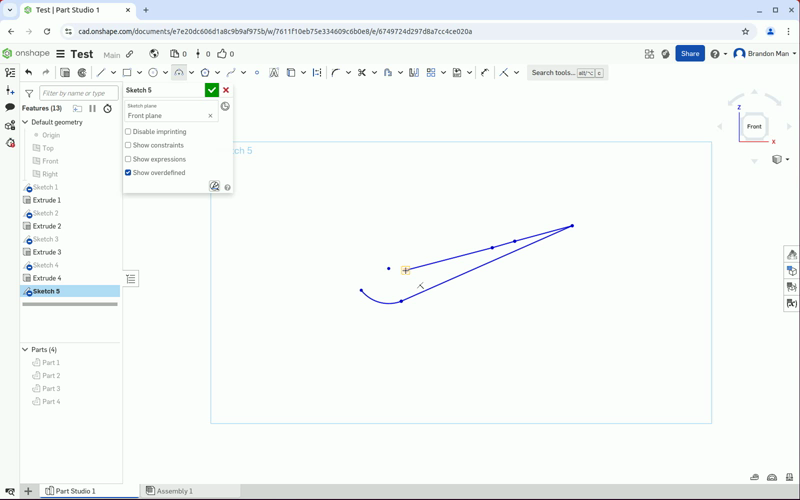
mouse_move(385, 230)
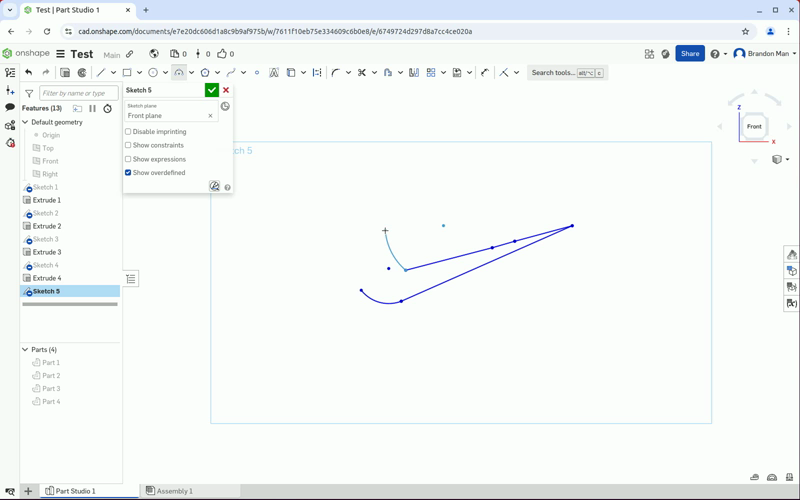
click(385, 230)
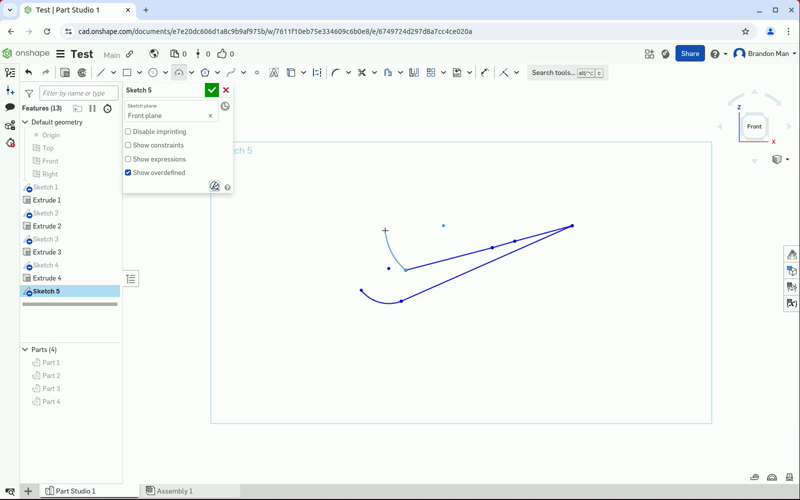
mouse_move(383, 255)
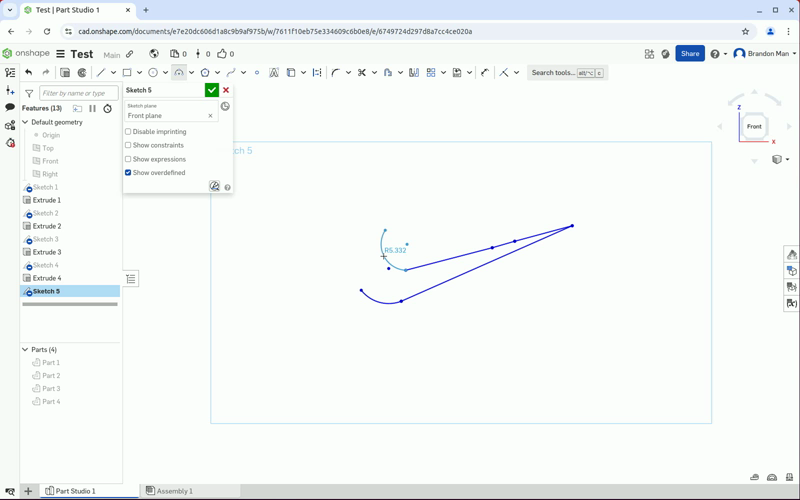
click(383, 255)
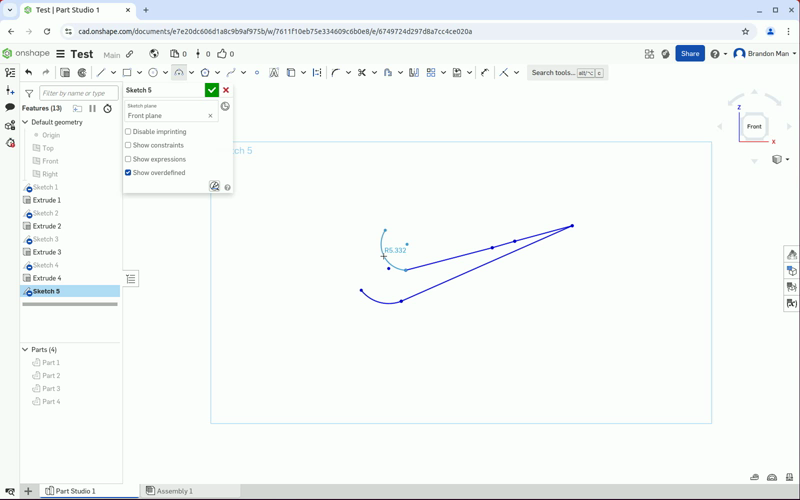
key_up(shift)
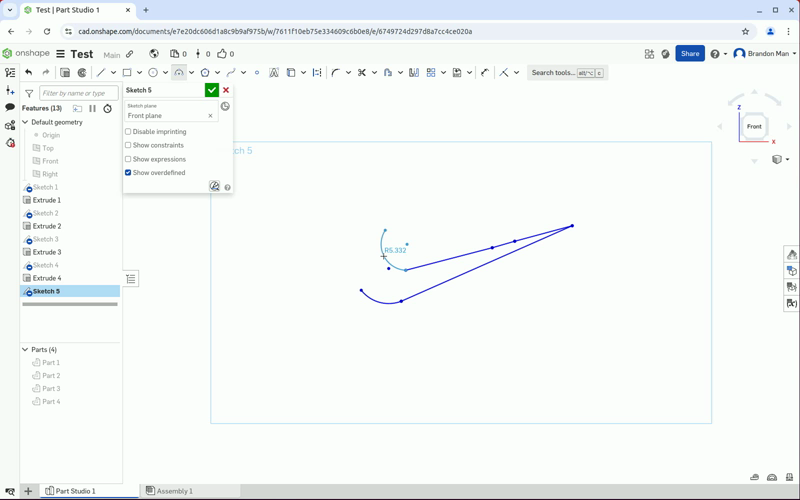
key(esc)
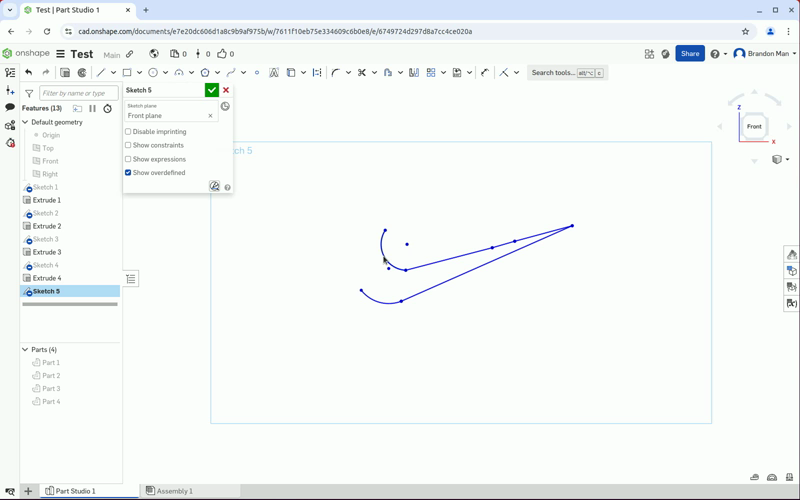
key(l)
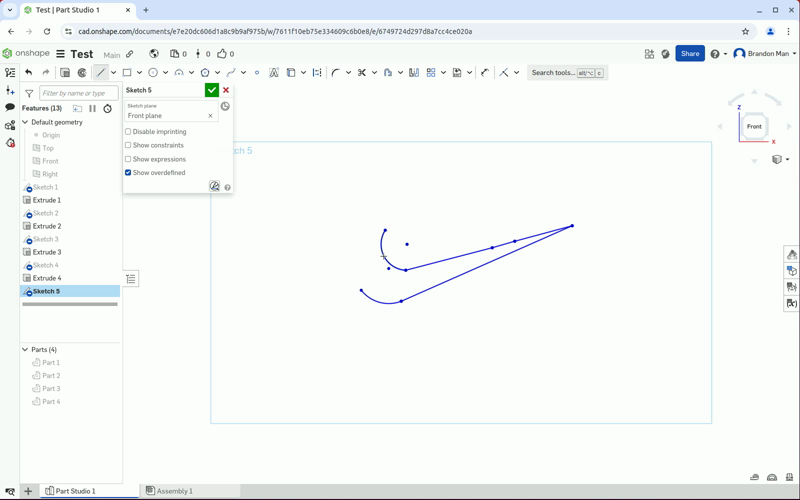
mouse_move(385, 230)
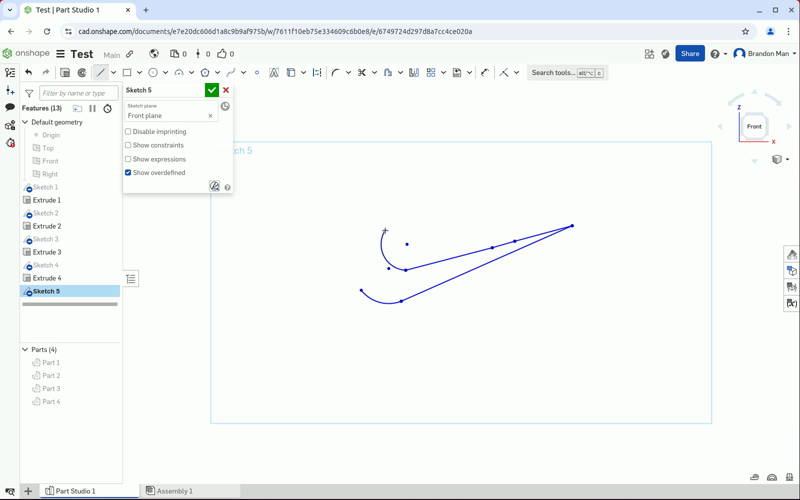
click(385, 230)
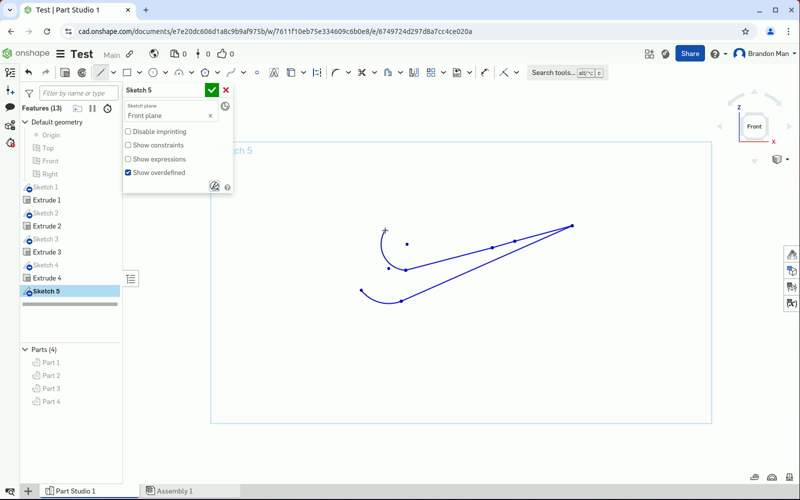
key_down(shift)
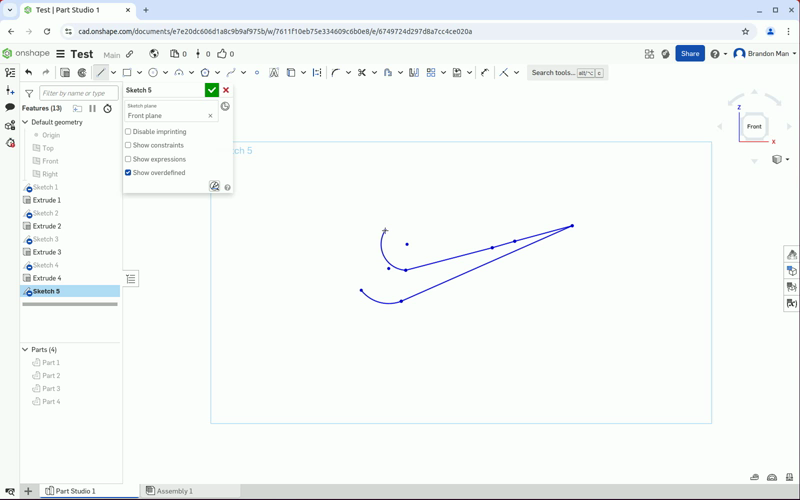
mouse_move(415, 230)
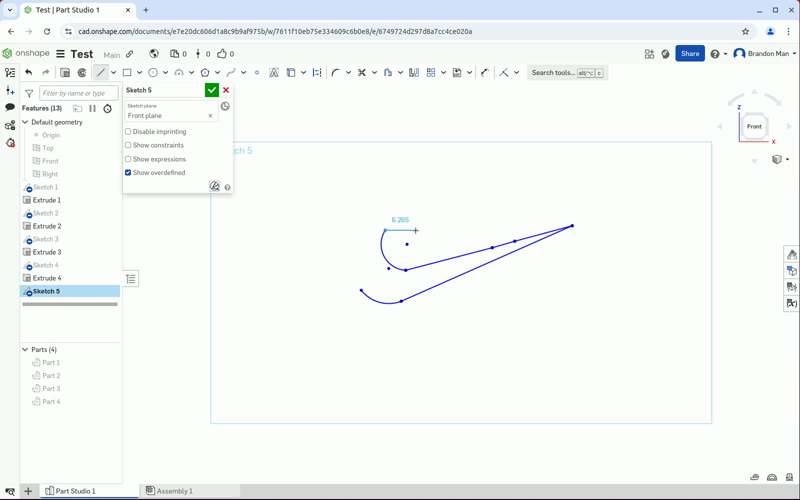
mouse_move(365, 256)
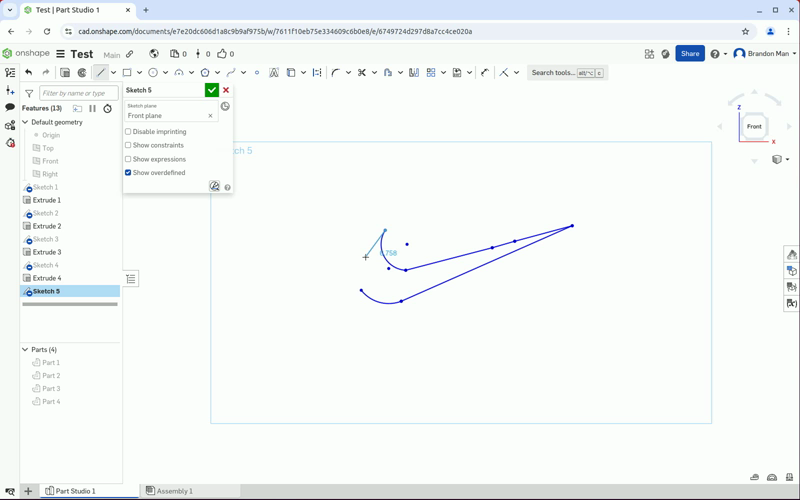
click(365, 256)
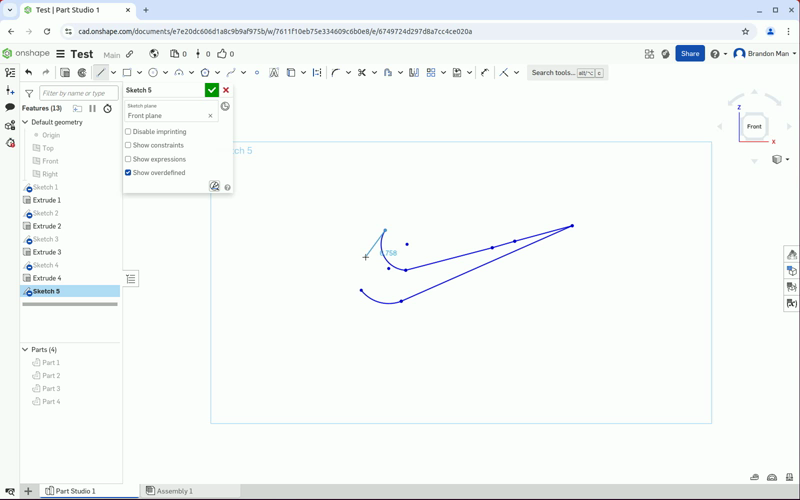
key_up(shift)
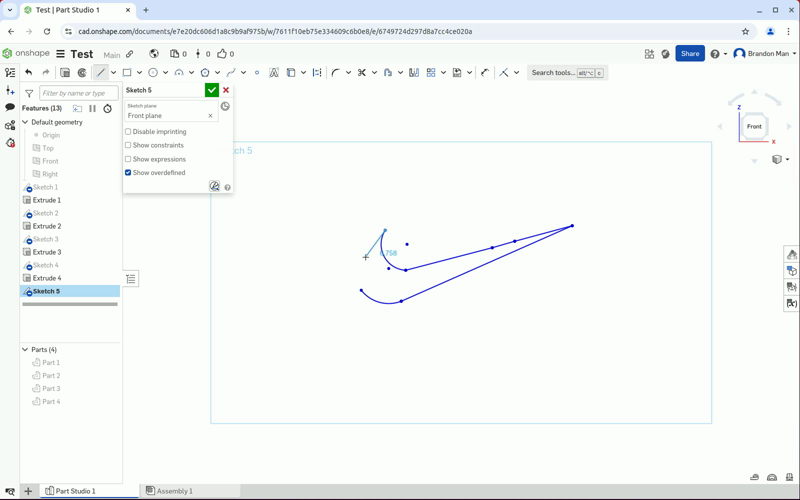
key_down(shift)
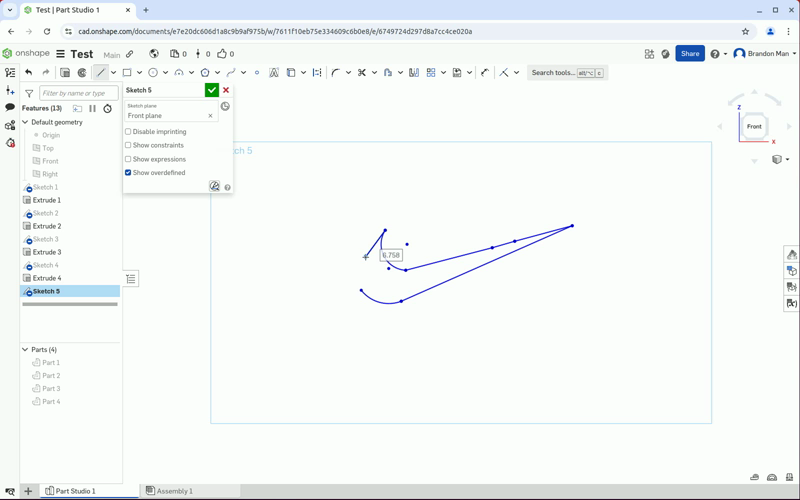
mouse_move(395, 256)
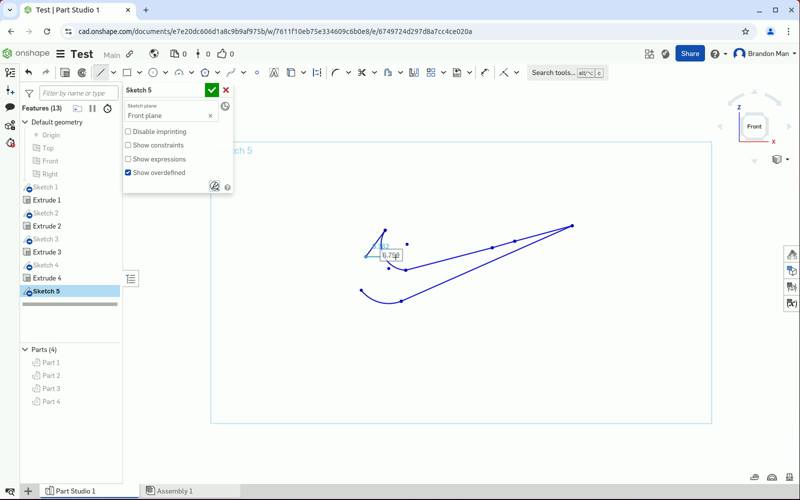
mouse_move(361, 270)
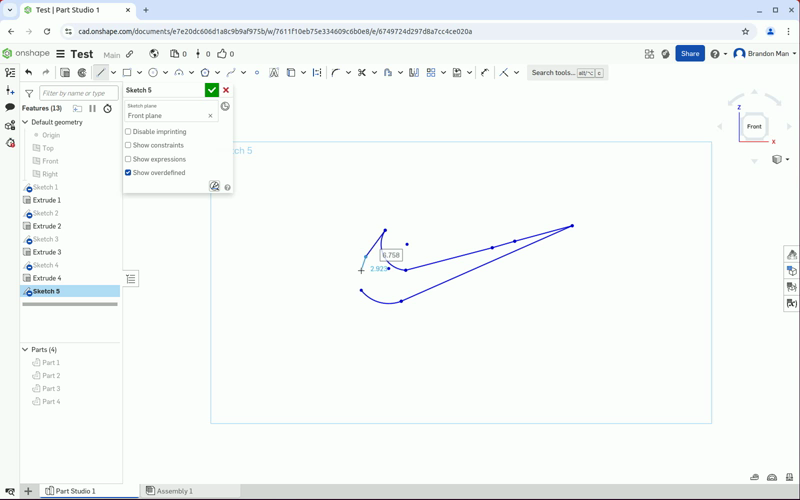
click(361, 270)
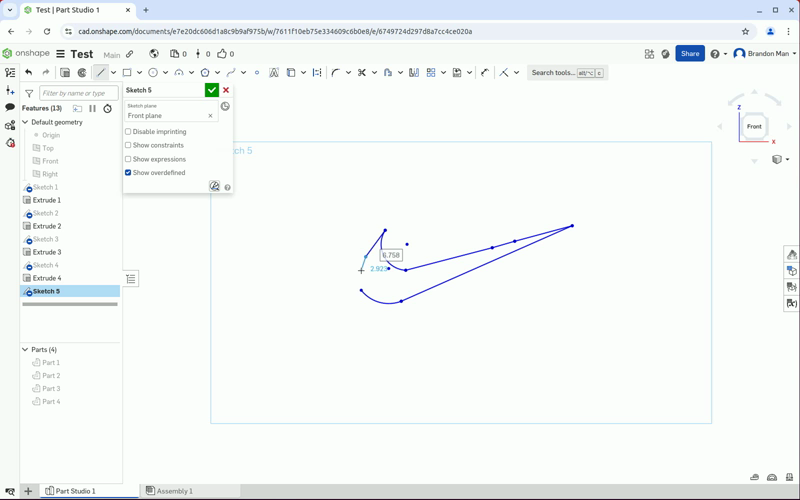
key_up(shift)
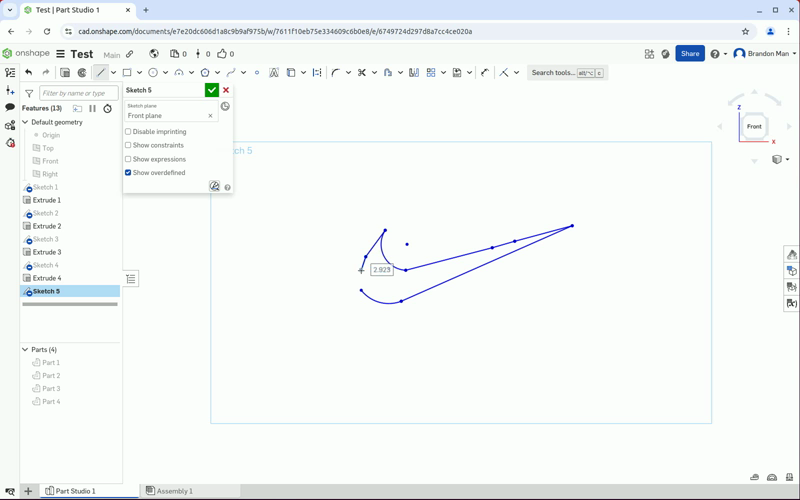
key(esc)
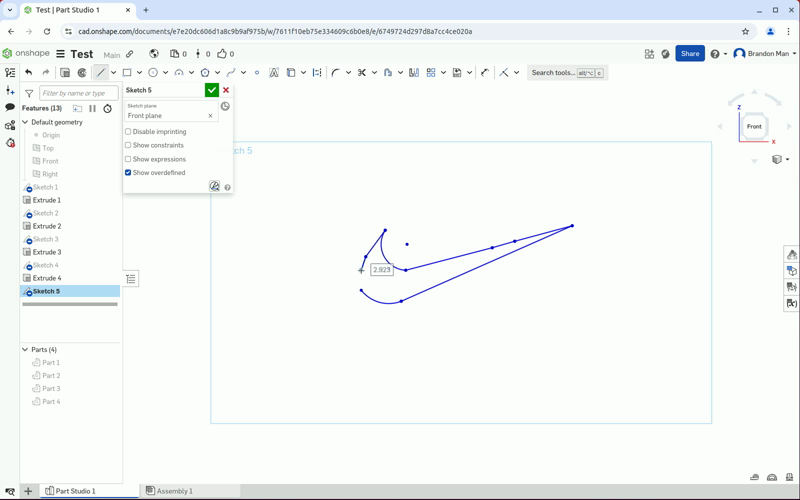
key(a)
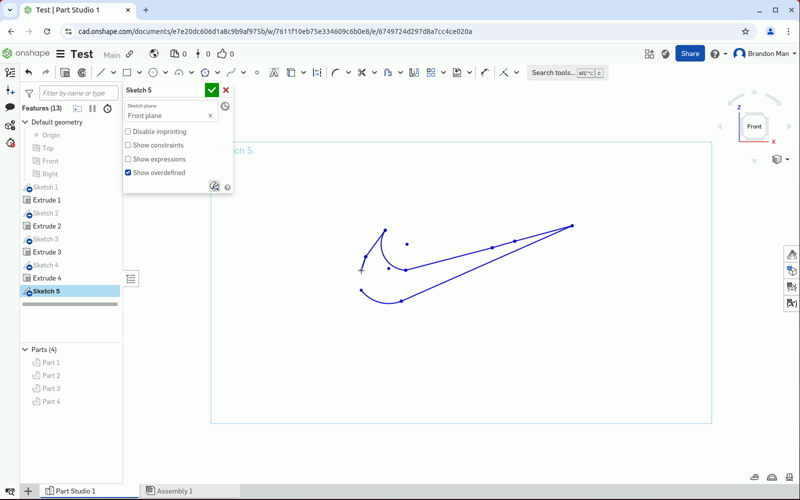
mouse_move(361, 270)
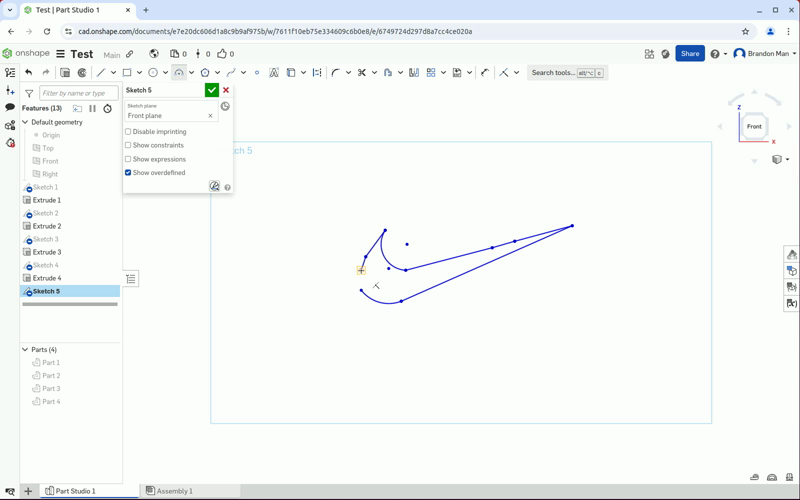
click(361, 270)
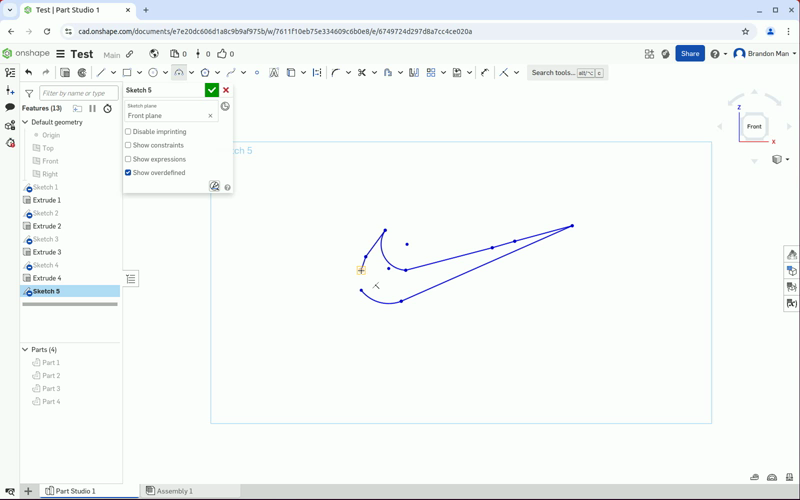
mouse_move(361, 290)
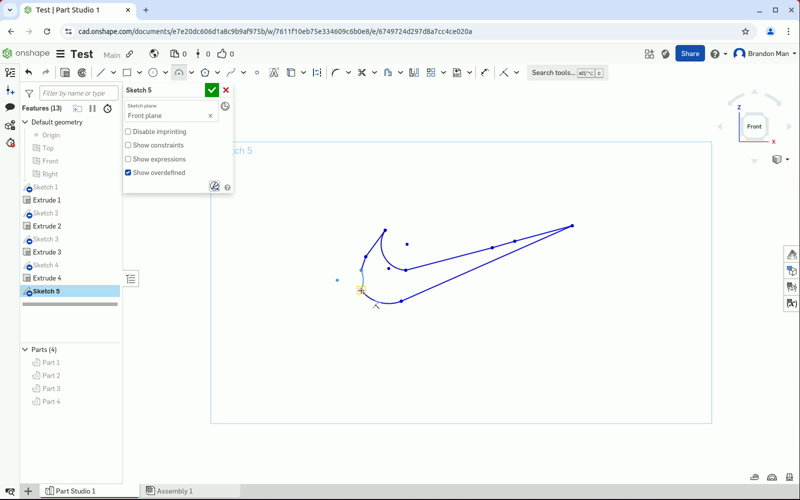
click(361, 290)
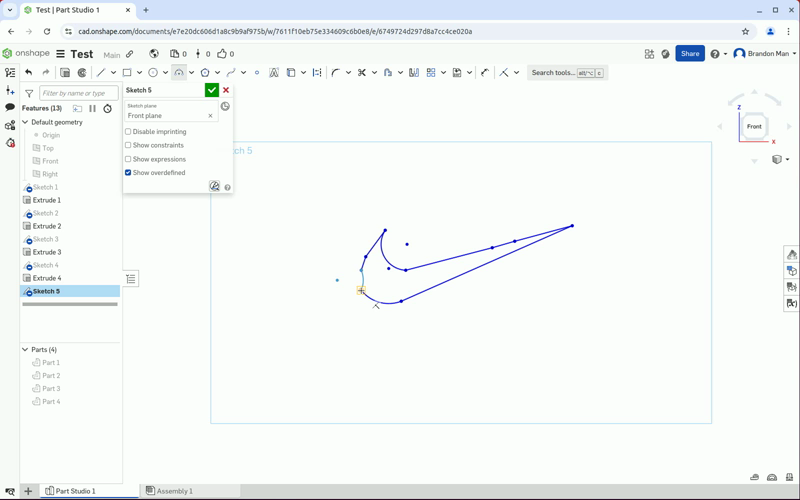
key_down(shift)
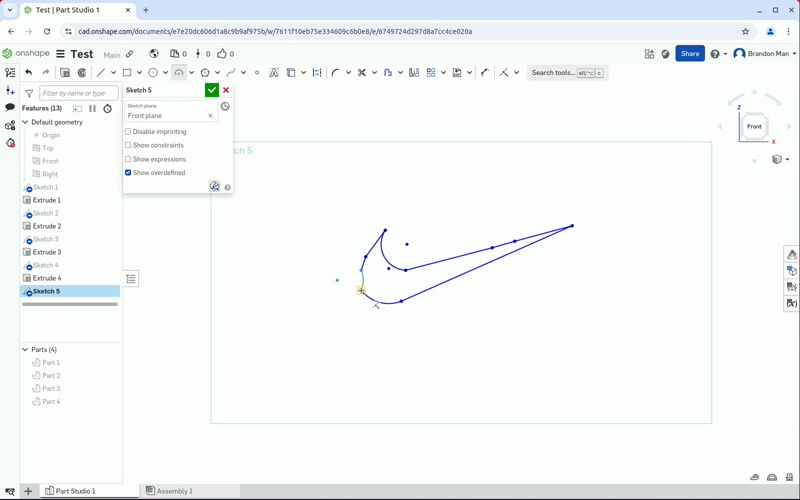
mouse_move(359, 279)
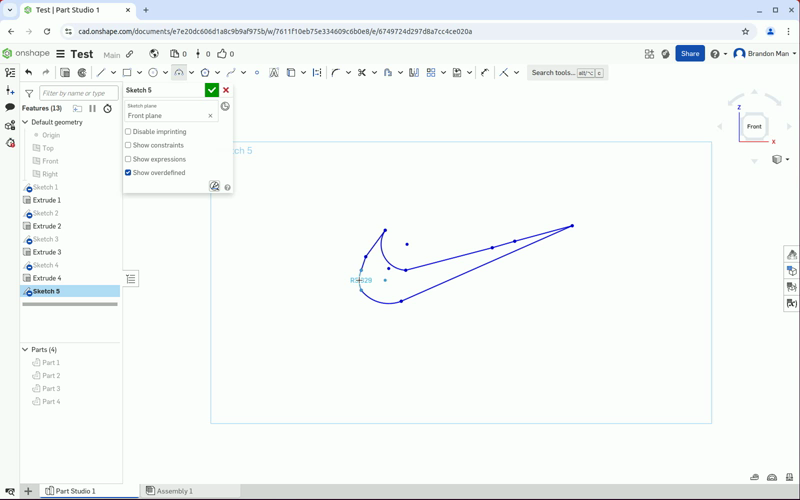
click(359, 279)
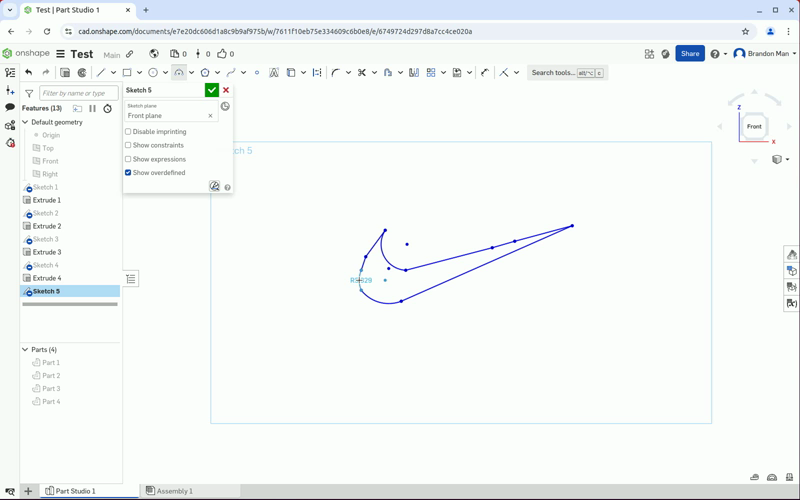
key_up(shift)
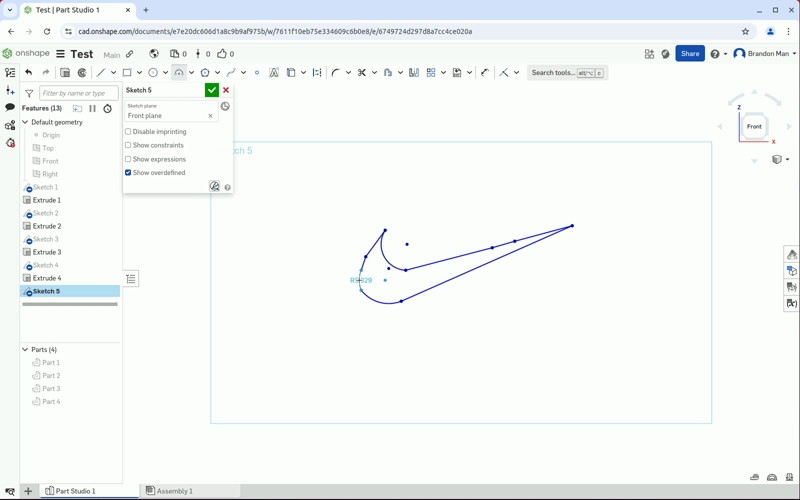
key(esc)
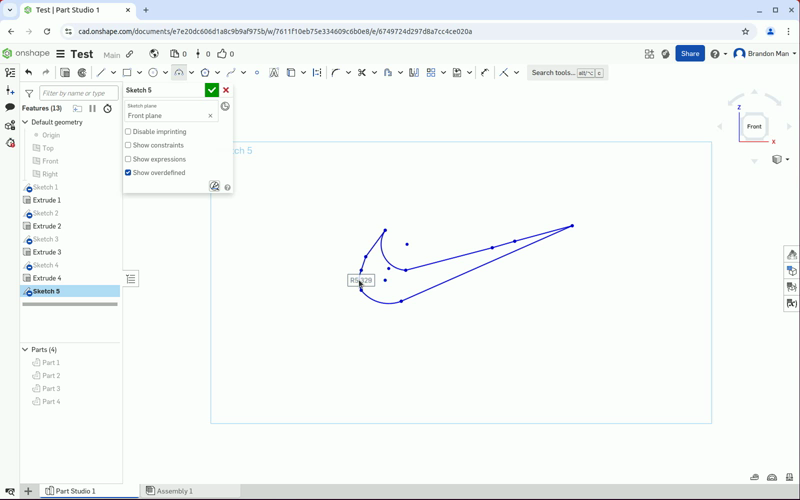
mouse_move(383, 281)
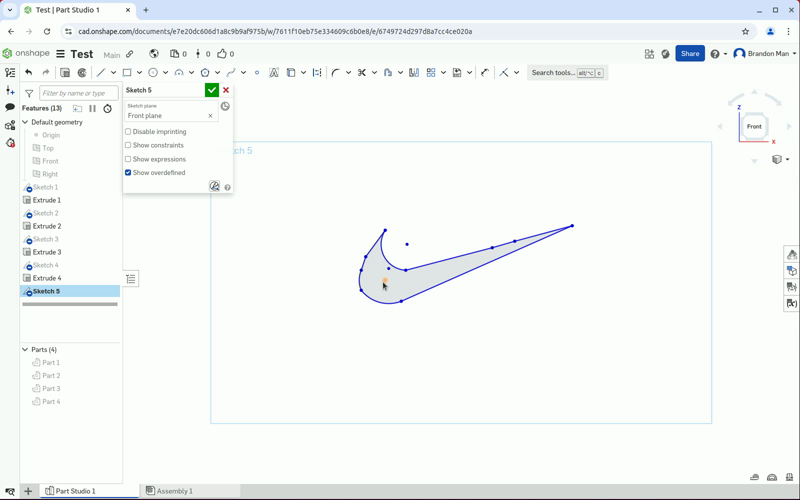
click(383, 281)
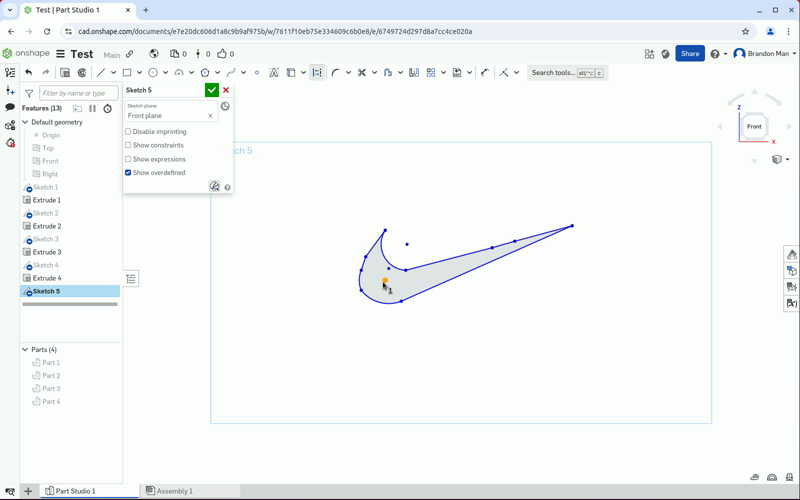
mouse_move(73, 352)
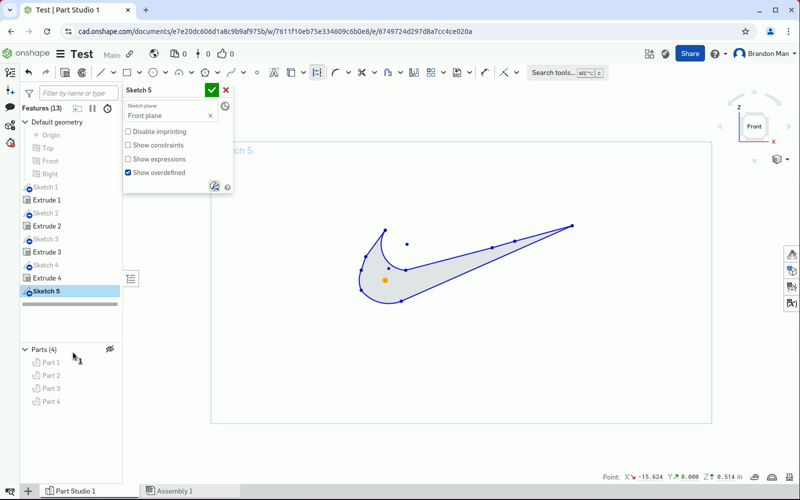
key(shift+y)
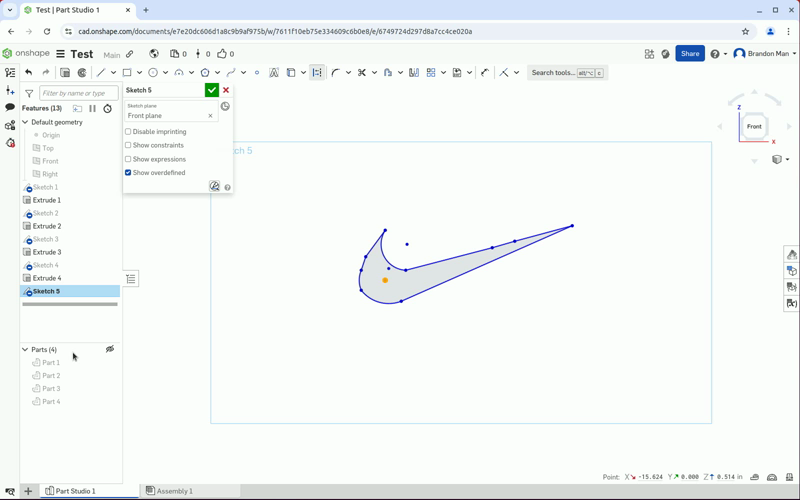
key(shift+e)
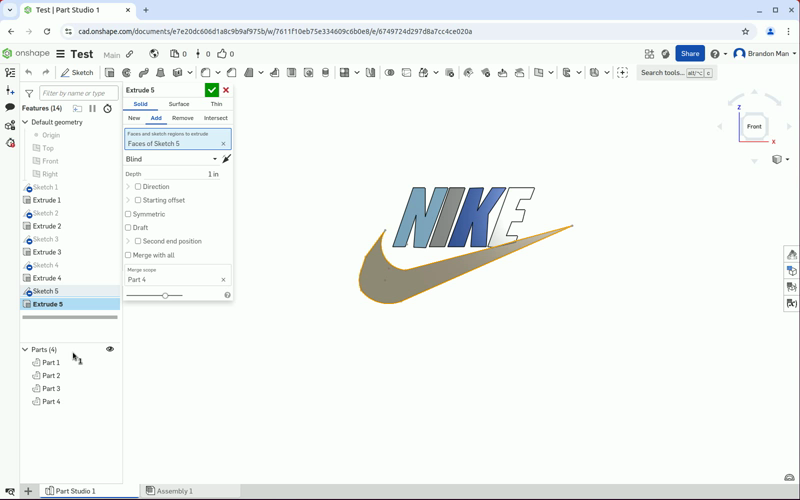
mouse_move(143, 106)
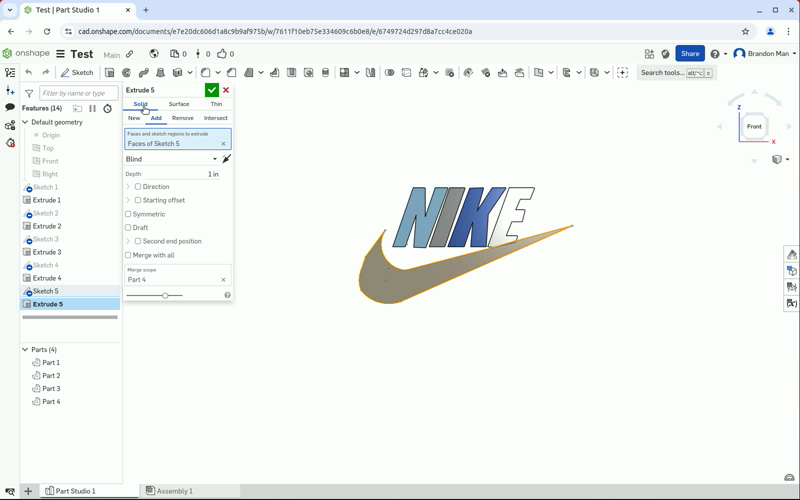
click(143, 106)
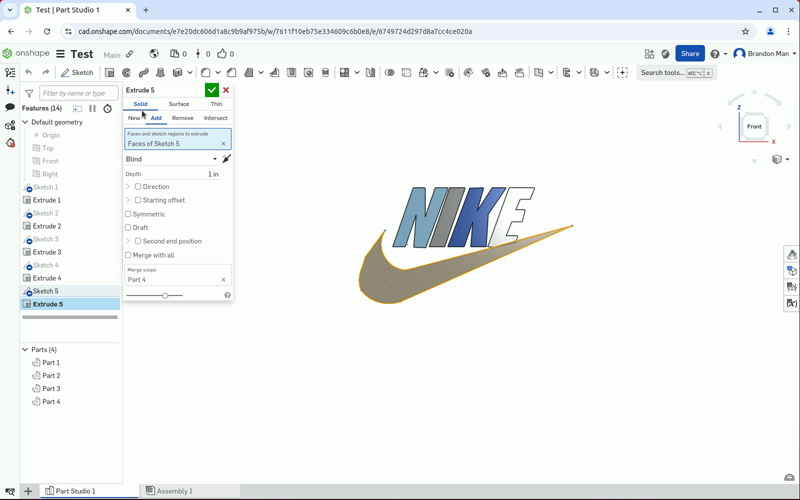
mouse_move(137, 120)
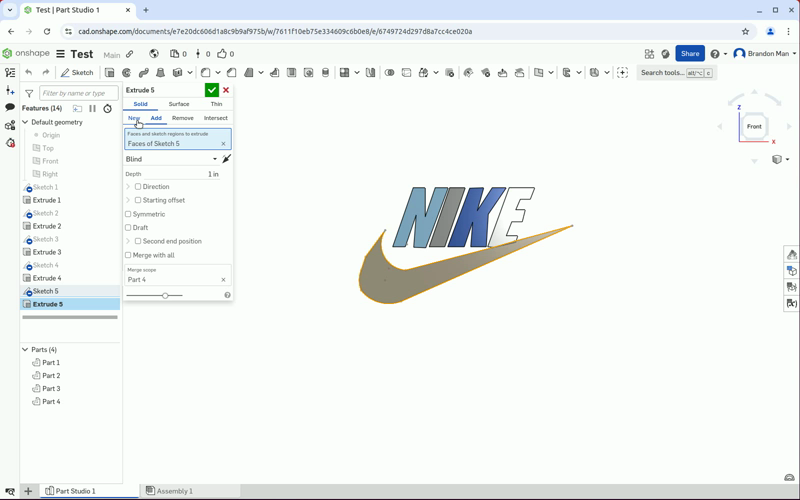
click(137, 120)
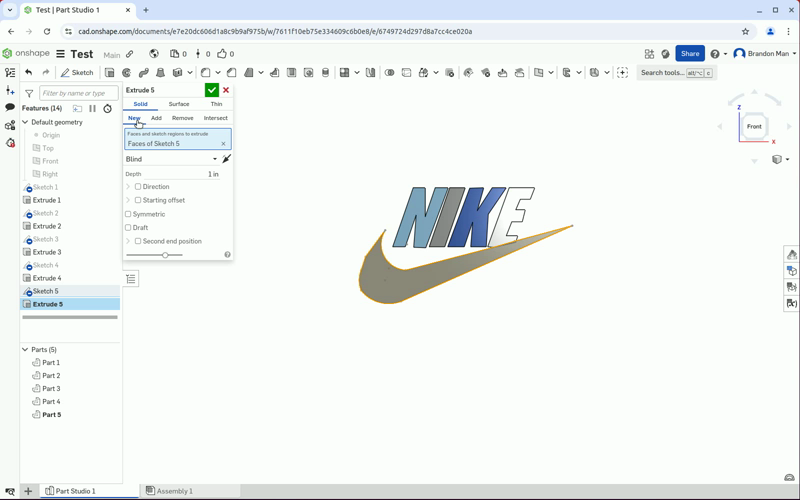
key(tab, 4)
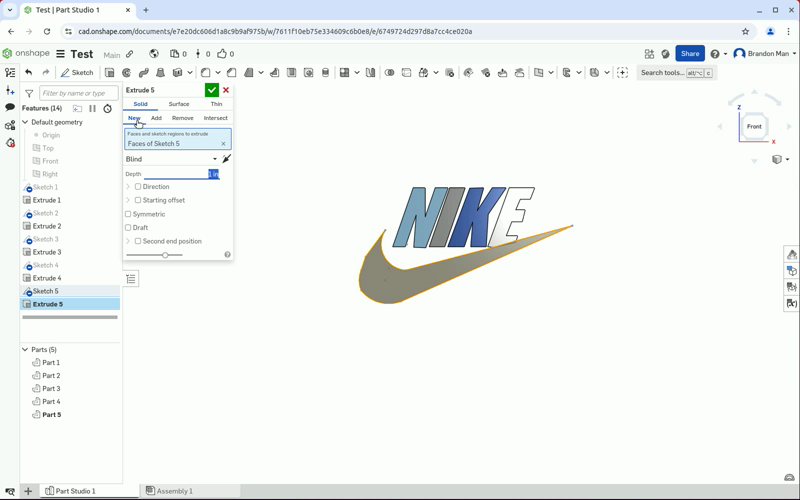
text(7.703)
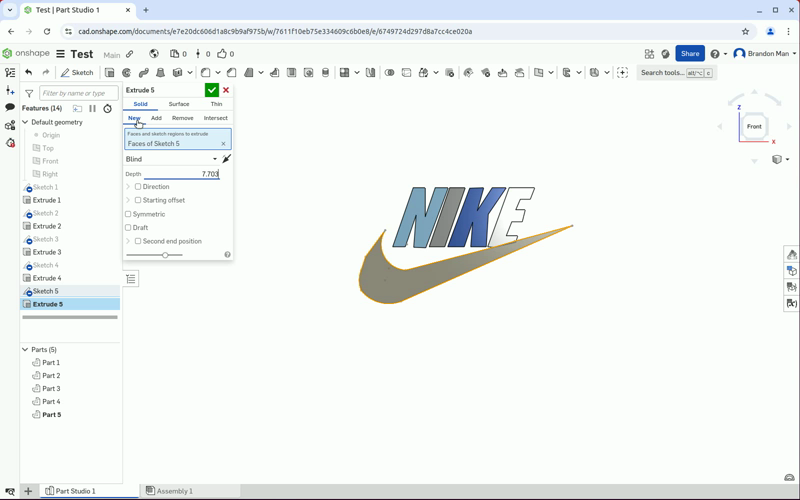
key(enter)
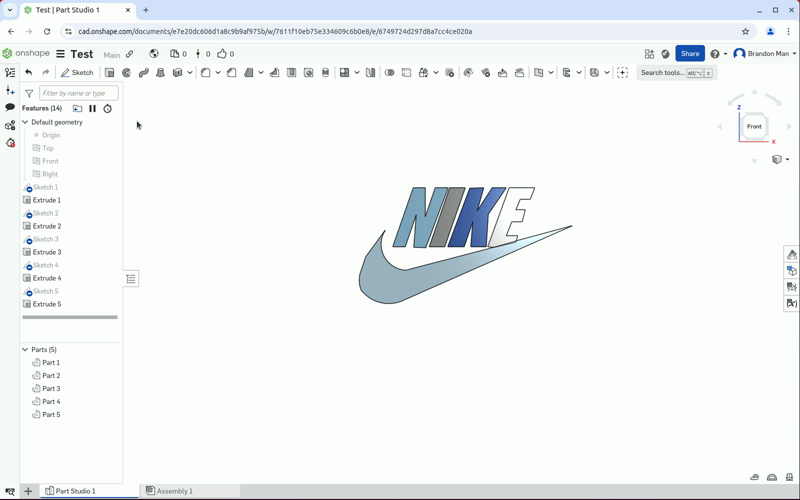
key(shift+h)
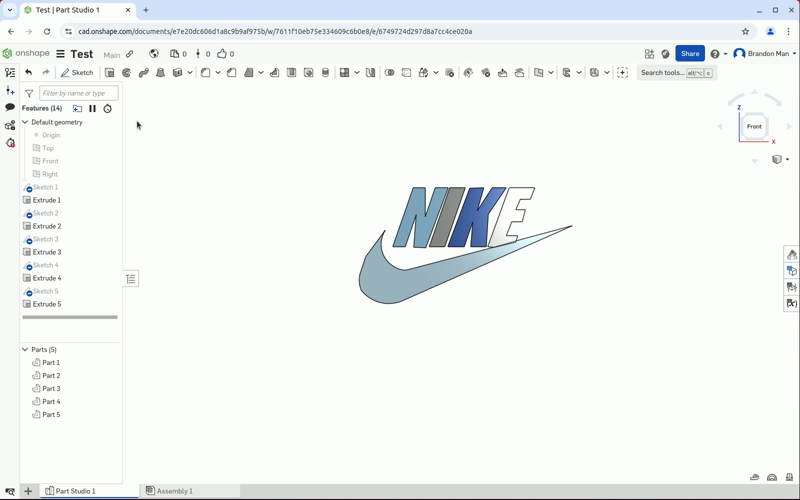
key(shift+h)
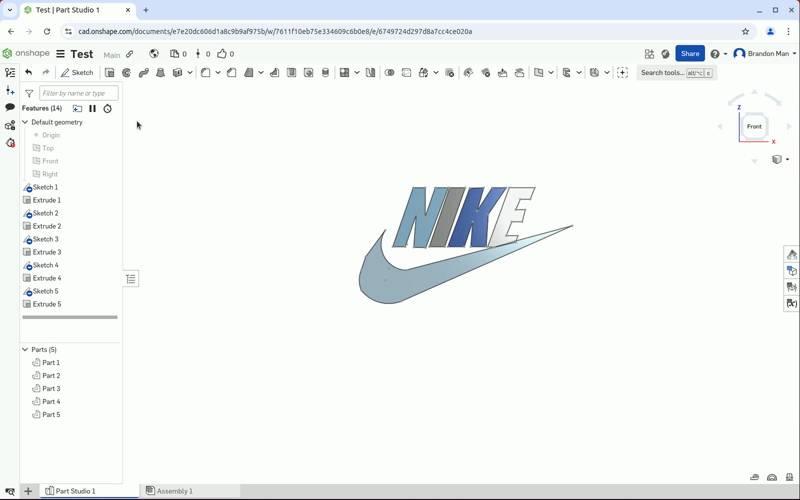
key(shift+7)
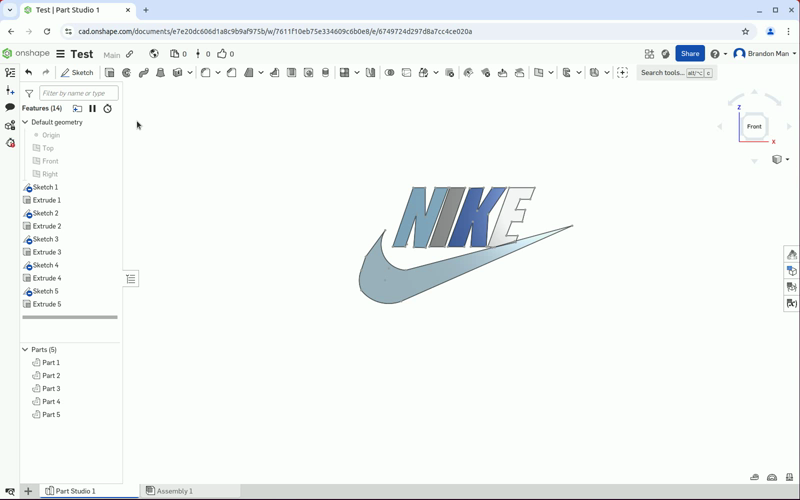
key(left, 2)
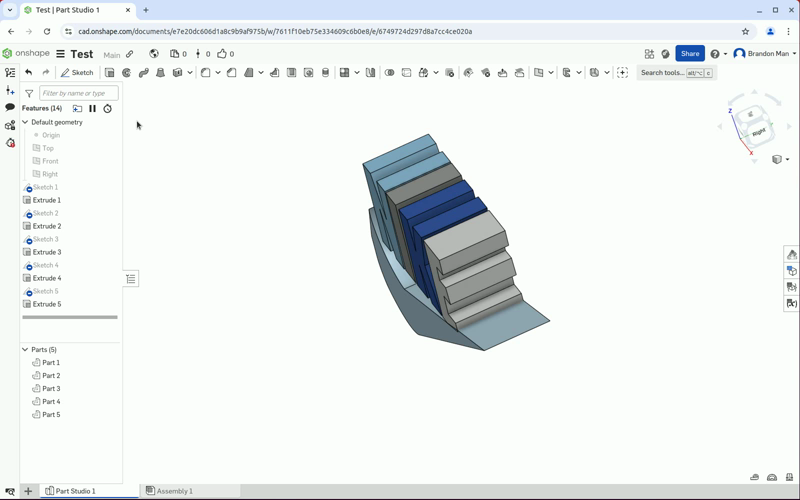
key(down, 2)
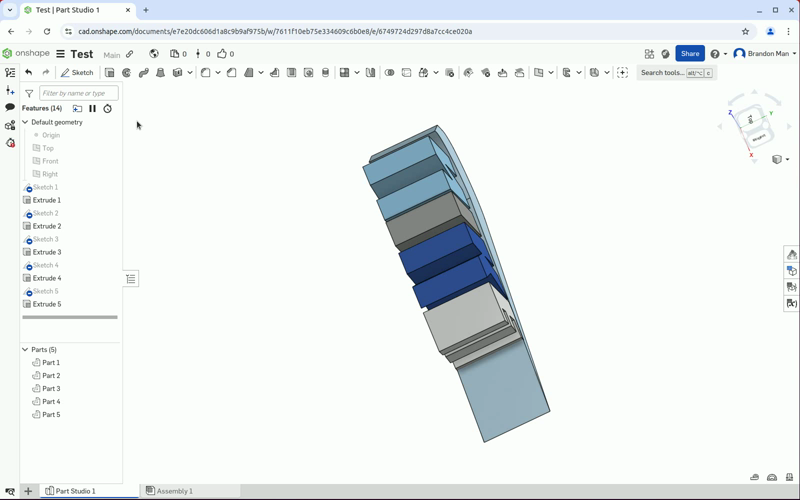
key(up, 2)
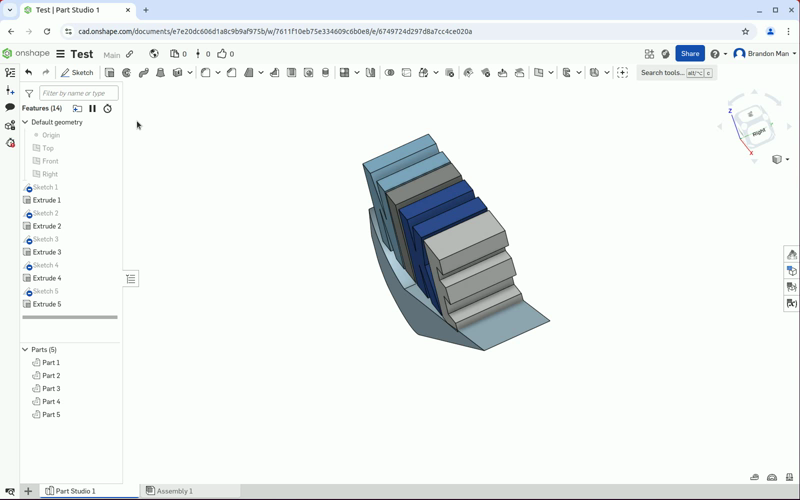
key(right, 2)
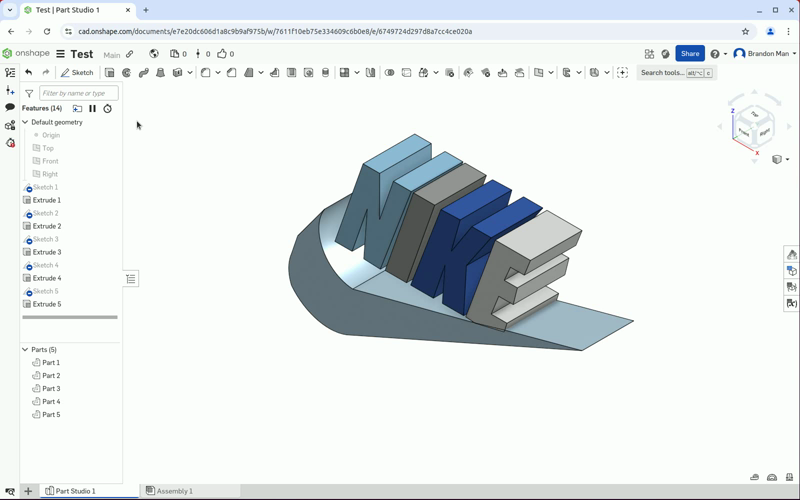
mouse_move(73, 189)
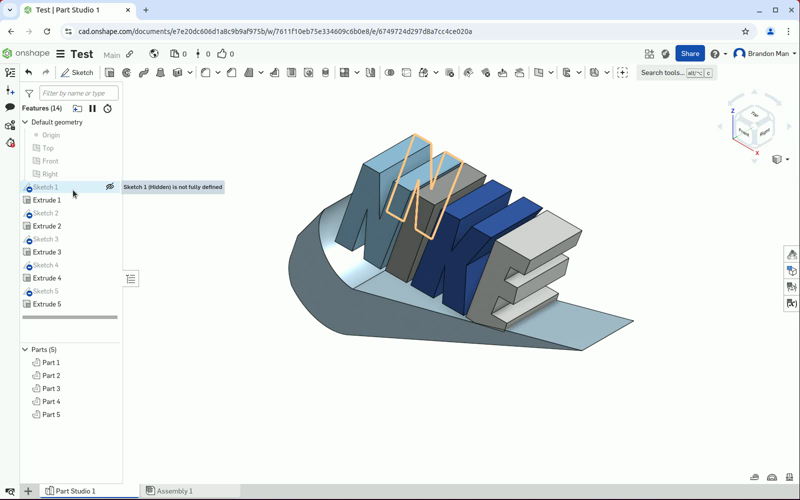
click(73, 189)